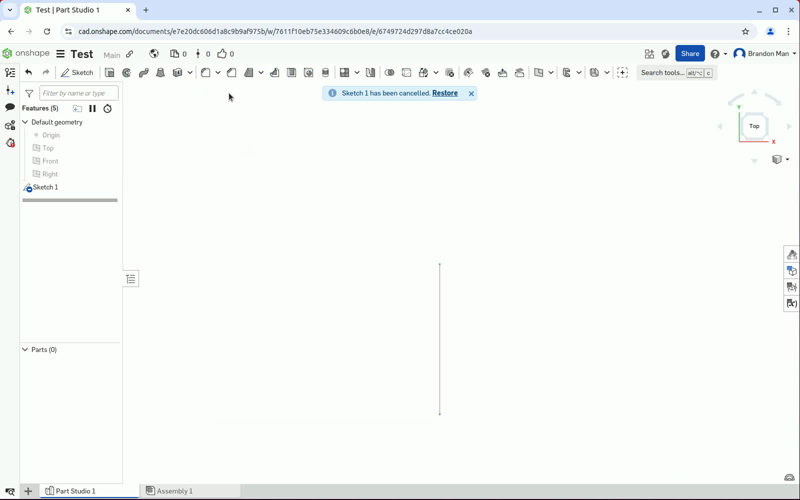
key(shift+h)
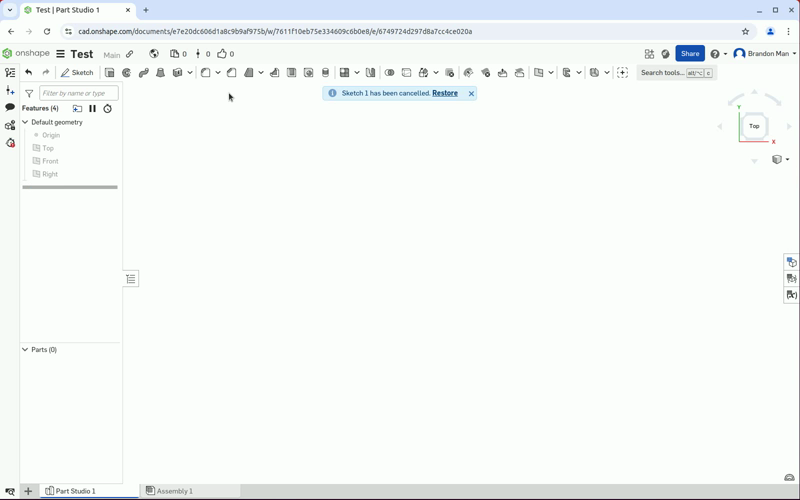
mouse_move(73, 352)
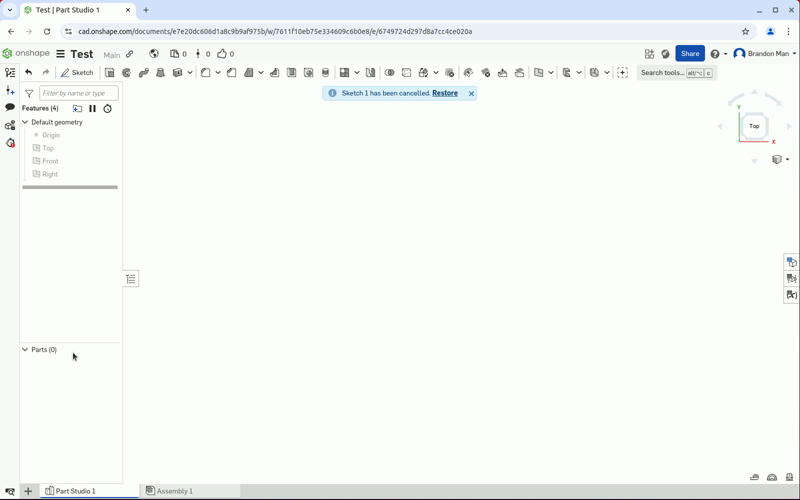
key(y)
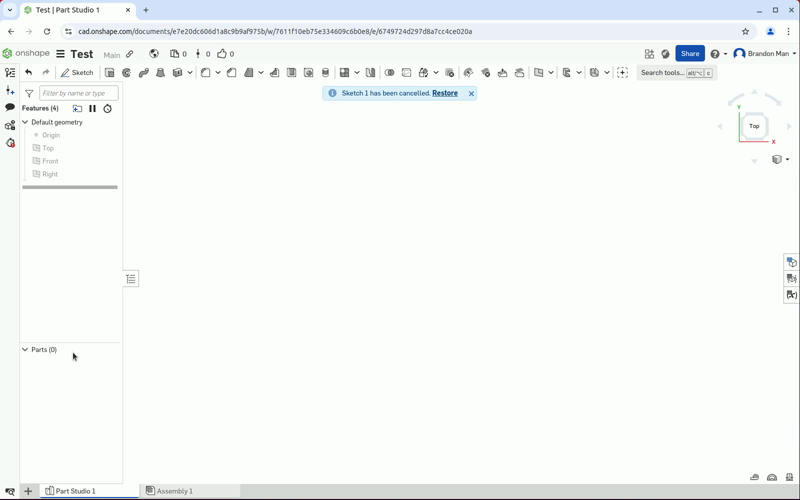
key(shift+p)
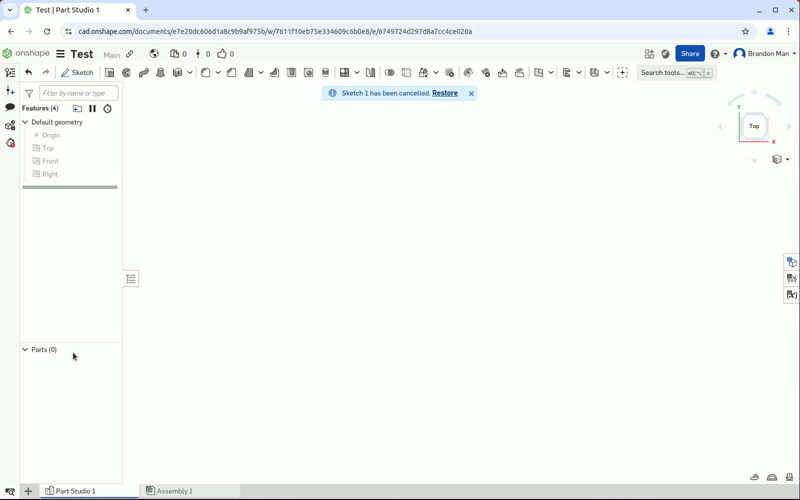
key(space)
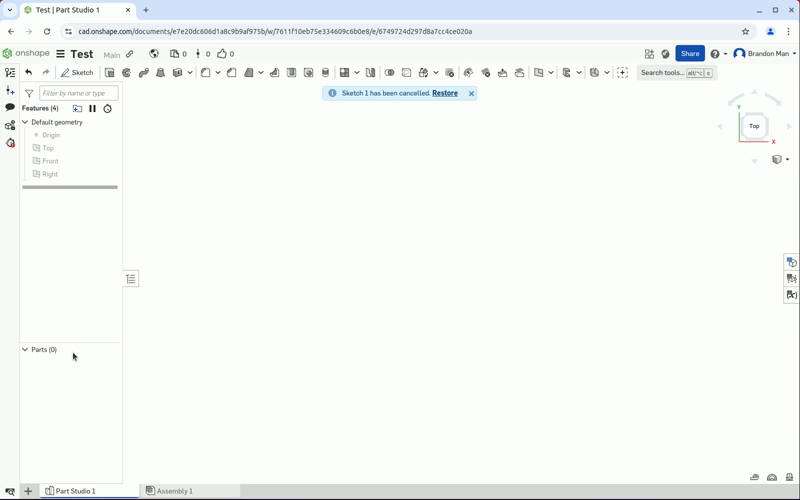
key_down(shift)
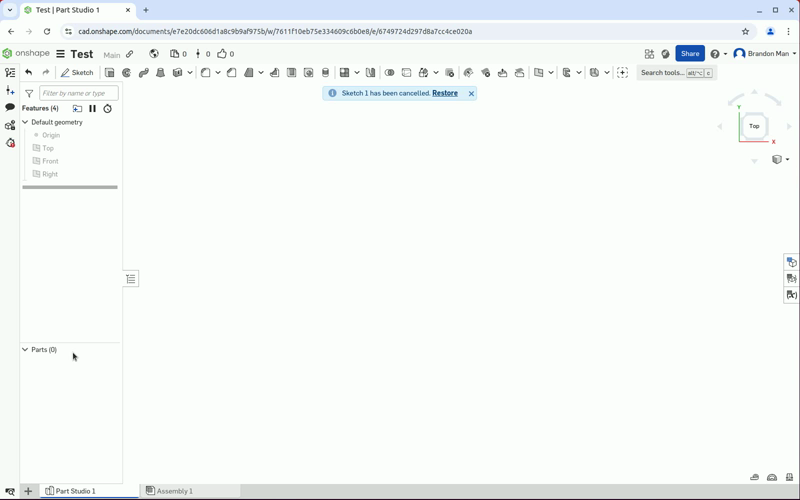
key(up)
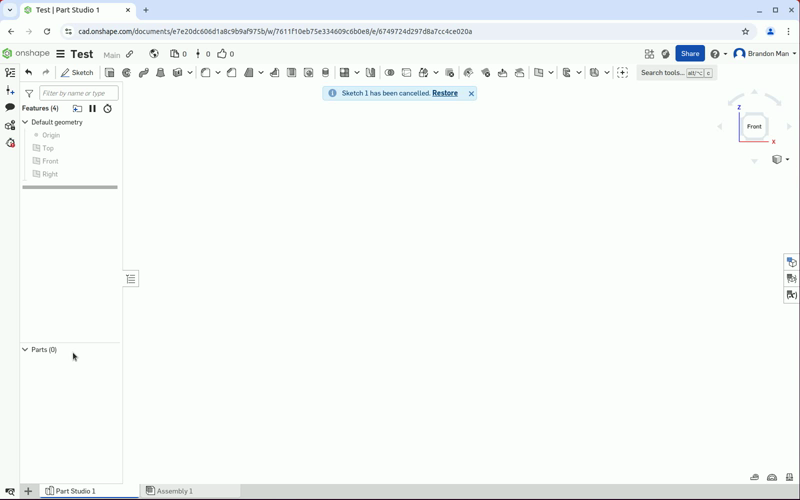
key_up(shift)
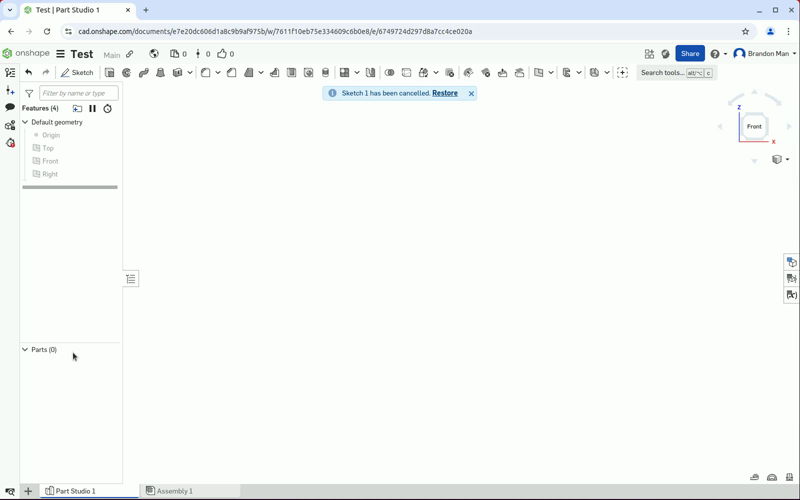
mouse_move(73, 352)
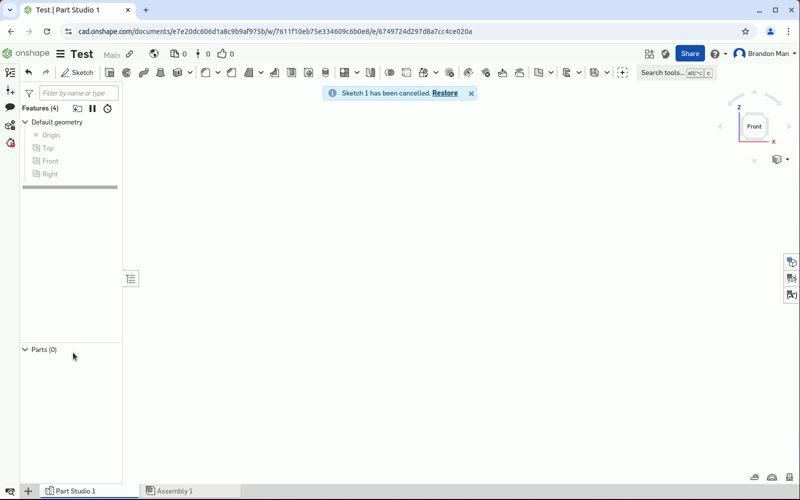
key(shift+y)
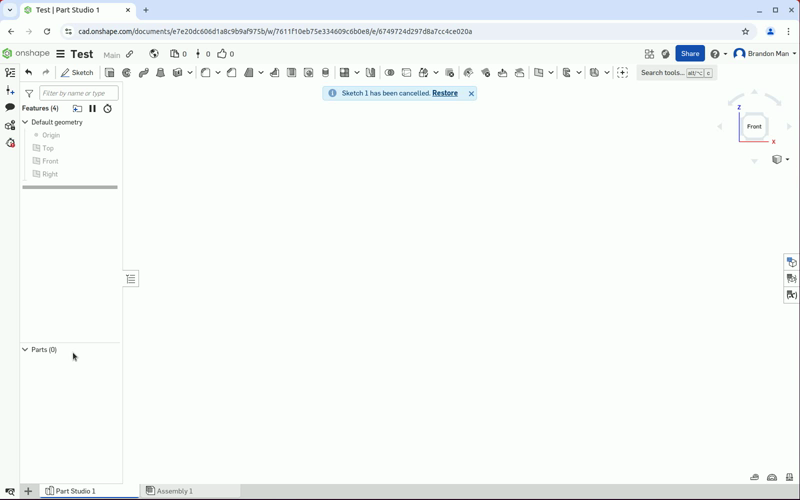
key(shift+s)
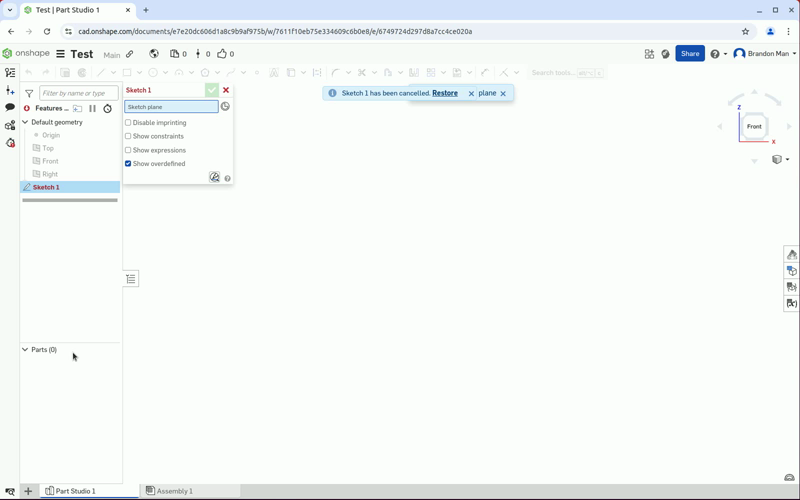
mouse_move(73, 163)
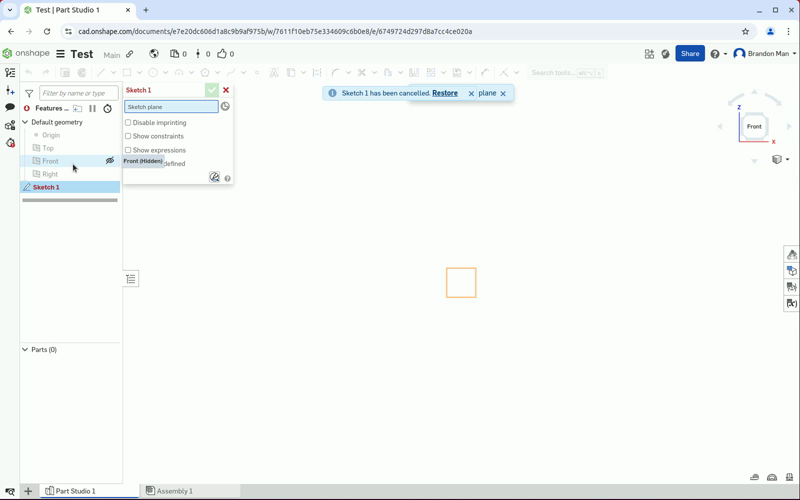
click(73, 163)
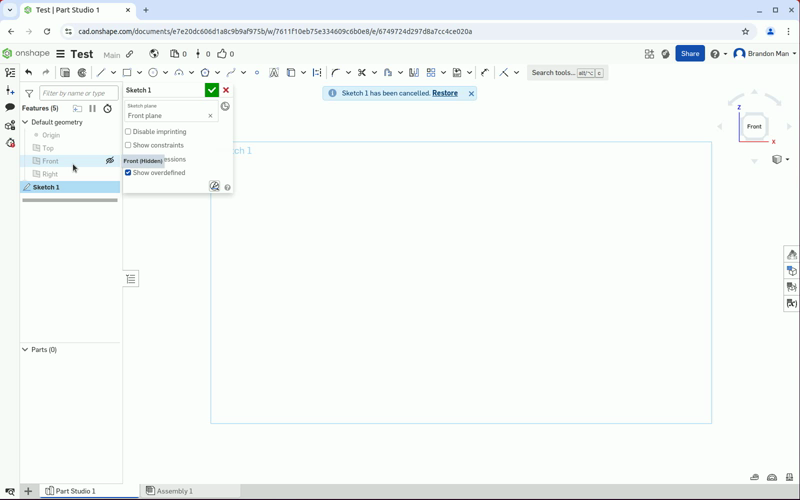
mouse_move(73, 352)
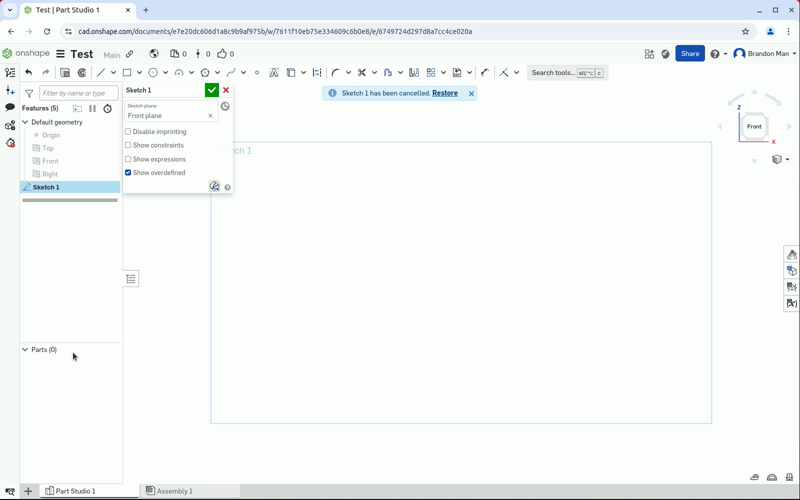
key(y)
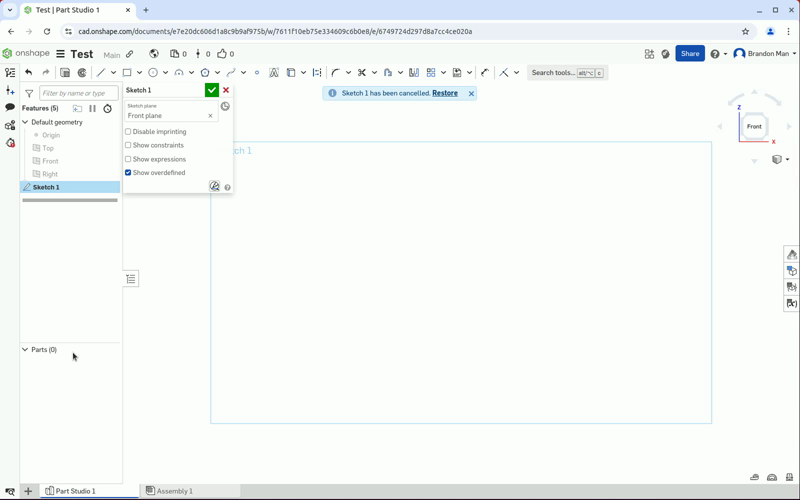
key(c)
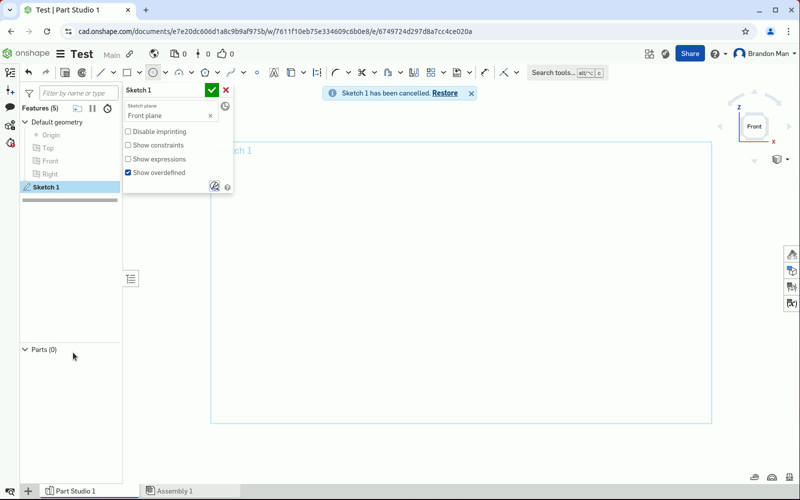
key_down(shift)
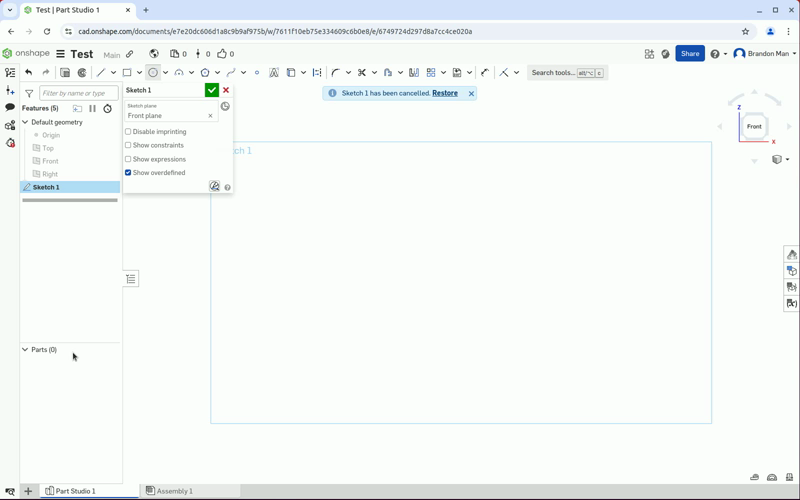
mouse_move(461, 178)
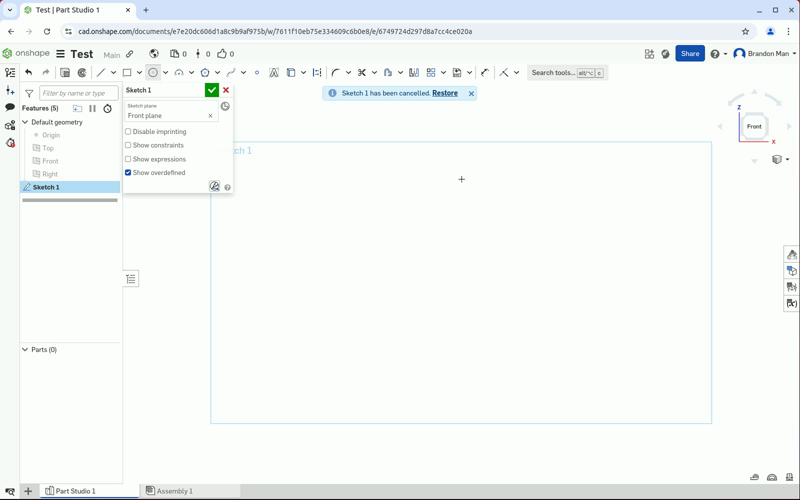
click(461, 178)
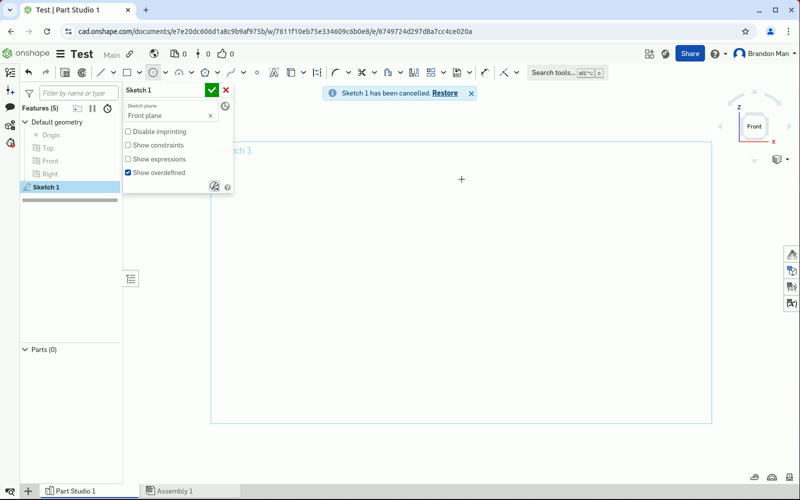
key_up(shift)
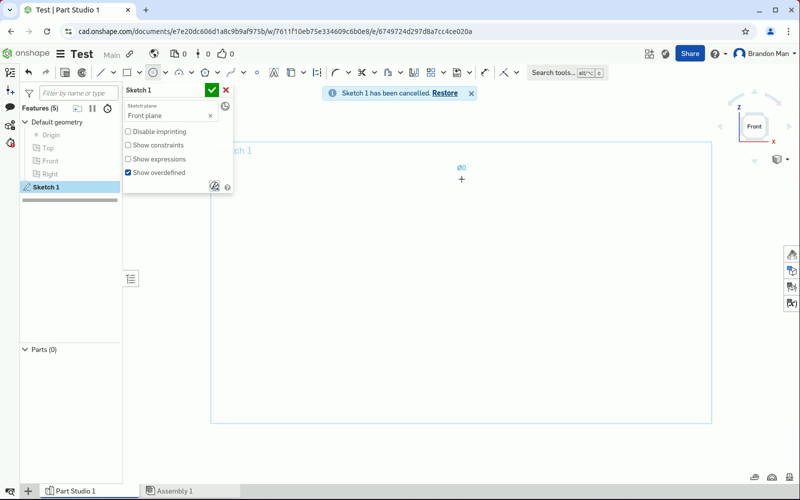
mouse_move(471, 178)
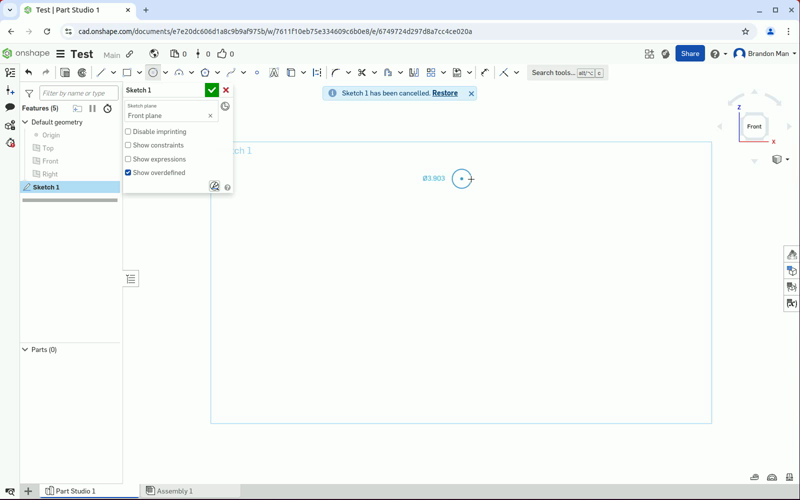
click(471, 178)
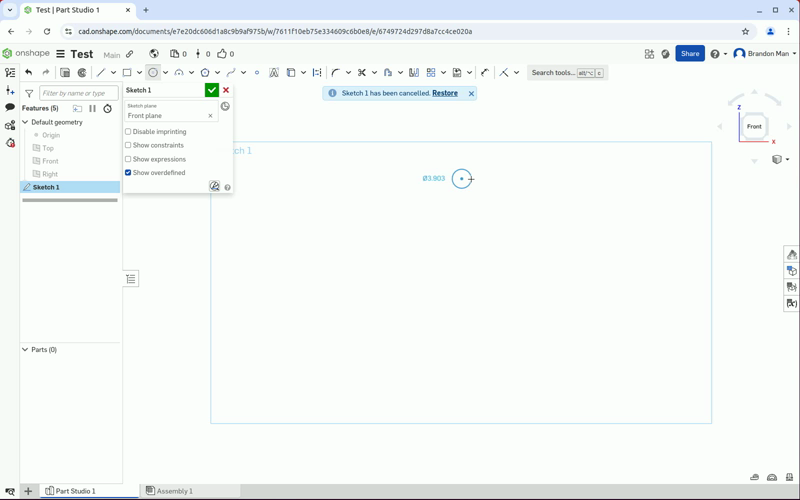
key(esc)
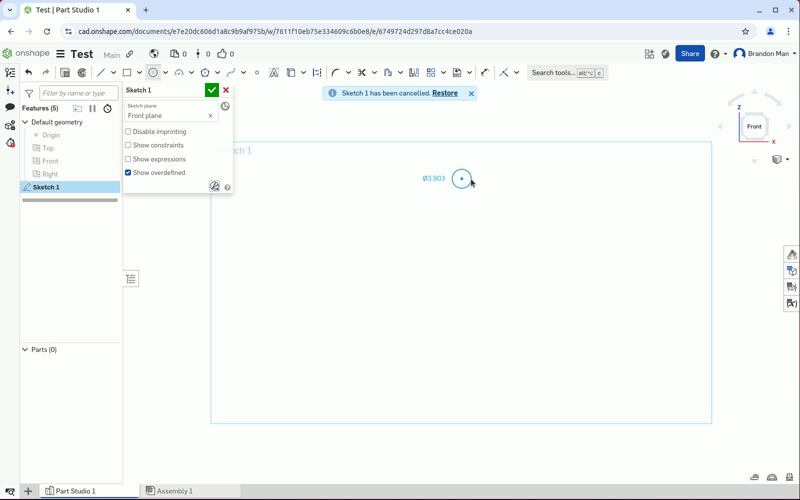
key(c)
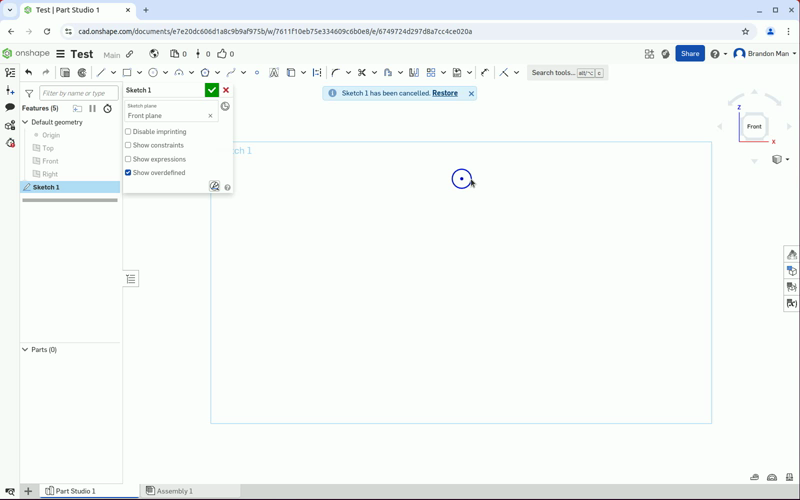
key_down(shift)
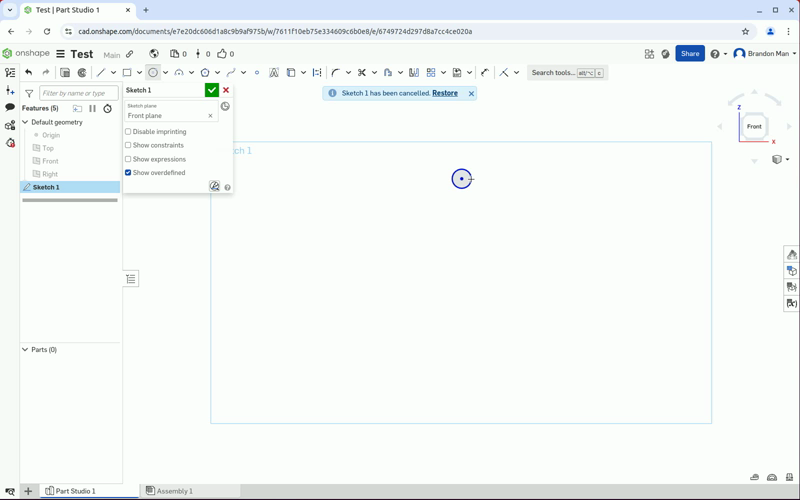
mouse_move(461, 178)
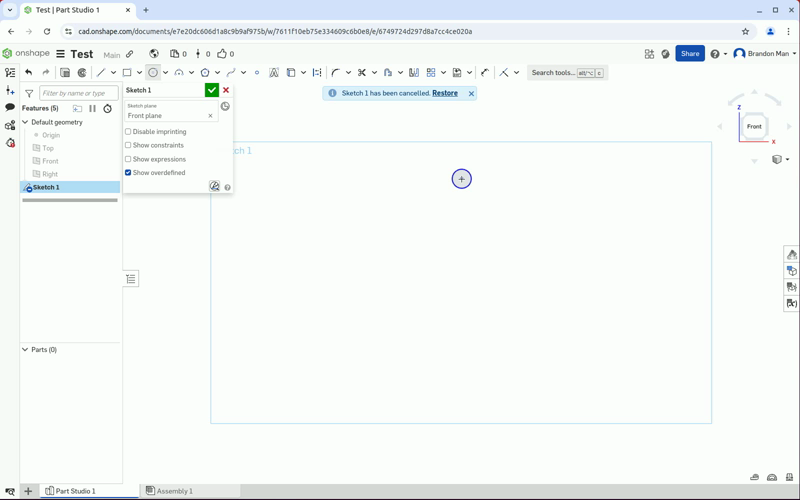
click(461, 178)
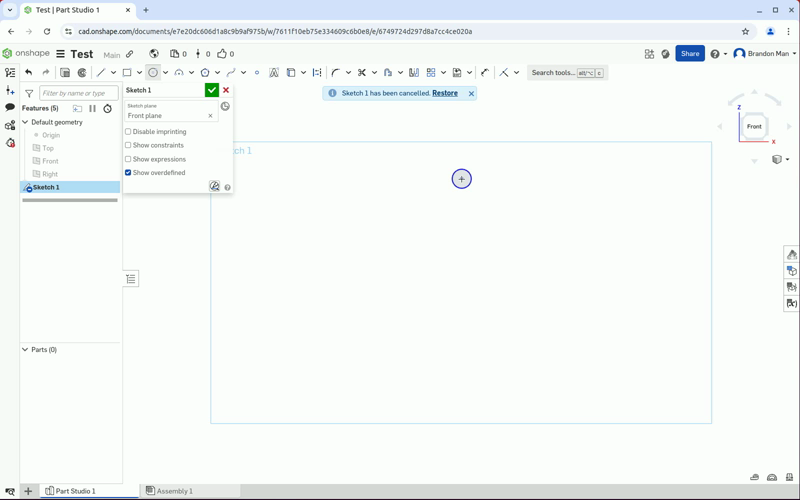
key_up(shift)
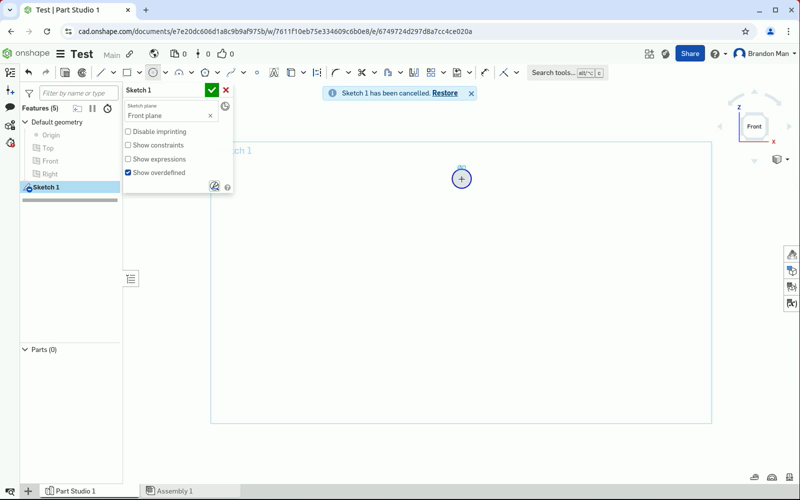
mouse_move(464, 178)
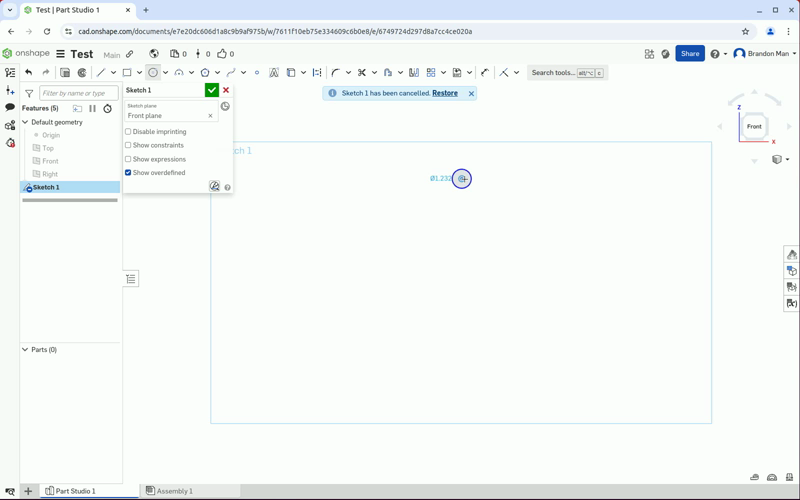
scroll(6)
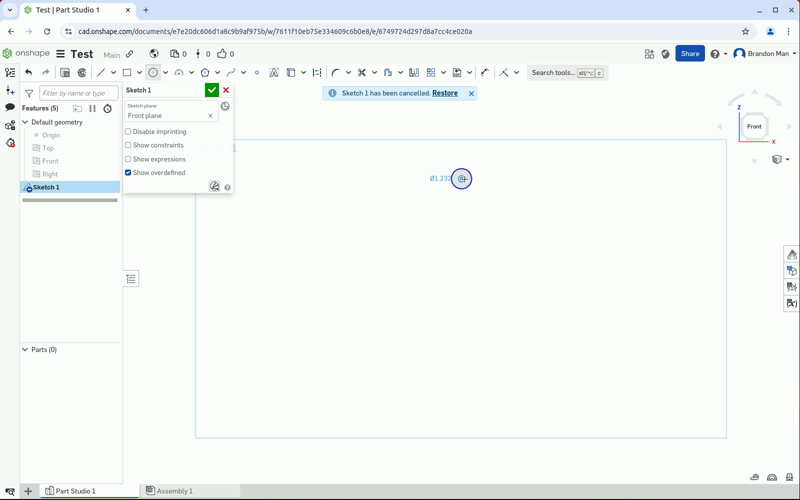
scroll(6)
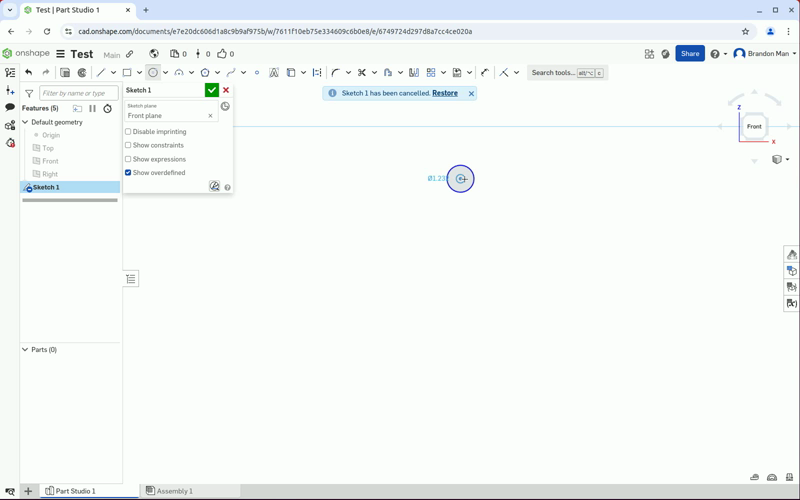
scroll(6)
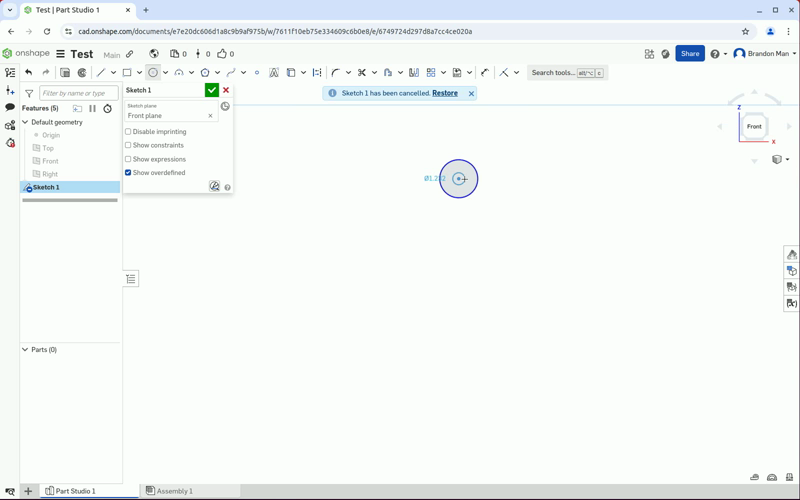
scroll(6)
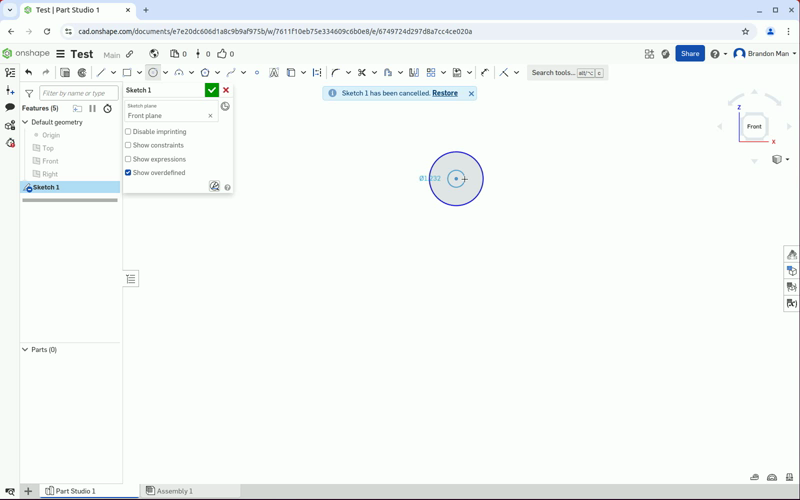
scroll(6)
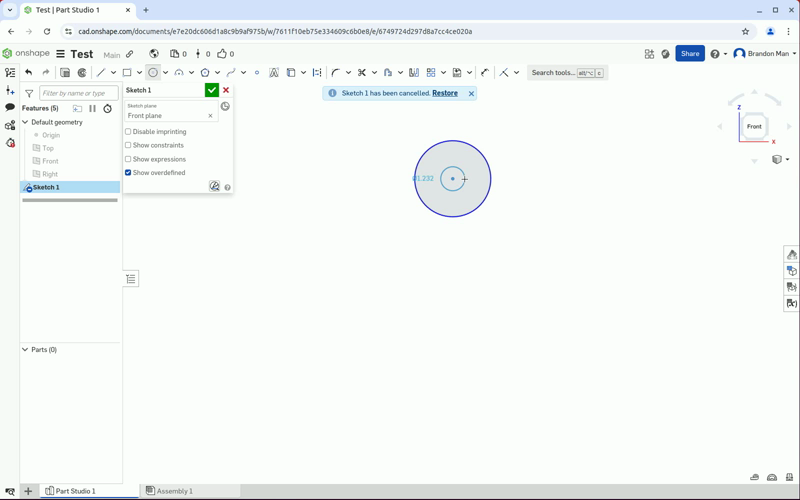
scroll(6)
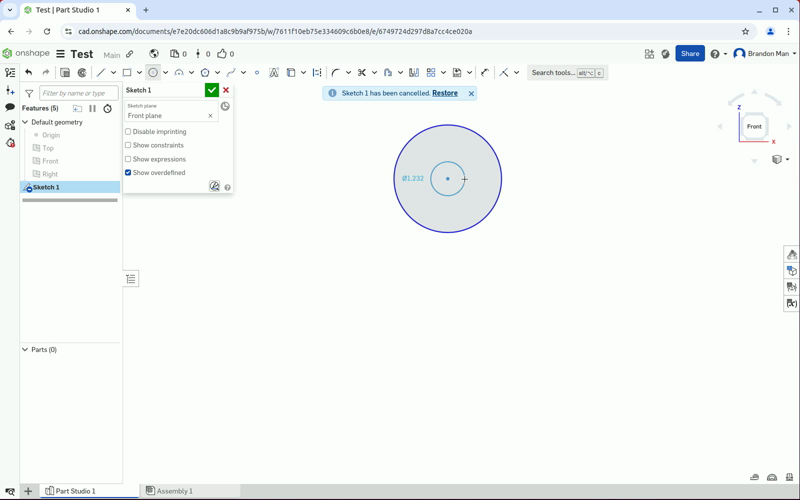
scroll(6)
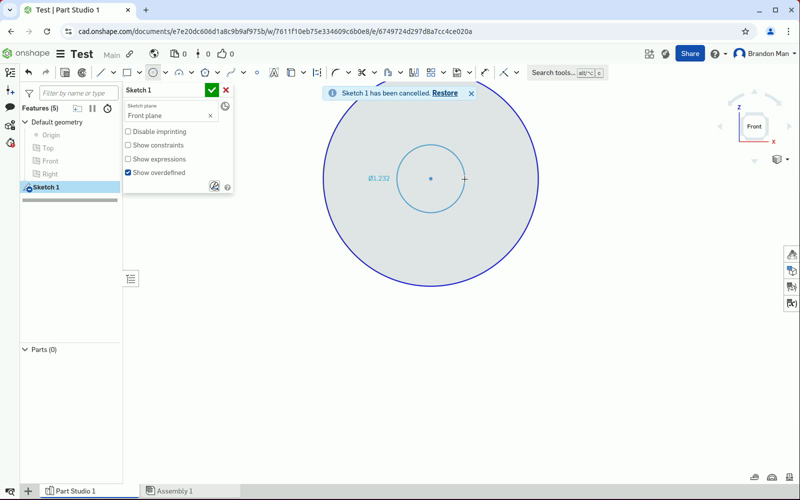
click(464, 178)
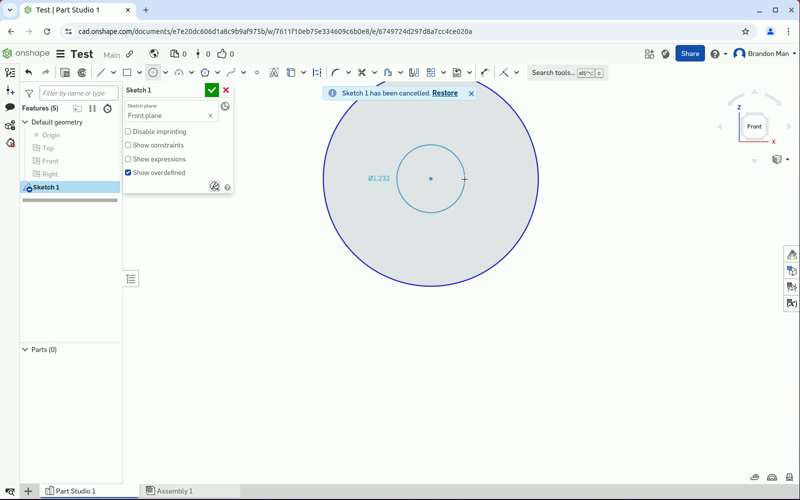
scroll(-6)
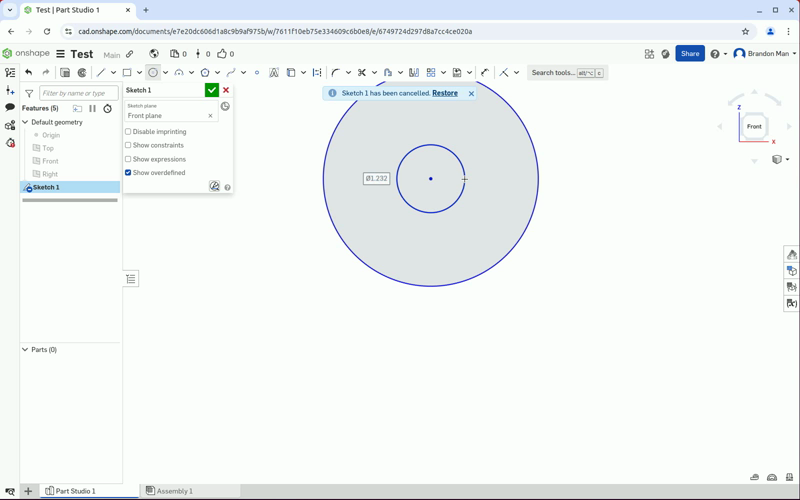
scroll(-6)
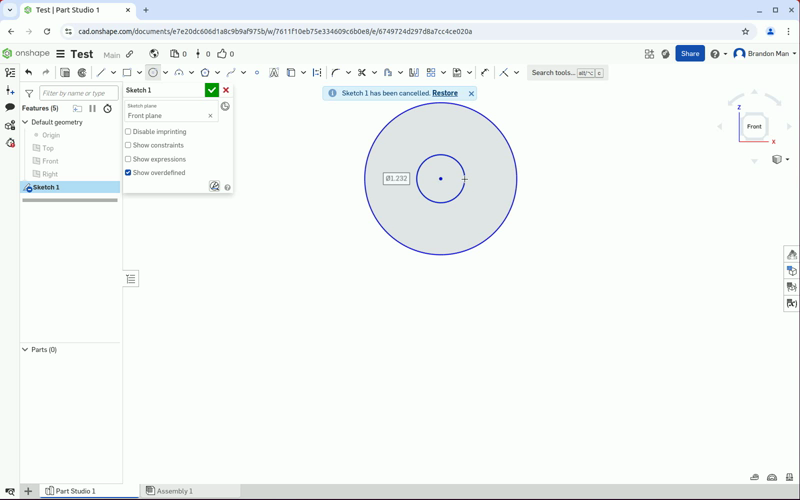
scroll(-6)
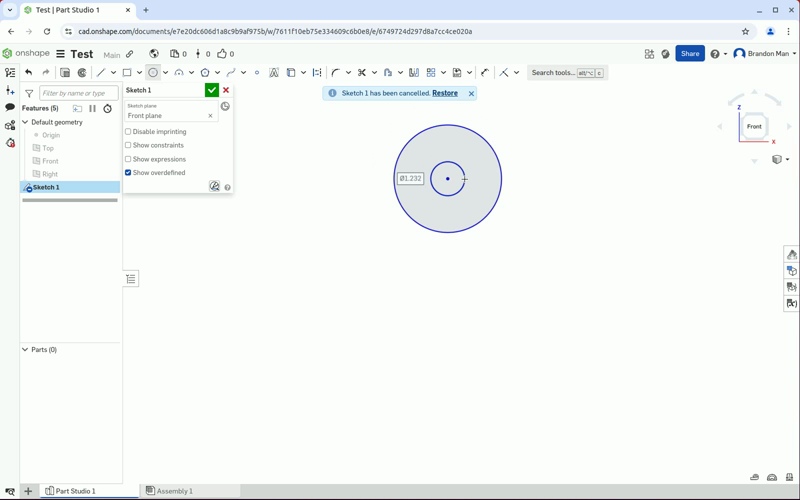
scroll(-6)
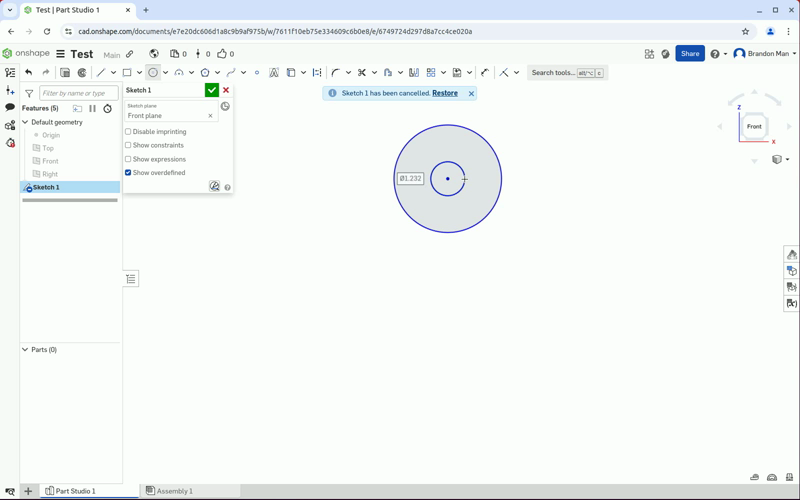
scroll(-6)
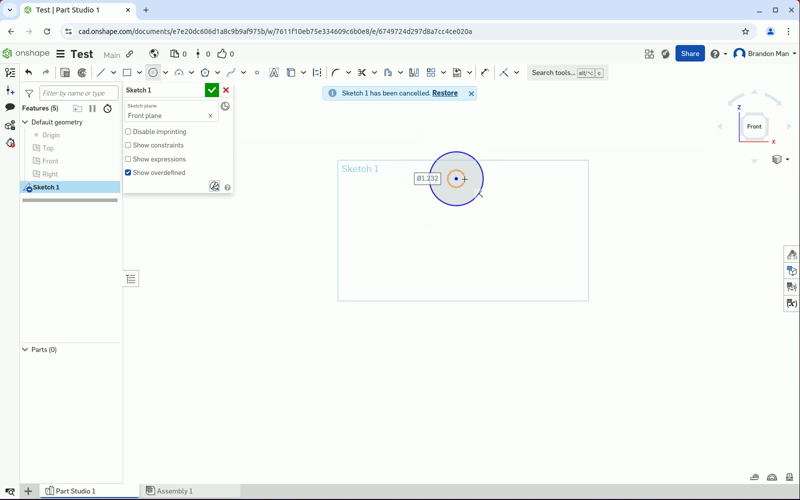
scroll(-6)
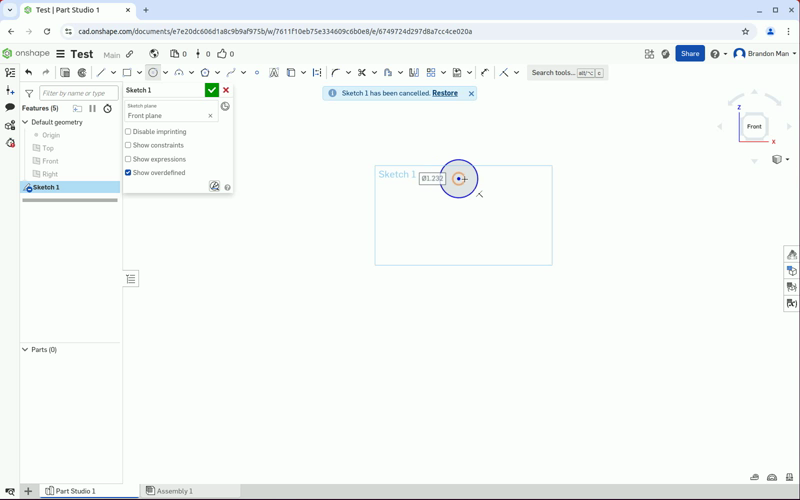
scroll(-6)
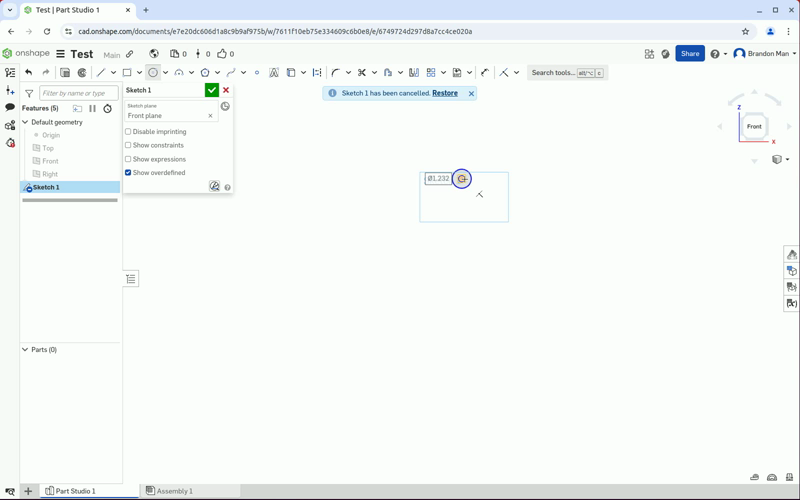
key(esc)
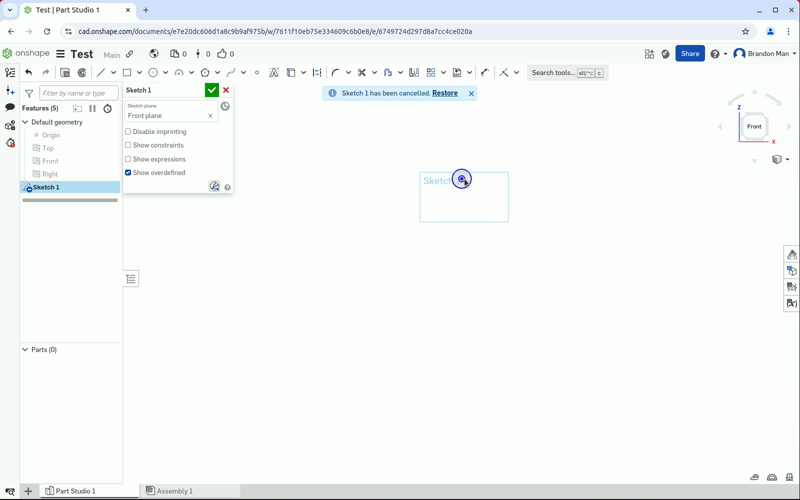
mouse_move(459, 173)
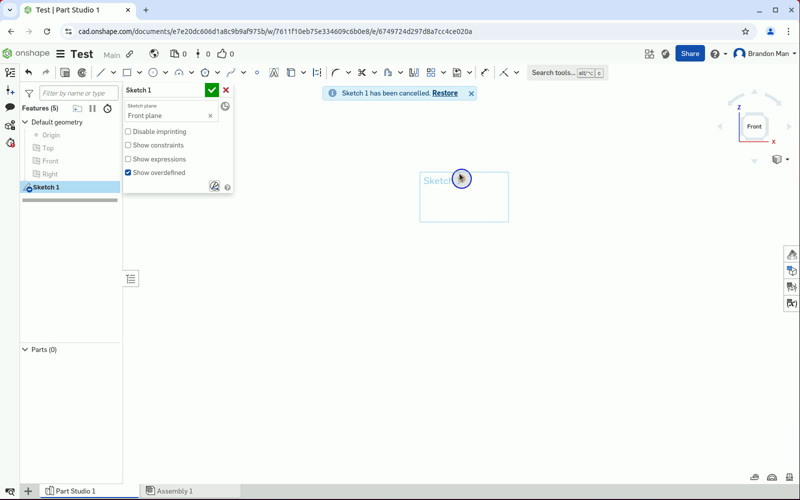
scroll(6)
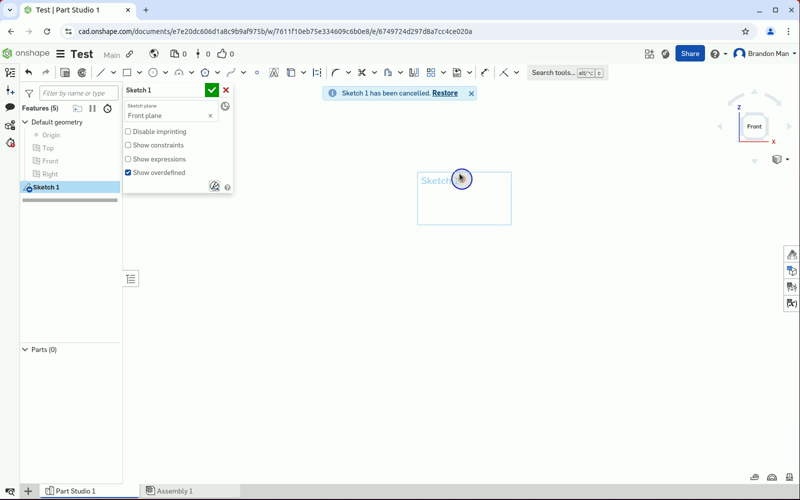
scroll(6)
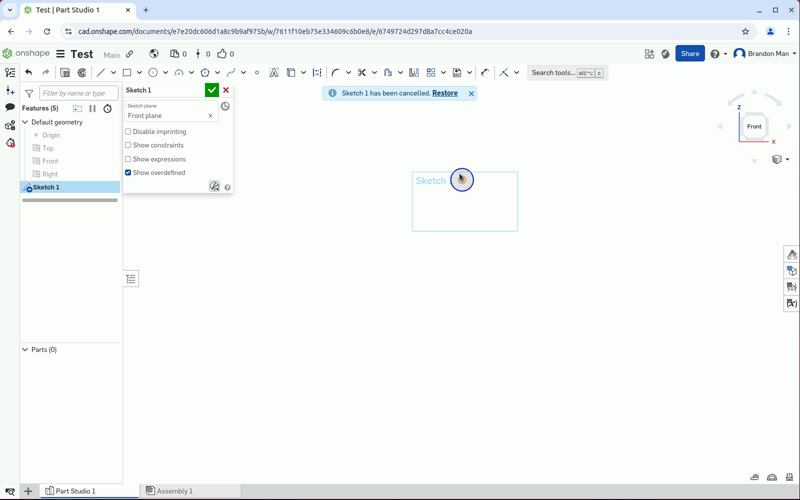
scroll(6)
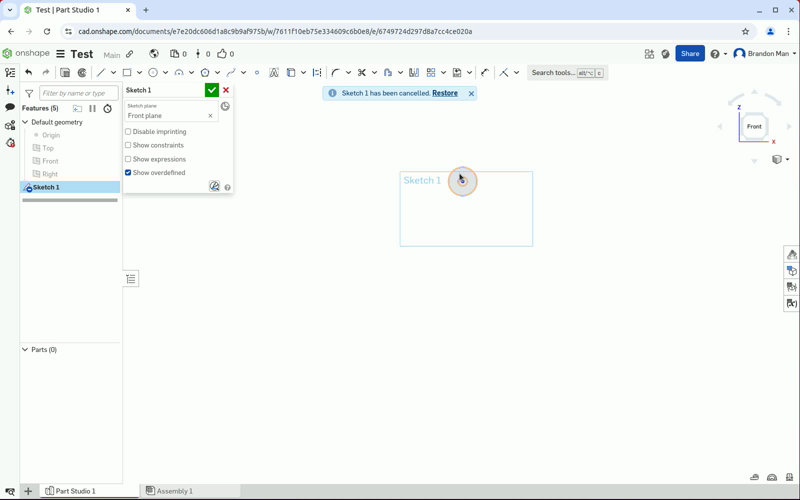
scroll(6)
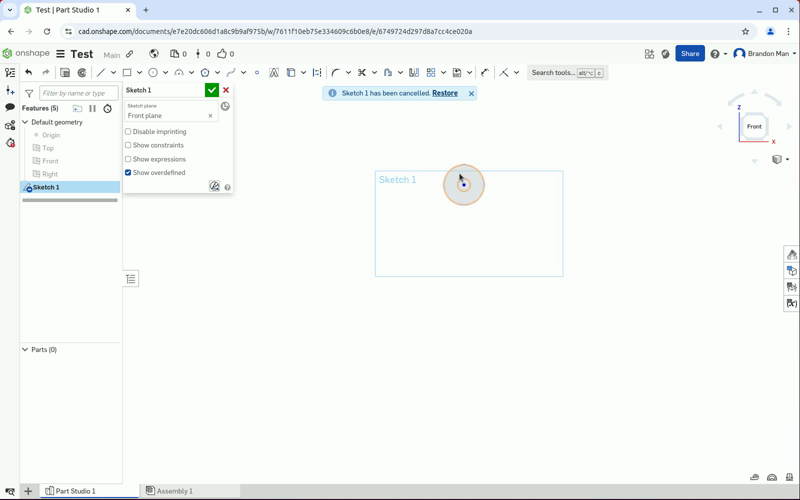
scroll(6)
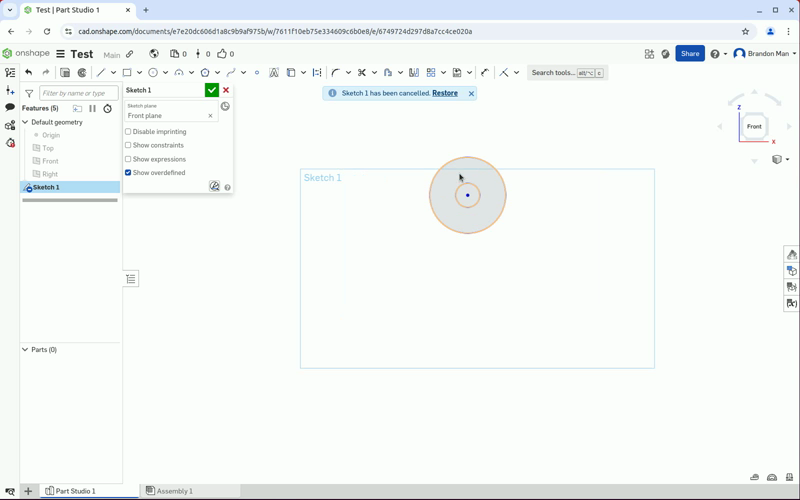
scroll(6)
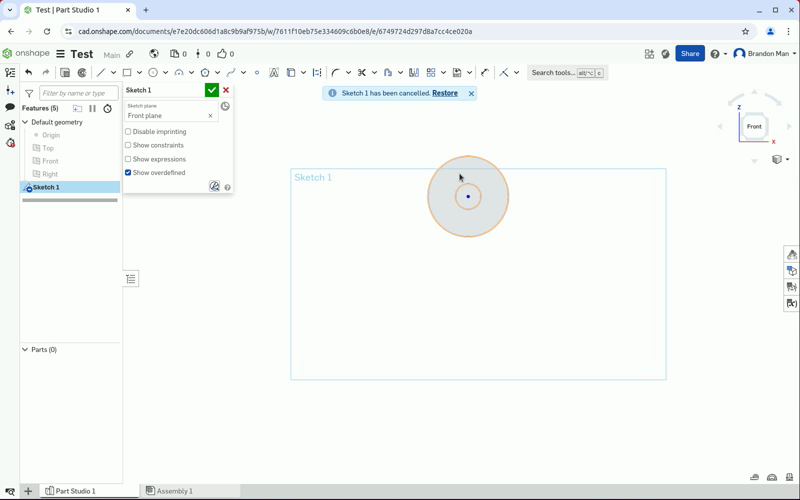
scroll(6)
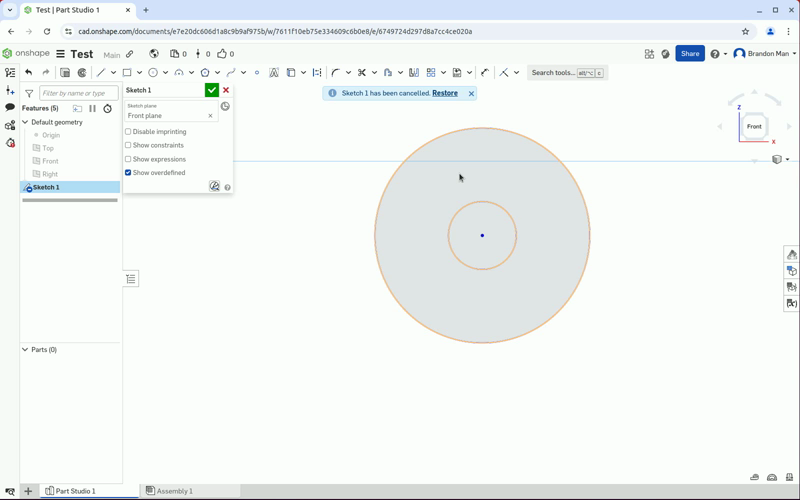
click(459, 173)
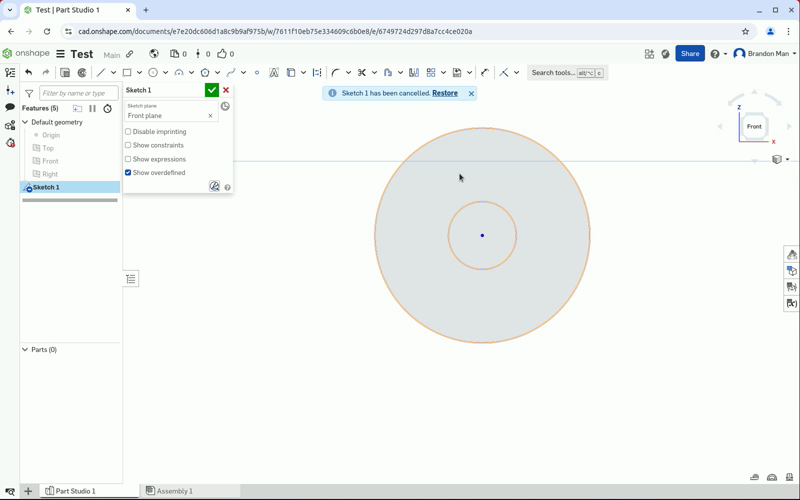
scroll(-6)
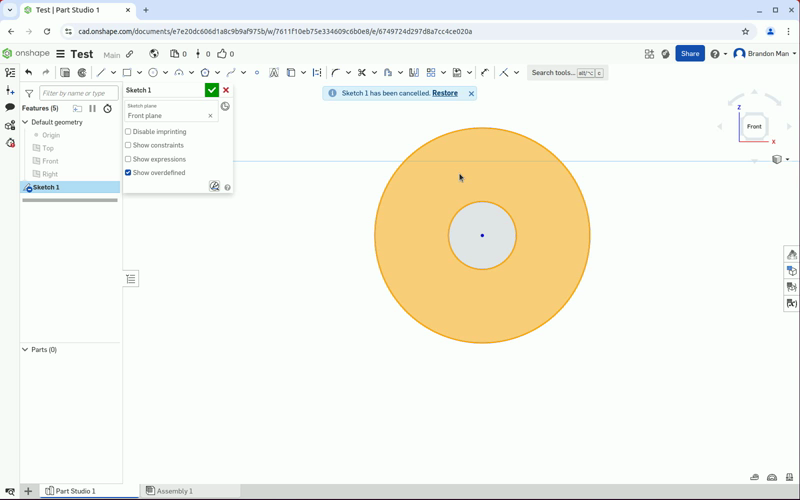
scroll(-6)
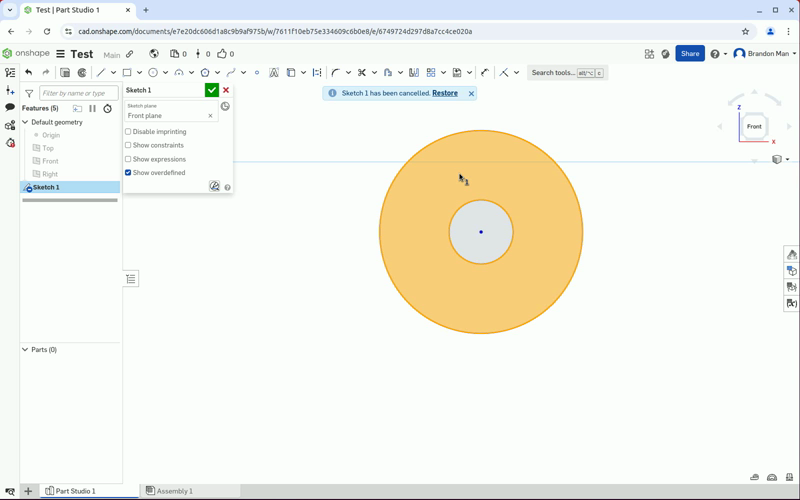
scroll(-6)
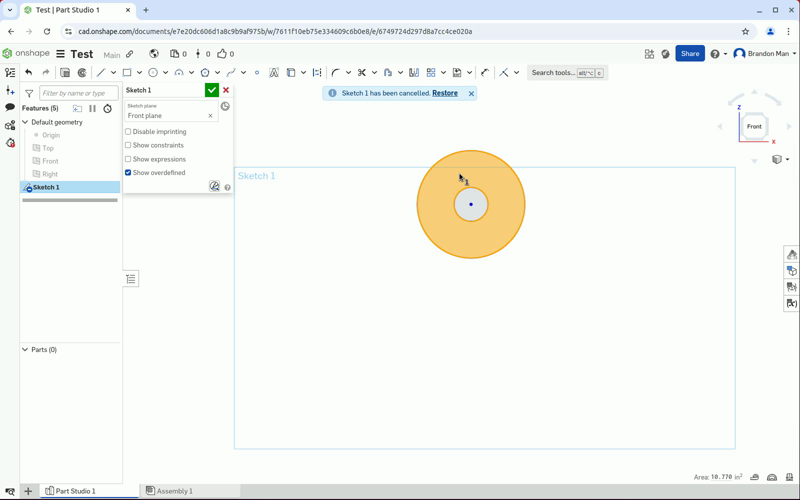
scroll(-6)
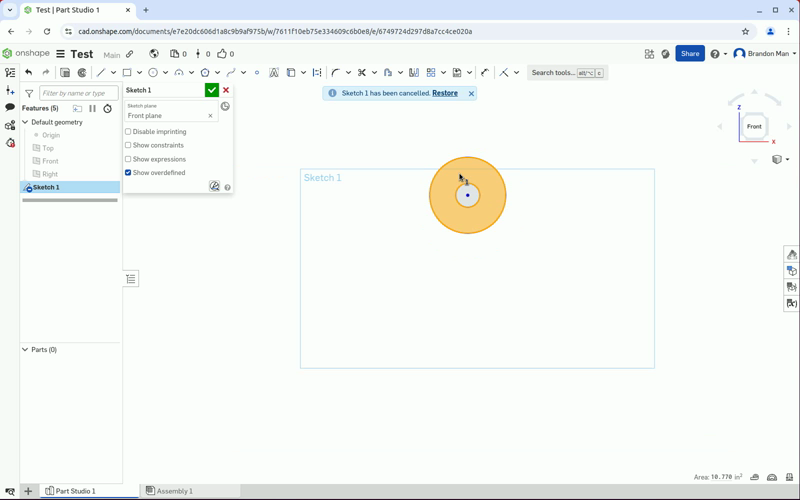
scroll(-6)
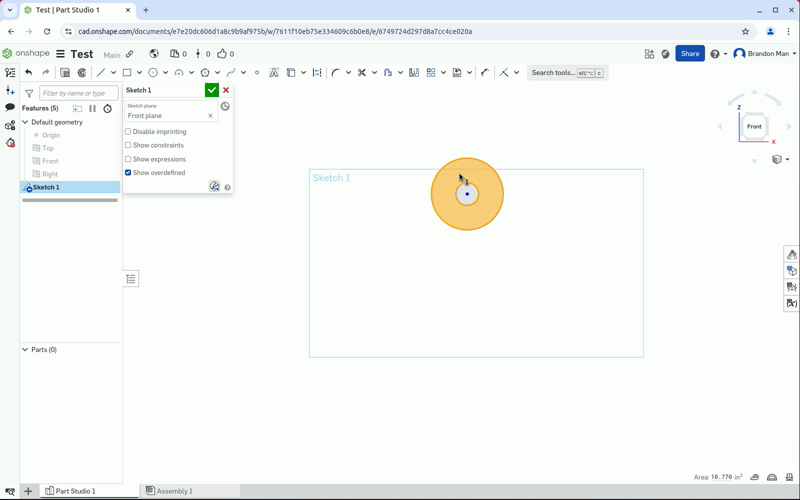
scroll(-6)
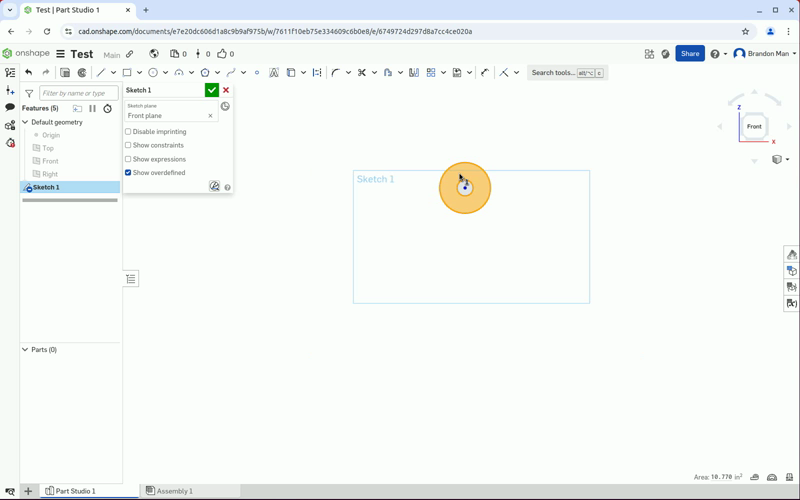
scroll(-6)
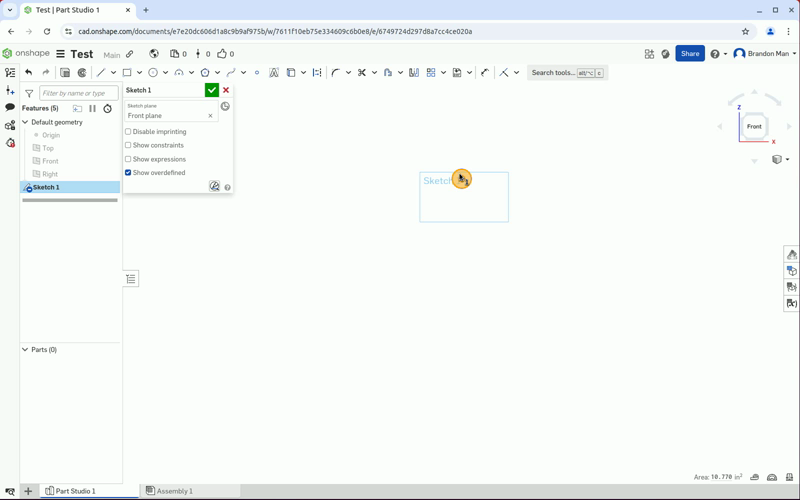
mouse_move(73, 352)
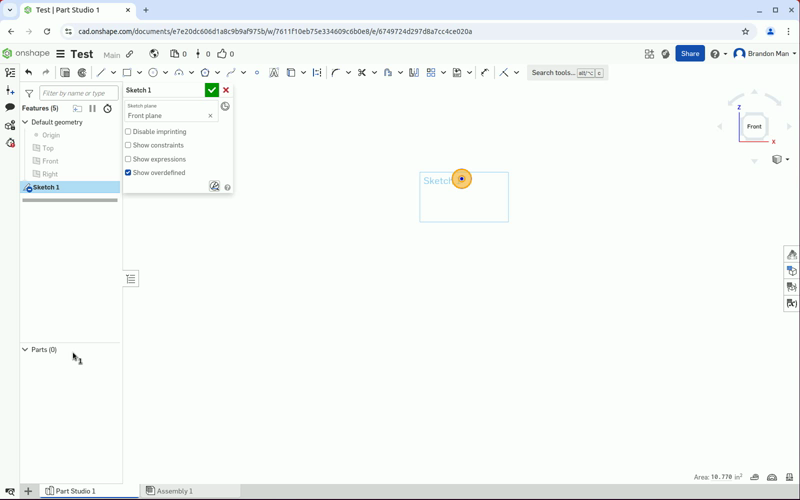
key(shift+y)
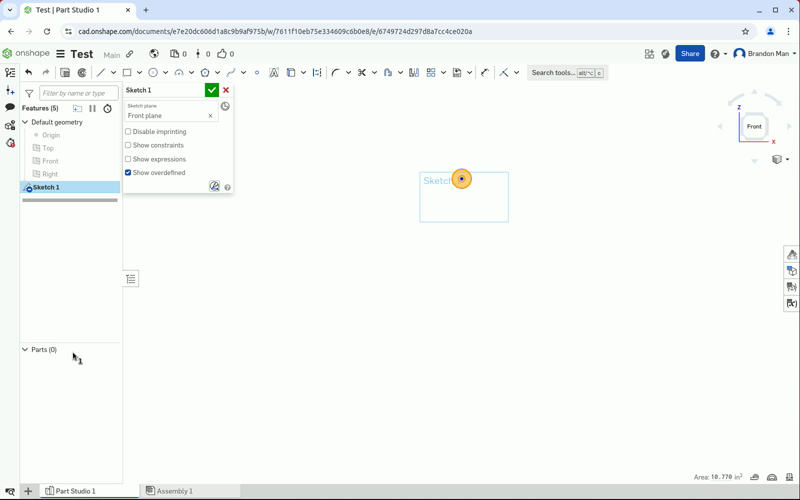
key(shift+e)
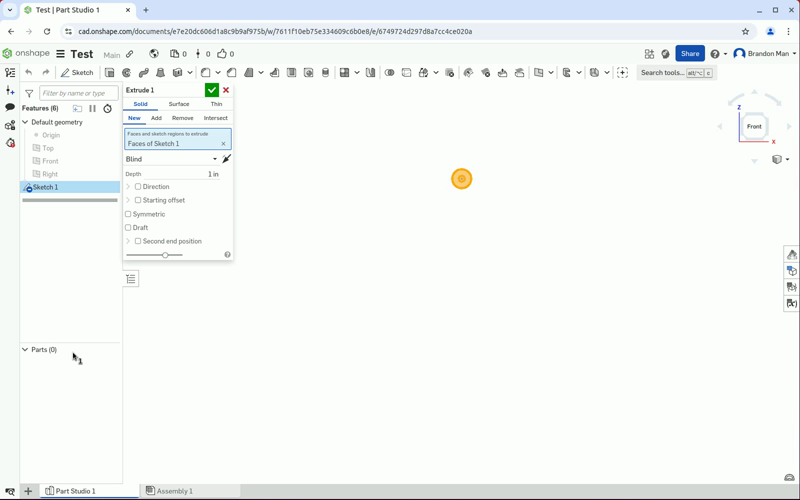
mouse_move(143, 106)
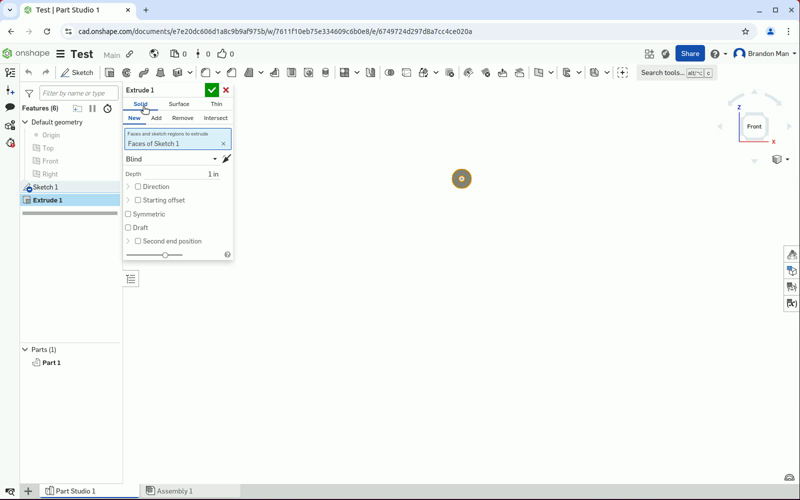
click(143, 106)
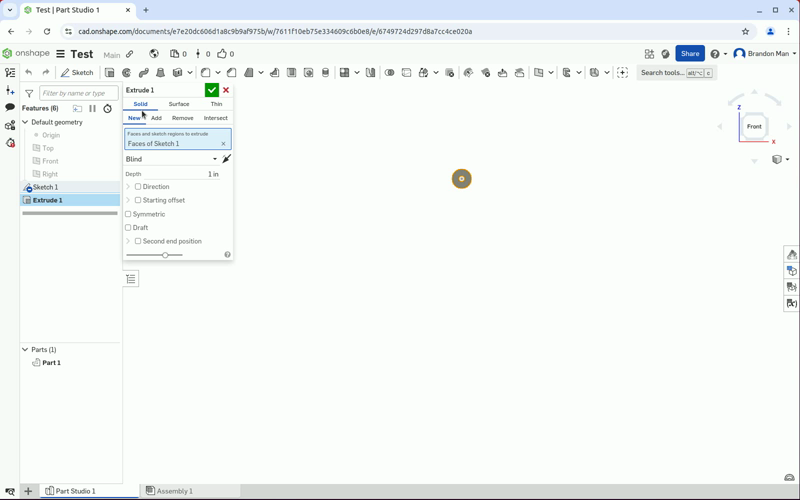
mouse_move(137, 120)
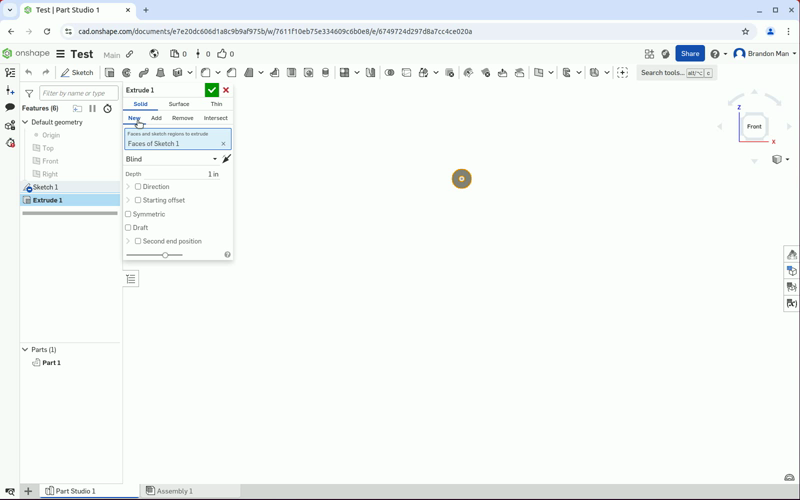
click(137, 120)
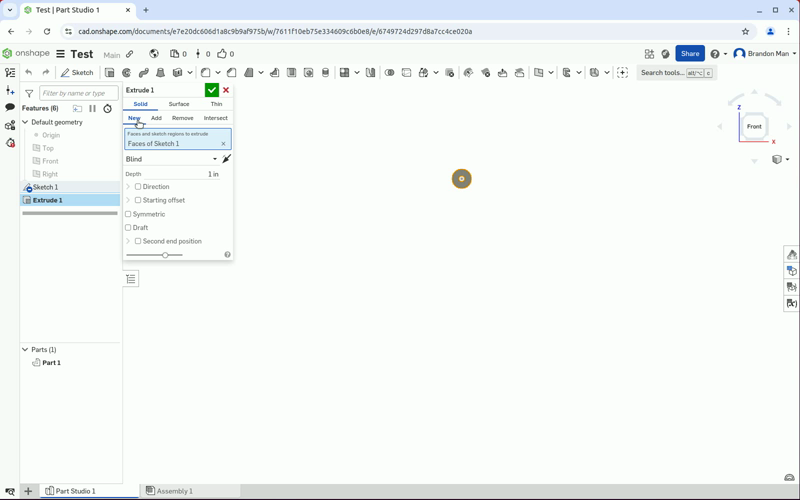
key(tab, 4)
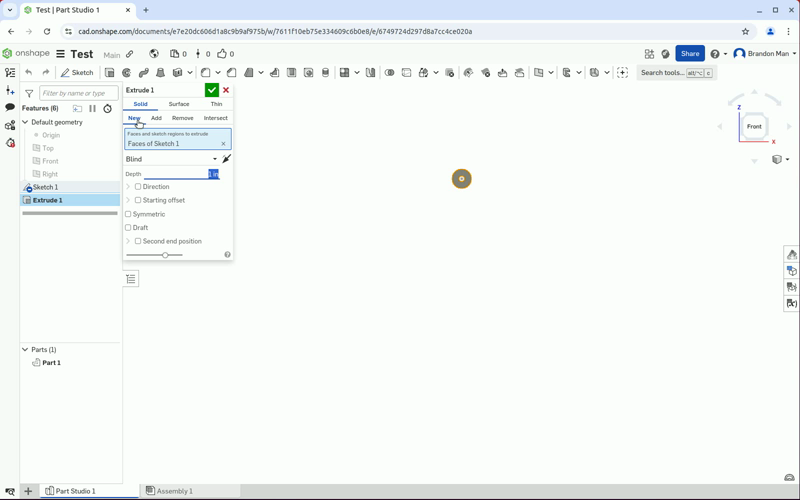
text(0.481)
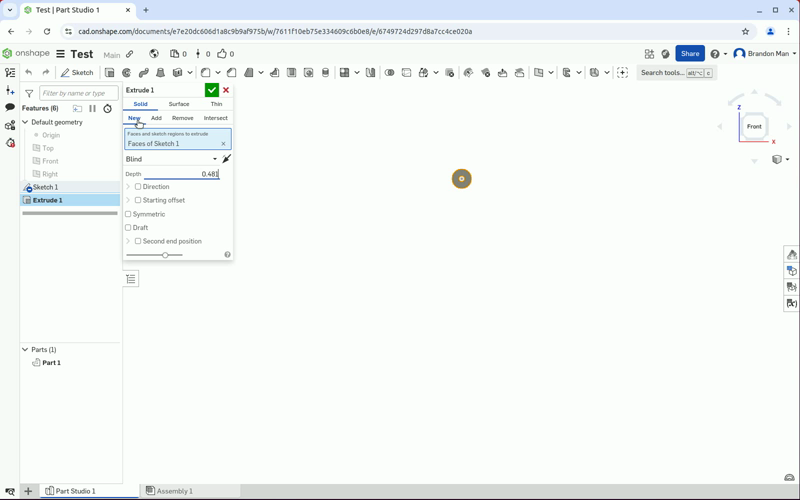
key(enter)
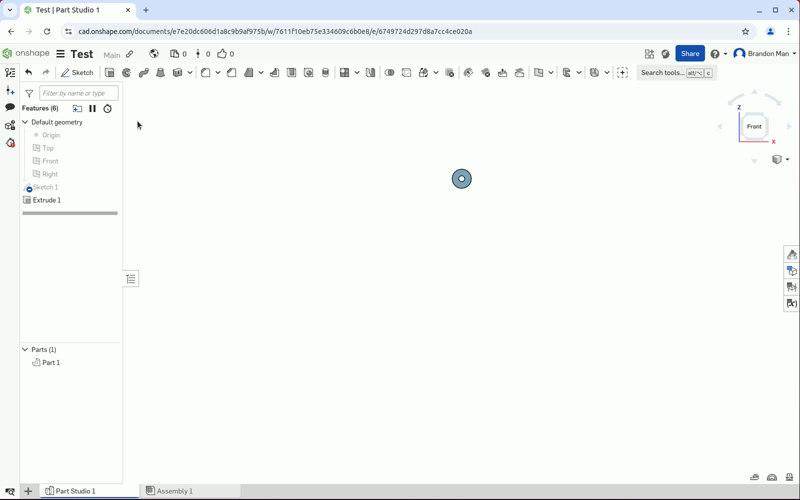
key(shift+h)
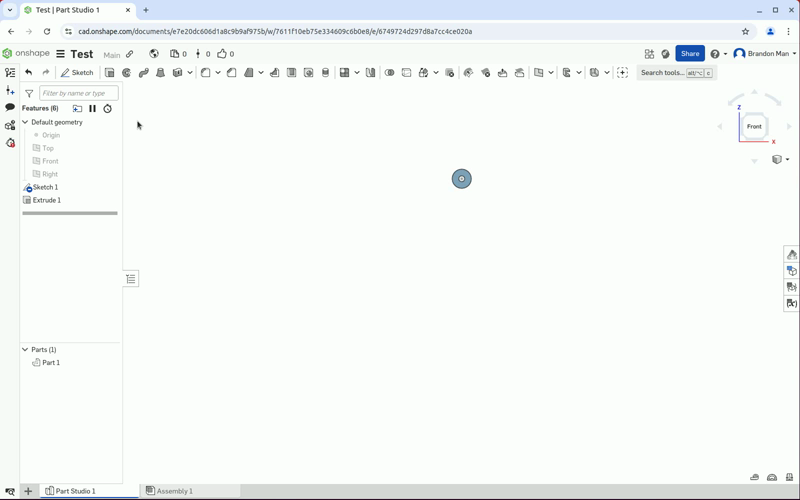
key(shift+h)
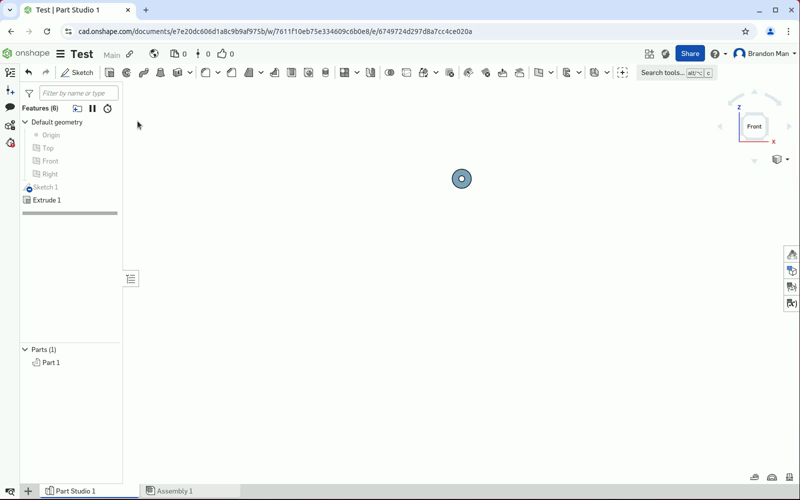
mouse_move(73, 189)
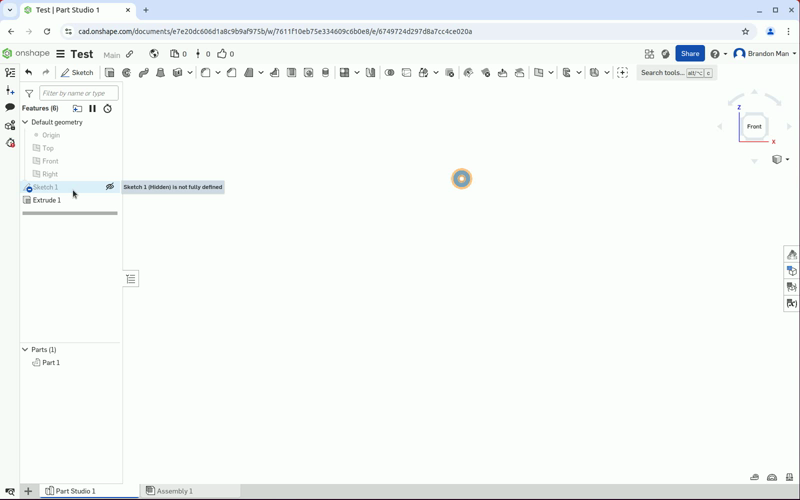
click(73, 189)
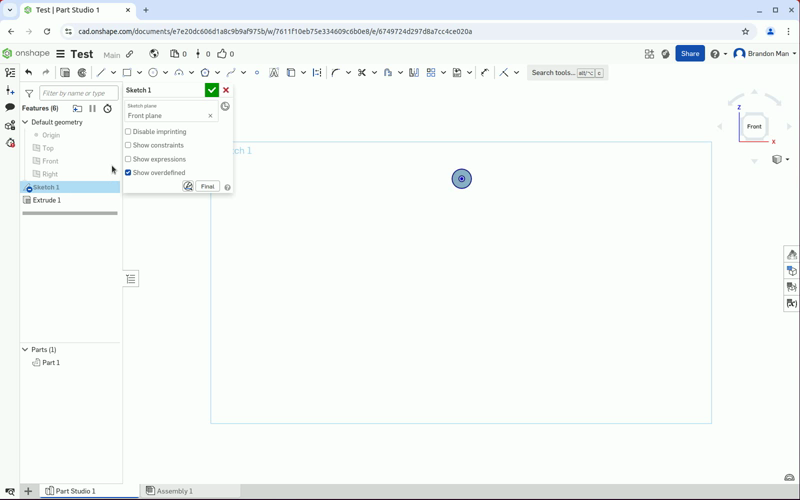
mouse_move(229, 92)
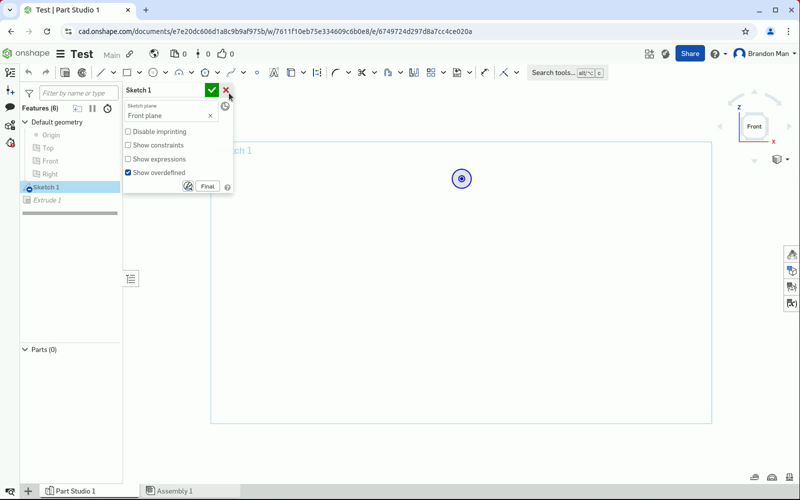
click(229, 92)
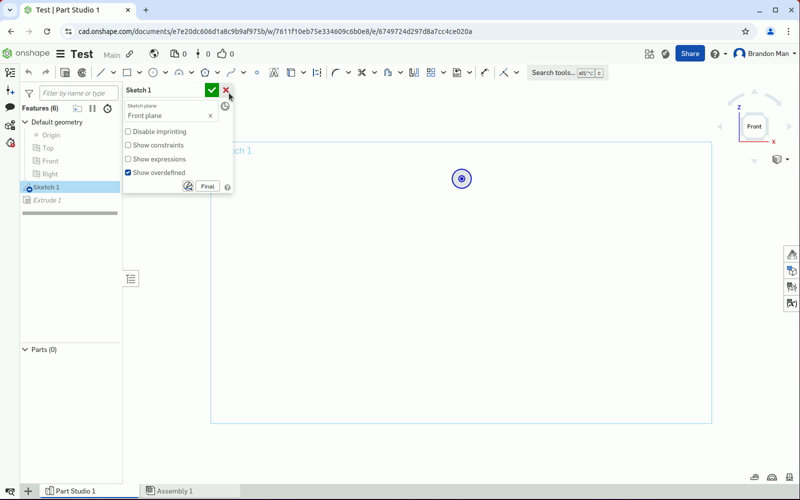
key(shift+s)
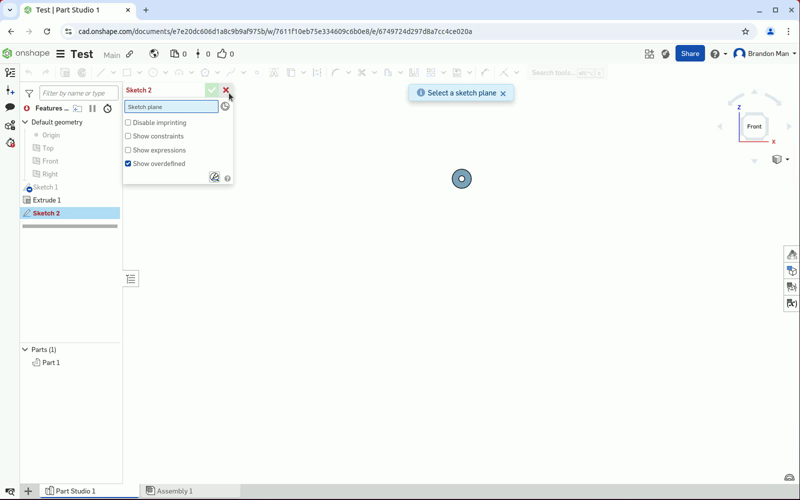
mouse_move(73, 163)
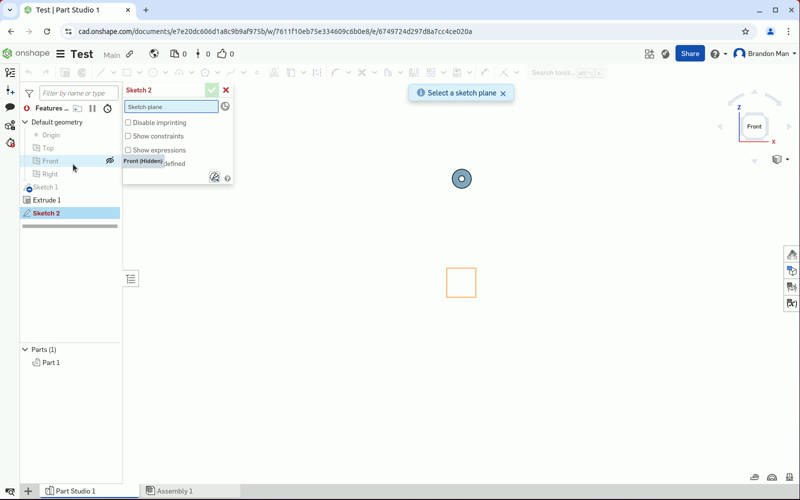
click(73, 163)
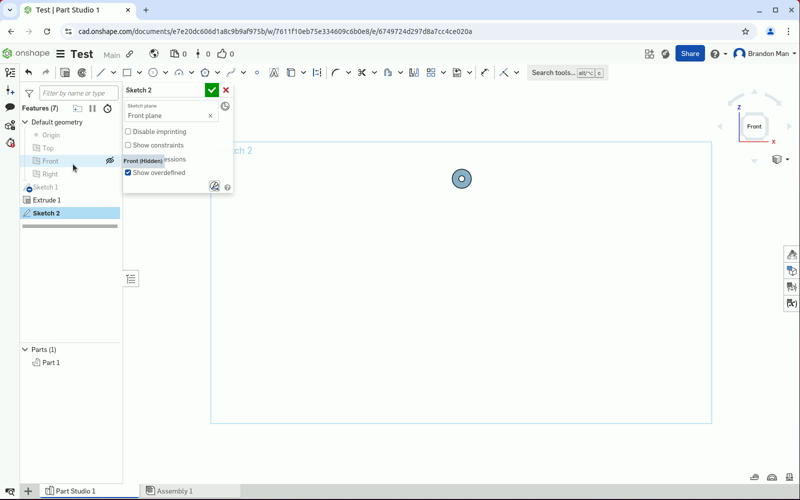
mouse_move(73, 352)
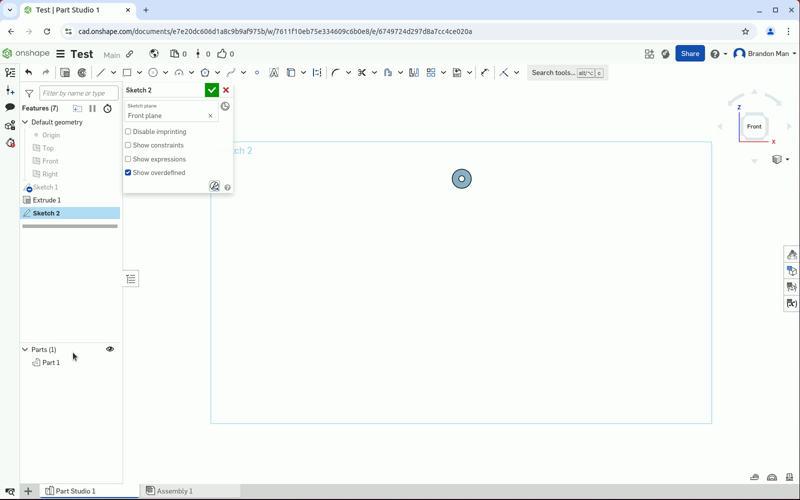
key(y)
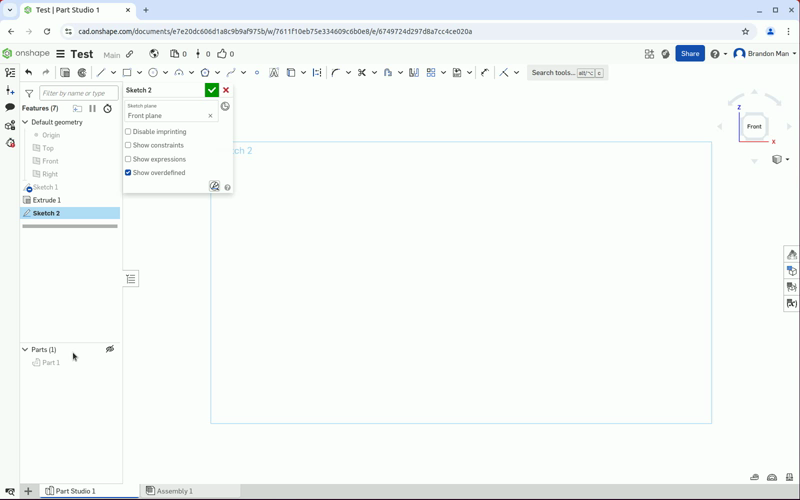
key(a)
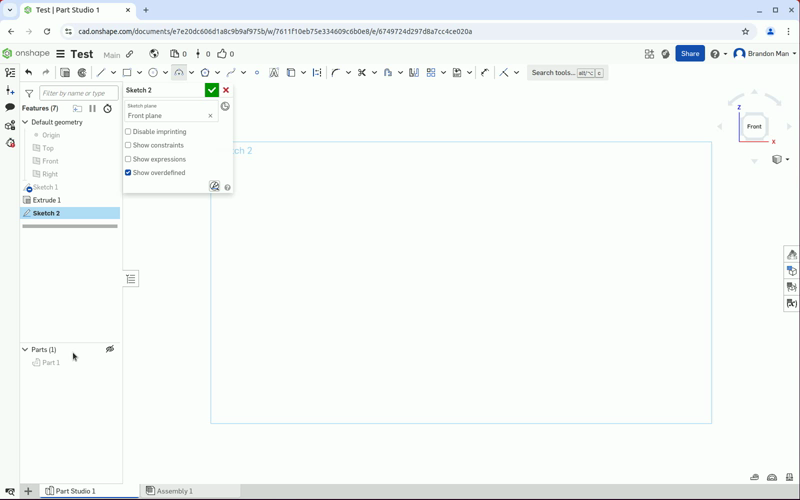
key_down(shift)
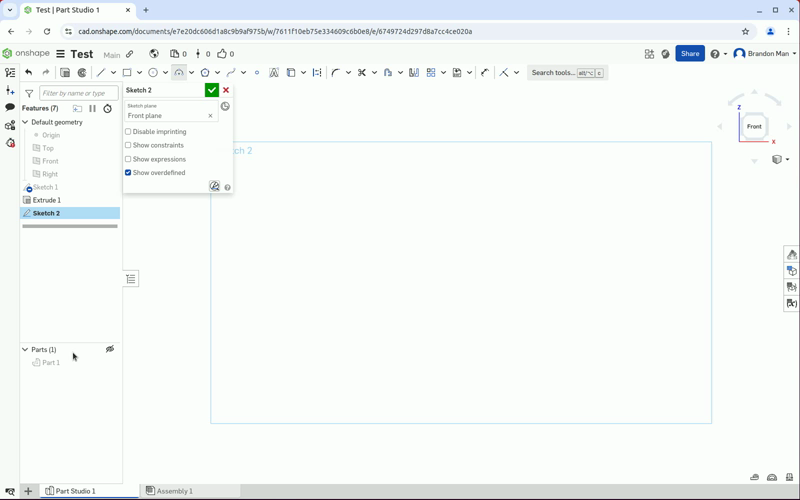
mouse_move(446, 223)
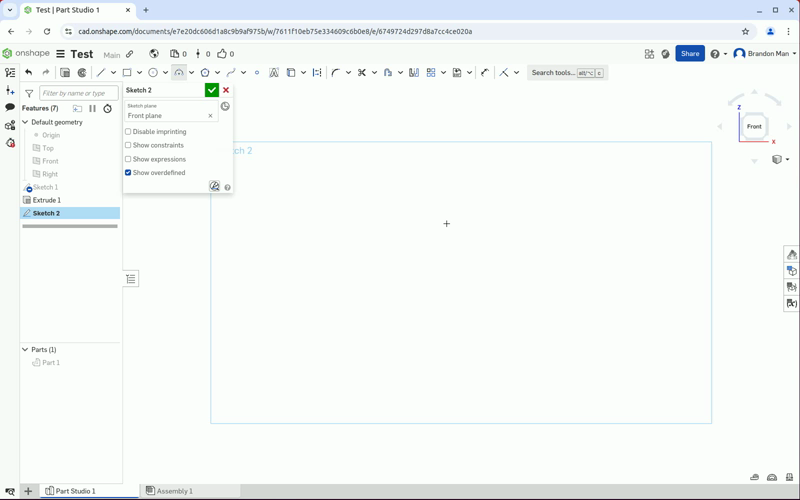
click(446, 223)
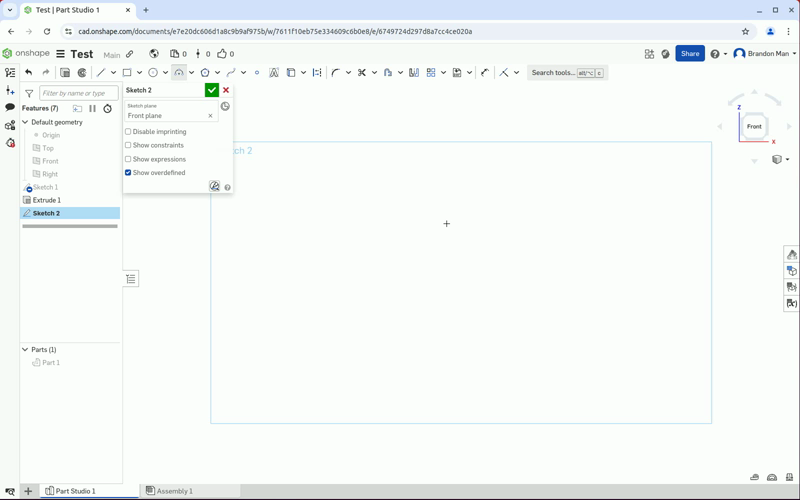
key_up(shift)
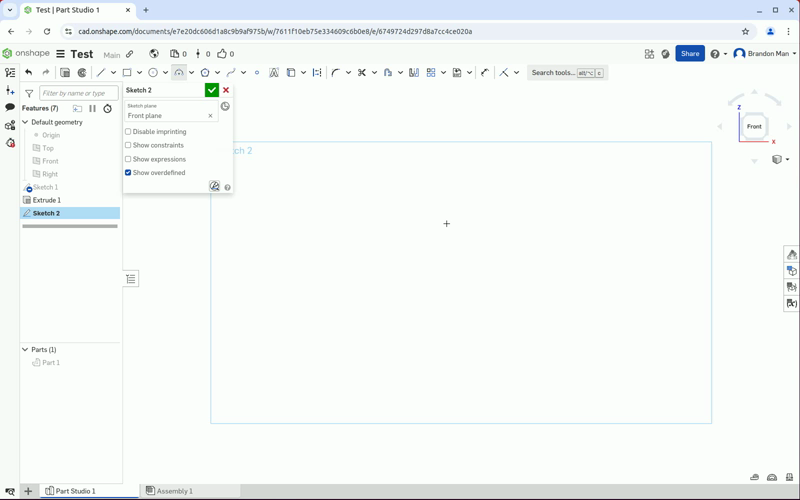
key_down(shift)
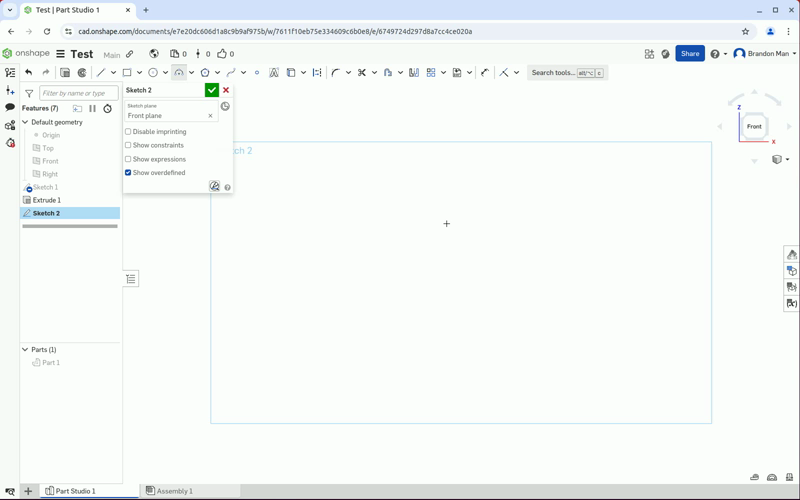
mouse_move(476, 223)
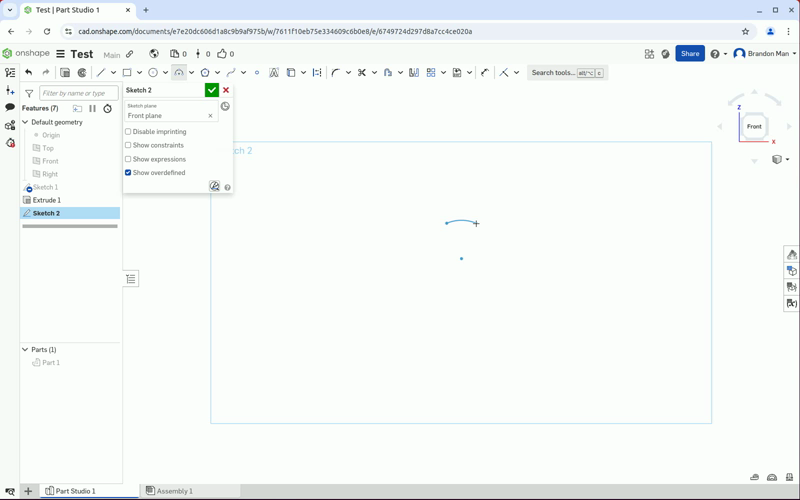
click(476, 223)
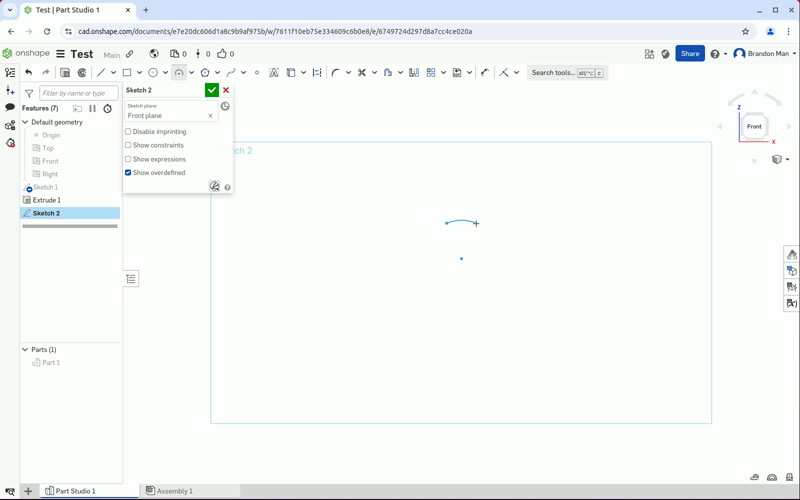
mouse_move(461, 210)
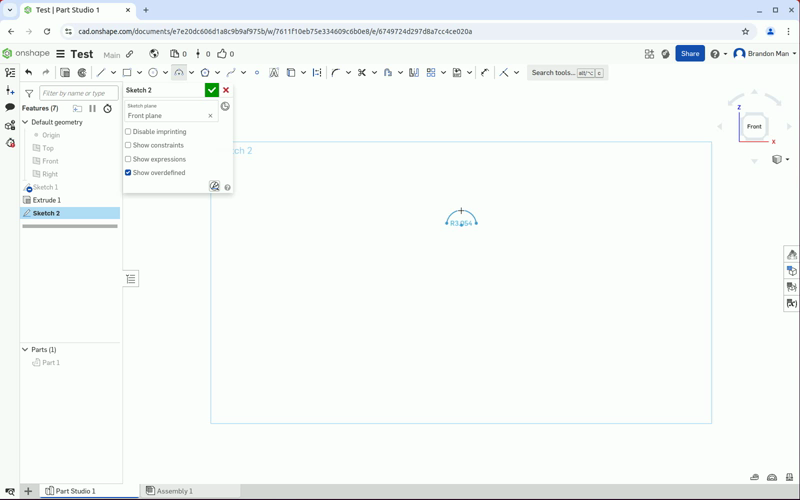
click(461, 210)
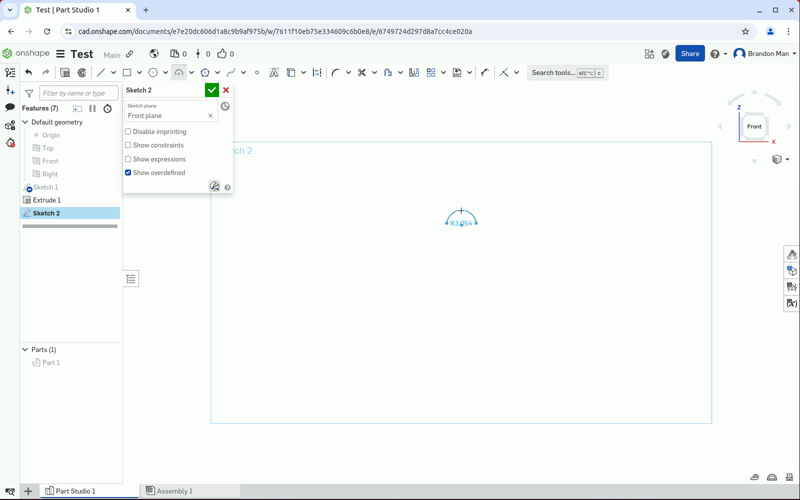
key_up(shift)
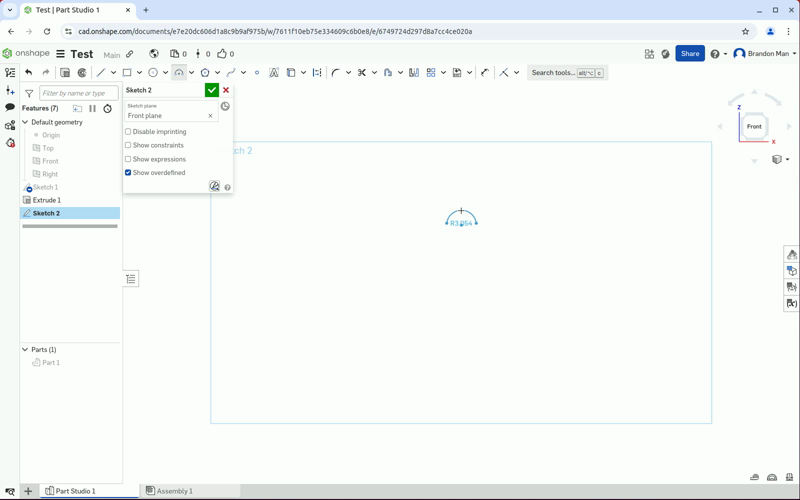
key(esc)
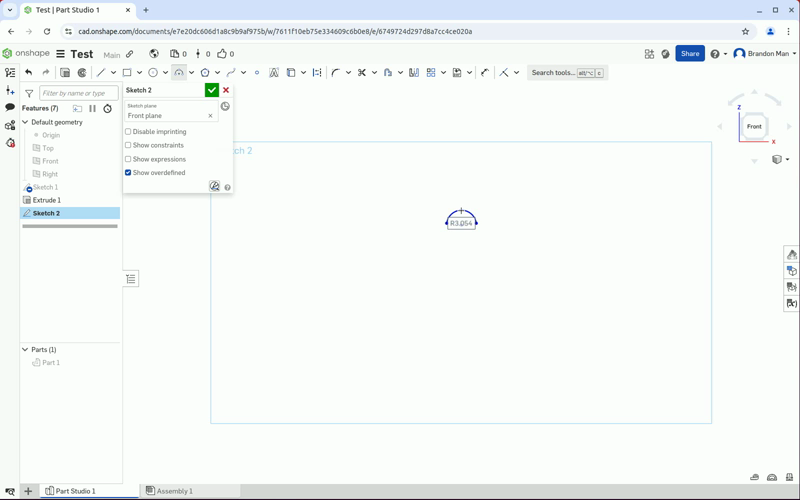
key(l)
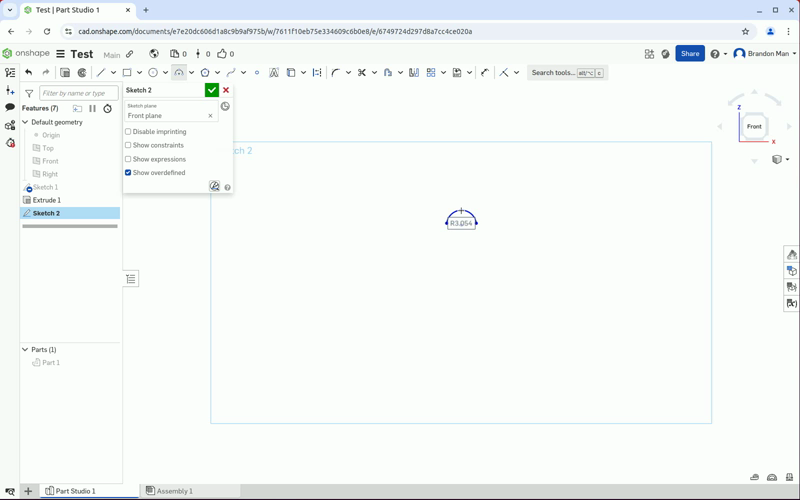
mouse_move(476, 223)
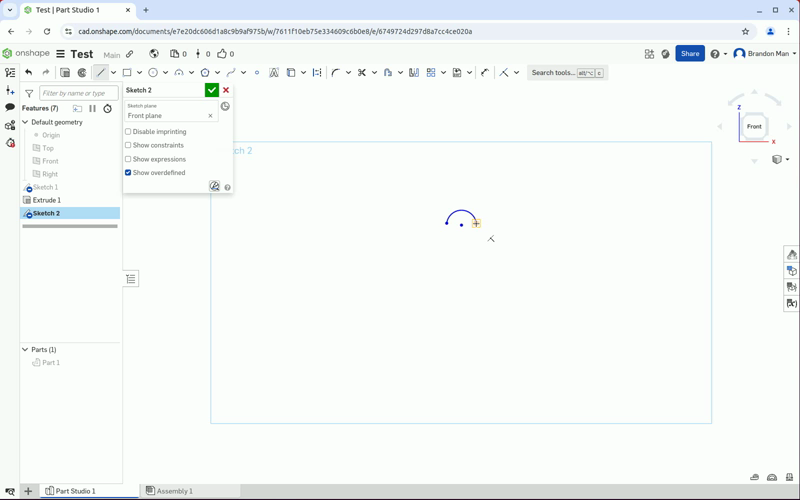
click(476, 223)
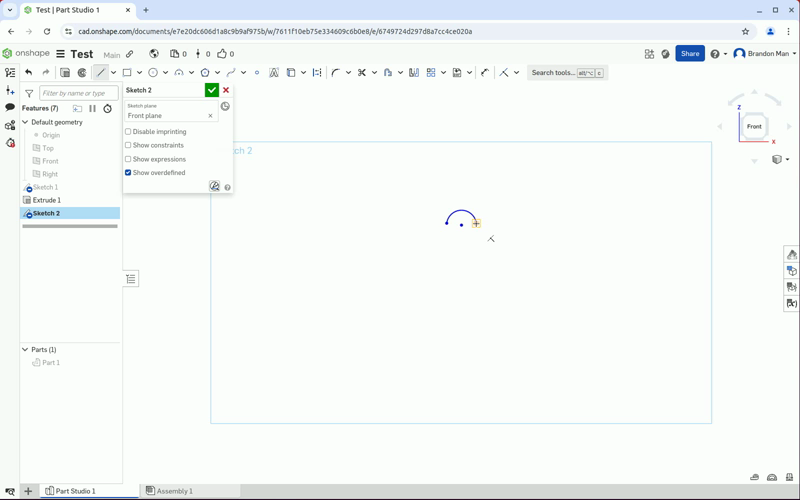
key_down(shift)
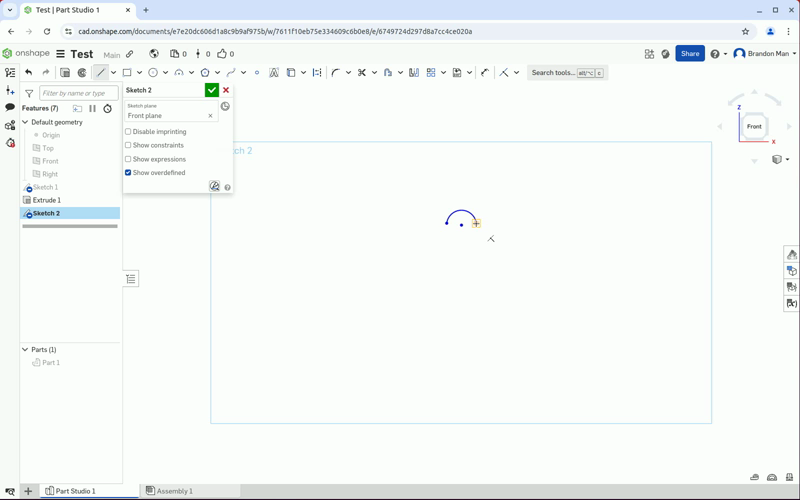
mouse_move(506, 223)
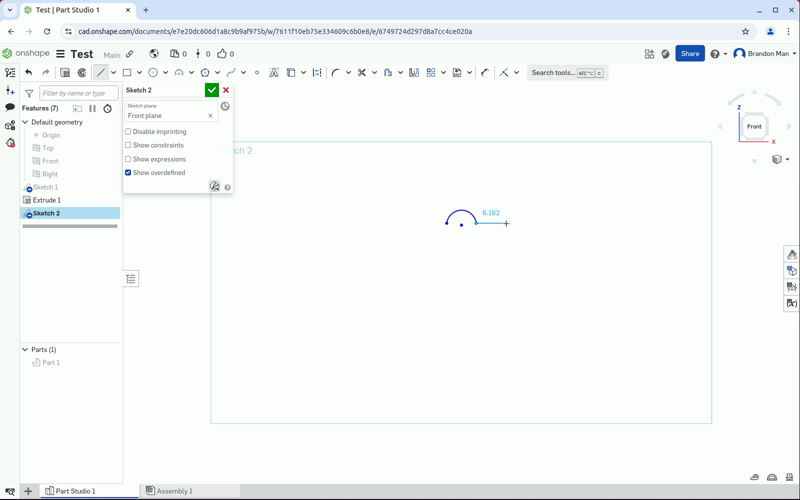
mouse_move(470, 176)
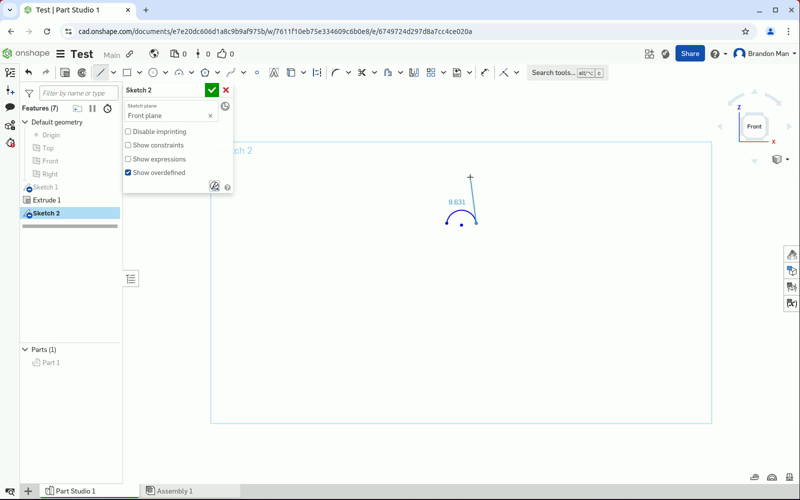
click(470, 176)
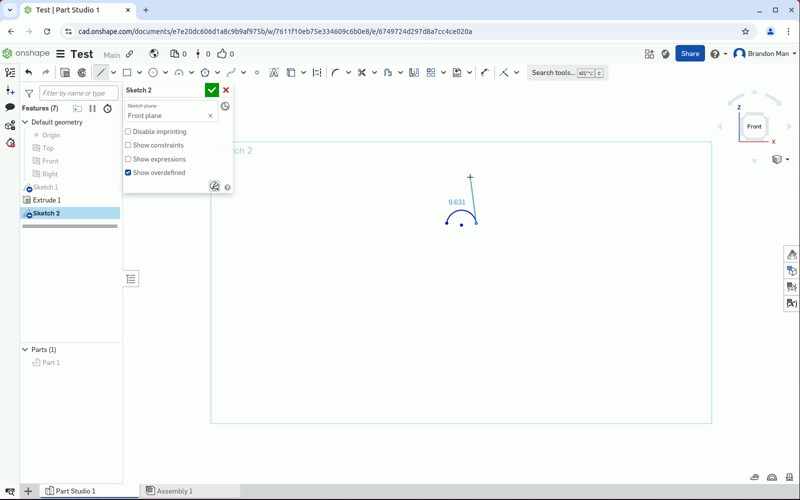
key_up(shift)
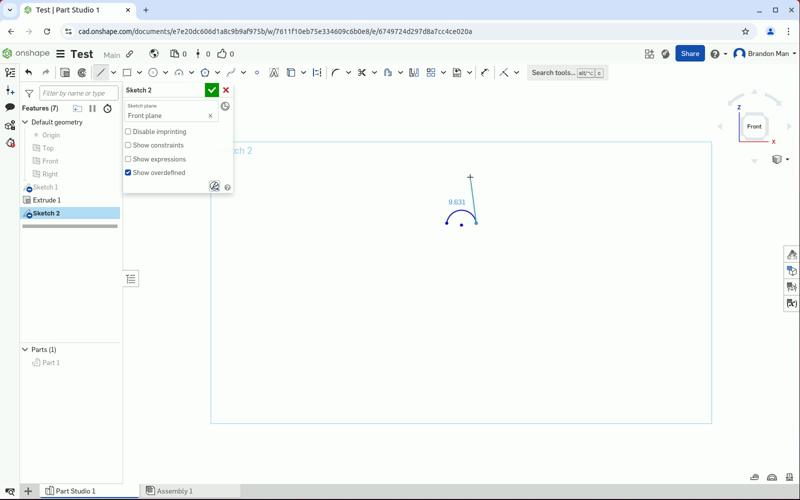
key(esc)
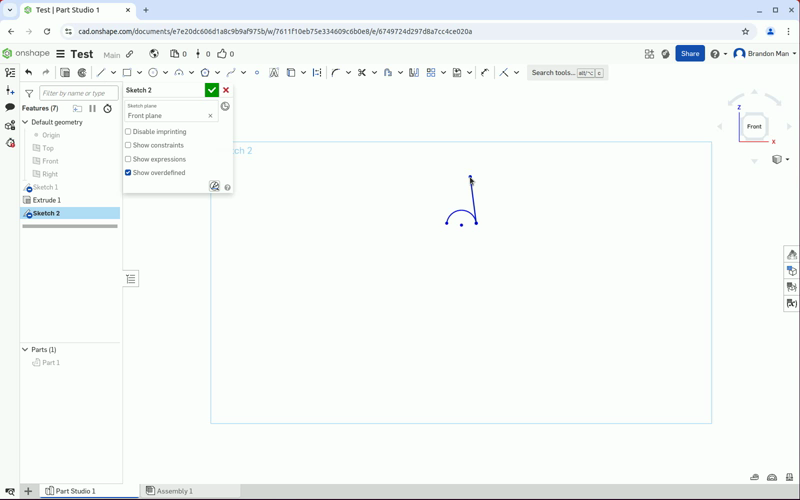
key(a)
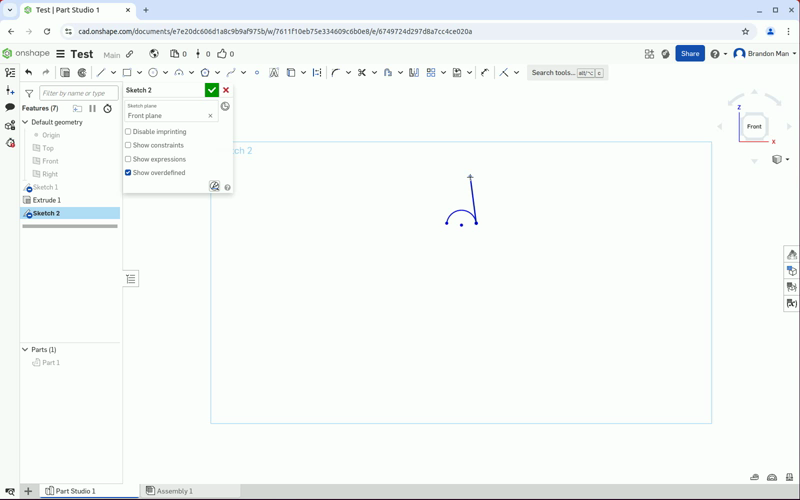
mouse_move(470, 176)
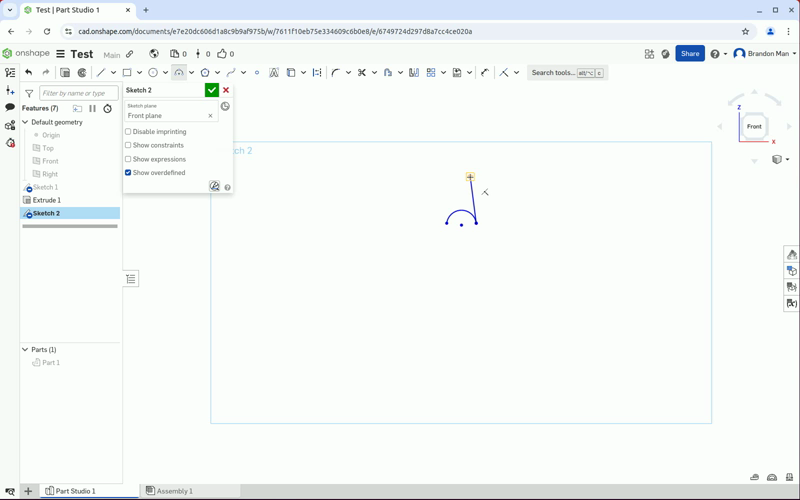
click(470, 176)
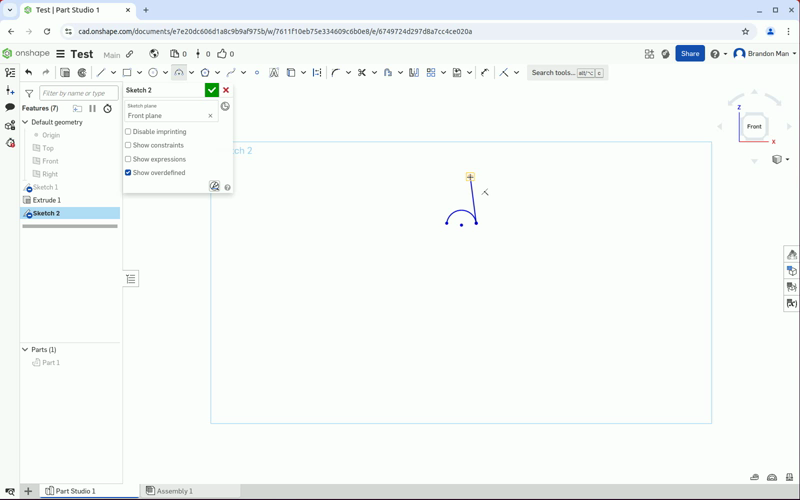
key_down(shift)
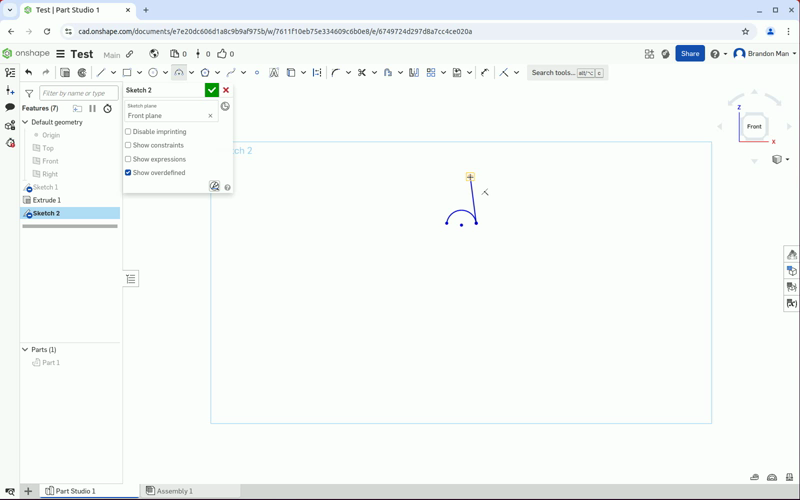
mouse_move(452, 176)
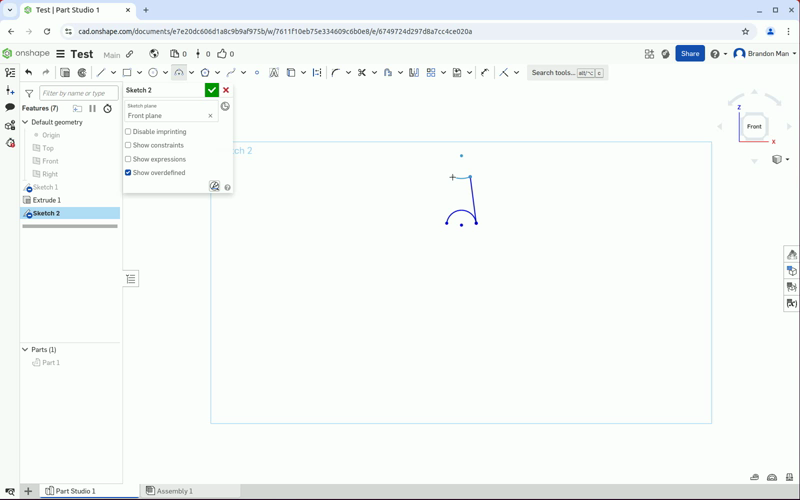
click(452, 176)
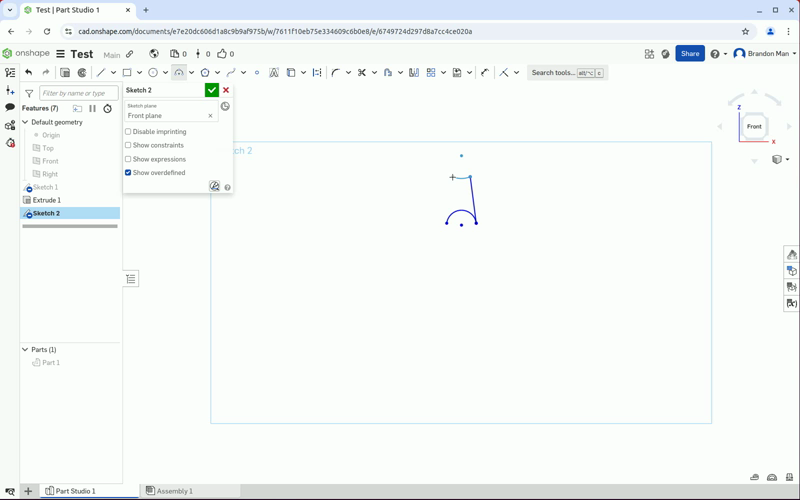
mouse_move(461, 186)
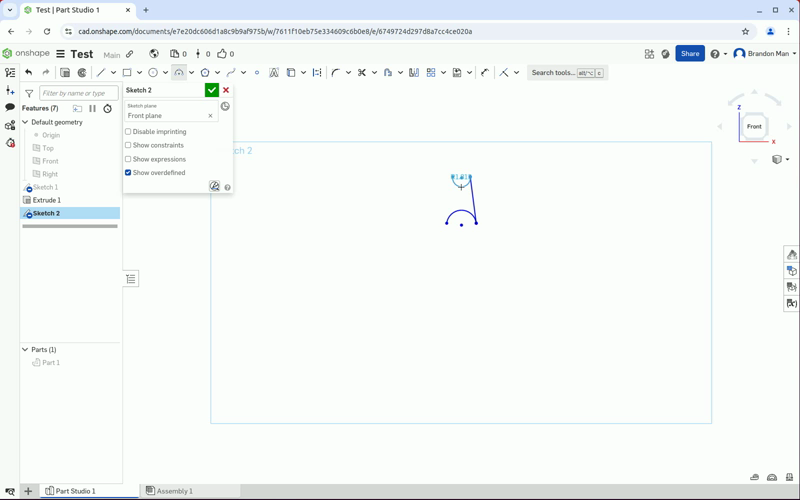
click(461, 186)
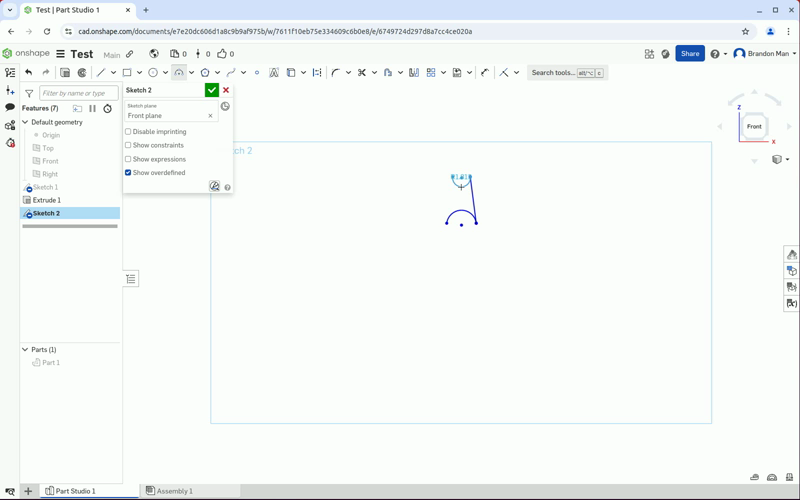
key_up(shift)
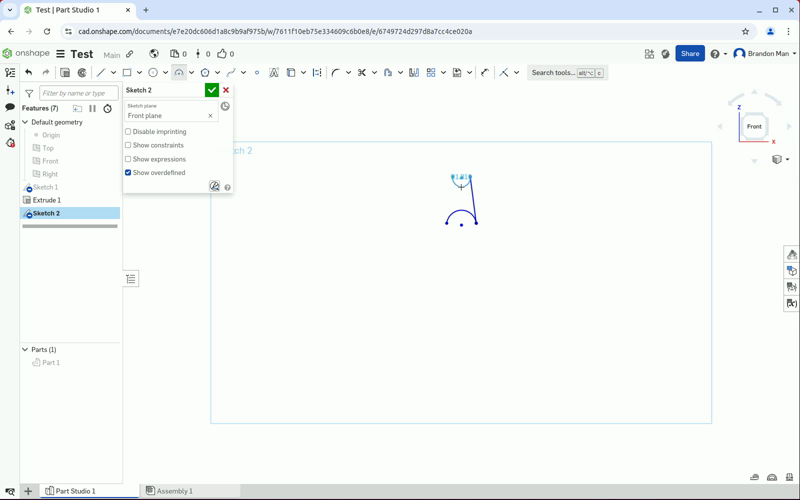
key(esc)
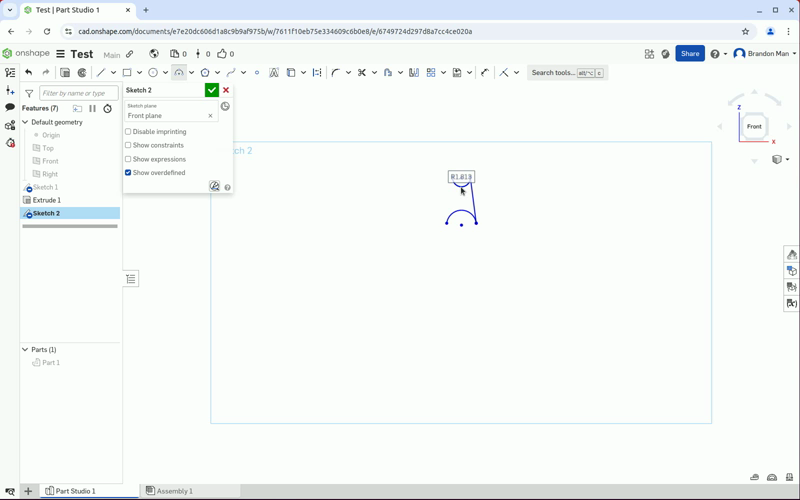
key(l)
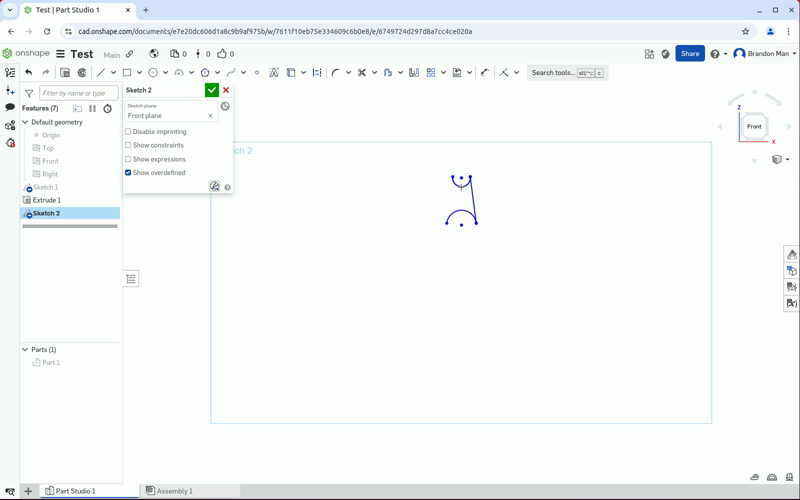
mouse_move(452, 176)
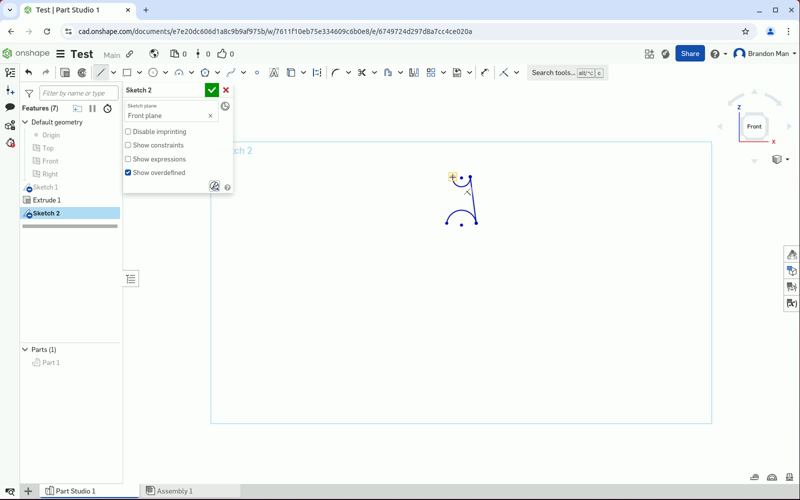
click(452, 176)
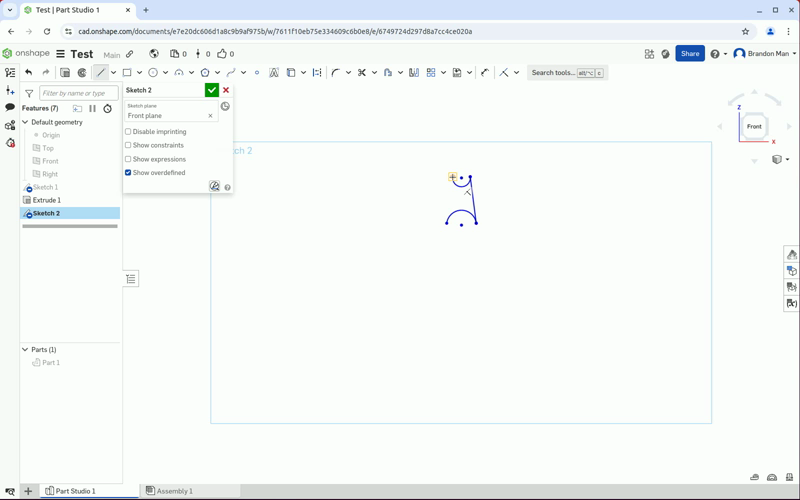
mouse_move(482, 176)
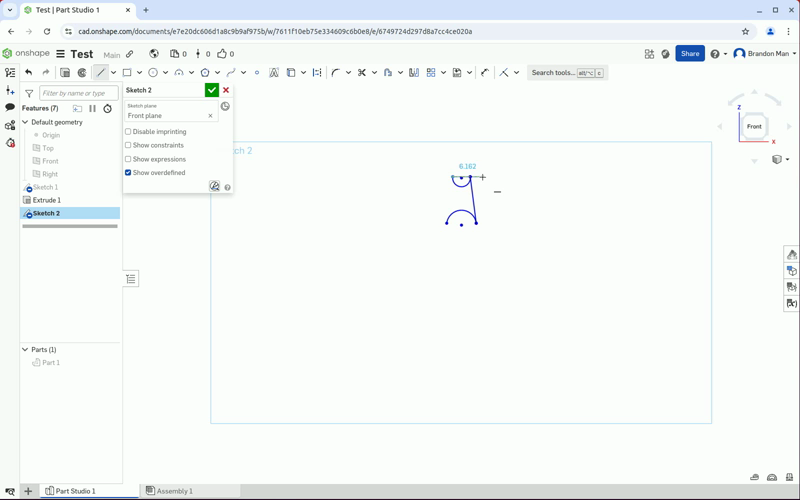
key_down(shift)
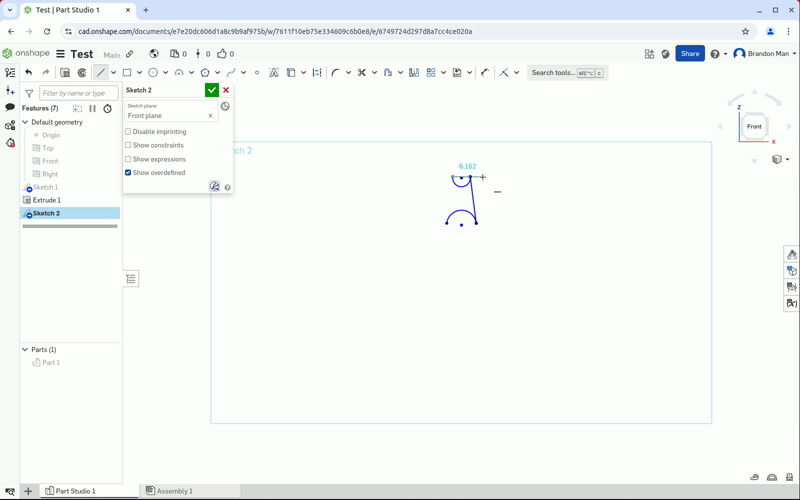
mouse_move(446, 223)
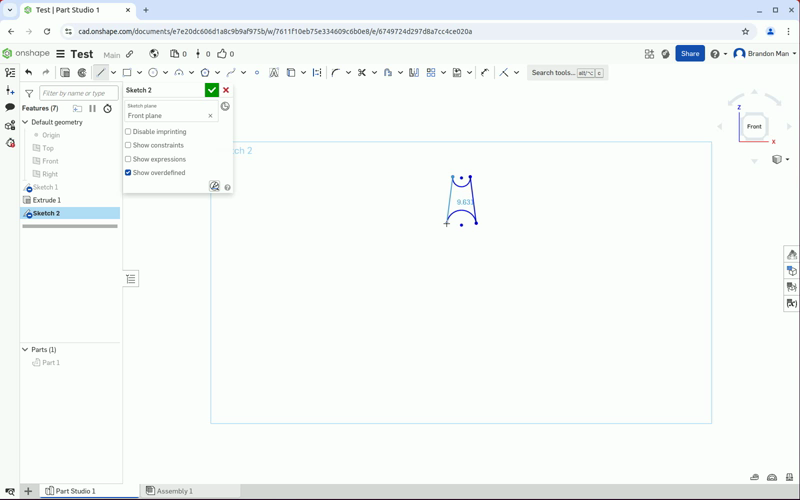
key_up(shift)
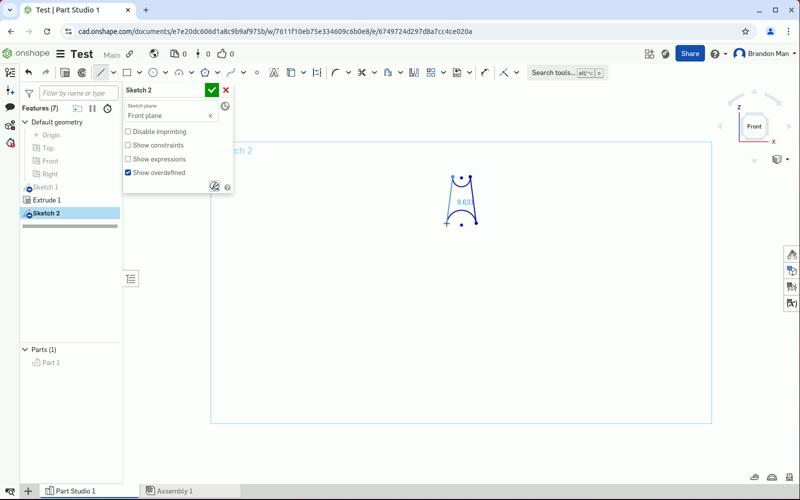
click(446, 223)
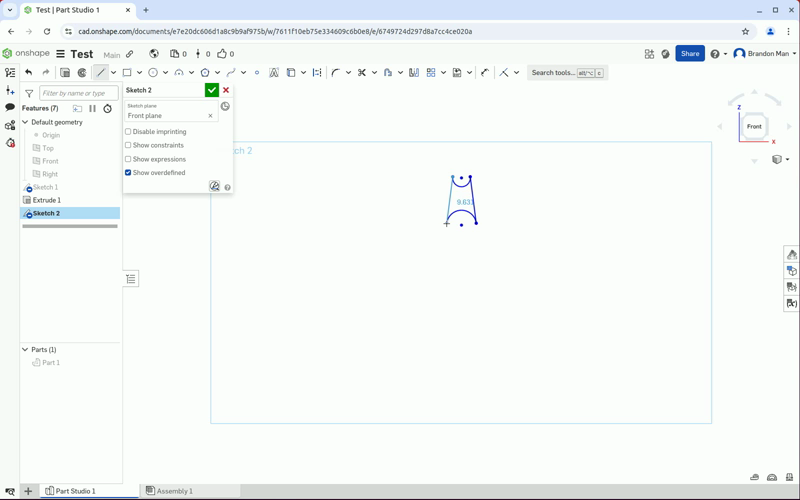
key(esc)
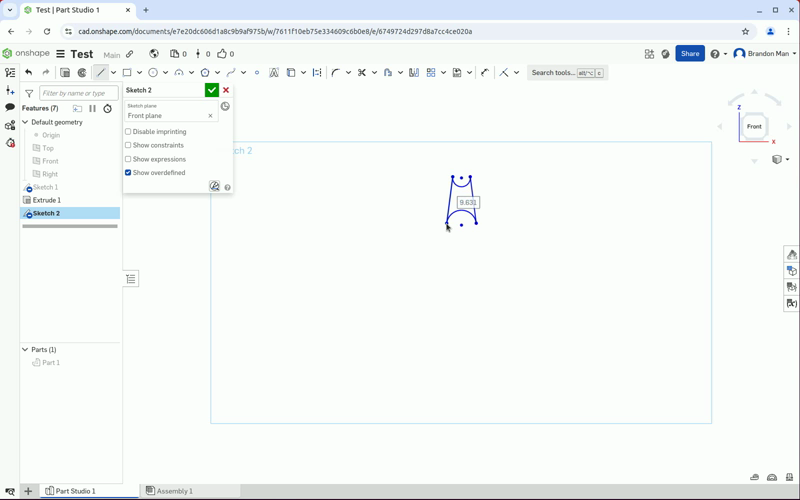
key(c)
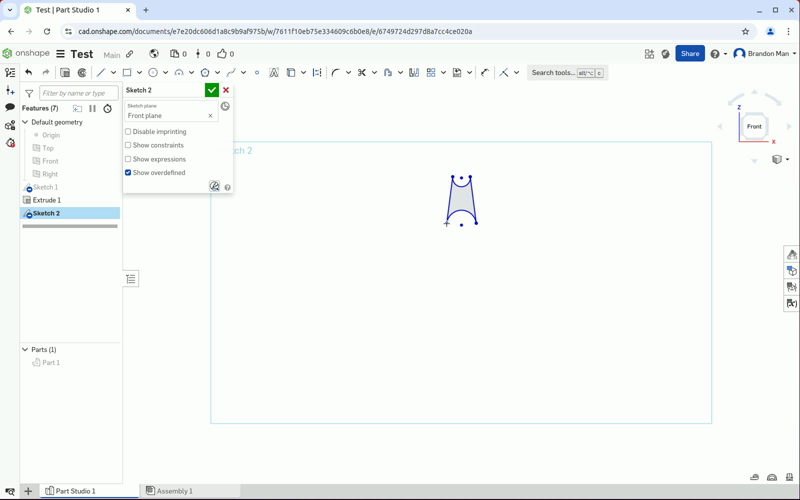
key_down(shift)
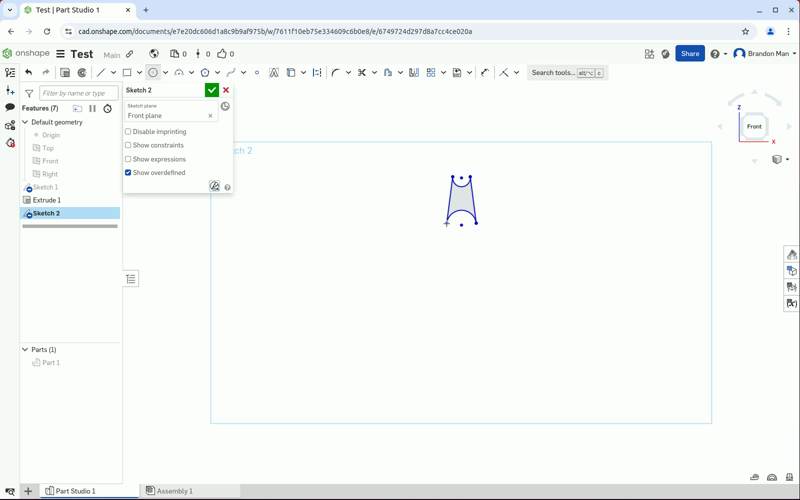
mouse_move(458, 191)
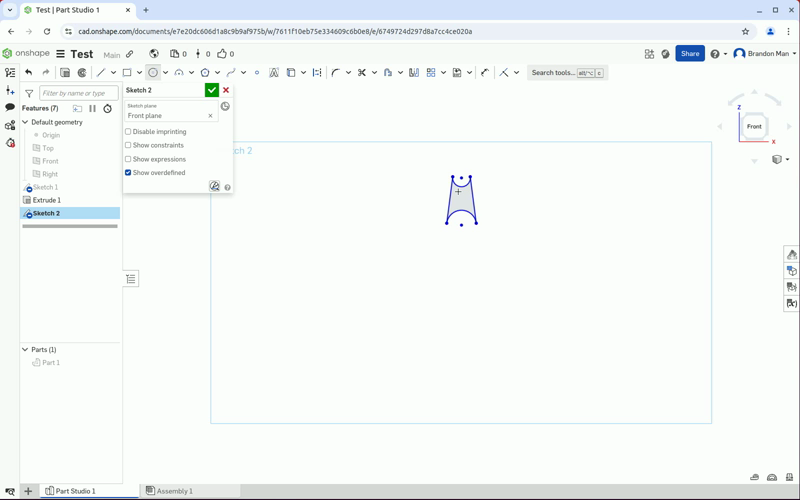
click(458, 191)
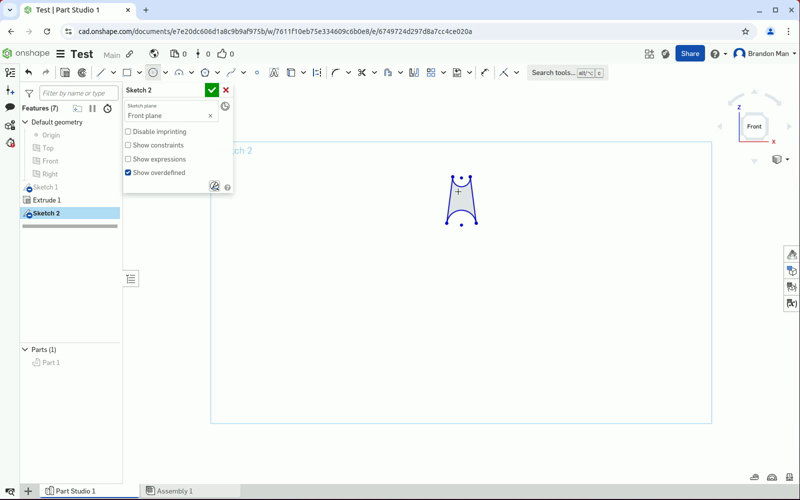
key_up(shift)
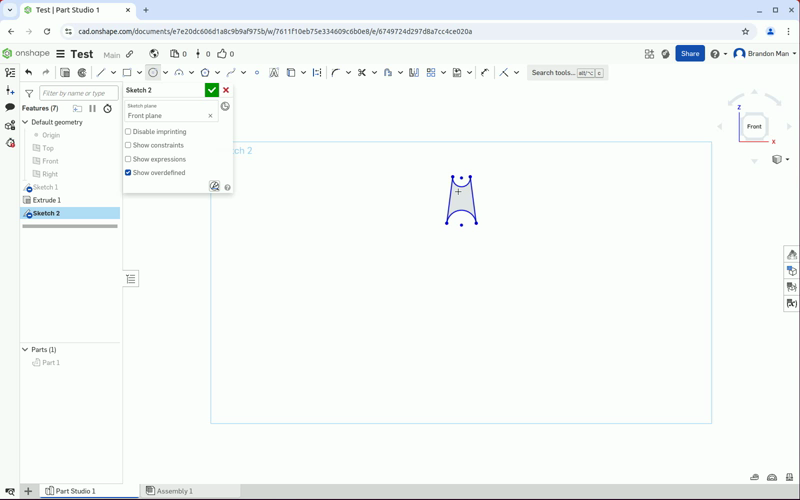
mouse_move(461, 191)
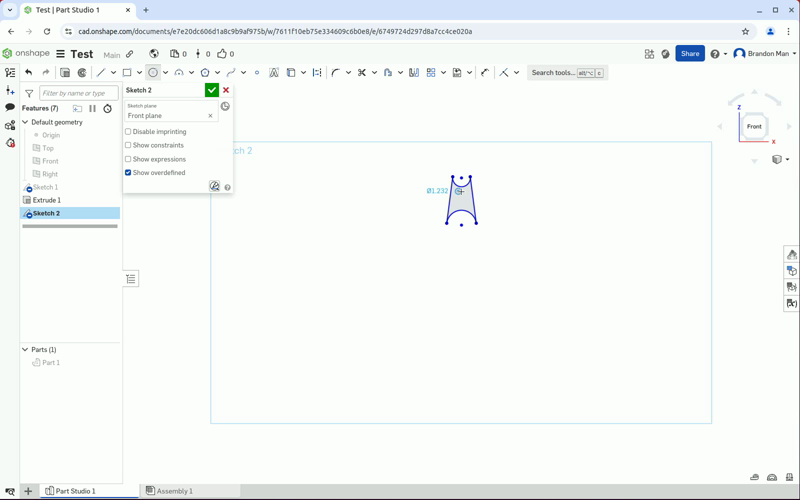
scroll(6)
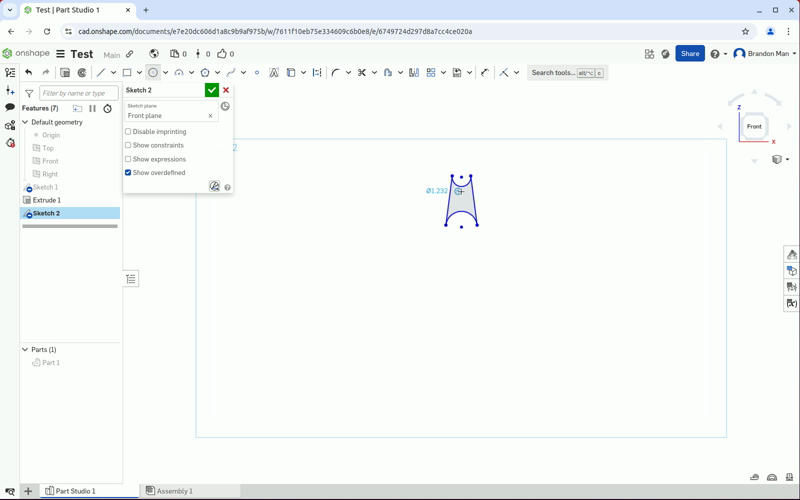
scroll(6)
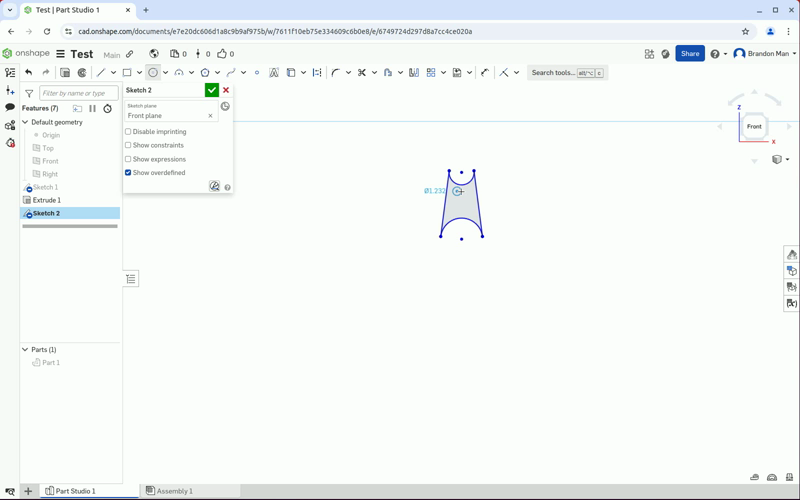
scroll(6)
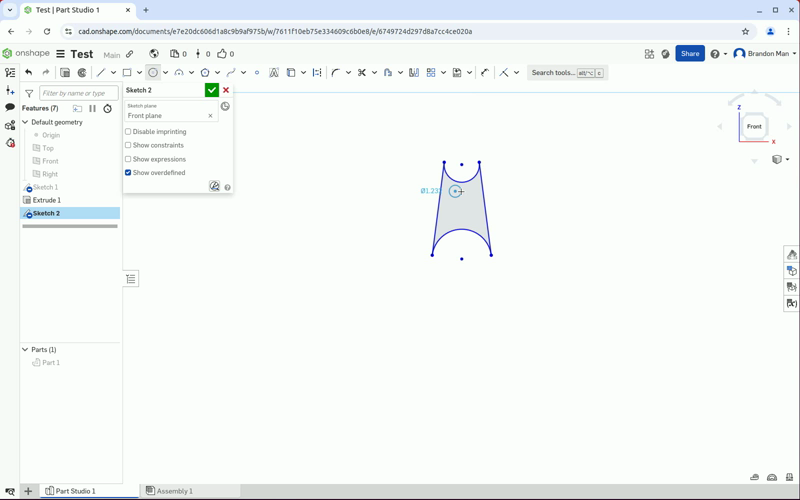
scroll(6)
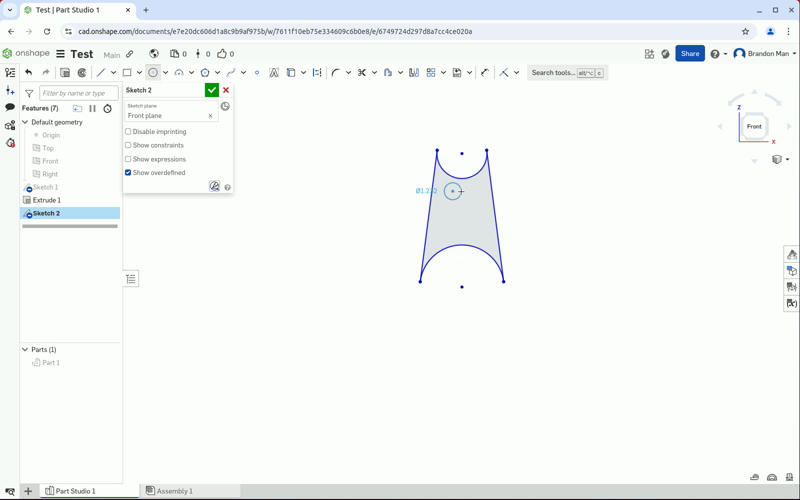
scroll(6)
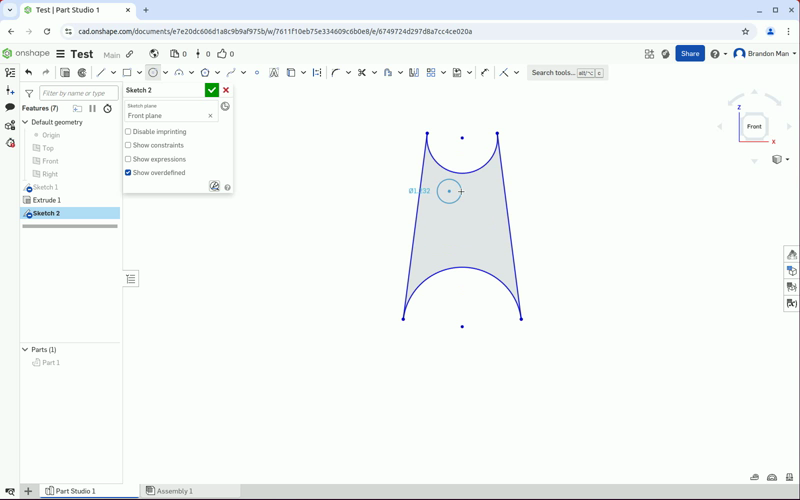
scroll(6)
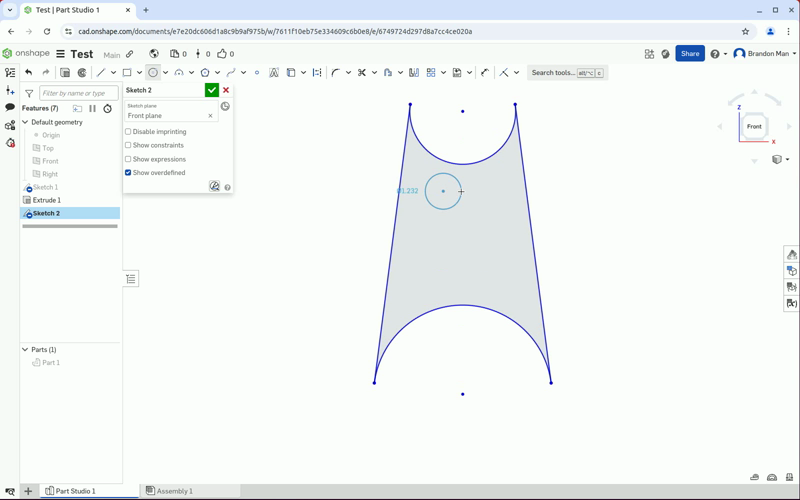
scroll(6)
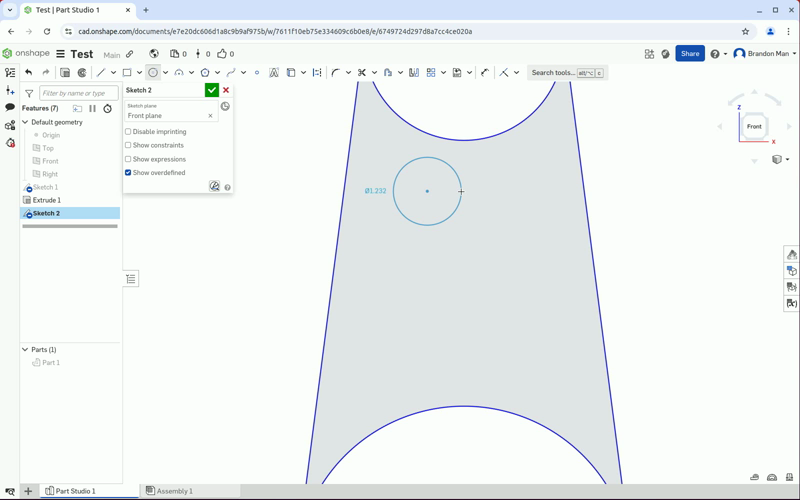
click(461, 191)
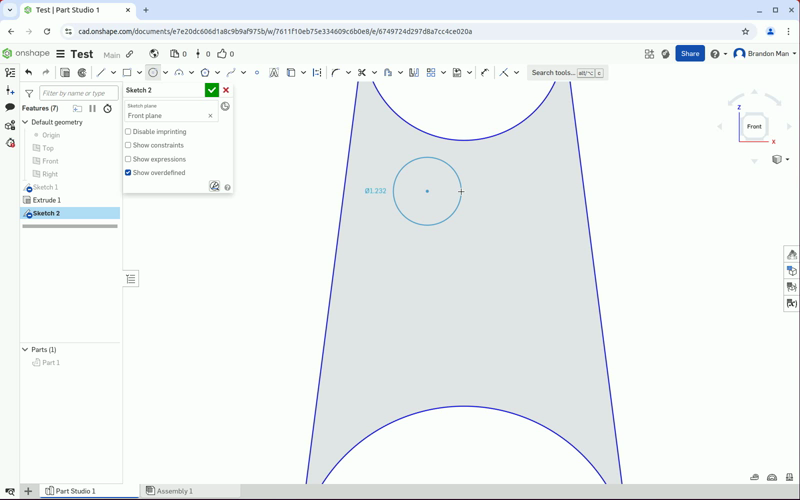
scroll(-6)
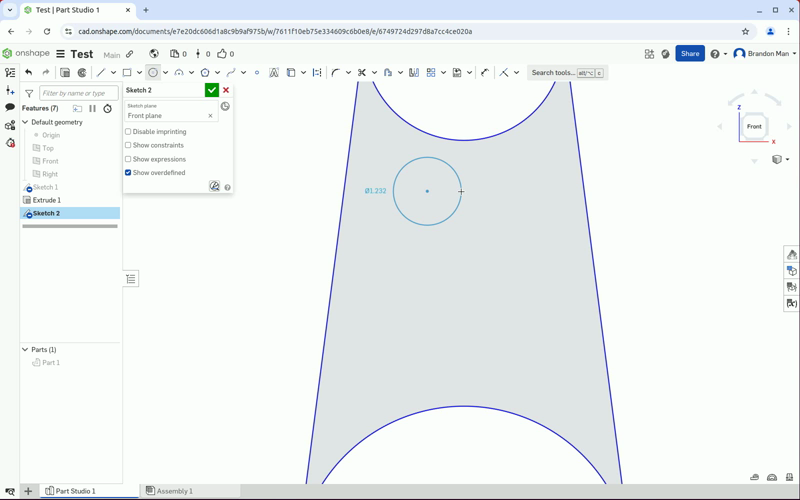
scroll(-6)
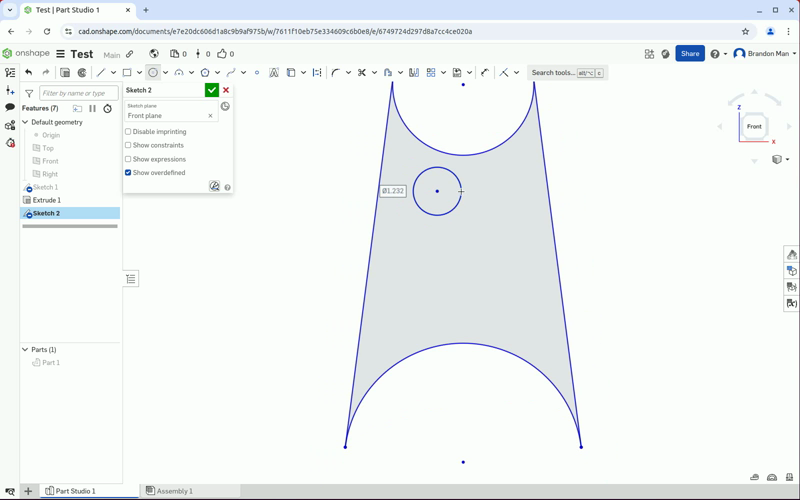
scroll(-6)
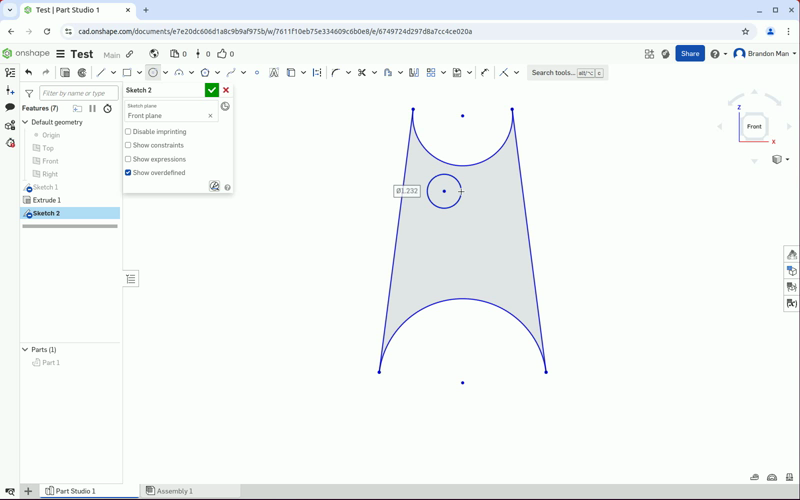
scroll(-6)
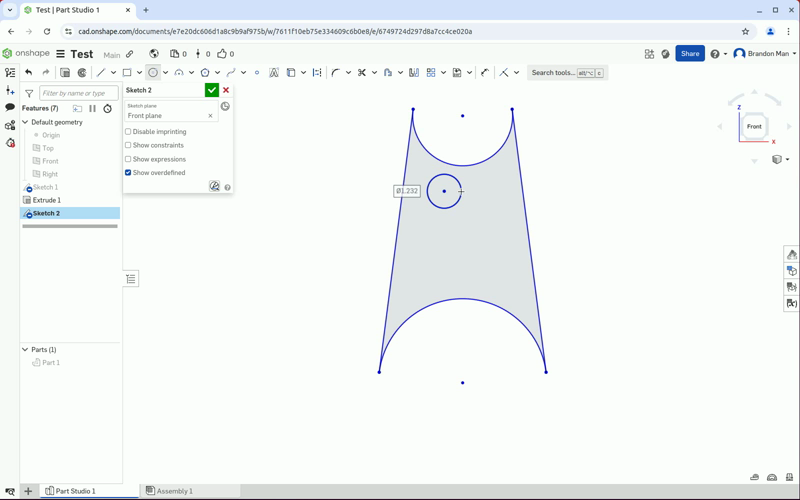
scroll(-6)
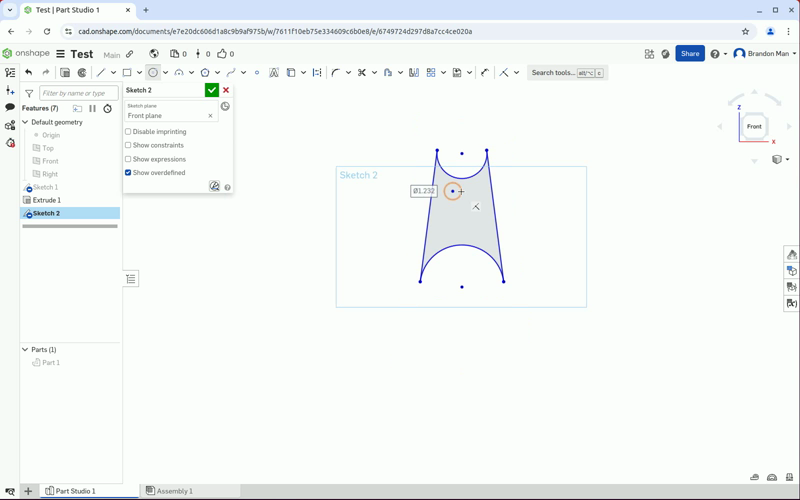
scroll(-6)
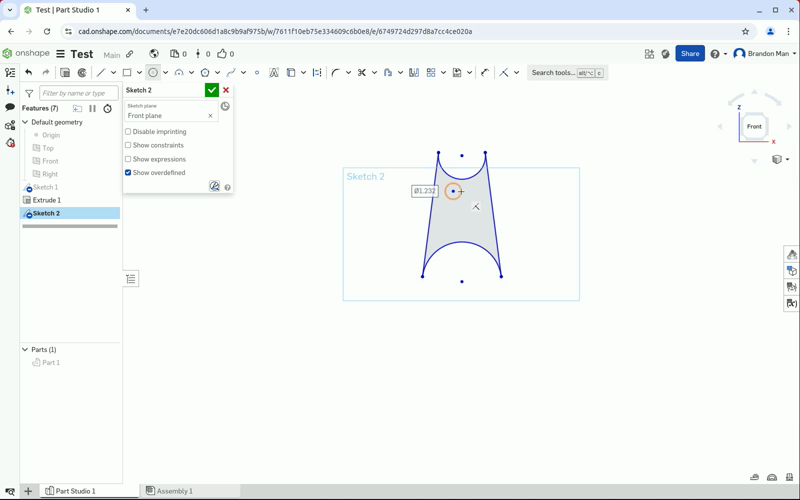
scroll(-6)
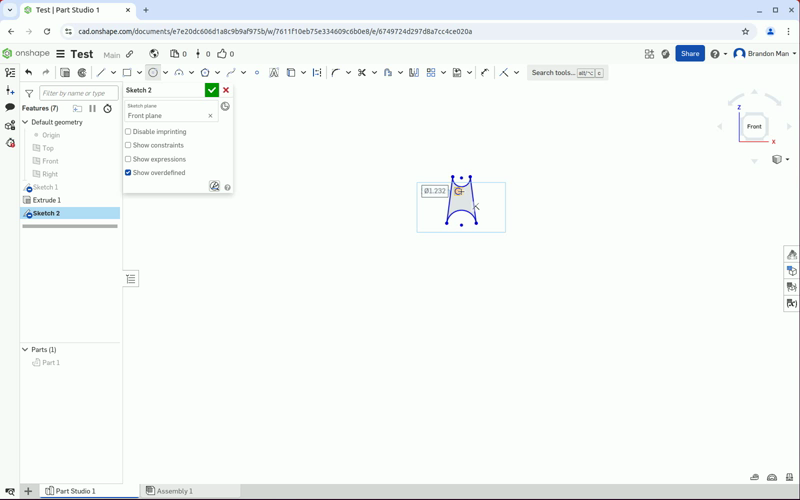
key(esc)
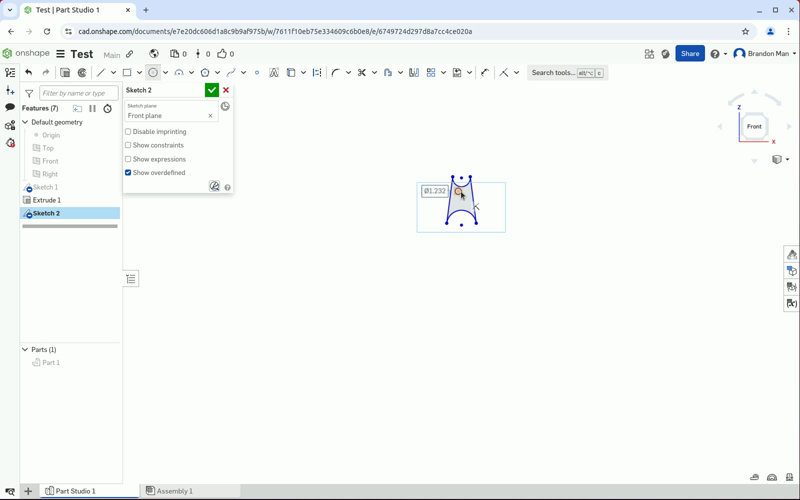
mouse_move(456, 204)
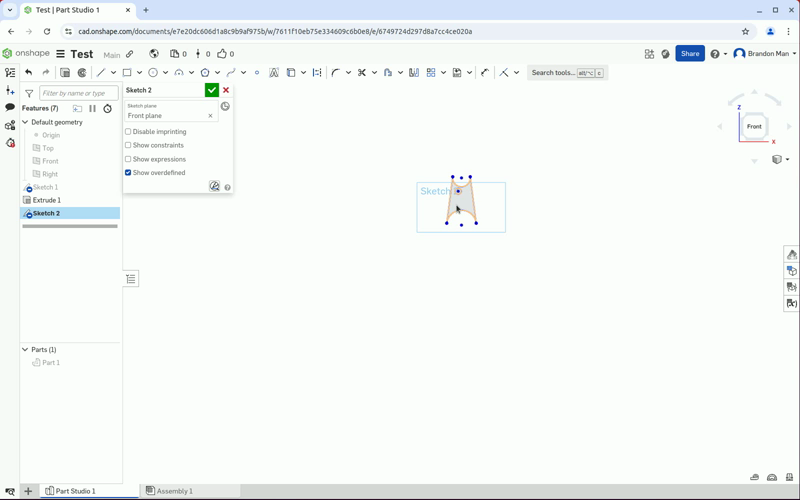
scroll(6)
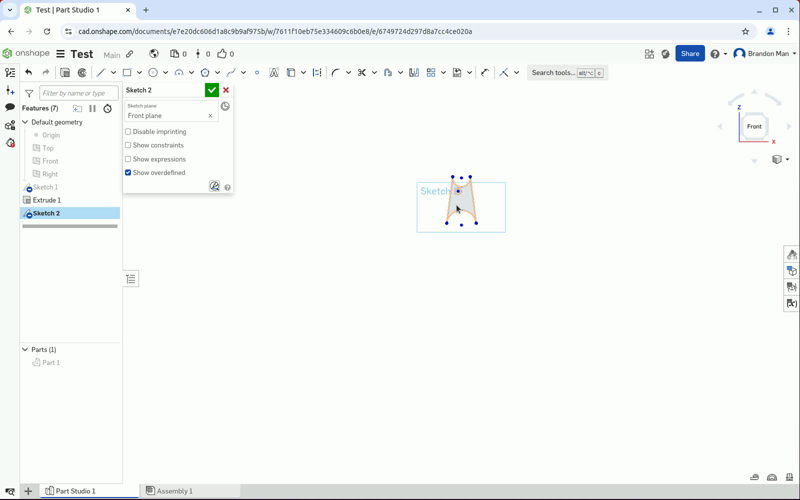
scroll(6)
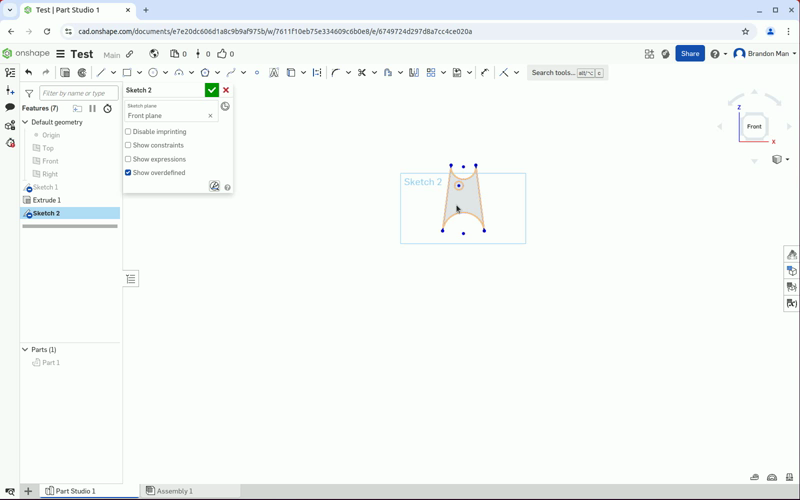
scroll(6)
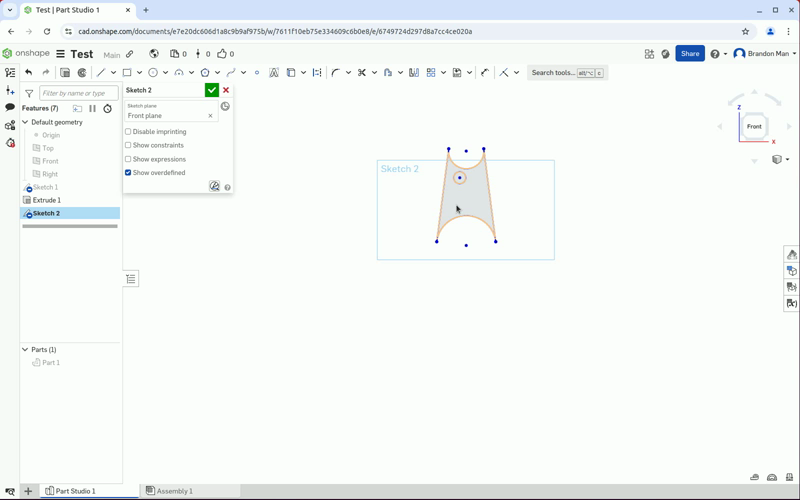
scroll(6)
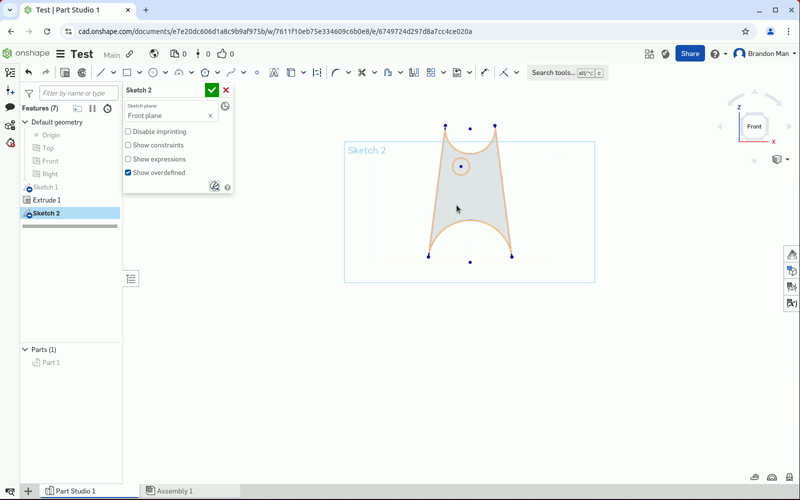
scroll(6)
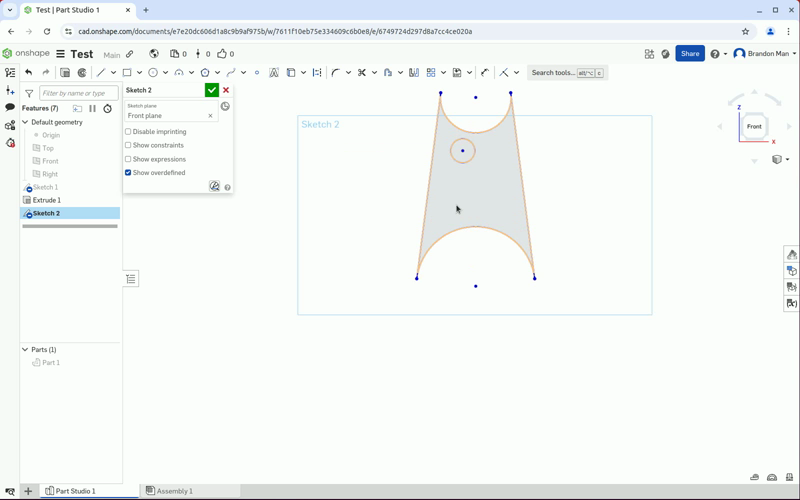
scroll(6)
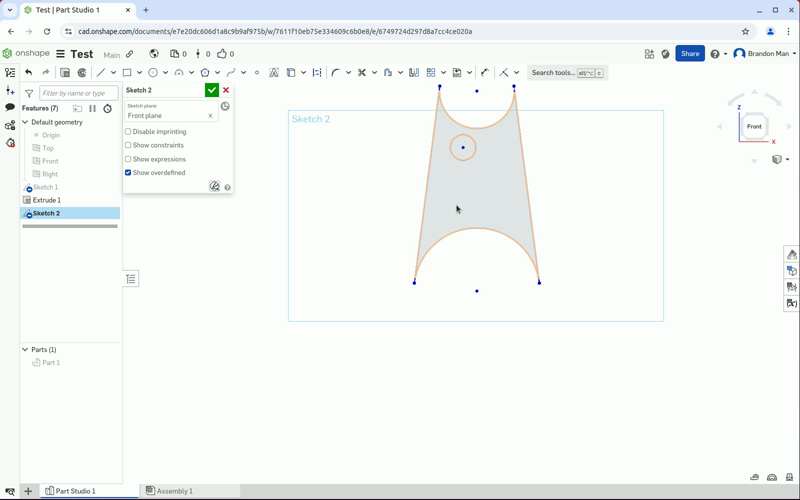
scroll(6)
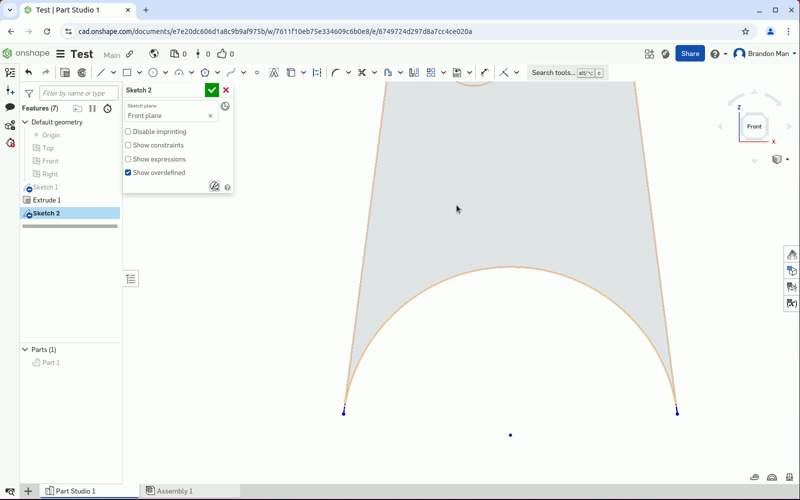
click(456, 204)
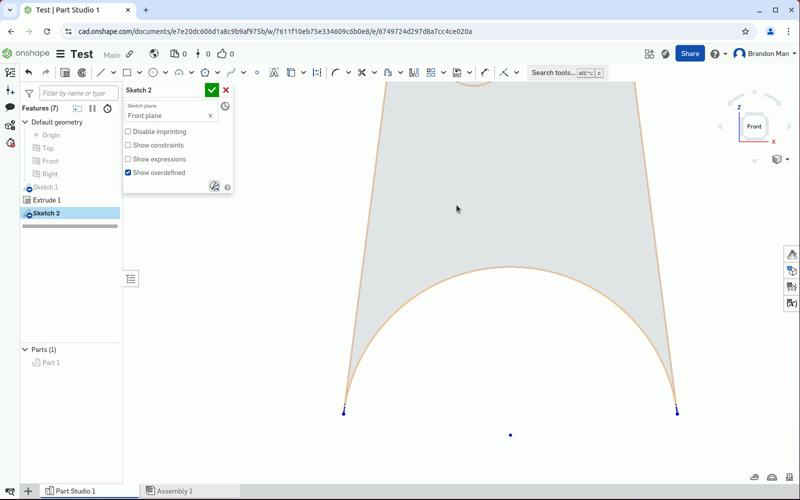
scroll(-6)
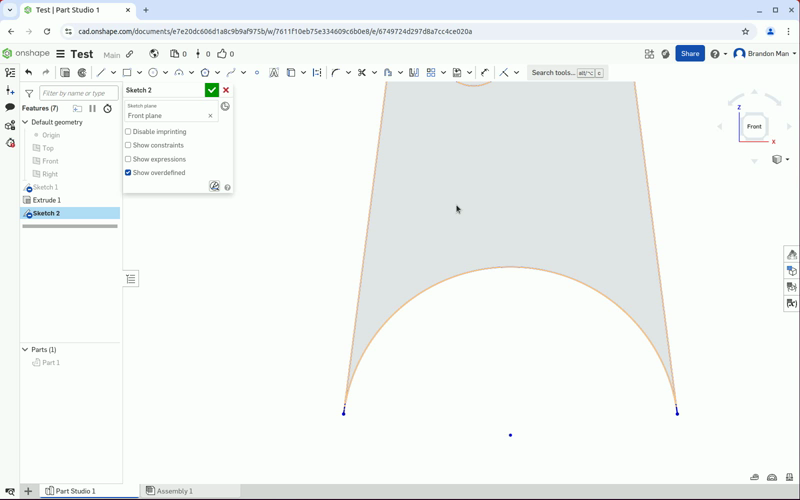
scroll(-6)
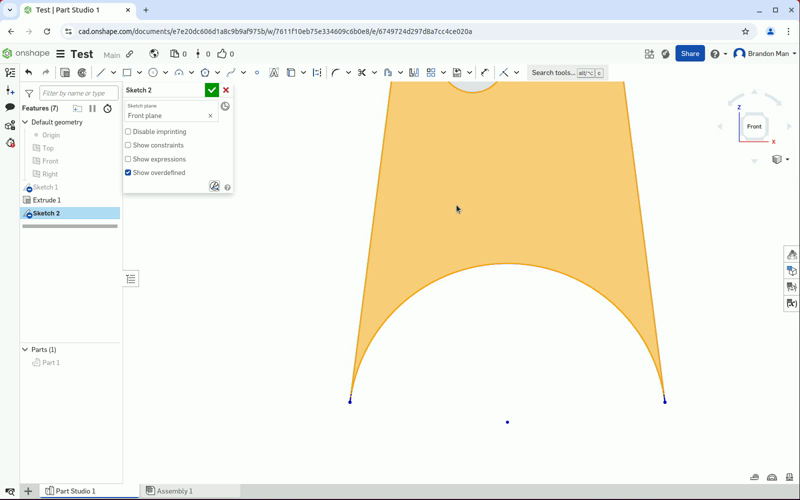
scroll(-6)
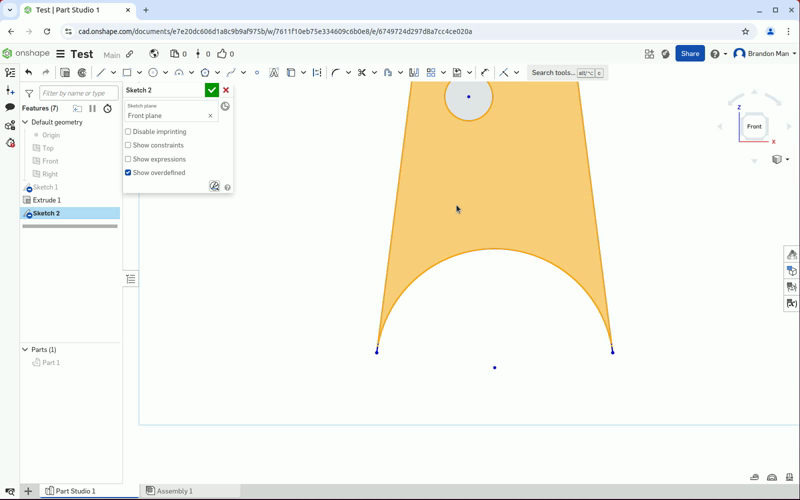
scroll(-6)
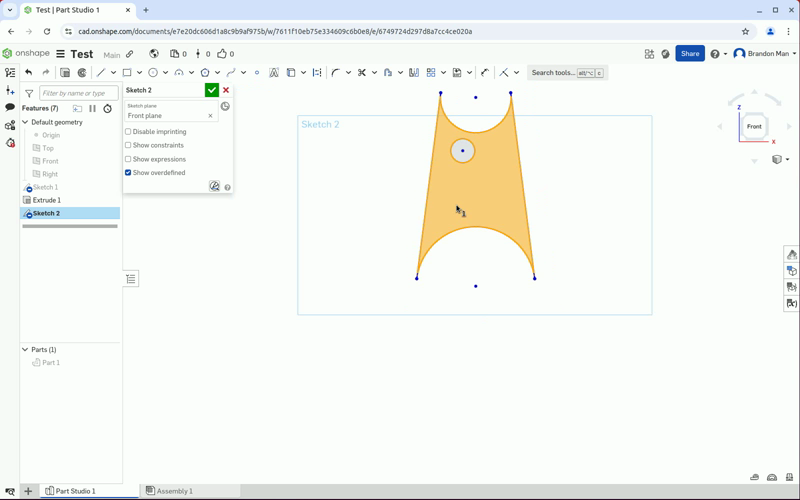
scroll(-6)
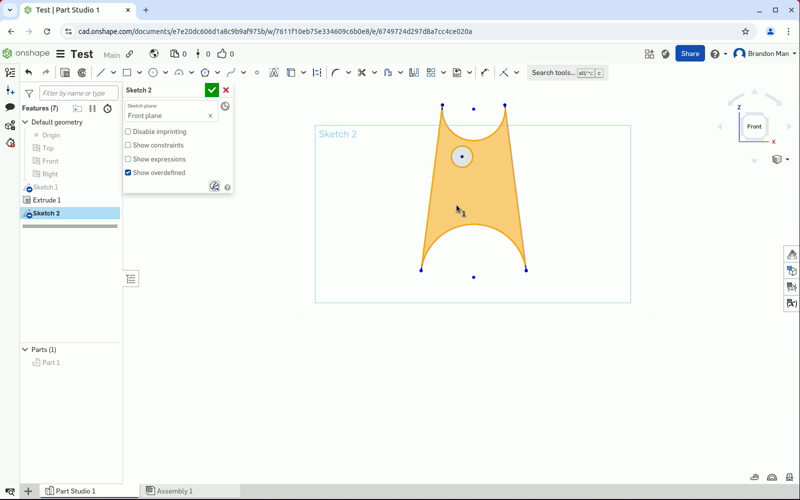
scroll(-6)
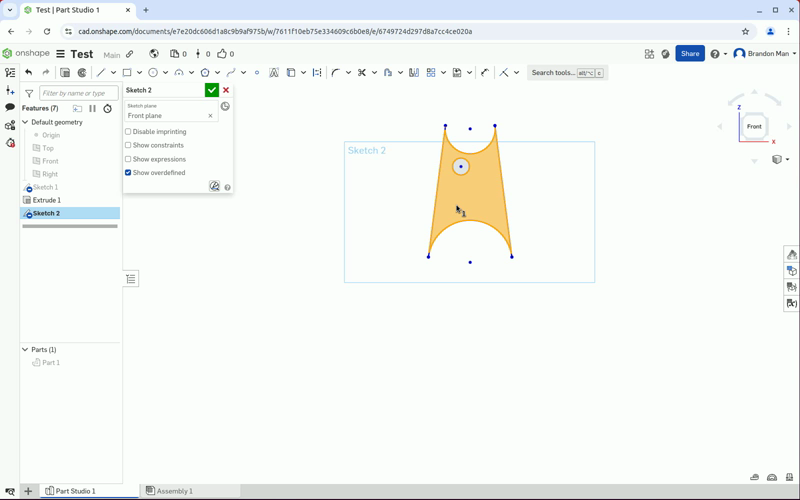
scroll(-6)
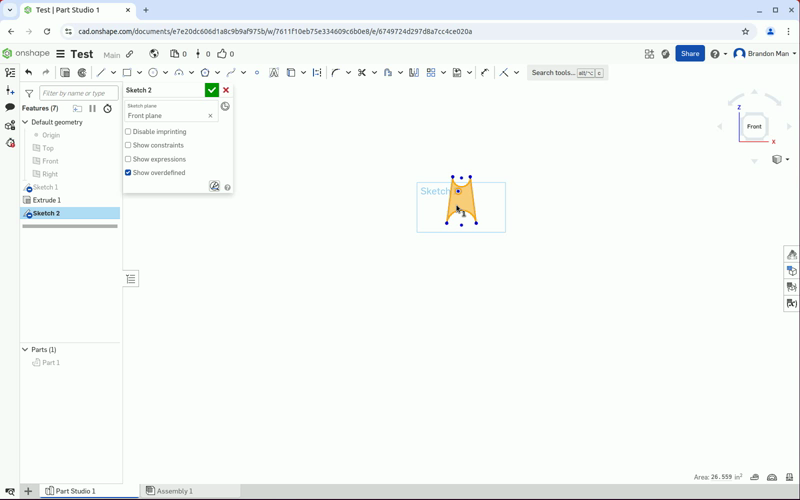
mouse_move(73, 352)
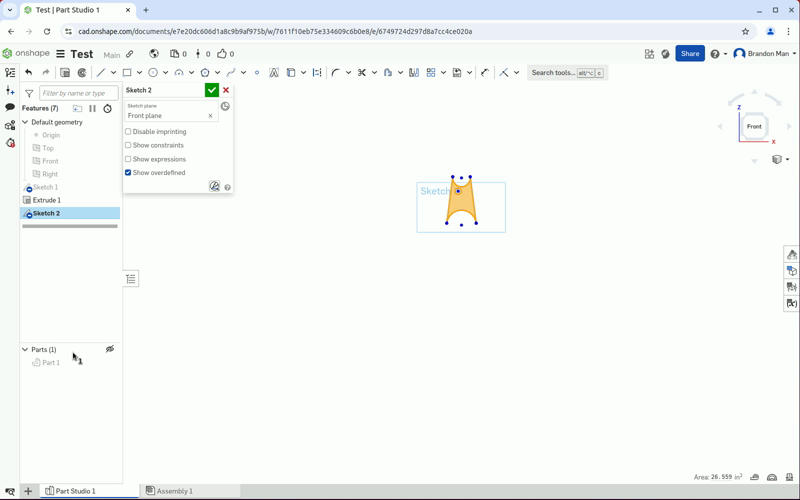
key(shift+y)
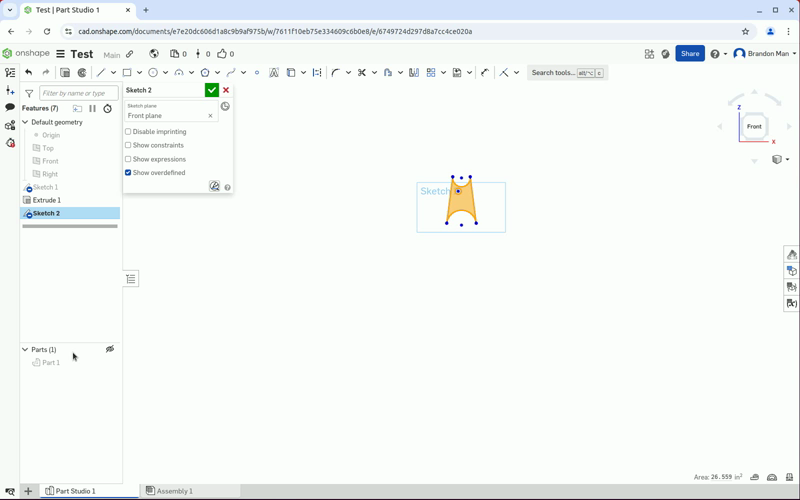
key(shift+e)
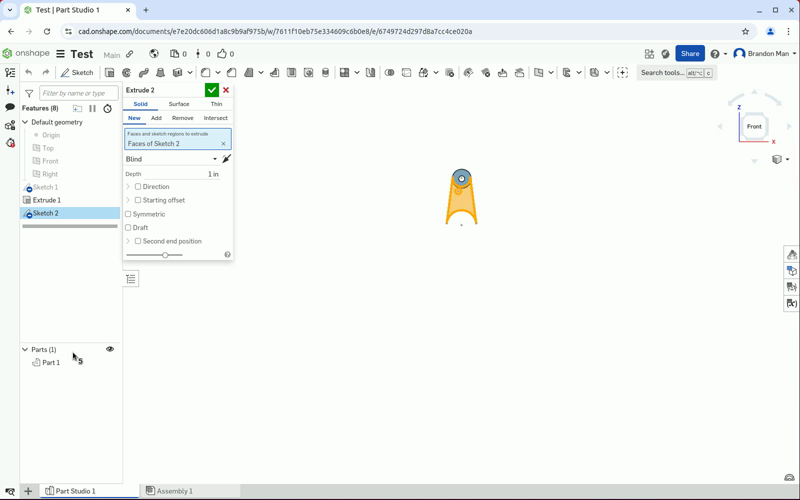
mouse_move(143, 106)
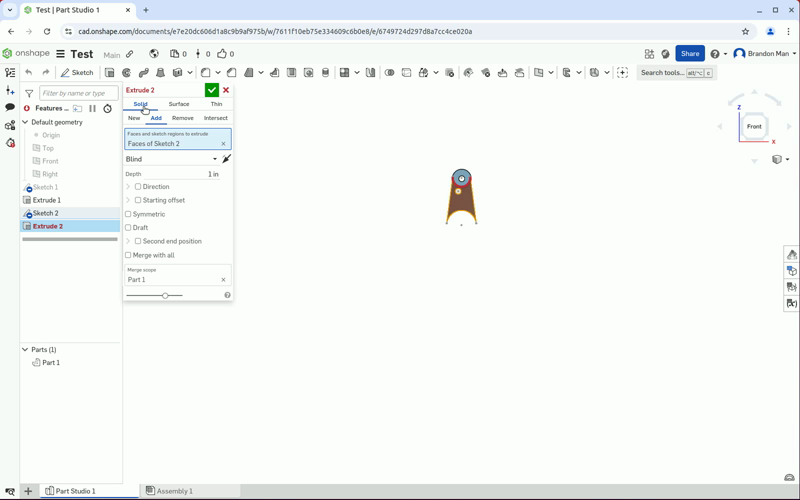
click(143, 106)
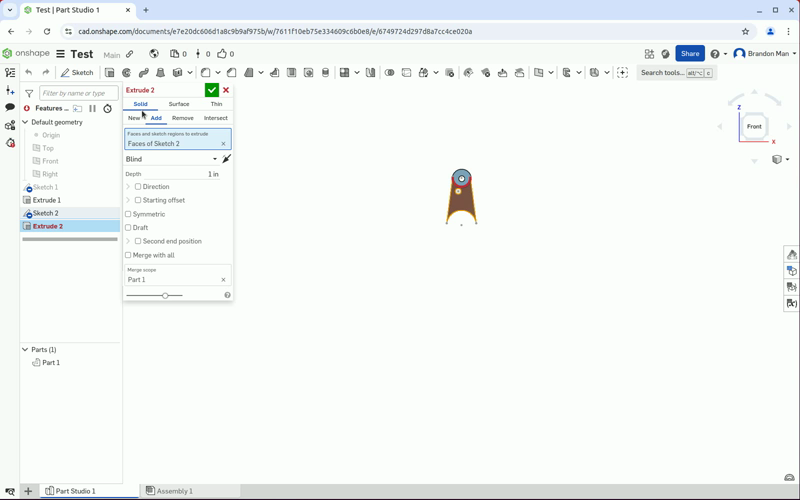
mouse_move(137, 120)
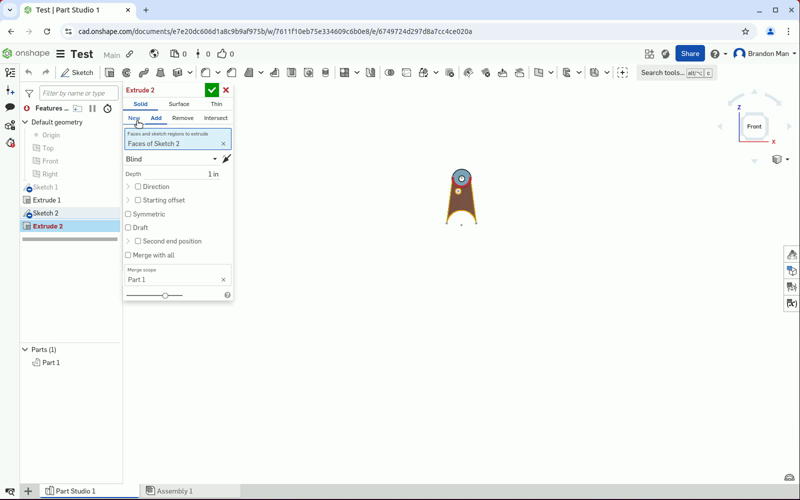
click(137, 120)
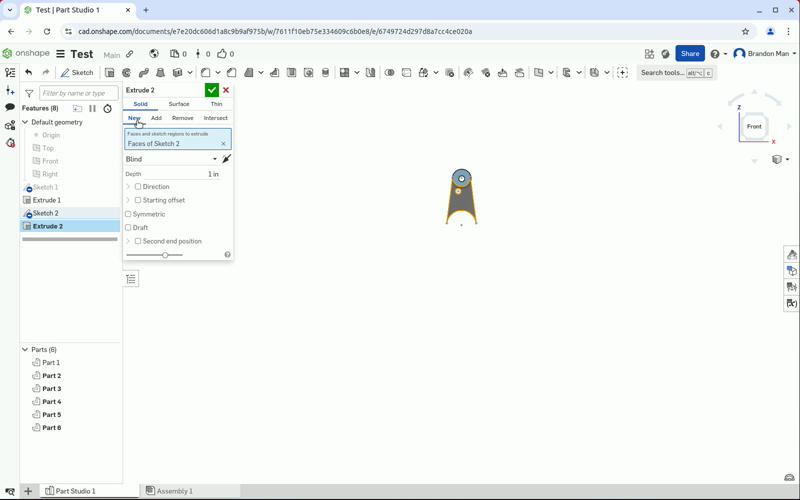
key(tab, 4)
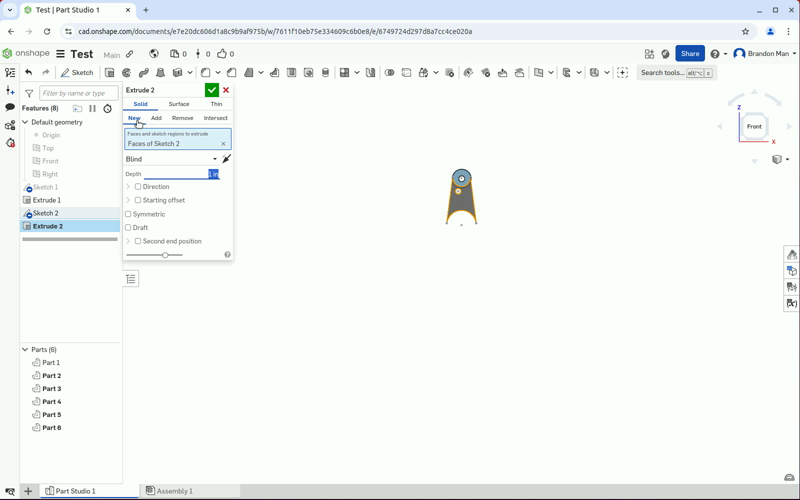
text(0.481)
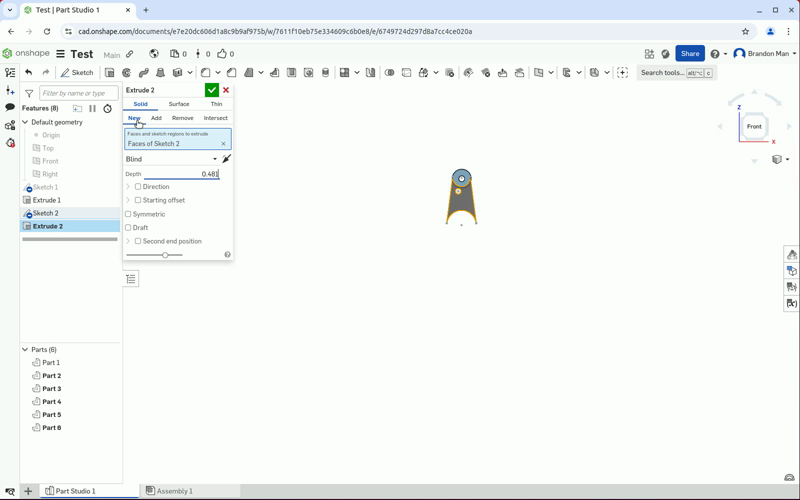
key(enter)
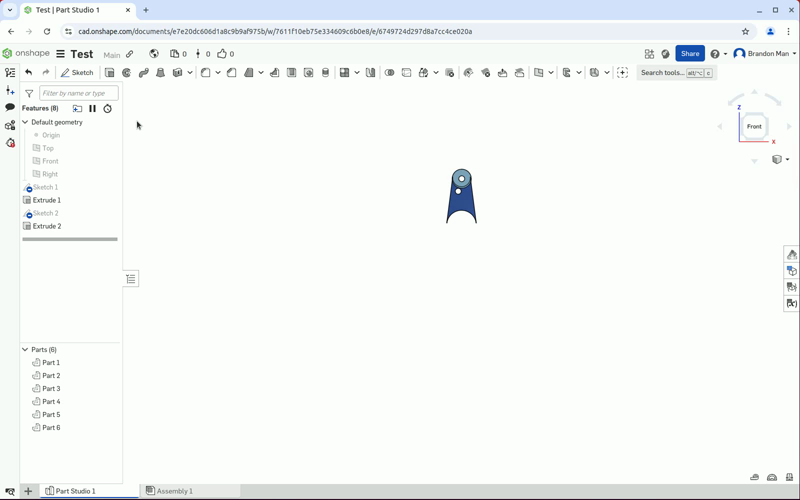
key(shift+h)
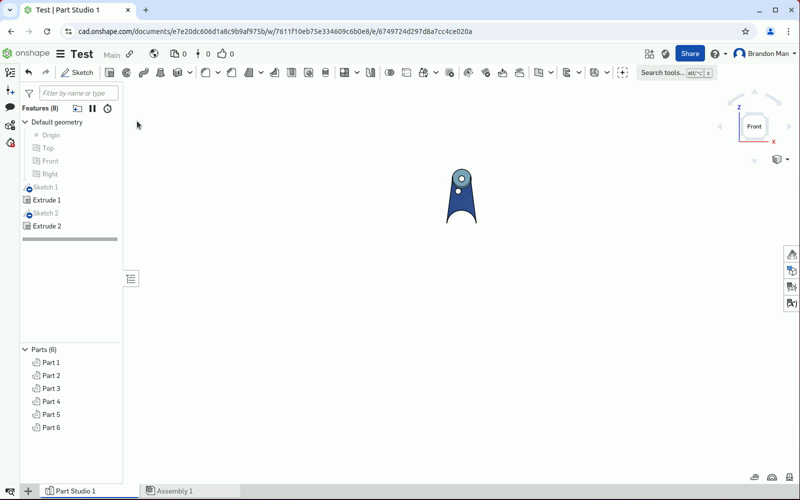
key(shift+h)
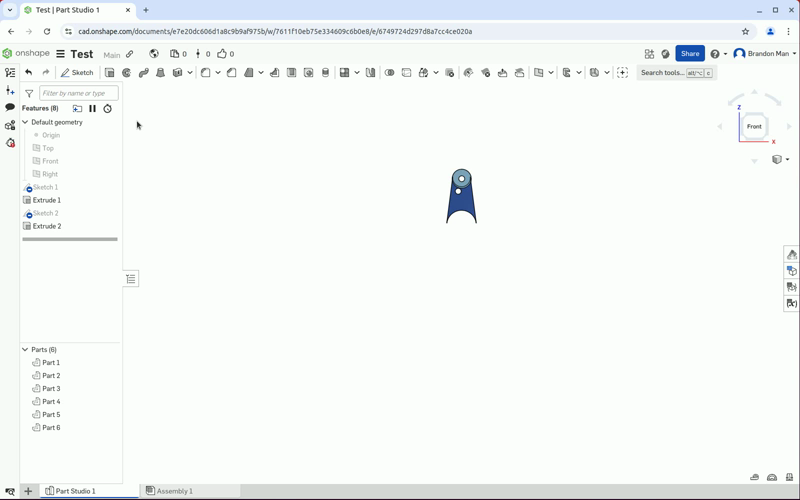
mouse_move(73, 189)
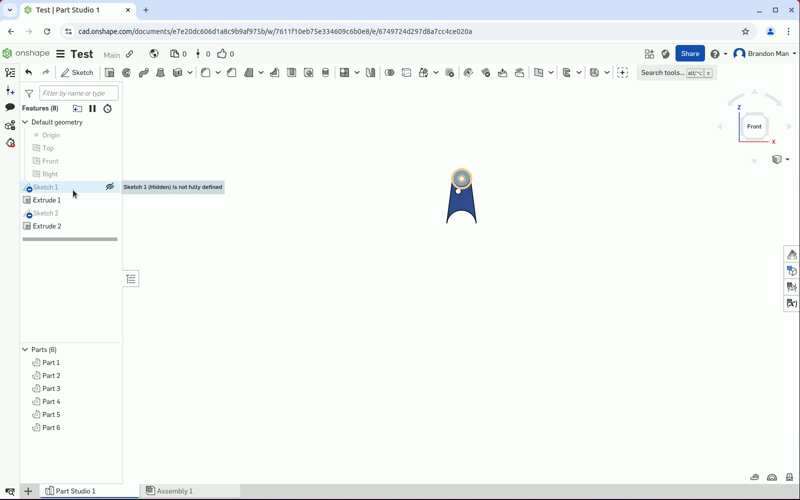
click(73, 189)
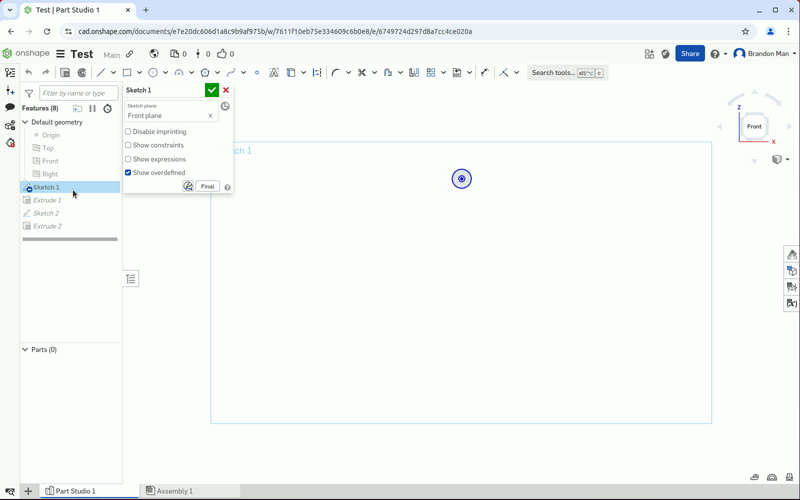
mouse_move(229, 92)
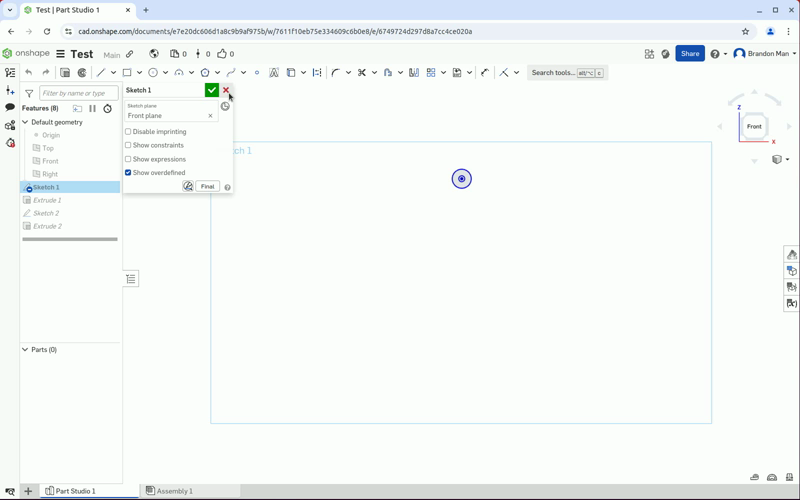
click(229, 92)
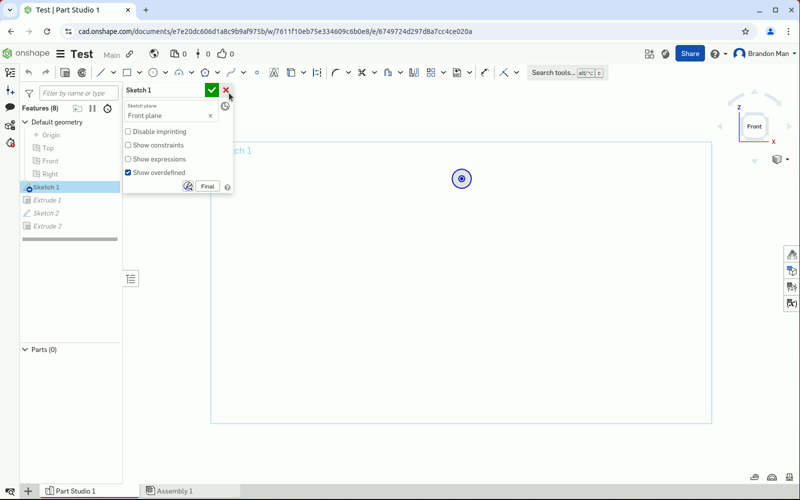
key(shift+s)
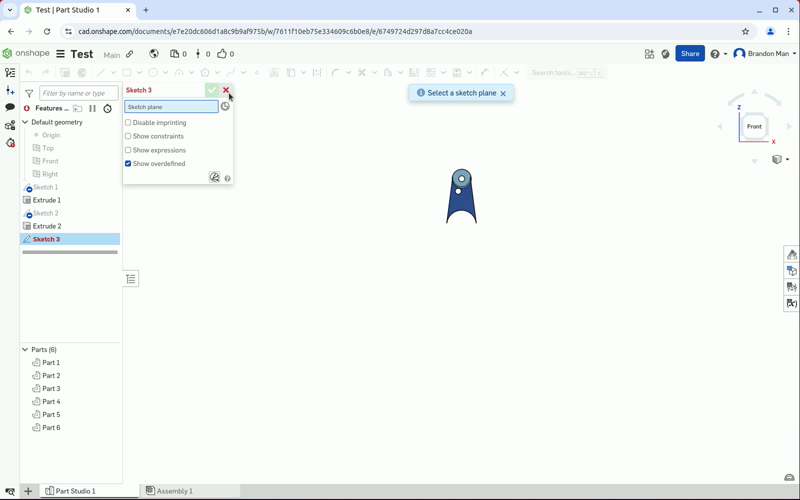
mouse_move(73, 163)
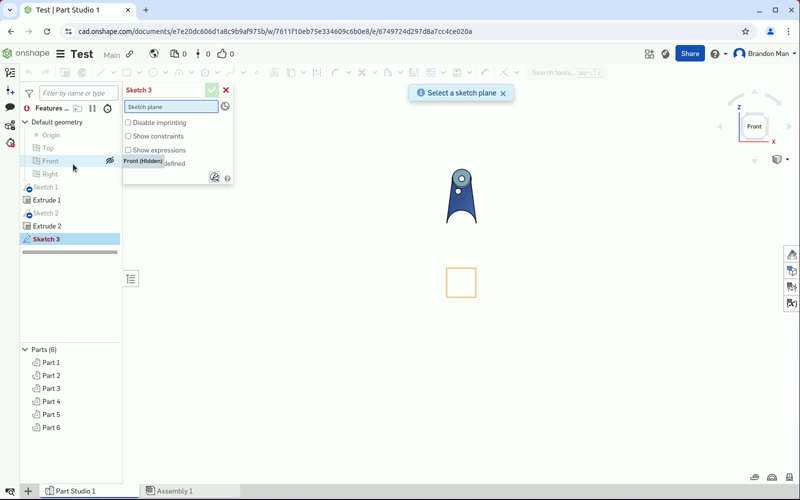
click(73, 163)
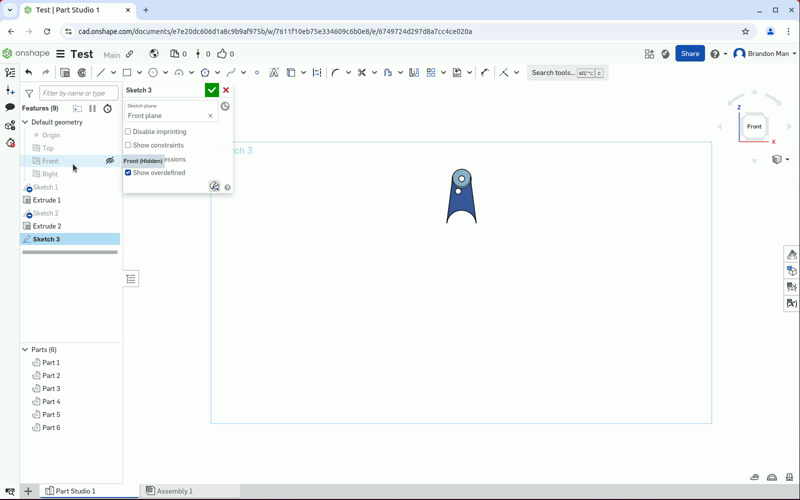
mouse_move(73, 352)
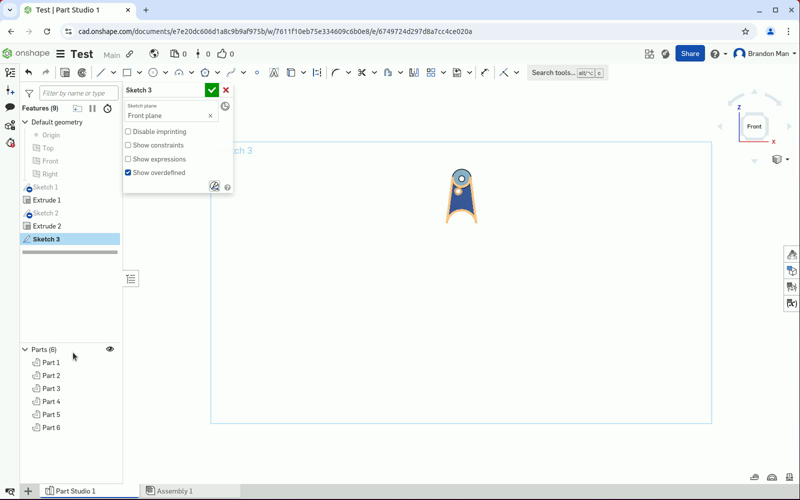
key(y)
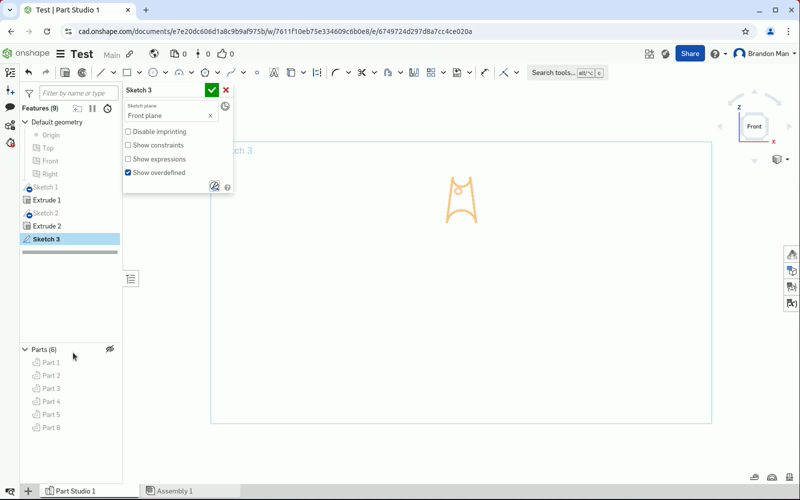
key(c)
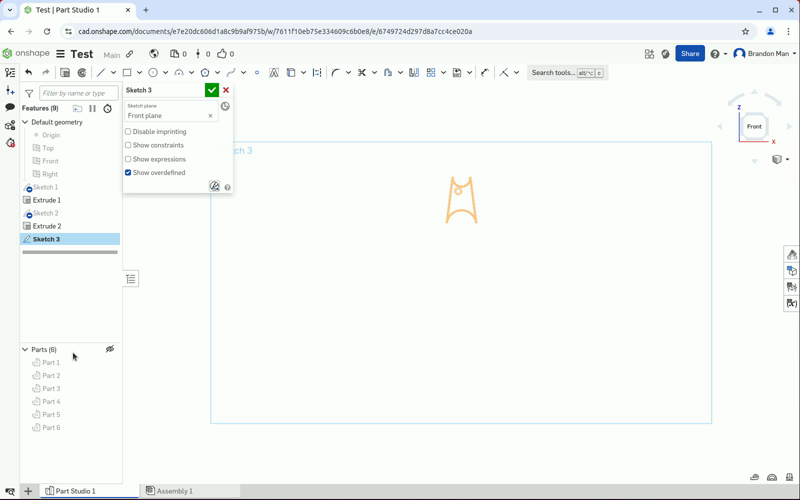
key_down(shift)
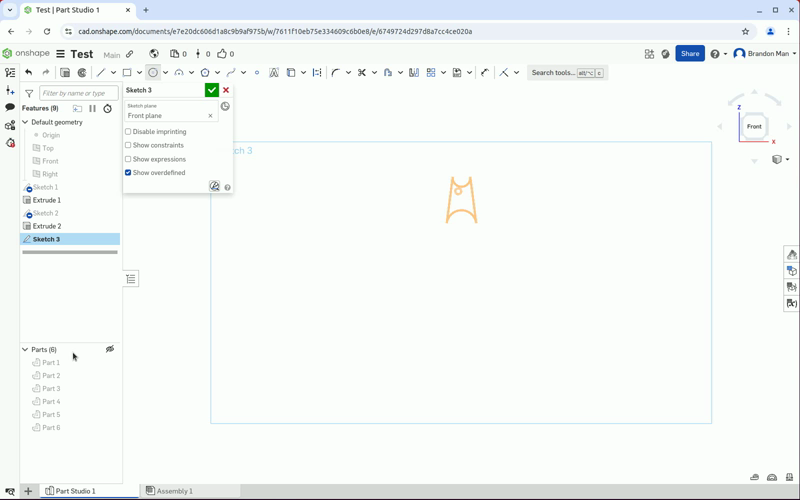
mouse_move(461, 225)
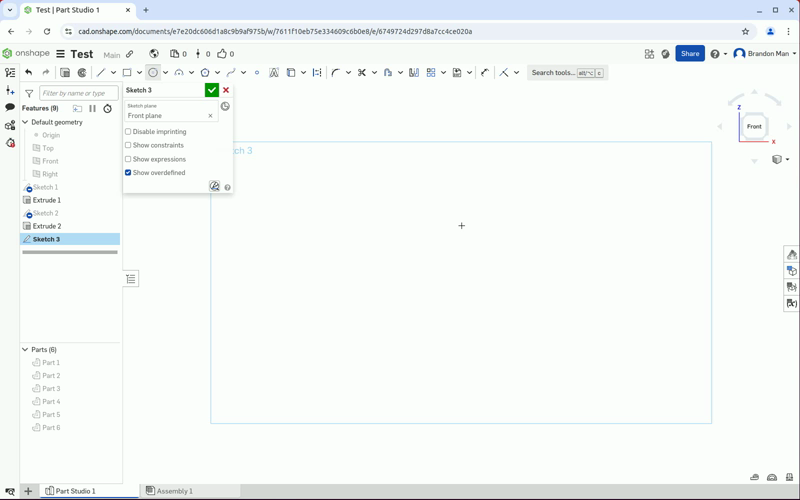
click(461, 225)
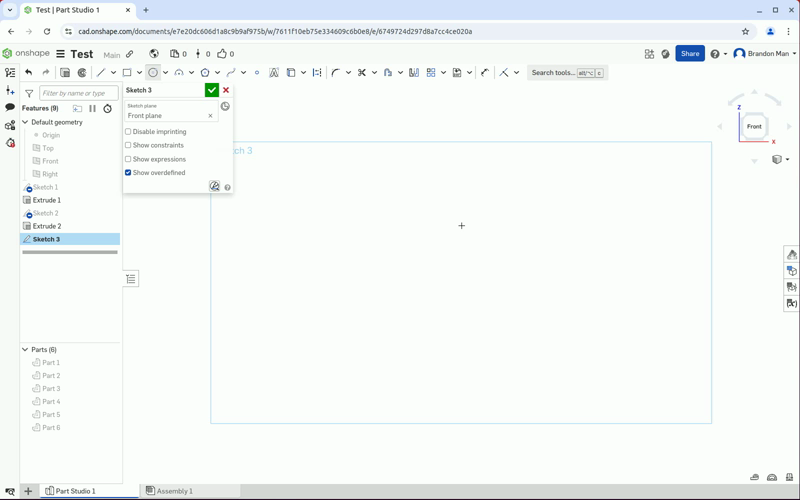
key_up(shift)
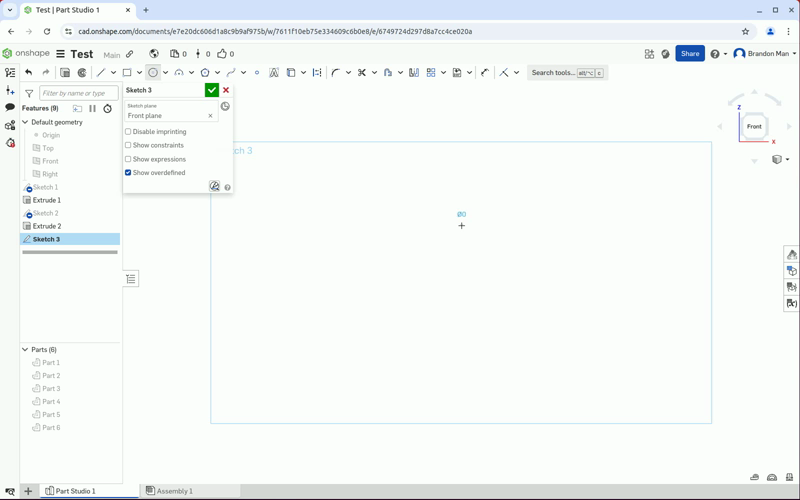
mouse_move(477, 225)
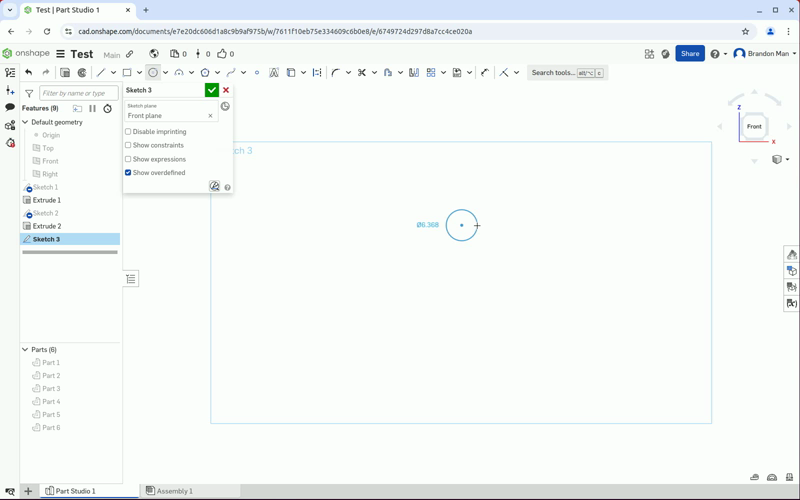
click(477, 225)
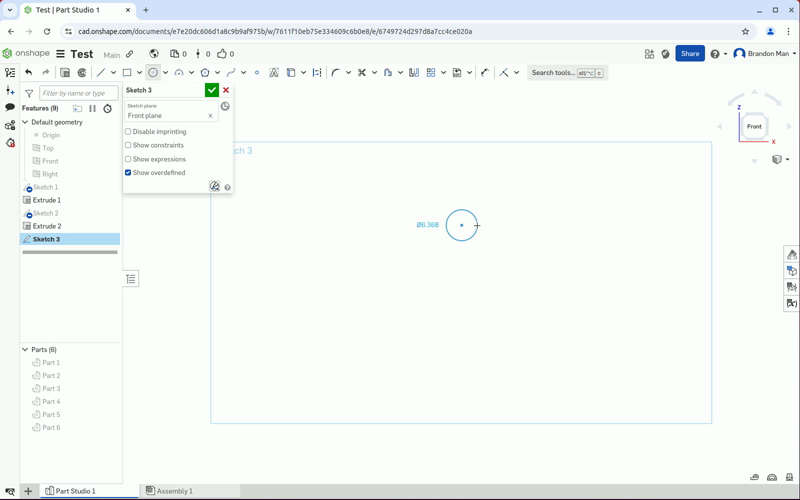
key(esc)
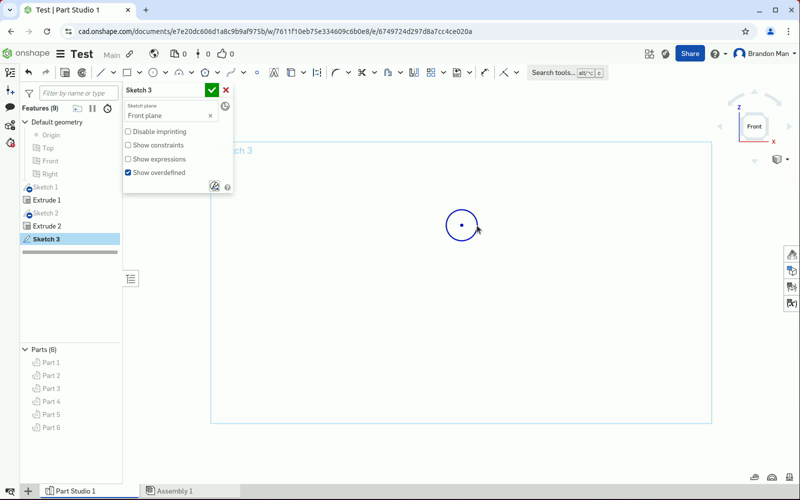
key(c)
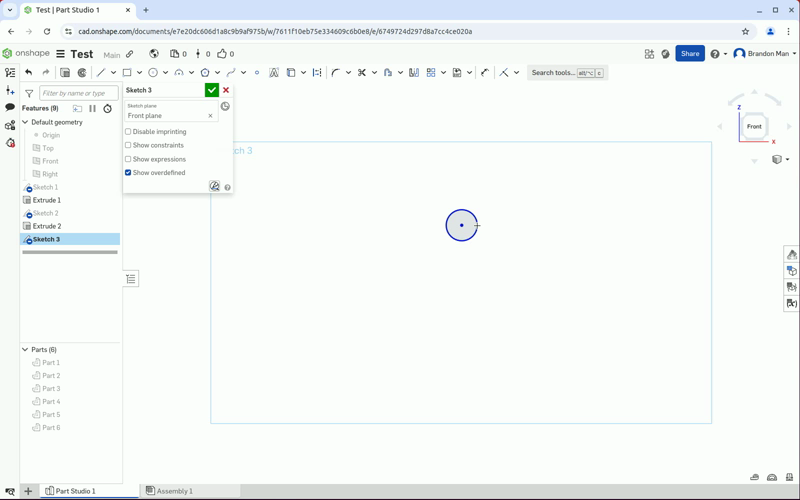
key_down(shift)
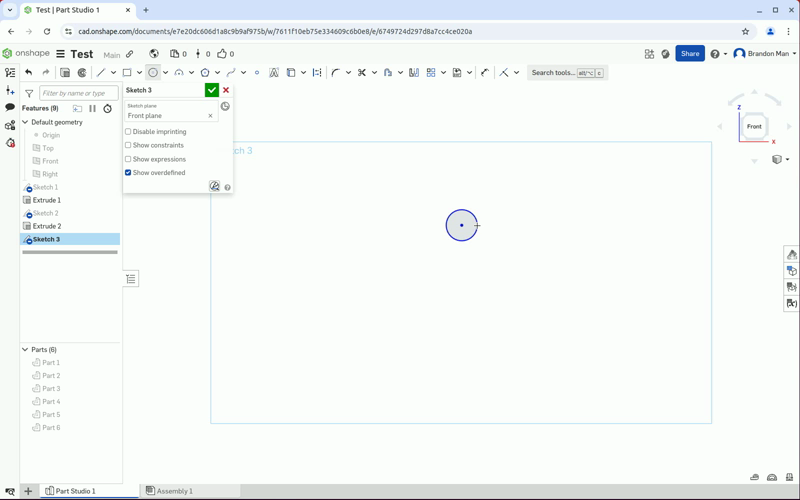
mouse_move(461, 225)
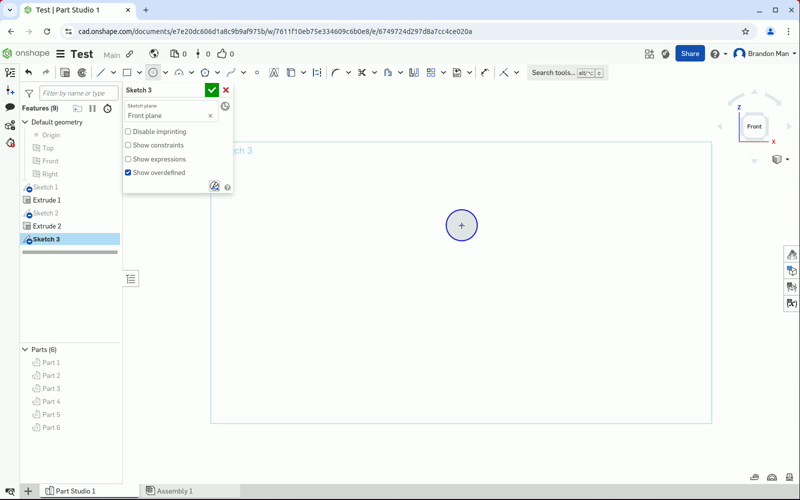
click(461, 225)
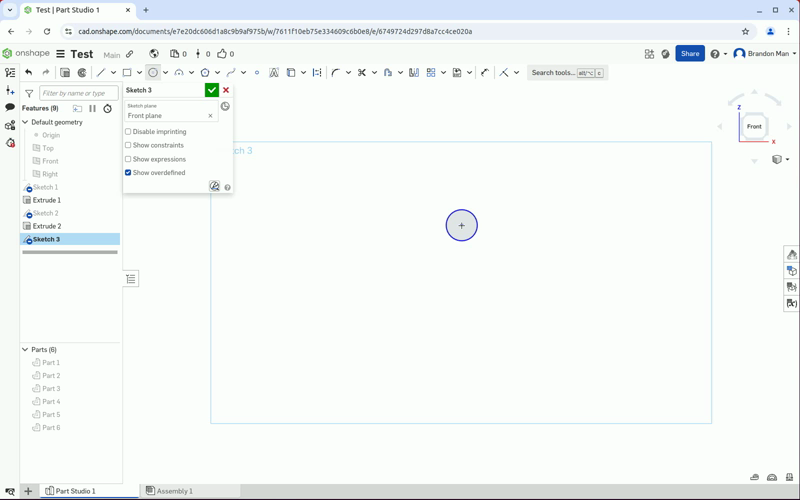
key_up(shift)
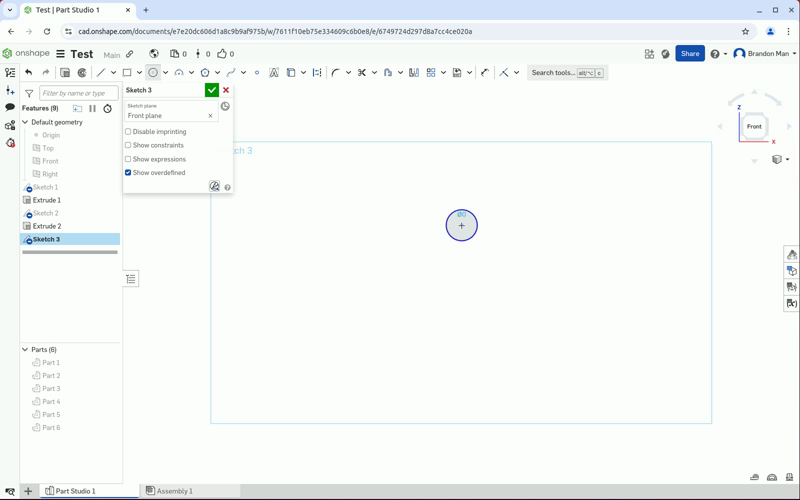
mouse_move(465, 225)
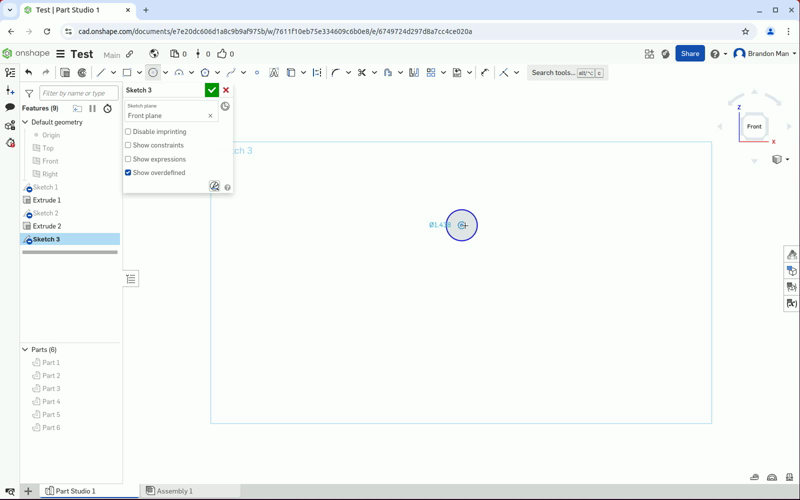
scroll(6)
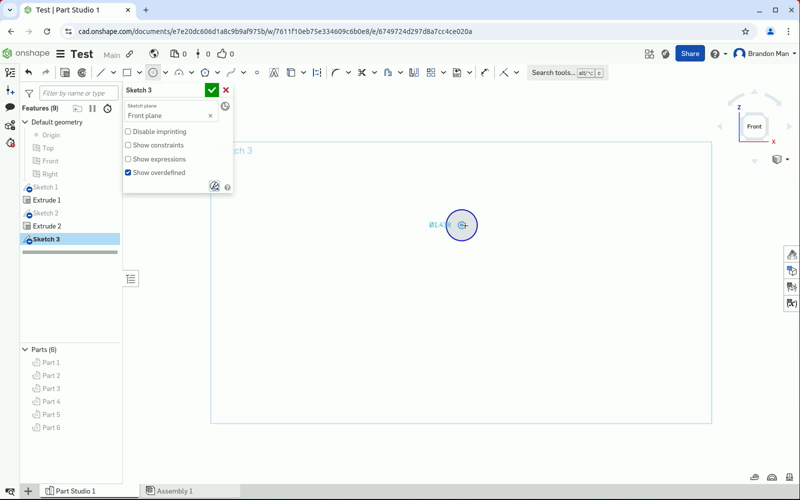
scroll(6)
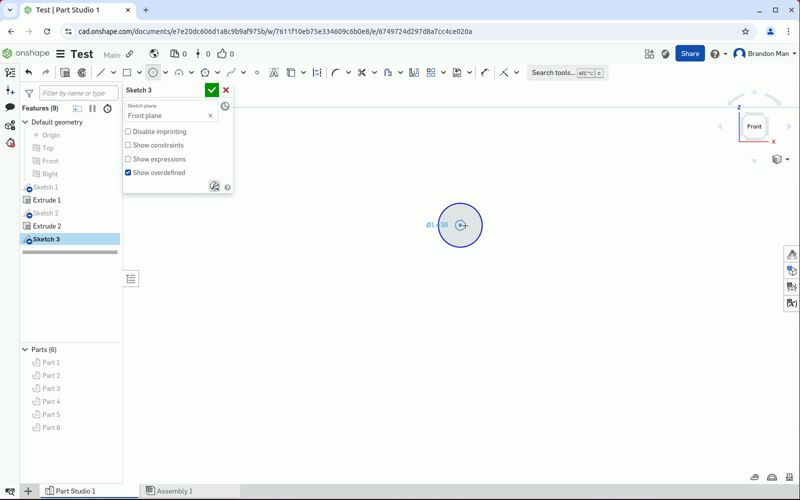
scroll(6)
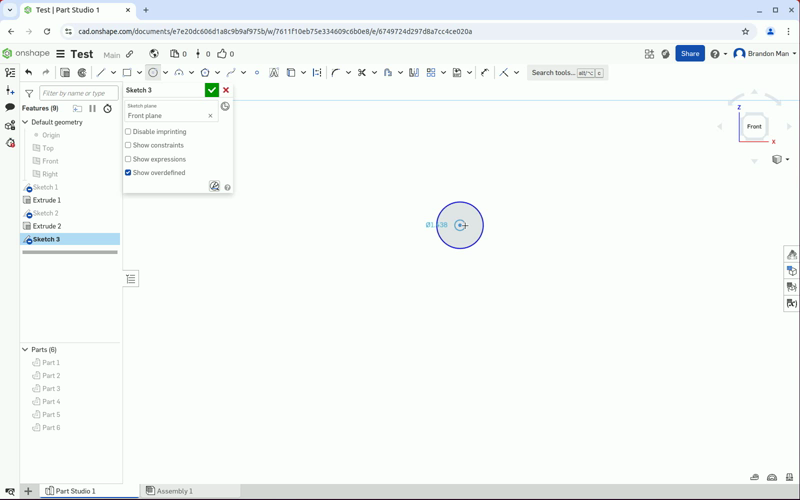
scroll(6)
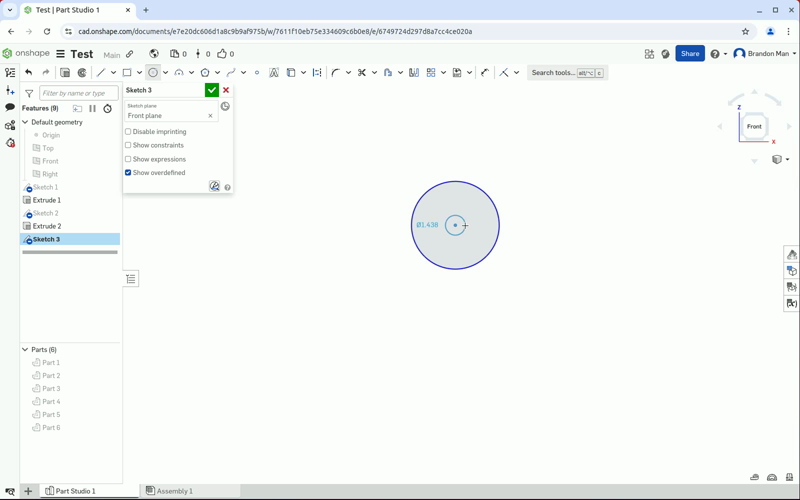
scroll(6)
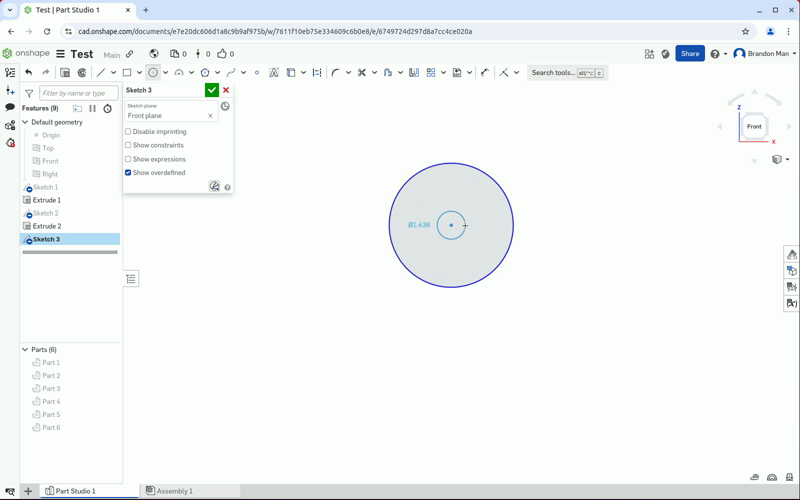
scroll(6)
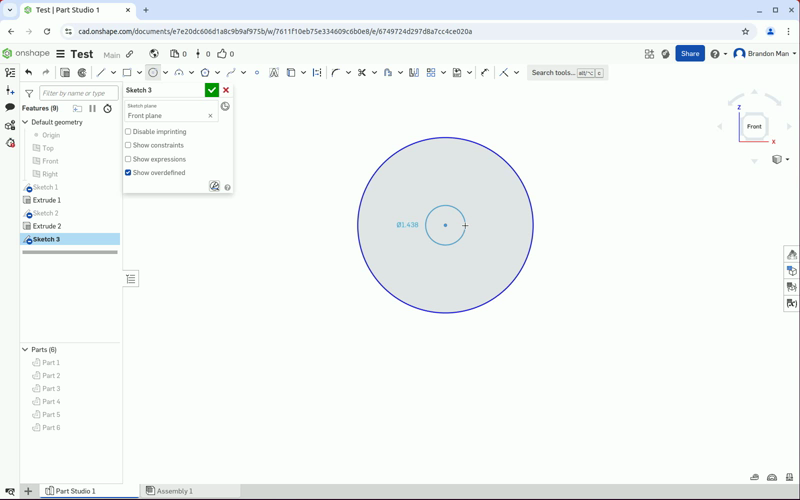
scroll(6)
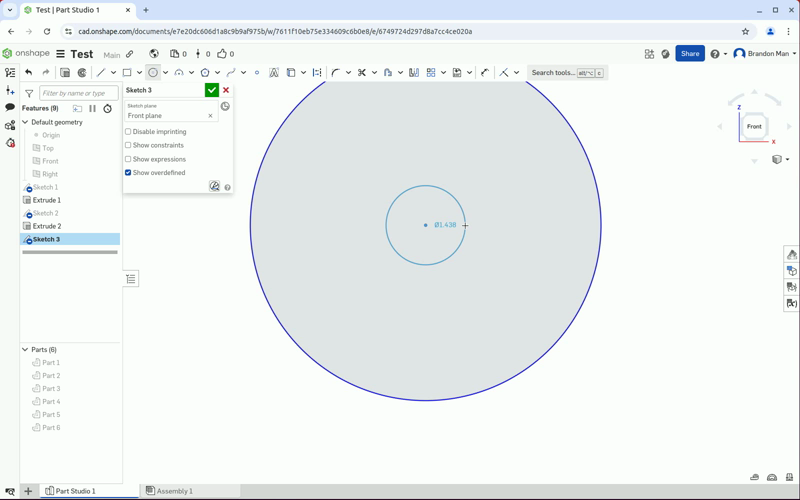
click(465, 225)
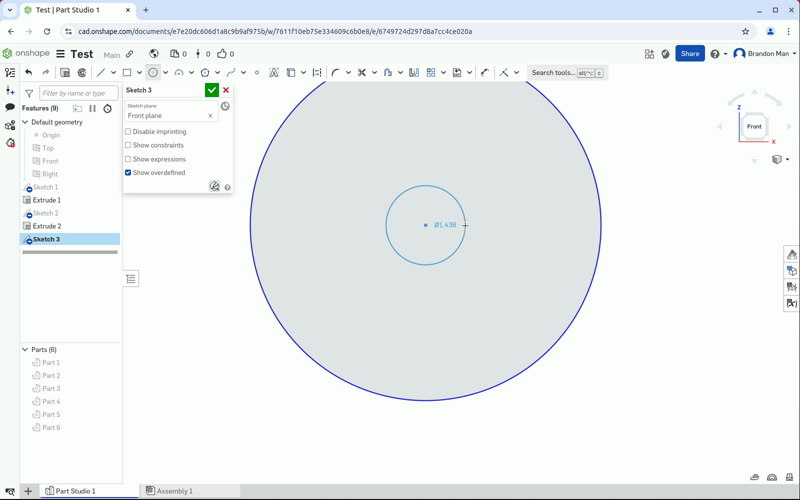
scroll(-6)
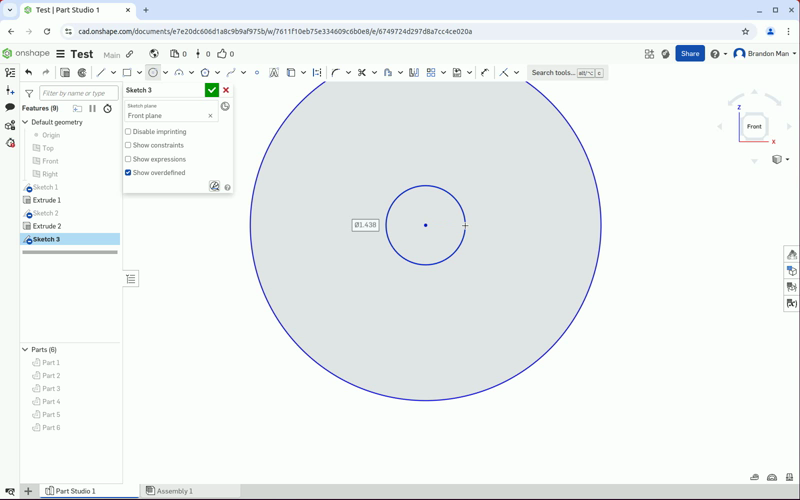
scroll(-6)
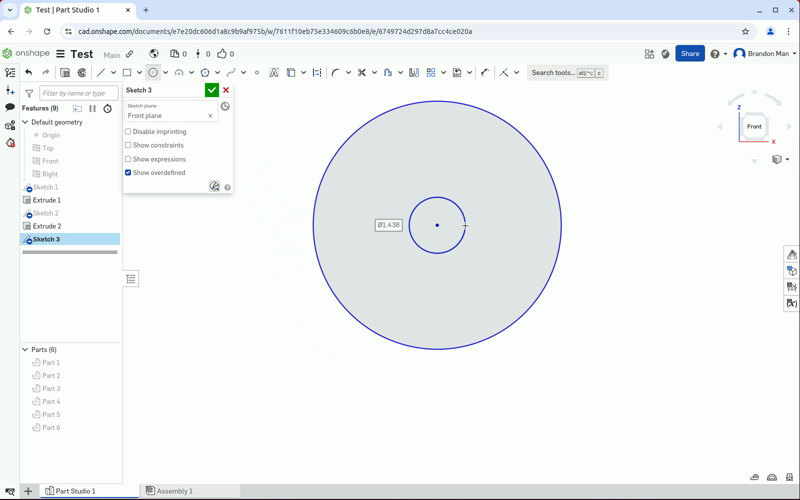
scroll(-6)
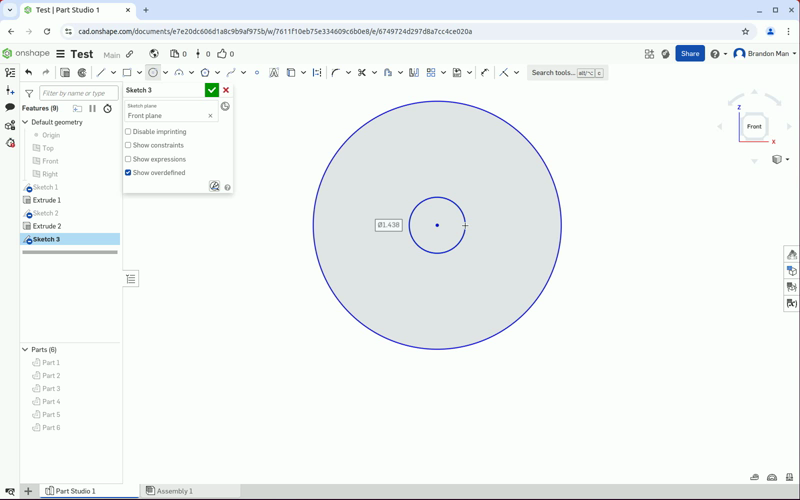
scroll(-6)
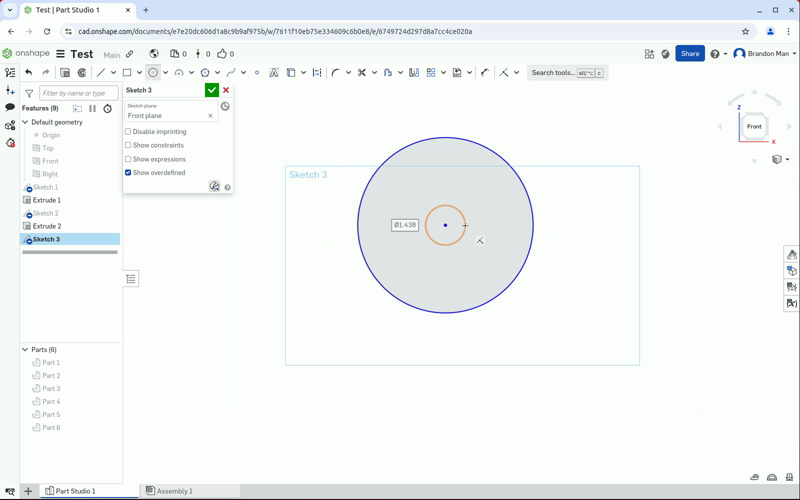
scroll(-6)
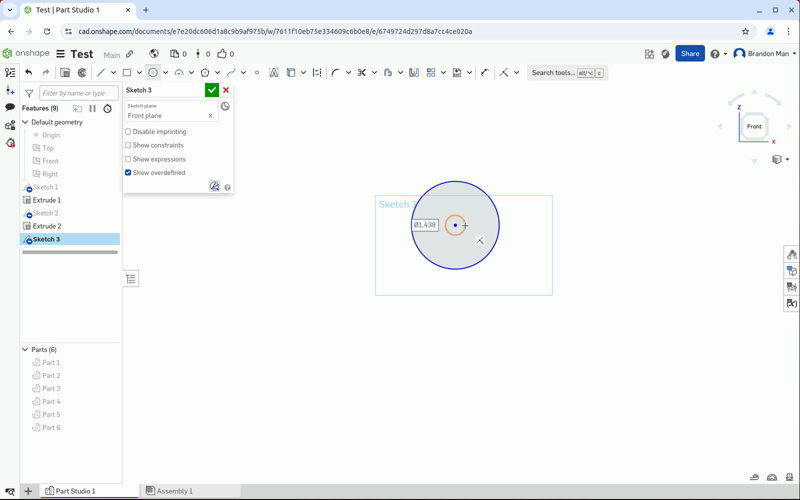
scroll(-6)
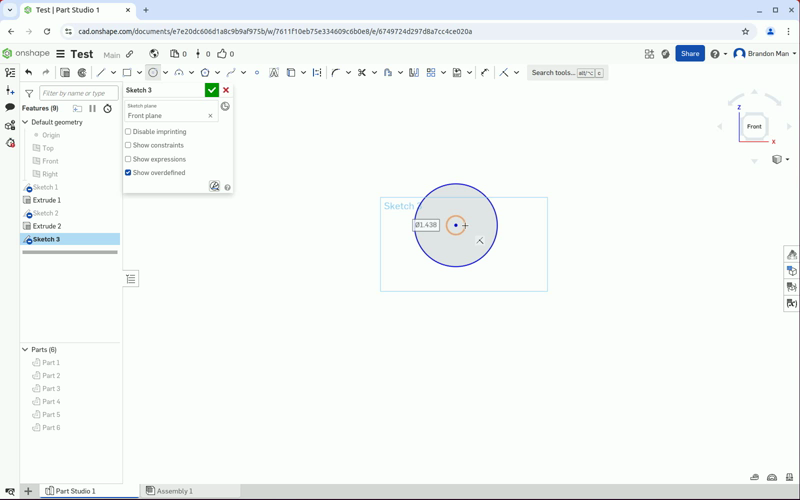
scroll(-6)
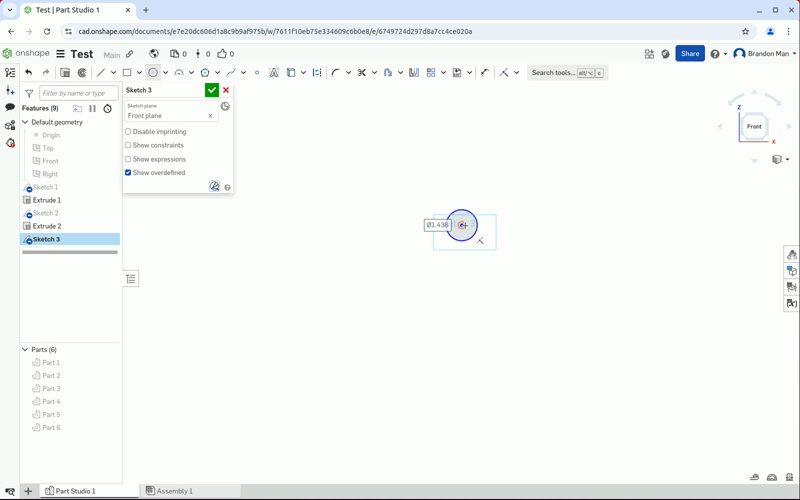
key(esc)
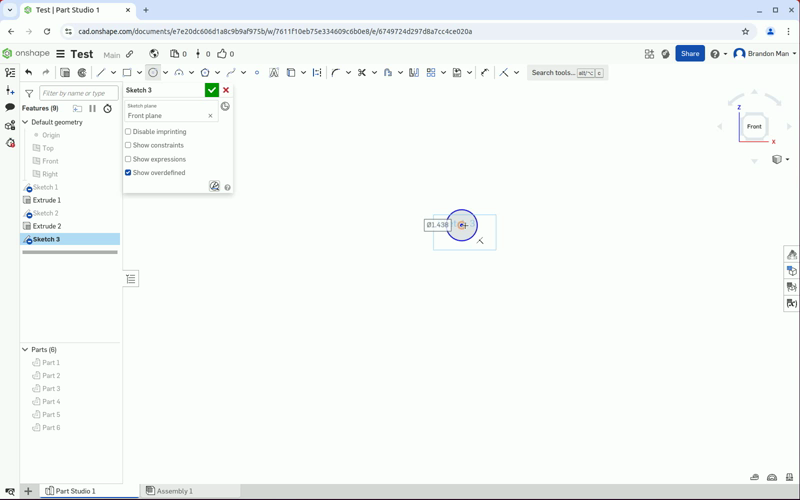
mouse_move(472, 230)
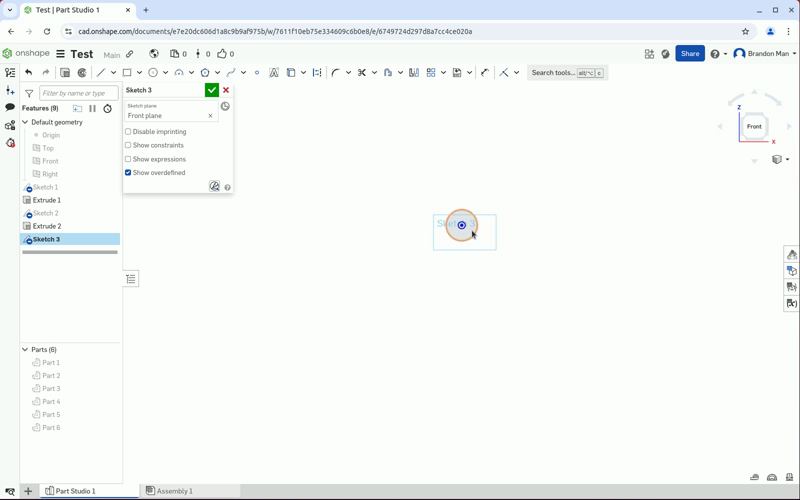
scroll(6)
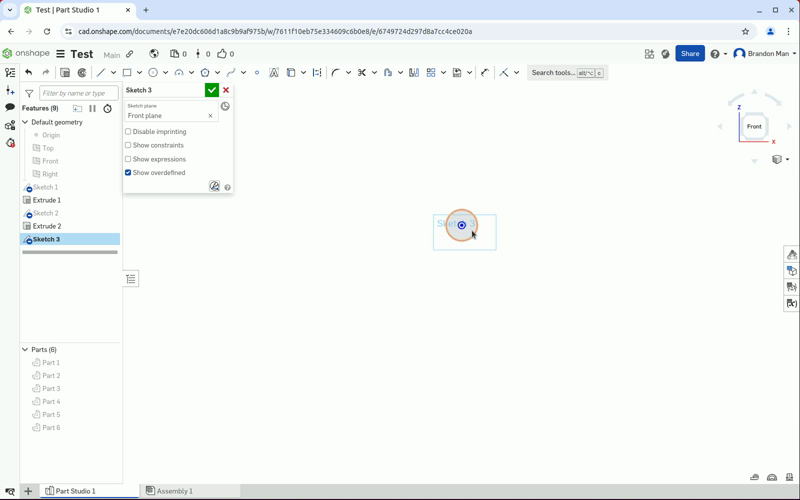
scroll(6)
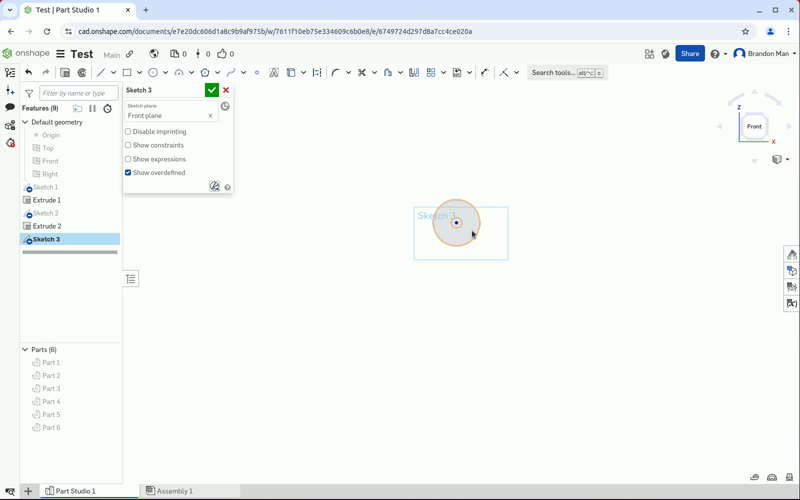
scroll(6)
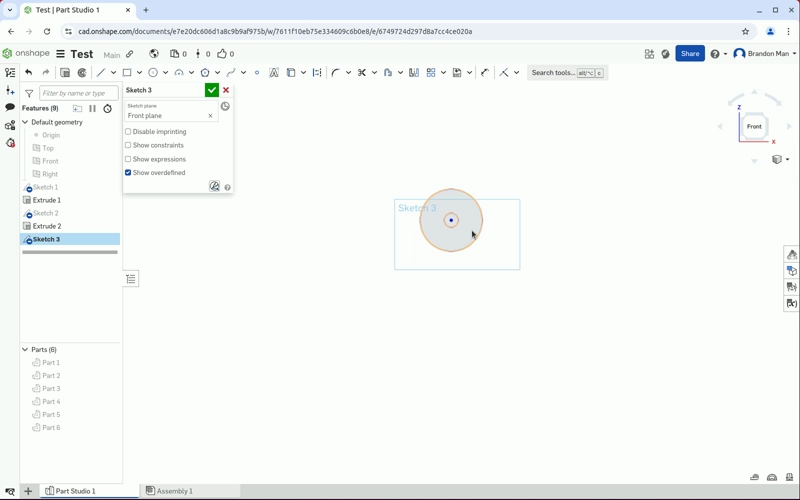
scroll(6)
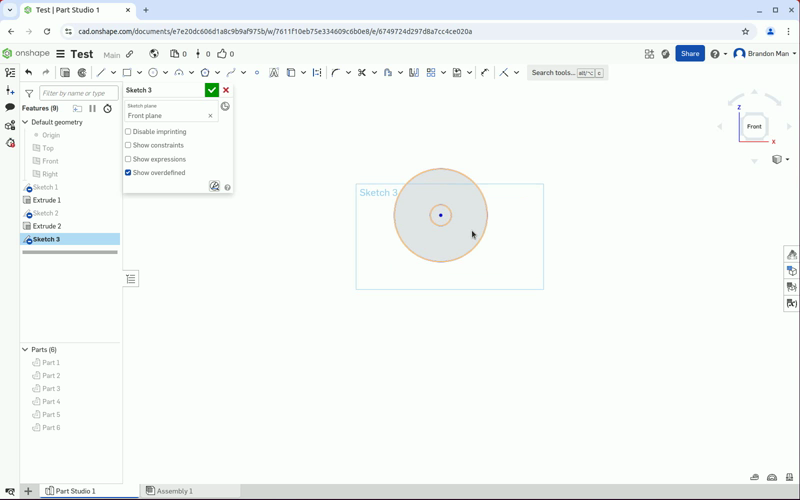
scroll(6)
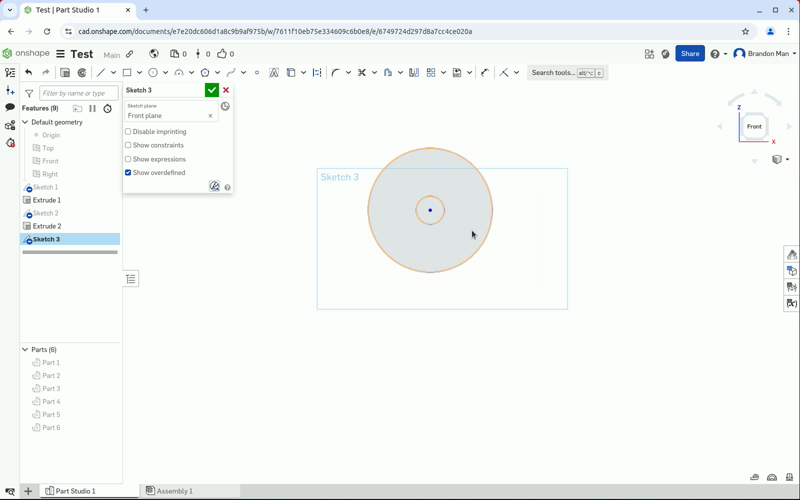
scroll(6)
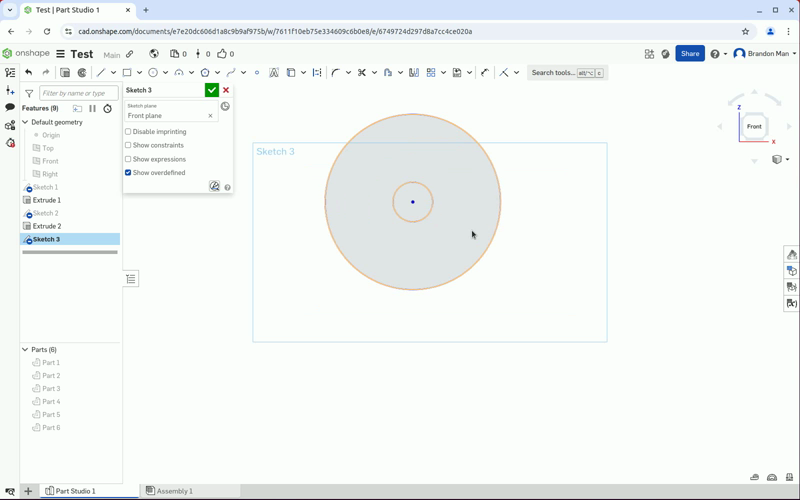
scroll(6)
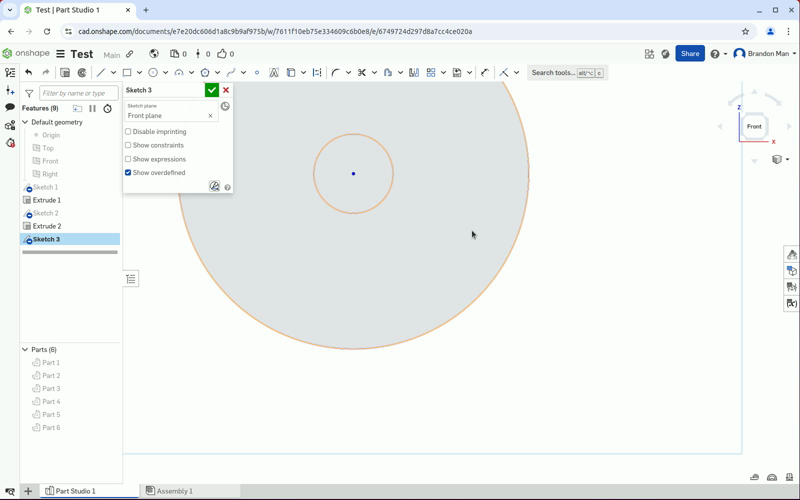
click(472, 230)
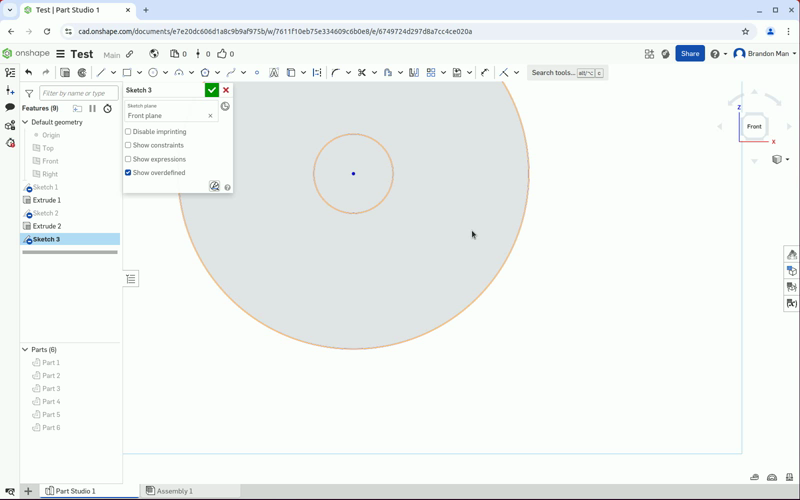
scroll(-6)
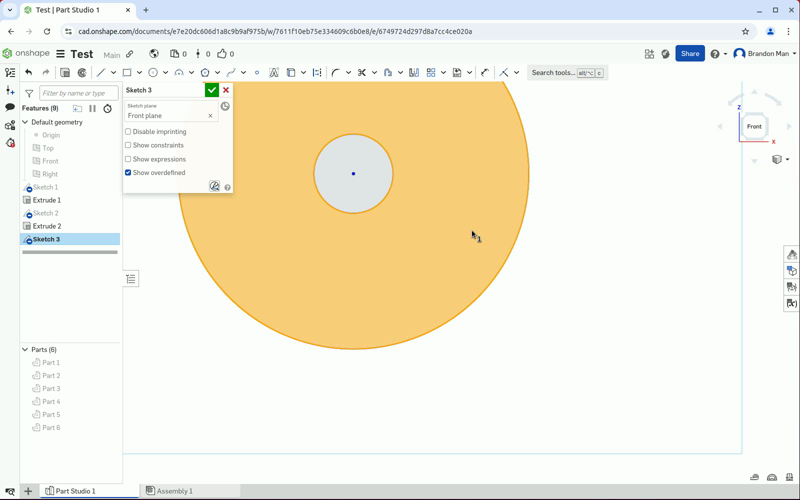
scroll(-6)
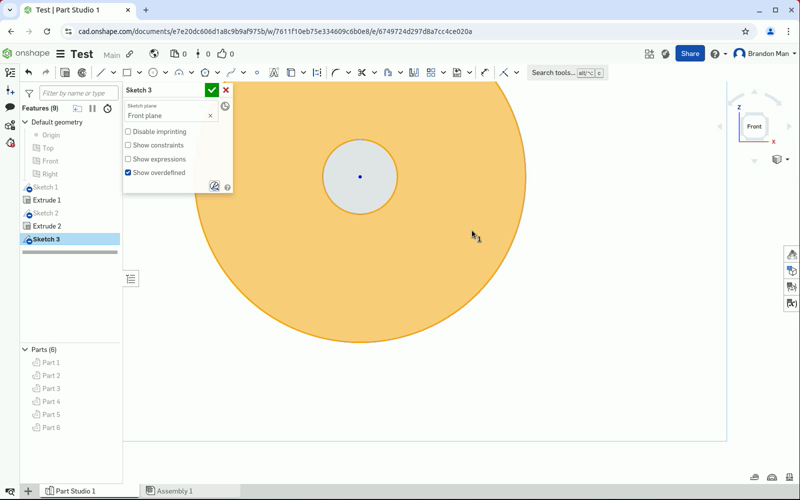
scroll(-6)
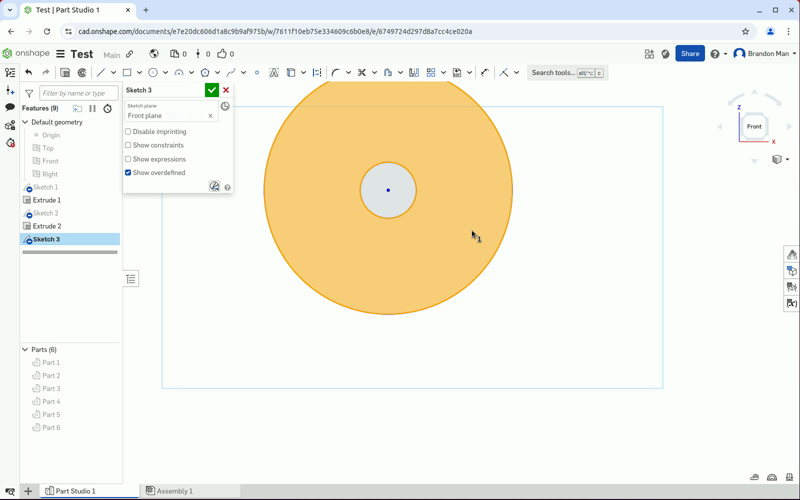
scroll(-6)
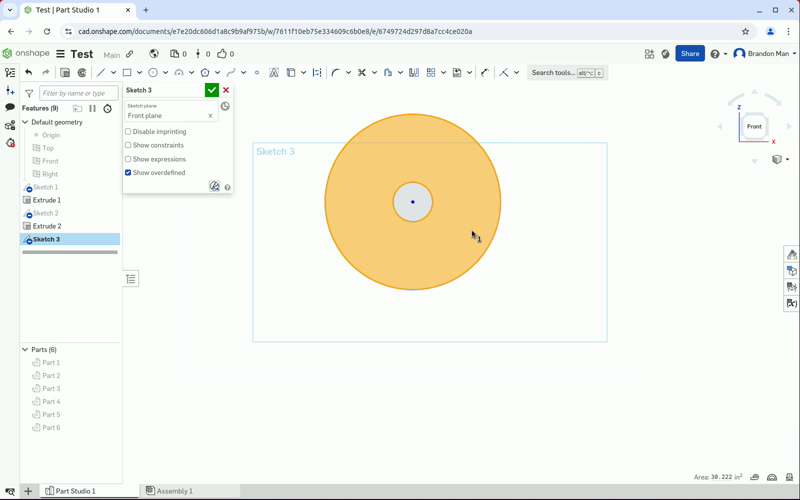
scroll(-6)
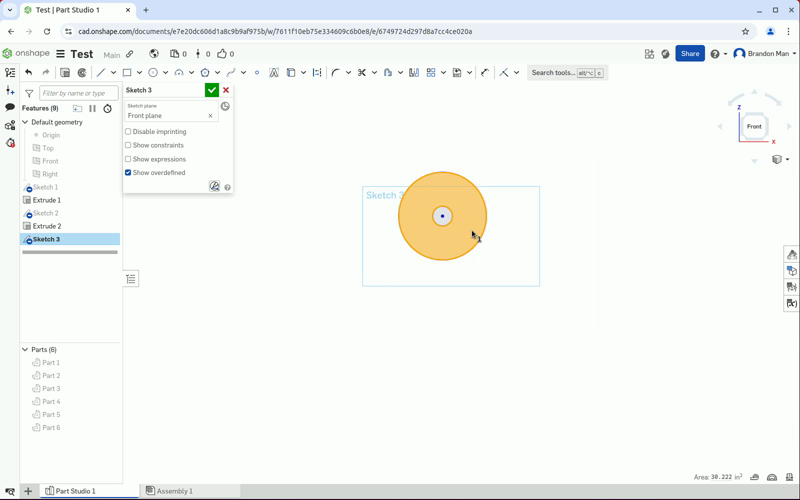
scroll(-6)
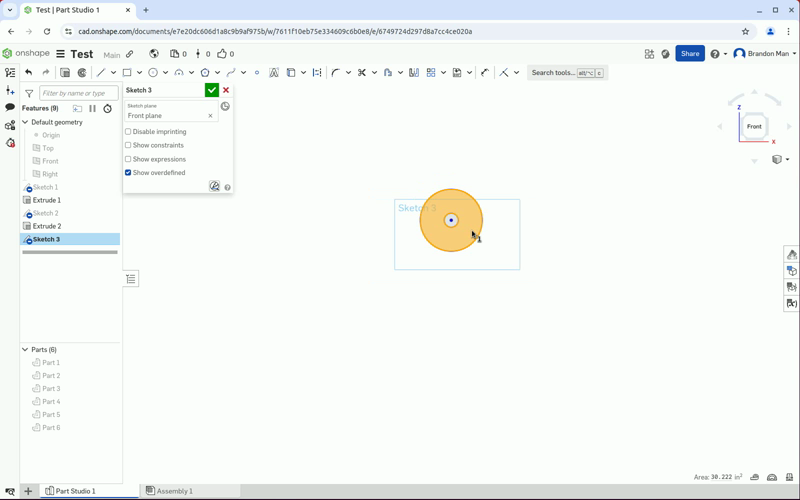
scroll(-6)
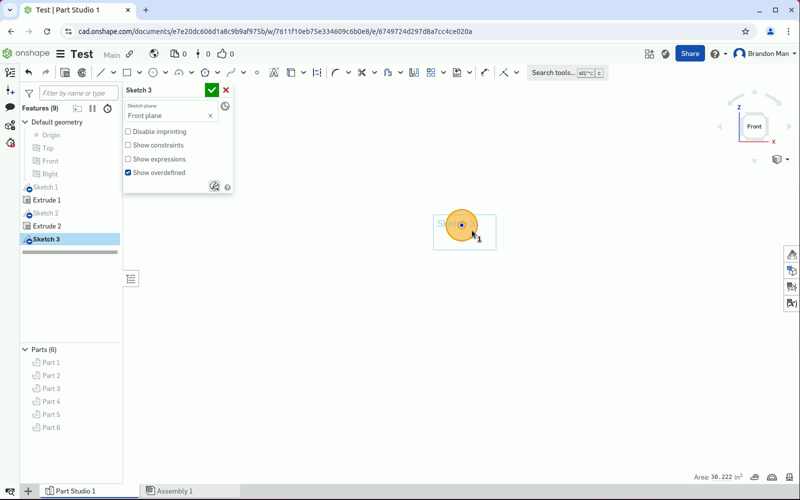
mouse_move(73, 352)
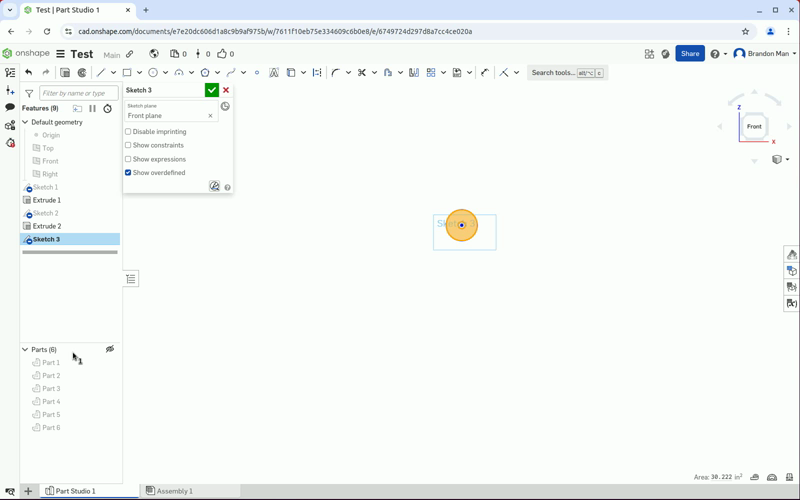
key(shift+y)
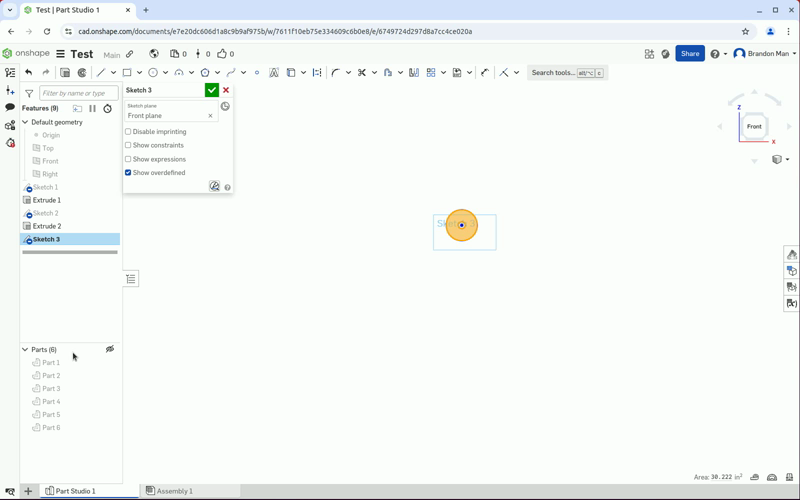
key(shift+e)
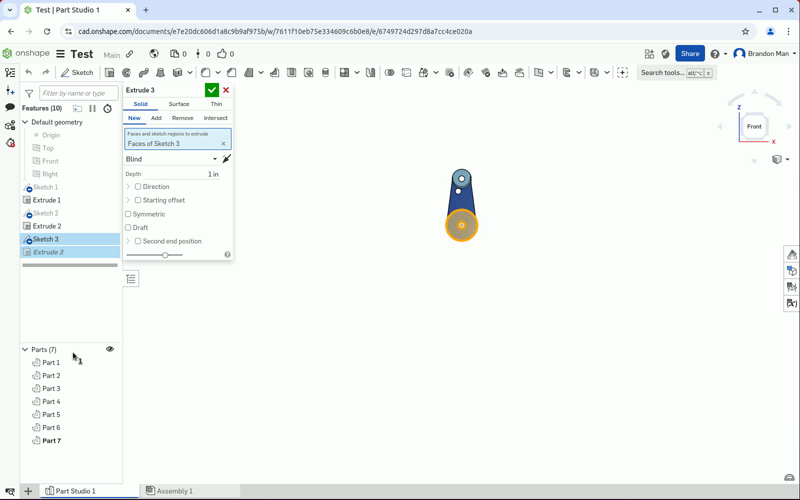
mouse_move(143, 106)
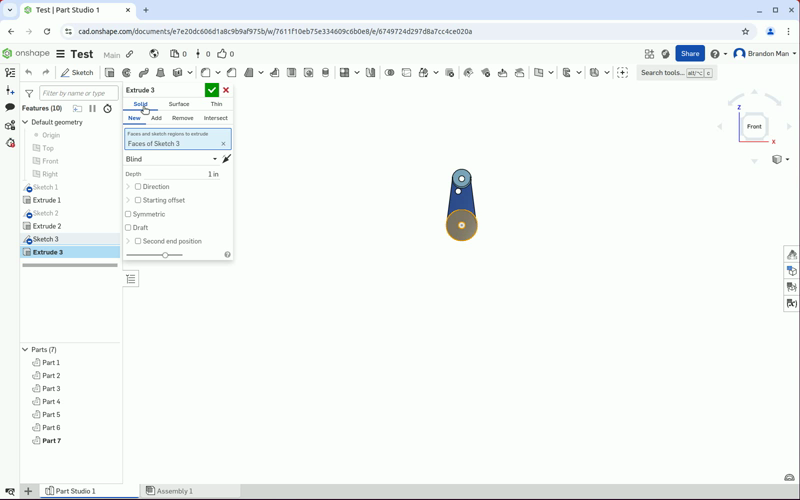
click(143, 106)
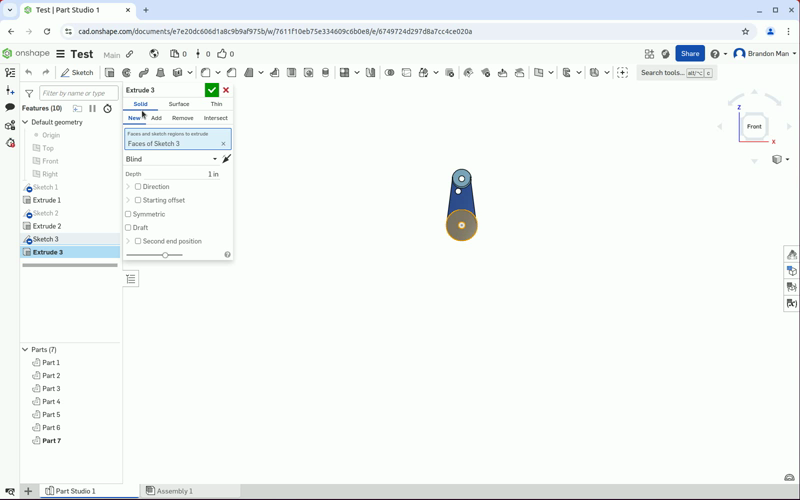
mouse_move(137, 120)
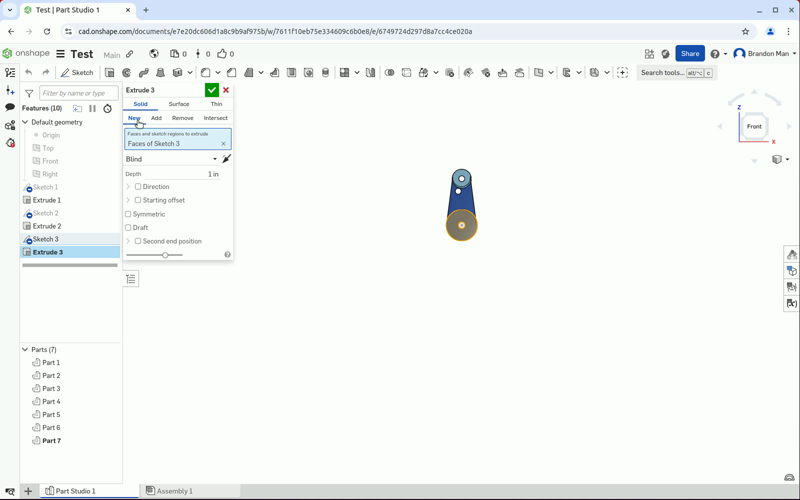
click(137, 120)
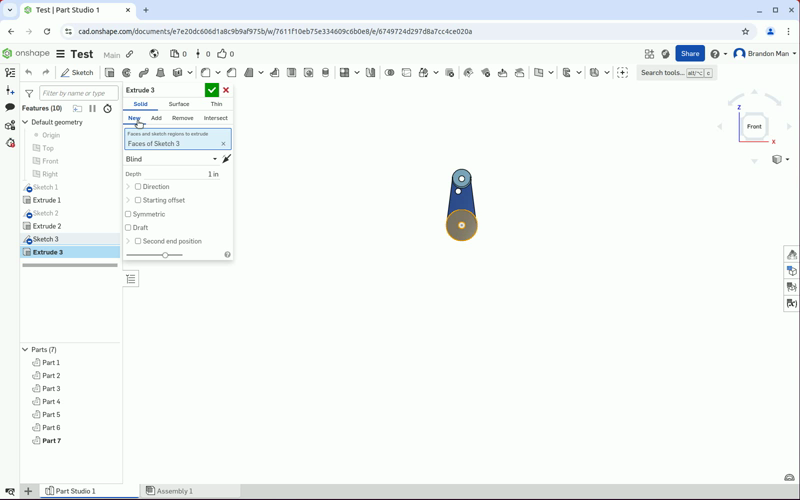
key(tab, 4)
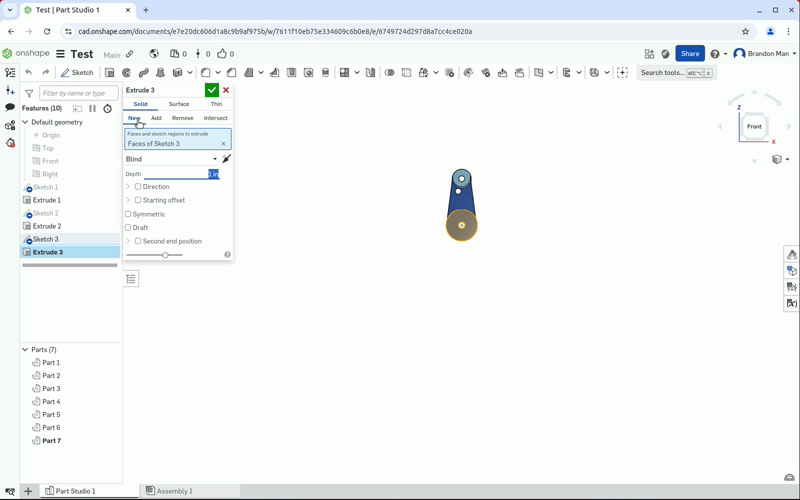
text(0.481)
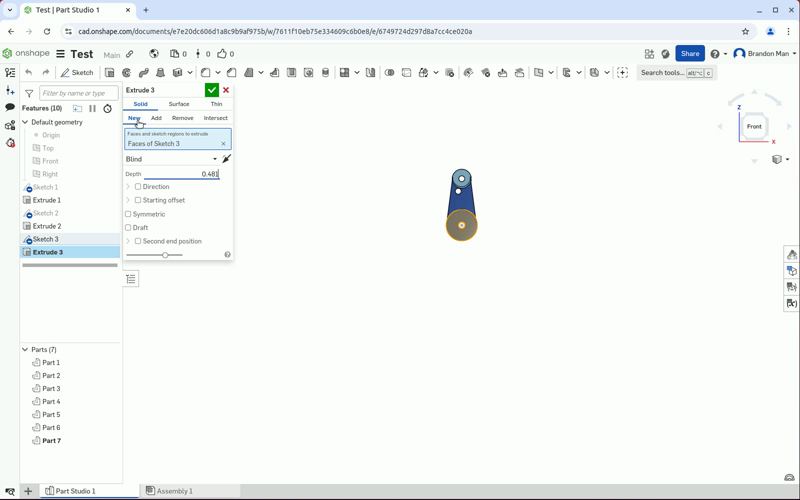
key(enter)
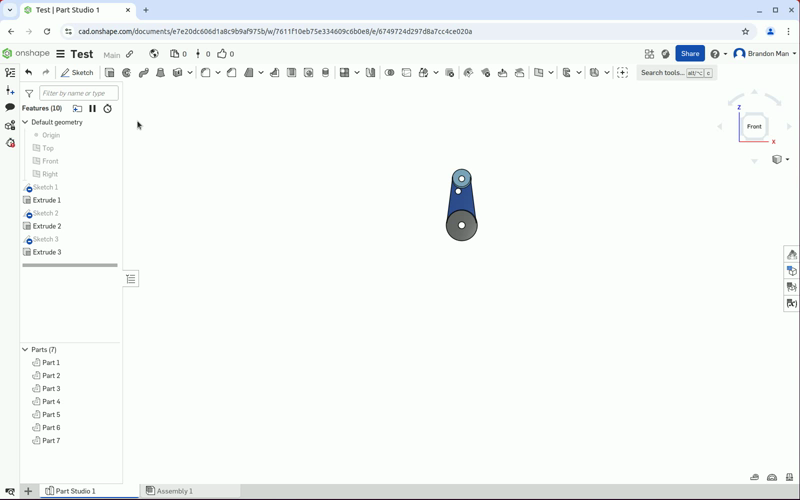
key(shift+h)
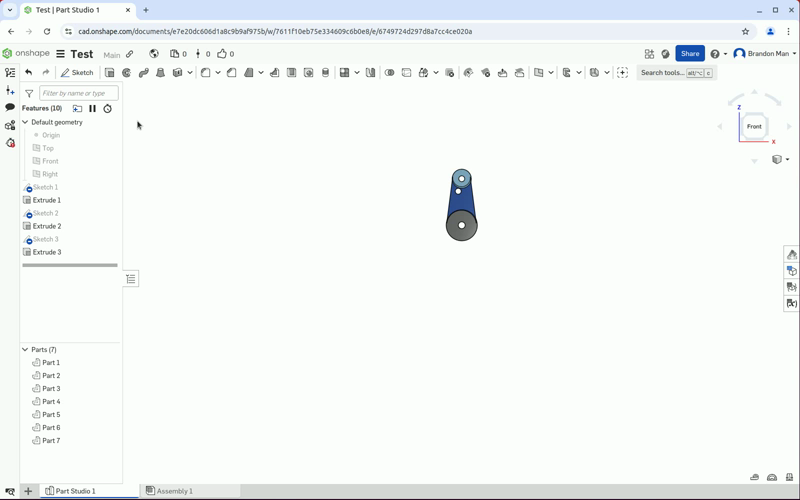
key(shift+h)
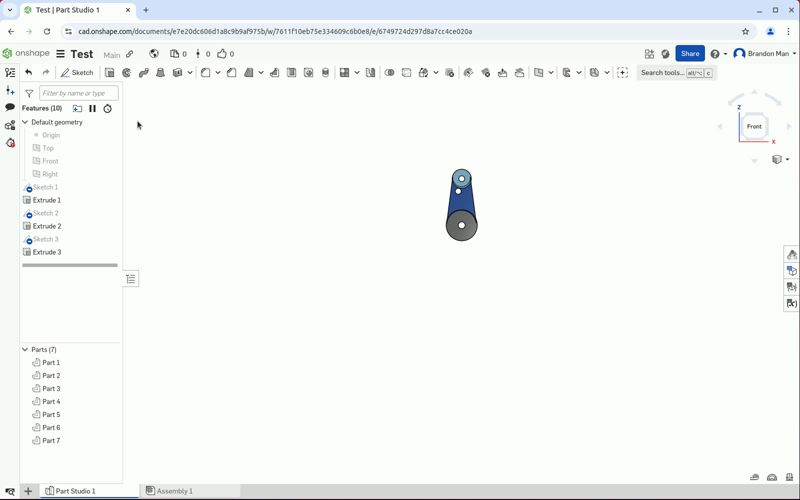
mouse_move(73, 189)
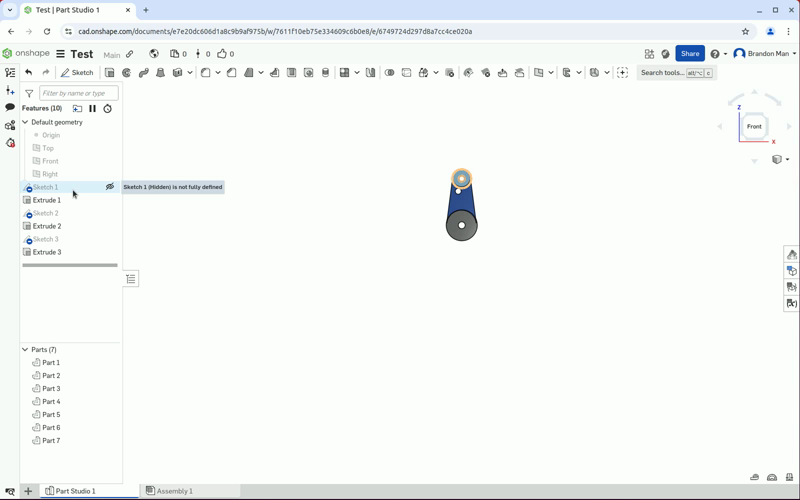
click(73, 189)
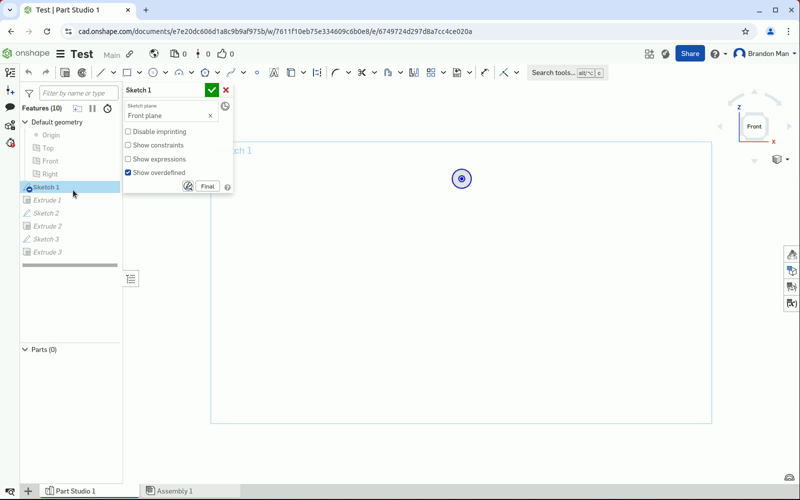
mouse_move(229, 92)
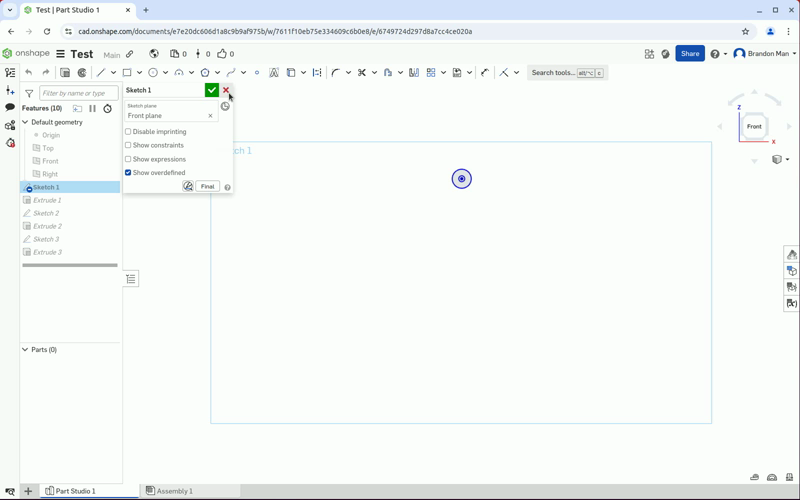
click(229, 92)
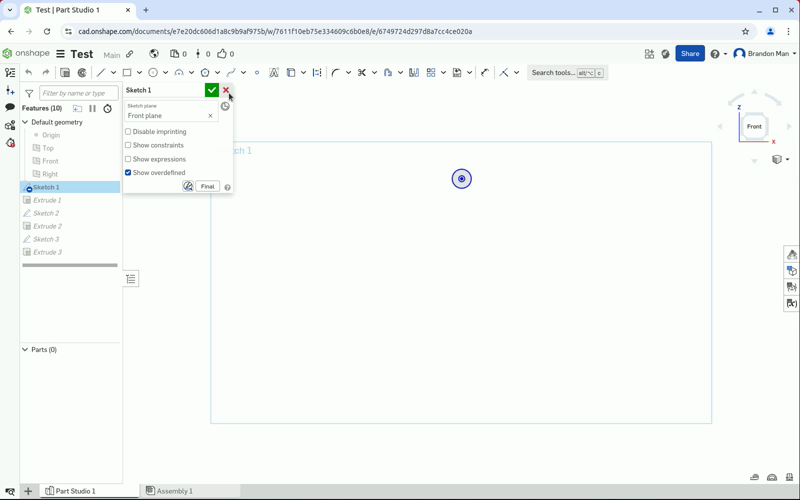
key(shift+s)
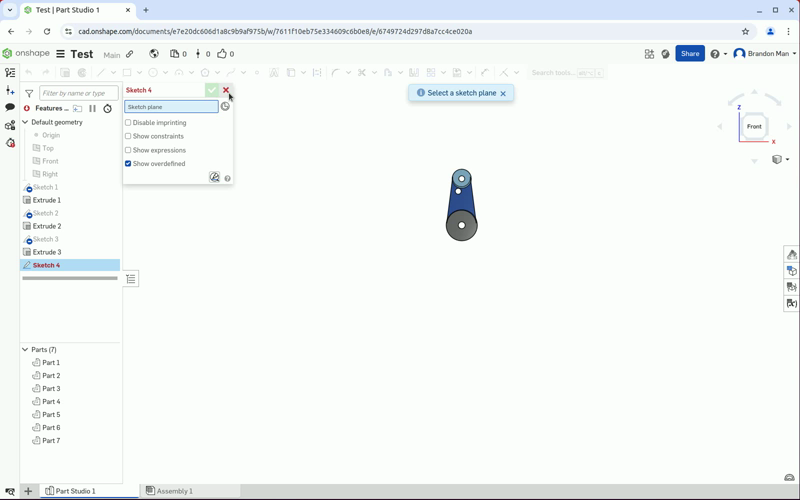
mouse_move(73, 163)
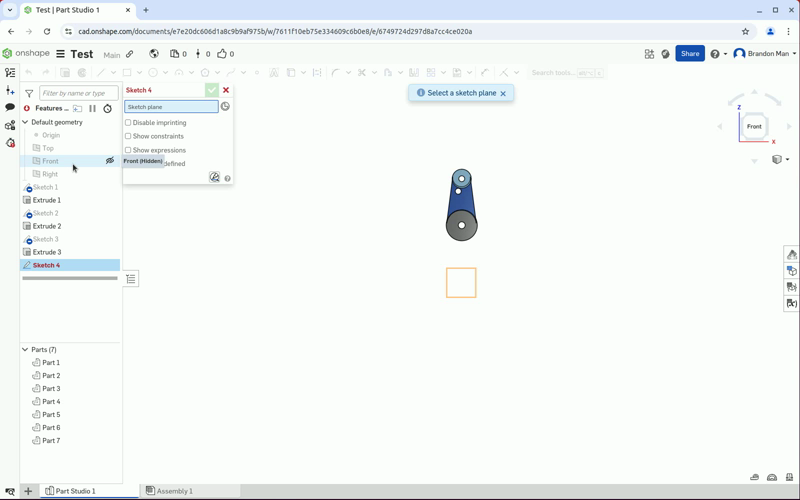
click(73, 163)
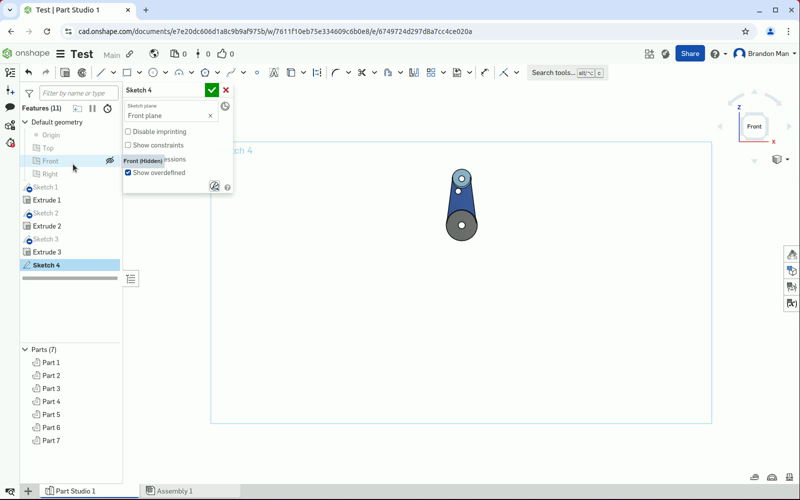
mouse_move(73, 352)
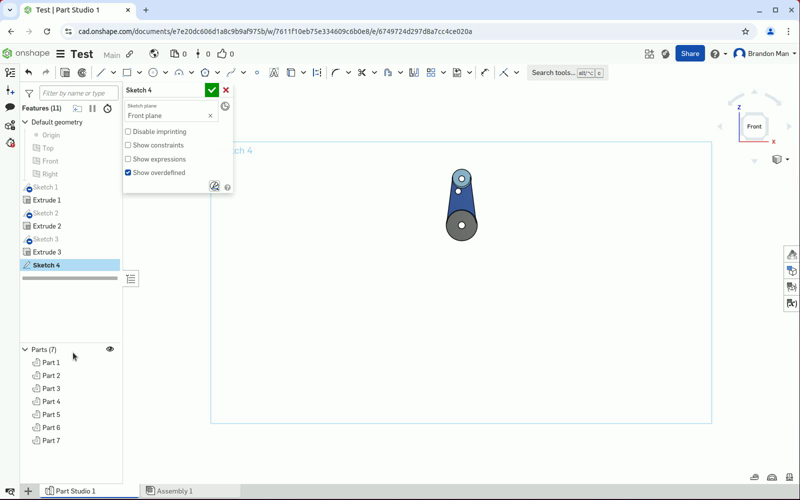
key(y)
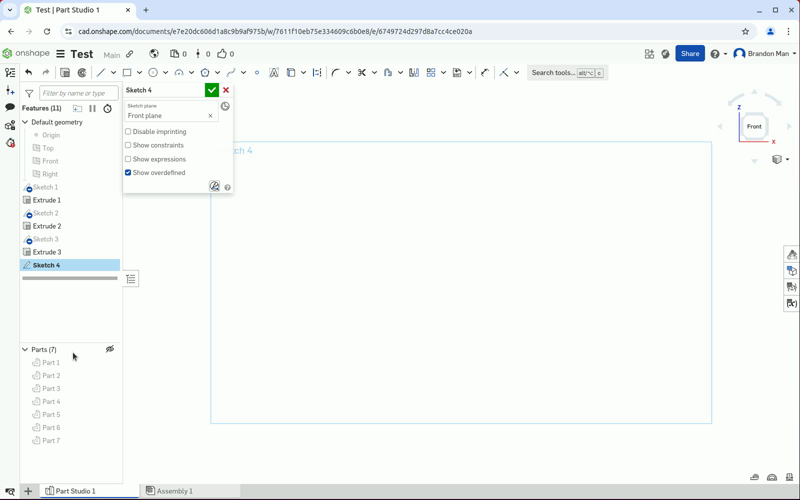
key(l)
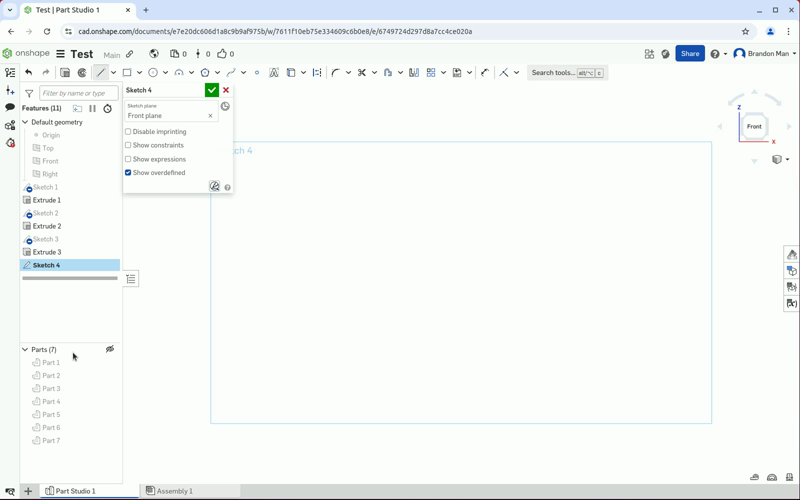
key_down(shift)
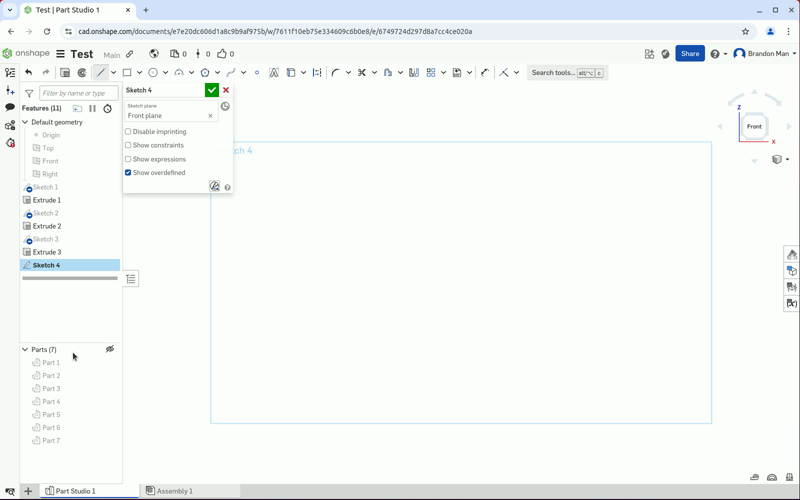
mouse_move(446, 226)
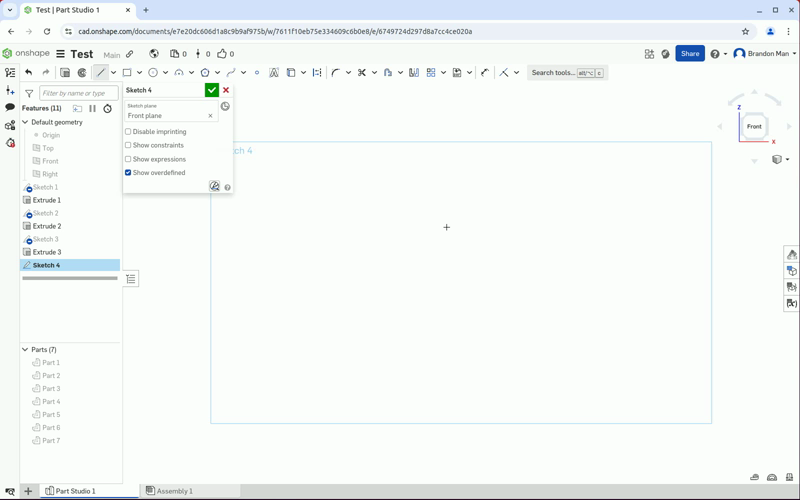
click(446, 226)
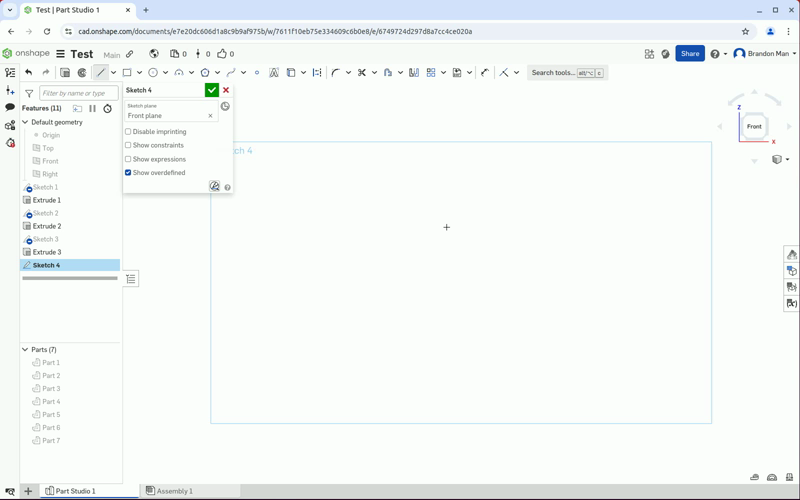
key_up(shift)
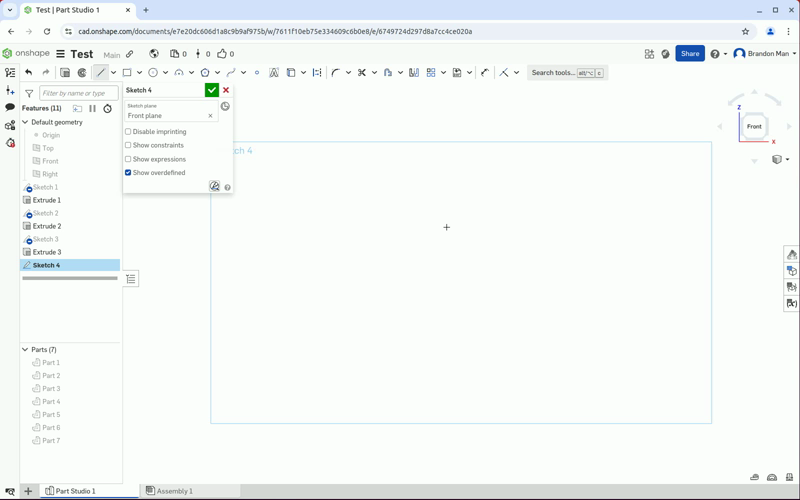
key_down(shift)
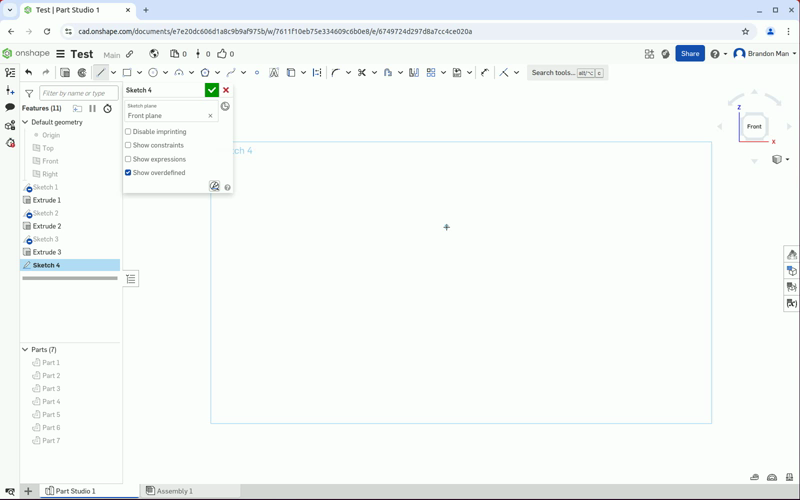
mouse_move(476, 226)
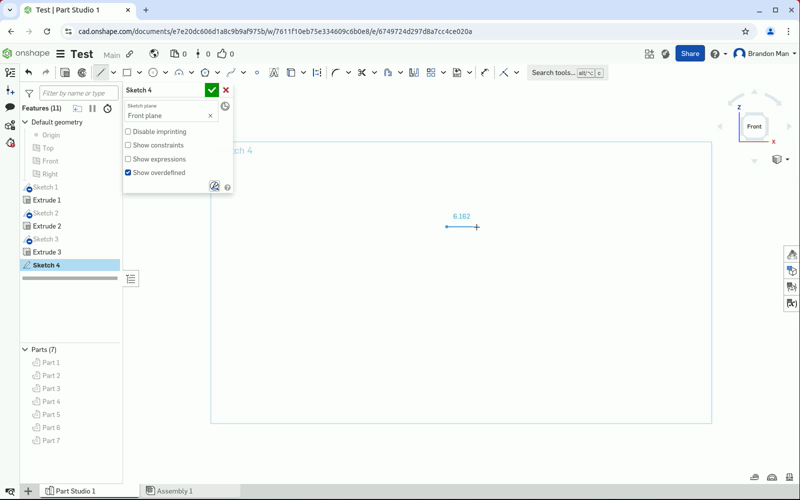
mouse_move(452, 284)
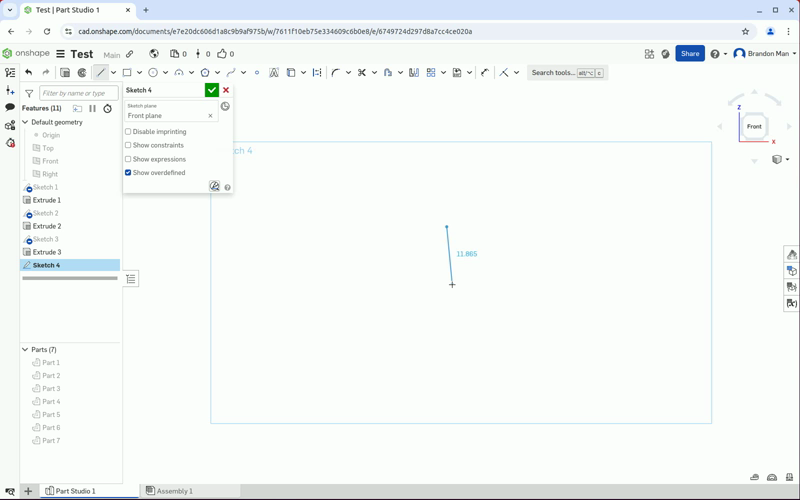
click(452, 284)
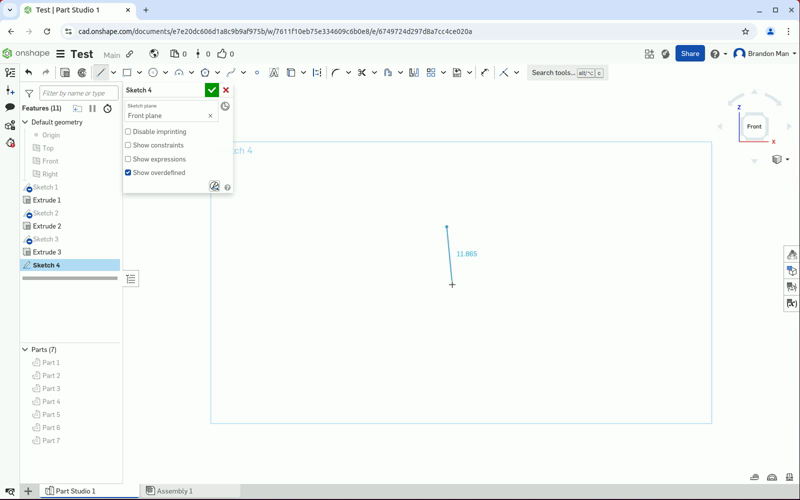
key_up(shift)
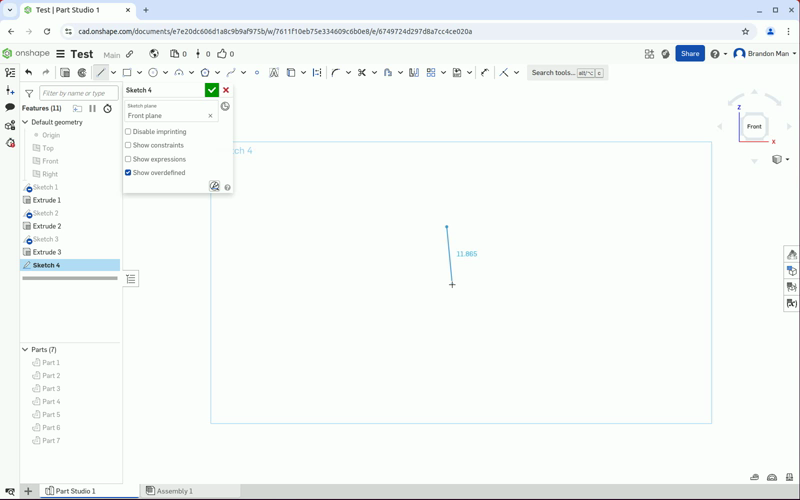
key(esc)
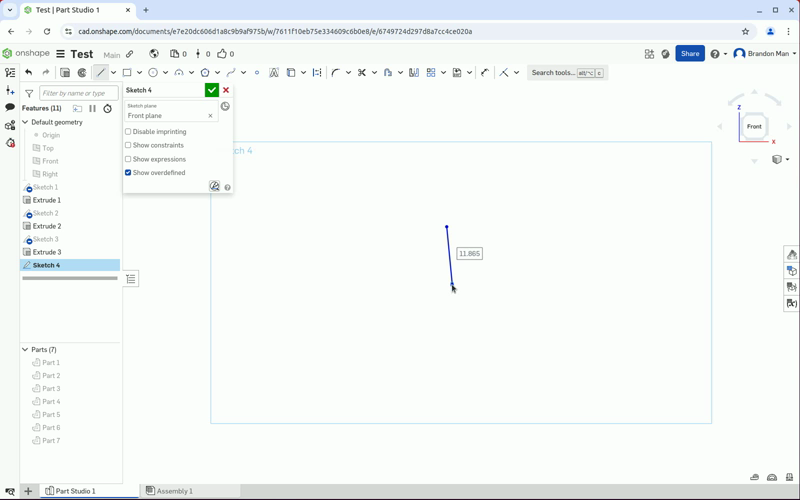
key(a)
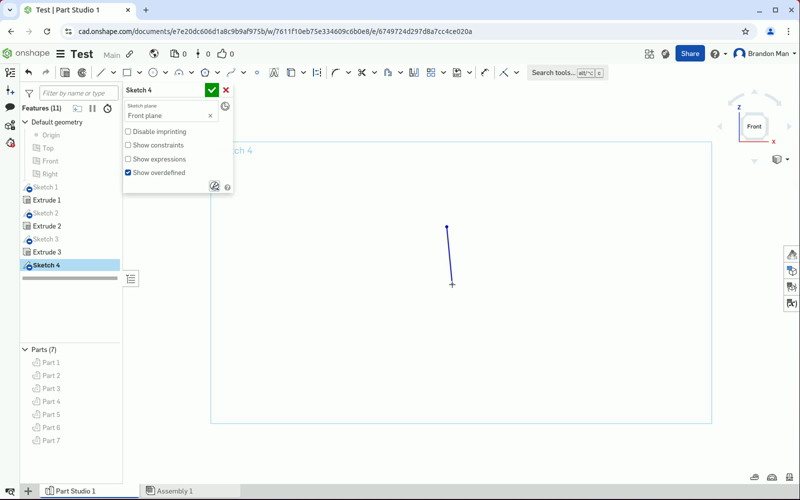
mouse_move(452, 284)
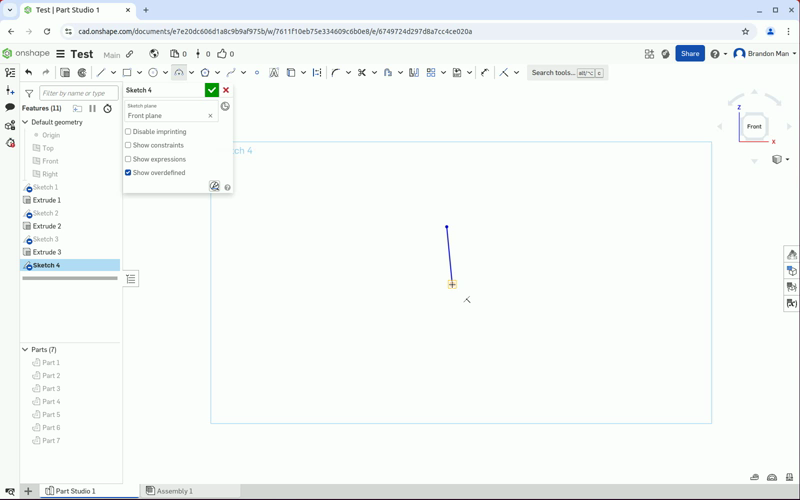
click(452, 284)
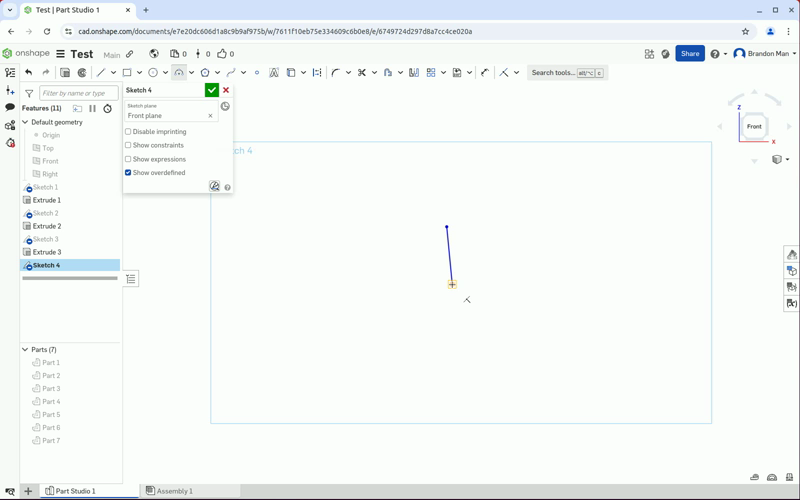
key_down(shift)
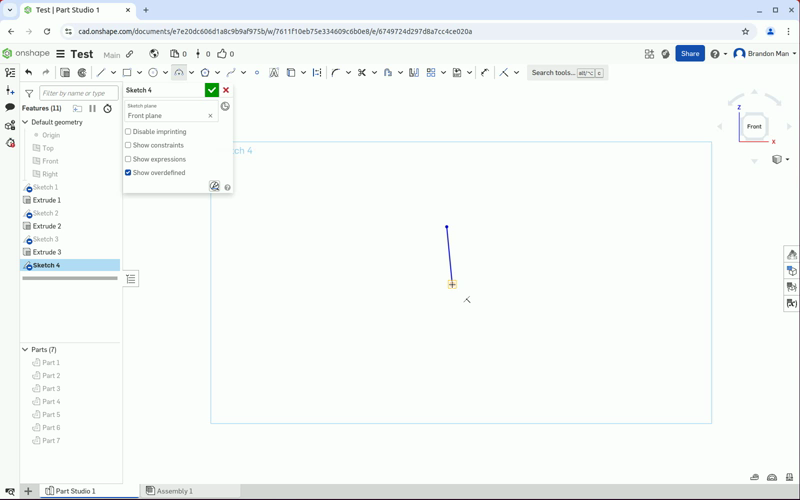
mouse_move(461, 291)
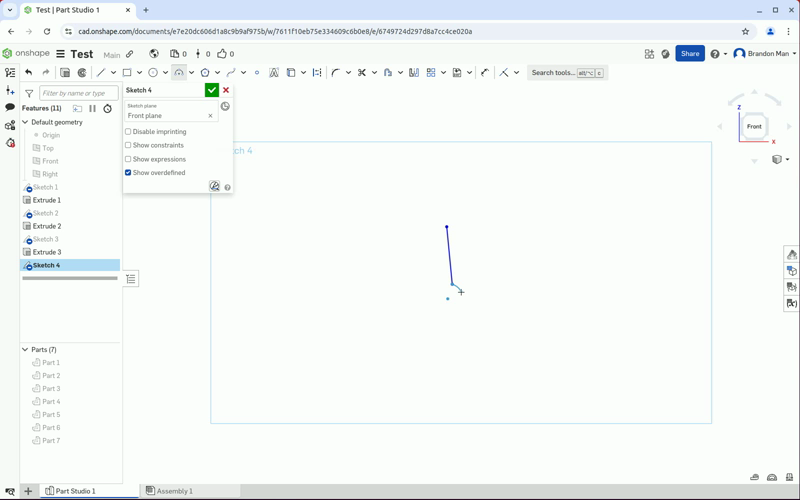
click(461, 291)
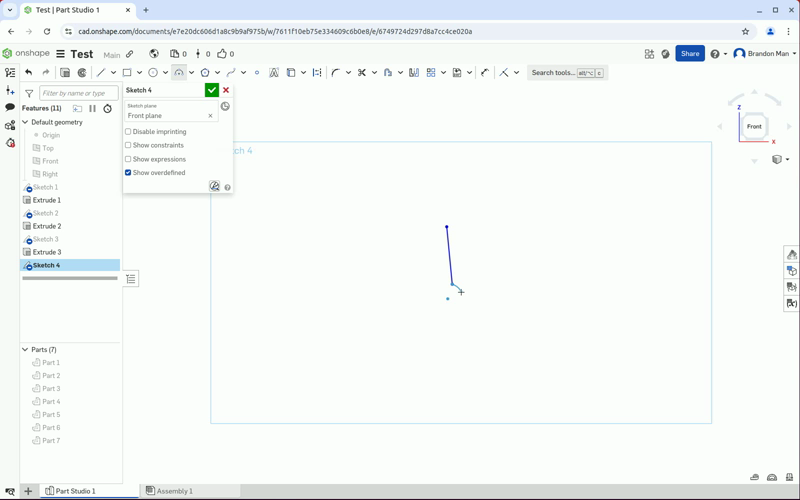
mouse_move(466, 276)
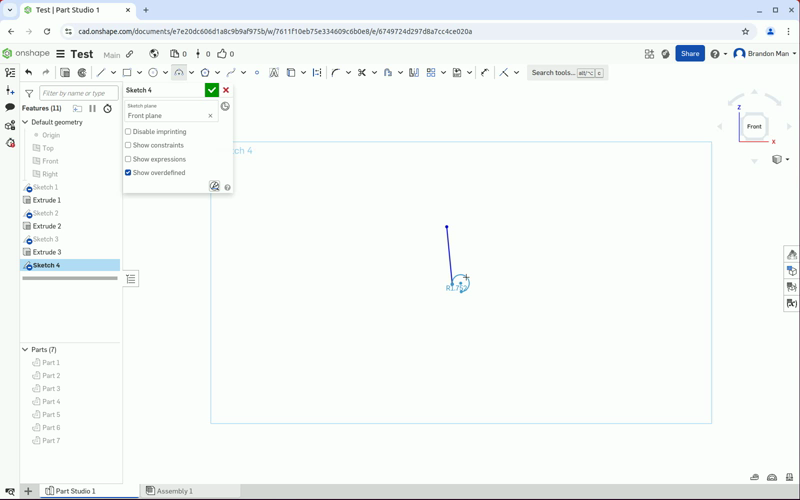
click(466, 276)
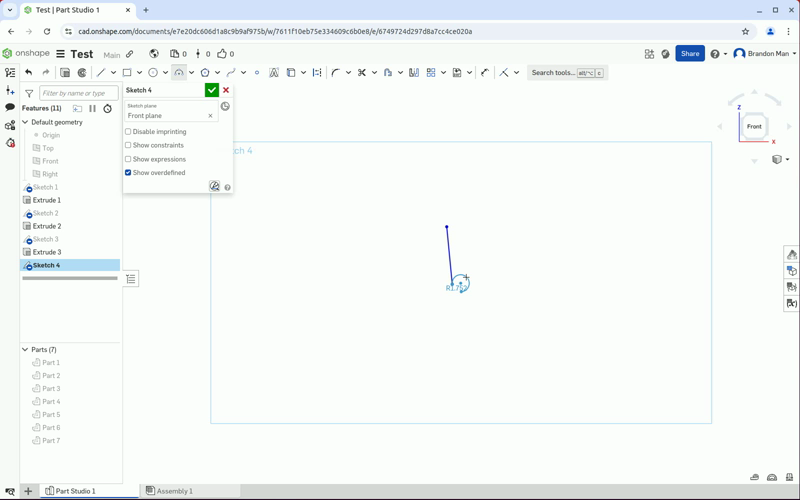
key_up(shift)
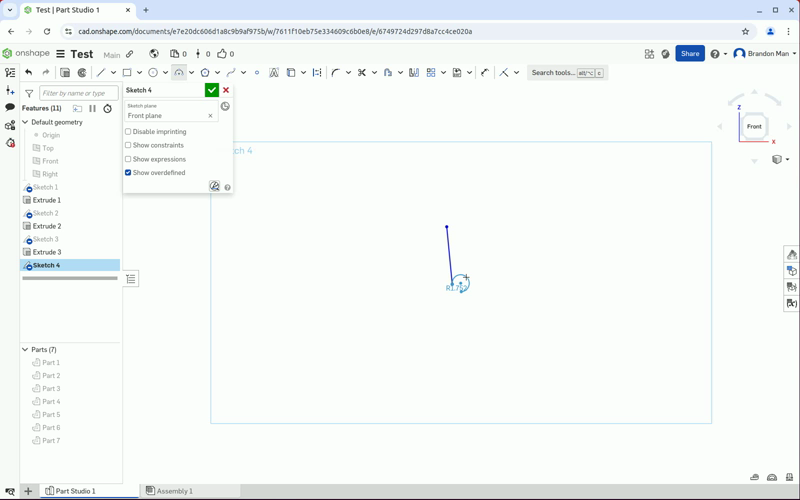
key(esc)
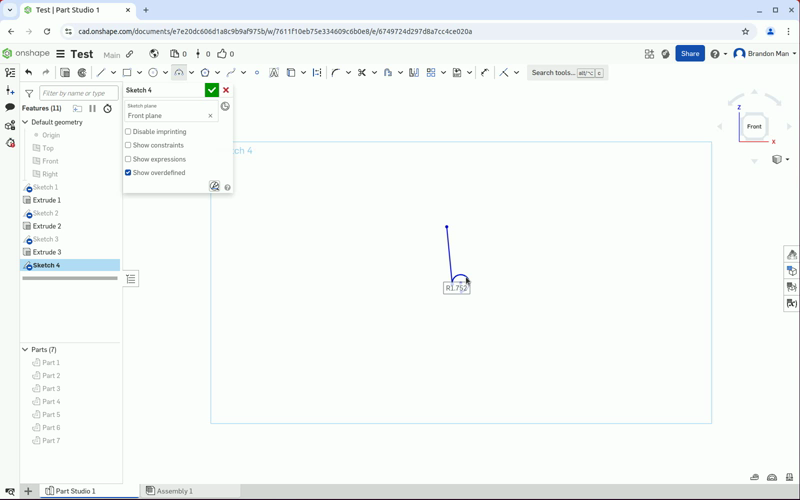
key(l)
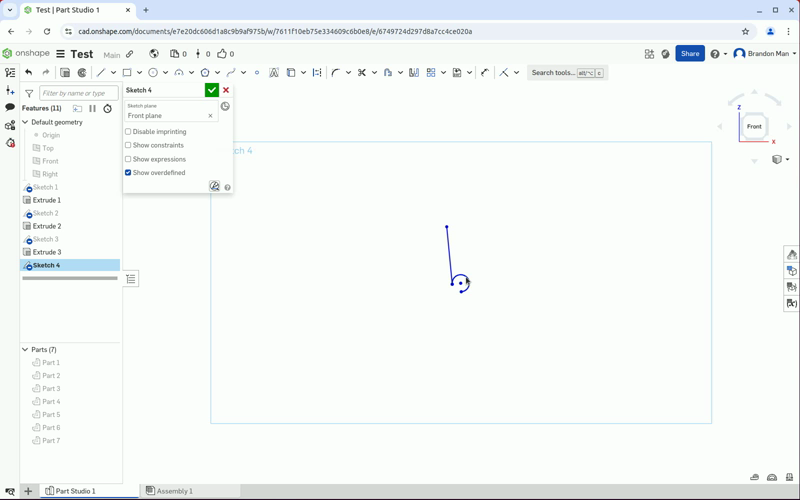
mouse_move(461, 291)
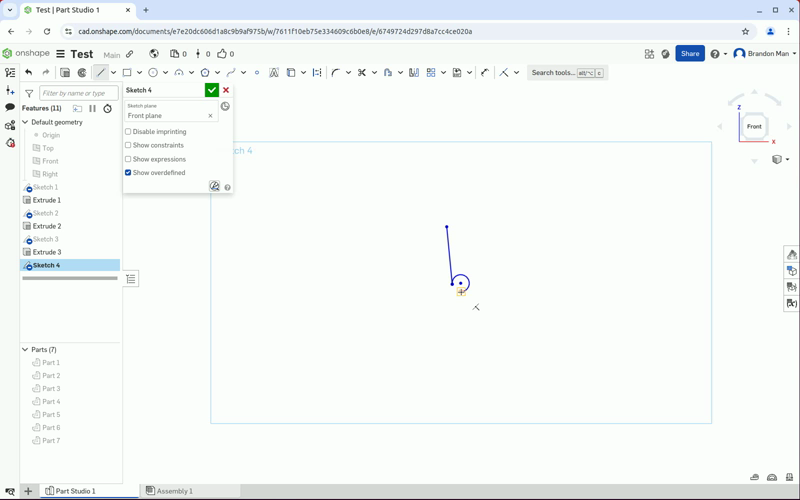
click(461, 291)
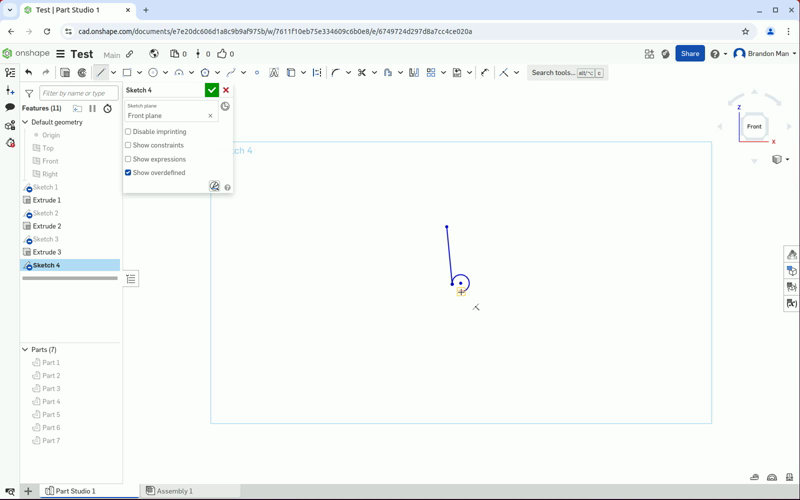
key_down(shift)
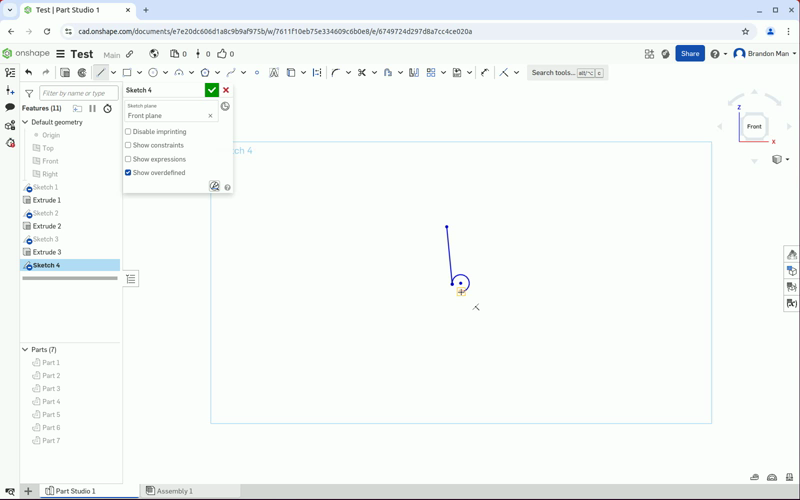
mouse_move(491, 291)
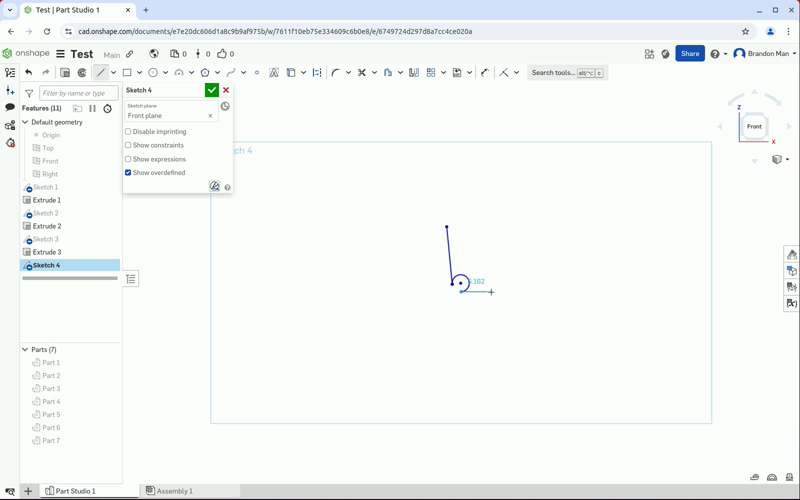
mouse_move(502, 290)
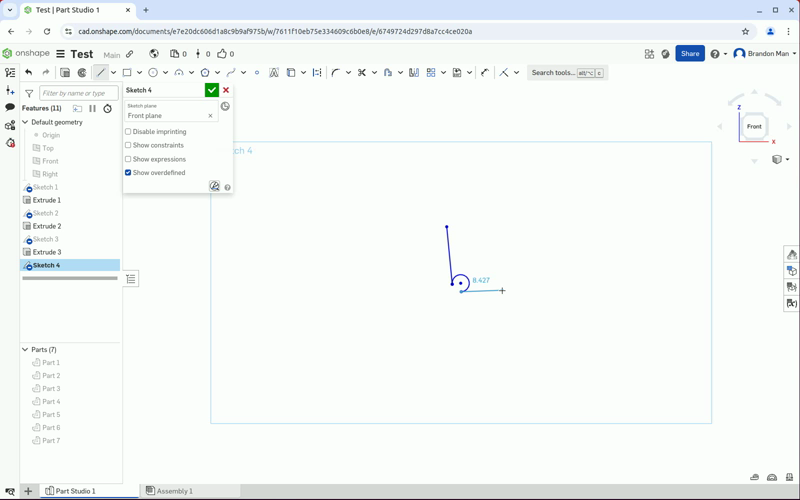
click(502, 290)
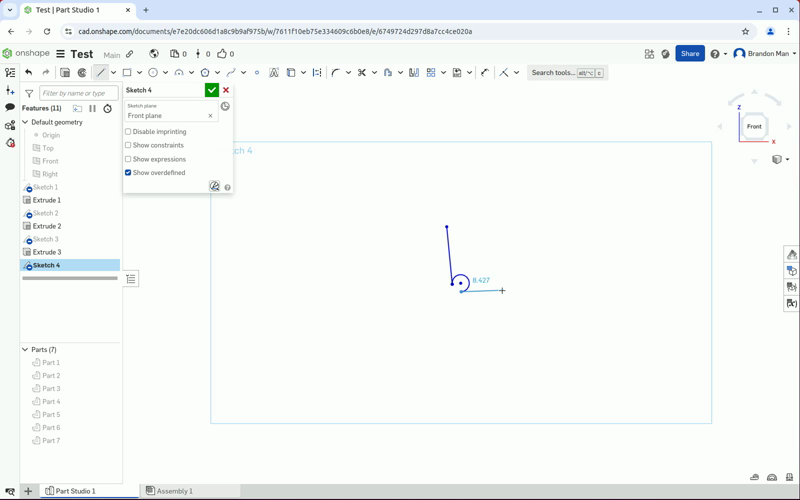
key_up(shift)
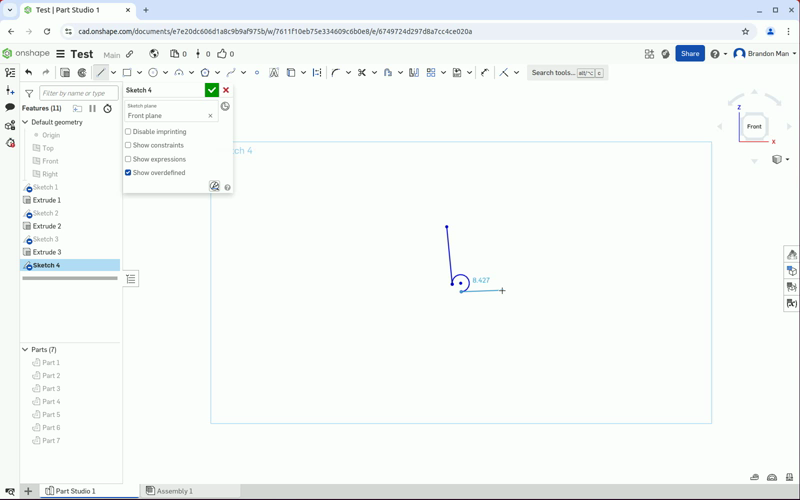
key(esc)
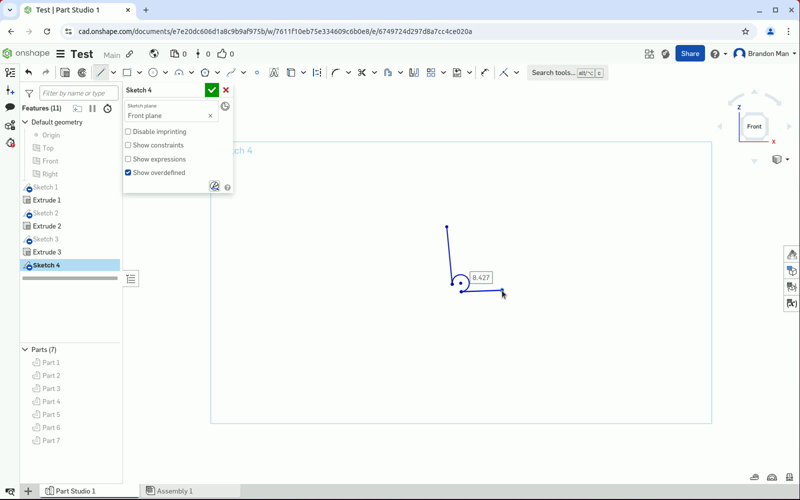
key(a)
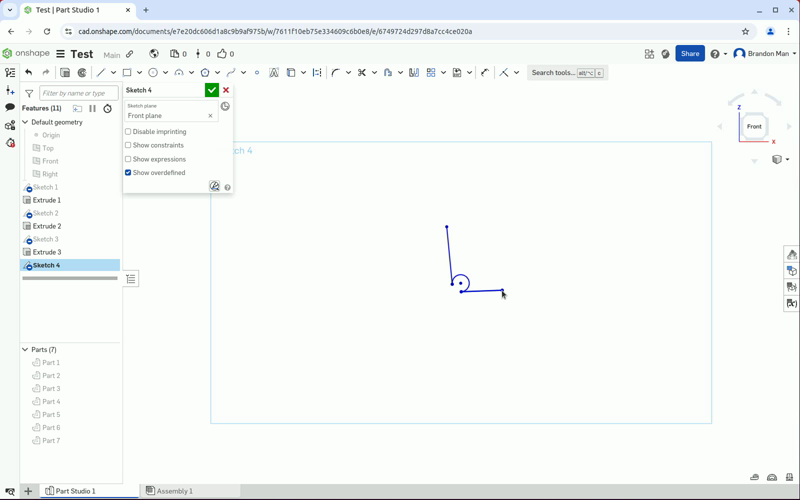
mouse_move(502, 290)
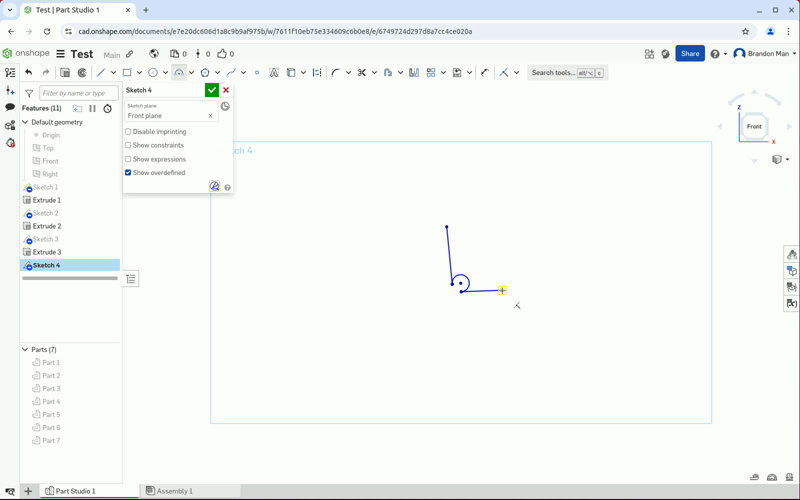
click(502, 290)
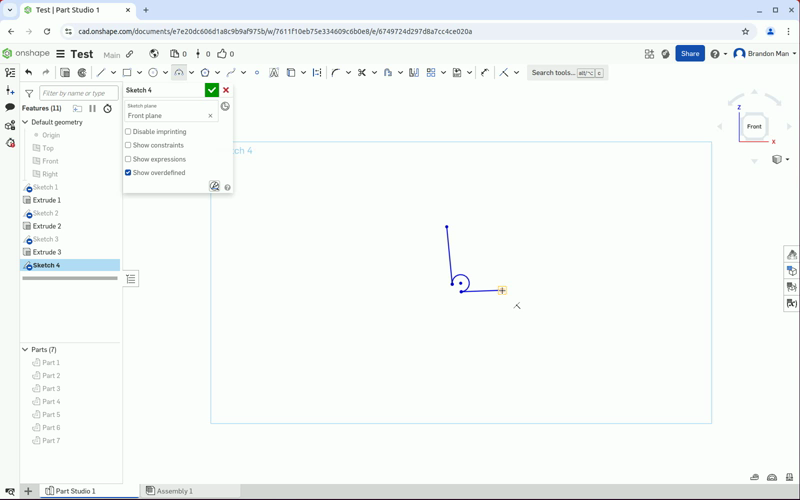
key_down(shift)
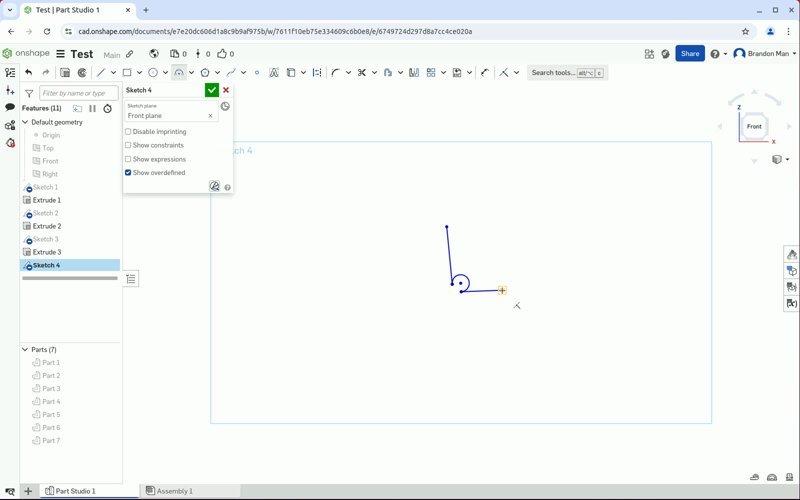
mouse_move(502, 276)
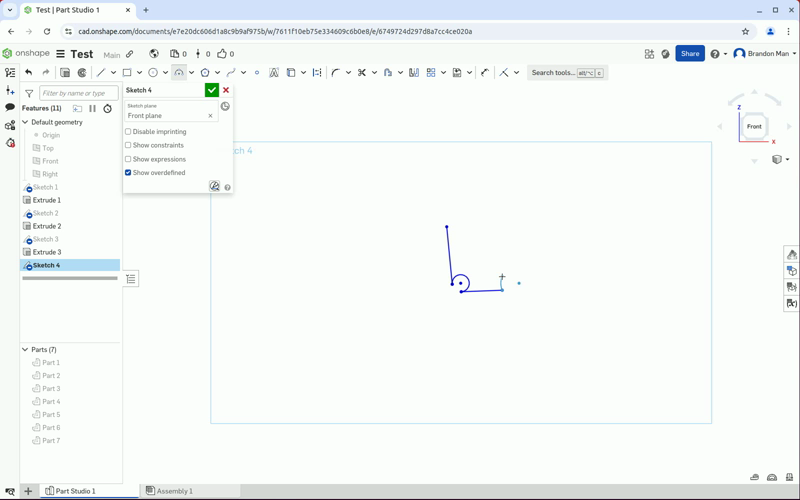
click(502, 276)
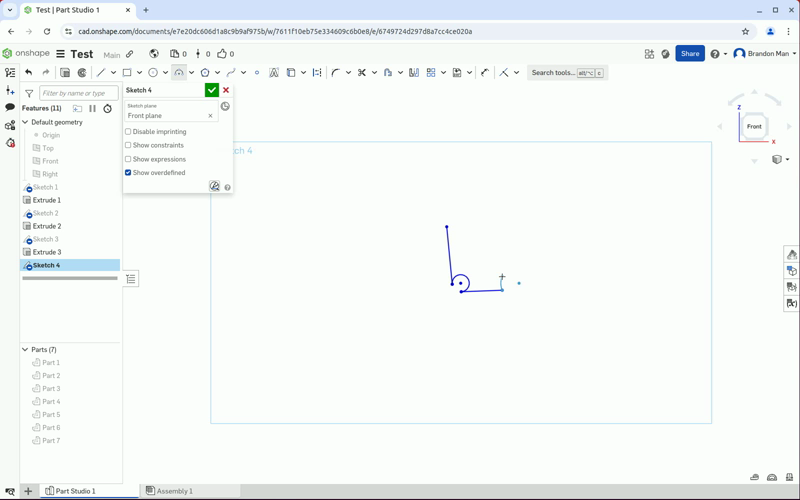
mouse_move(494, 282)
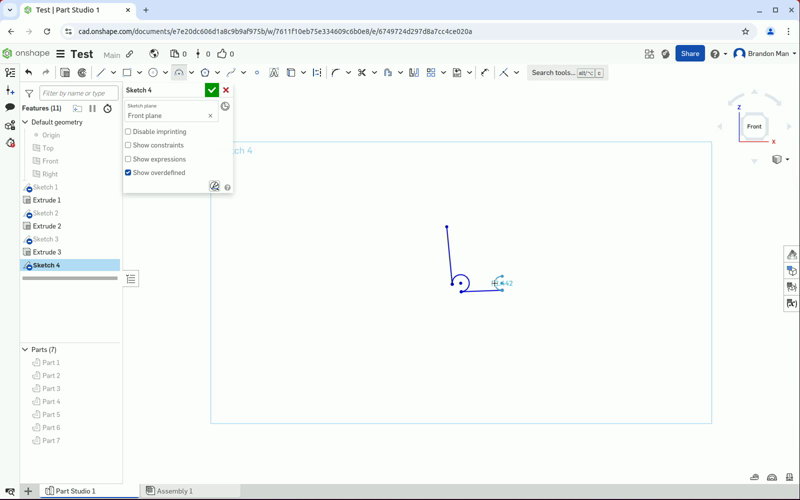
click(494, 282)
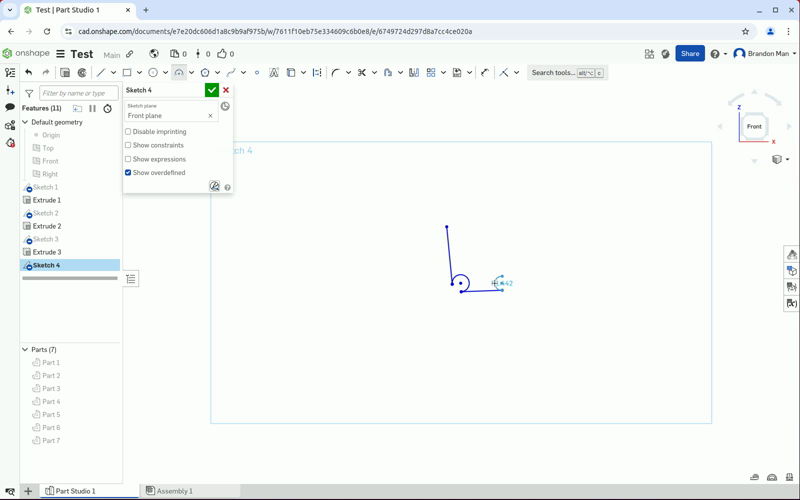
key_up(shift)
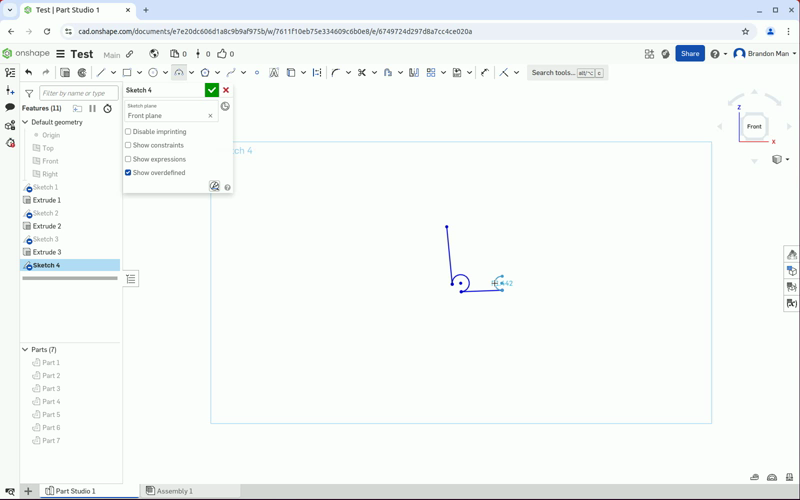
key(esc)
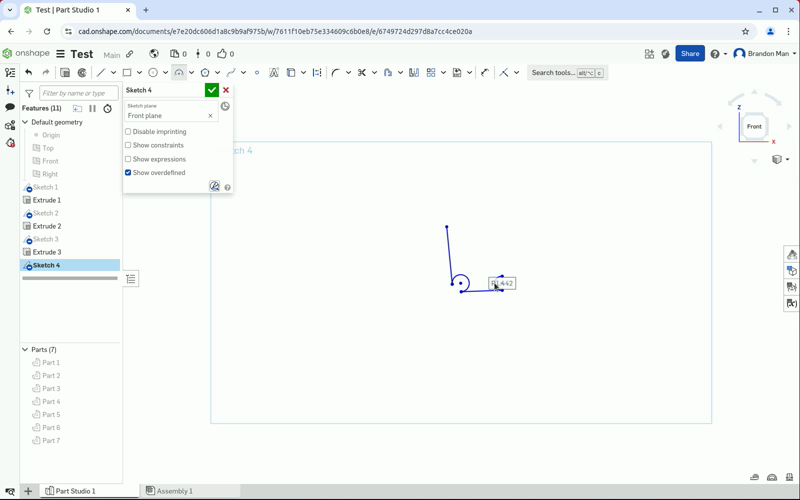
key(l)
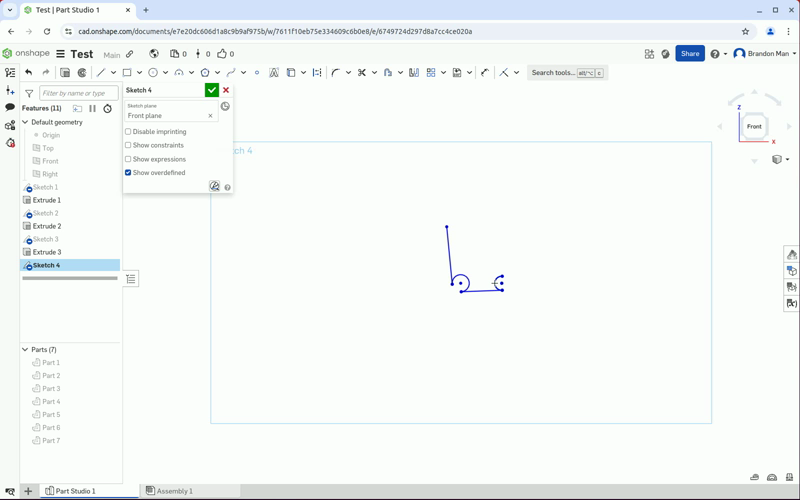
mouse_move(502, 276)
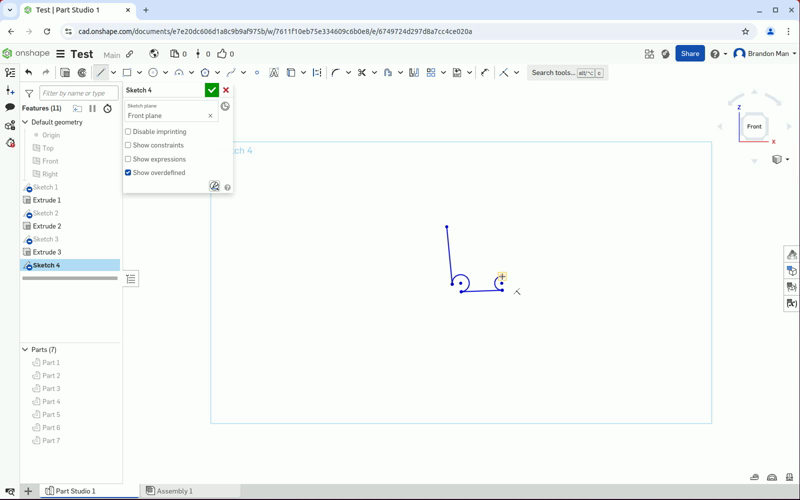
click(502, 276)
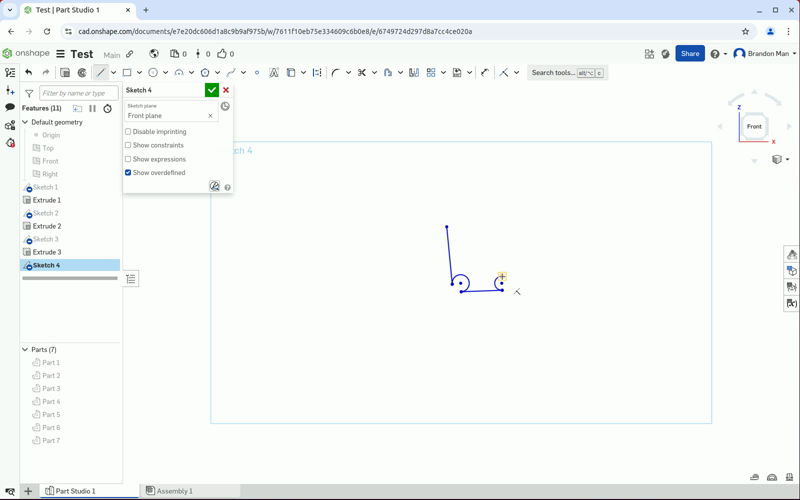
key_down(shift)
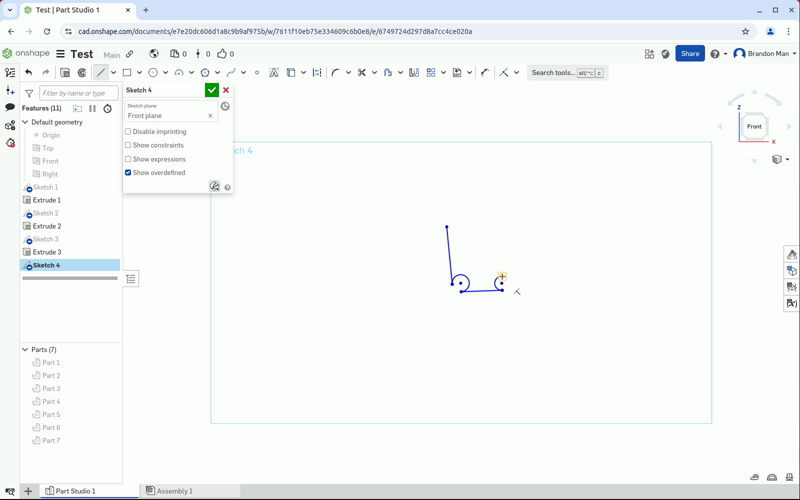
mouse_move(532, 276)
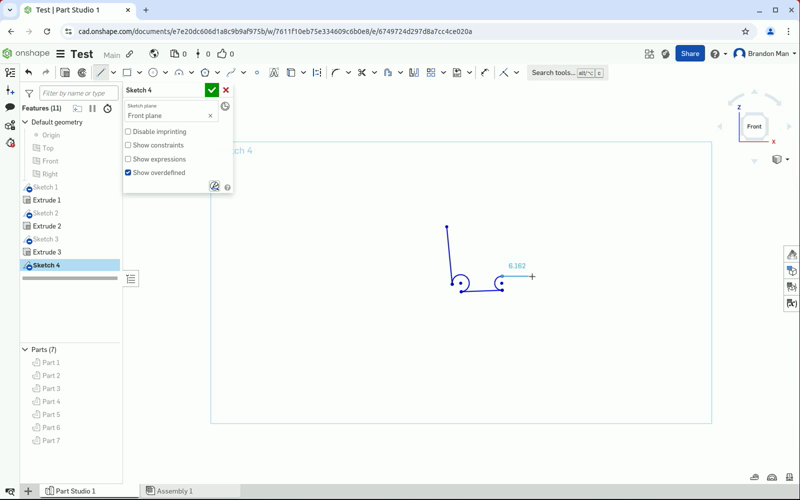
mouse_move(478, 275)
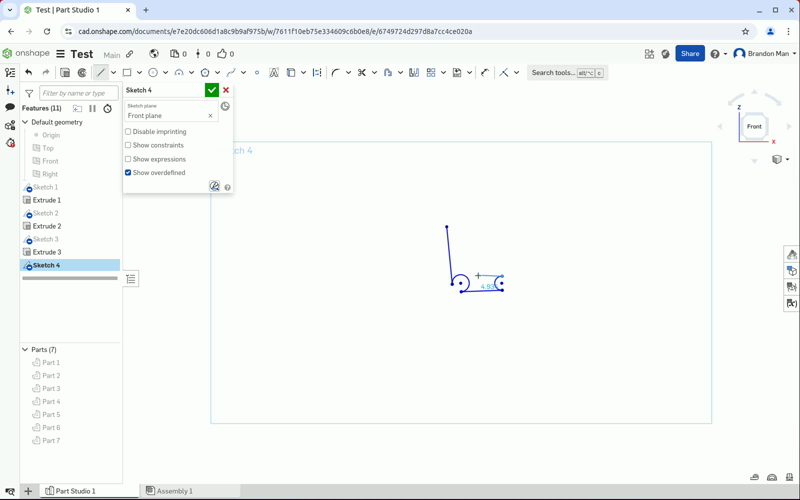
click(478, 275)
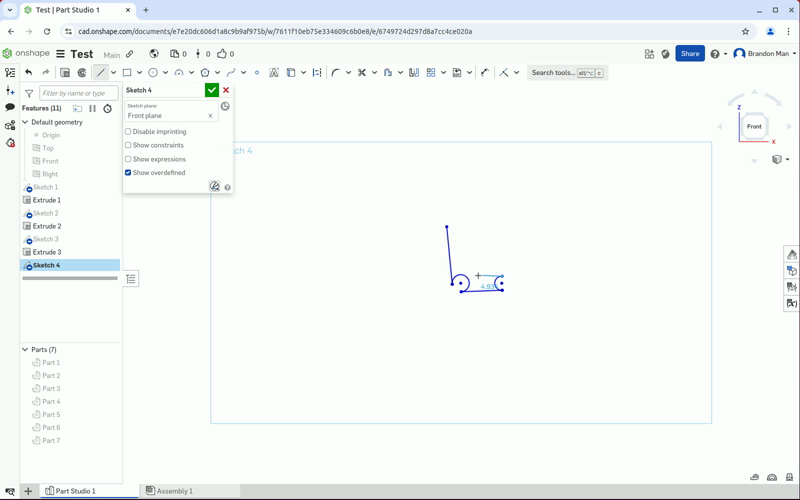
key_up(shift)
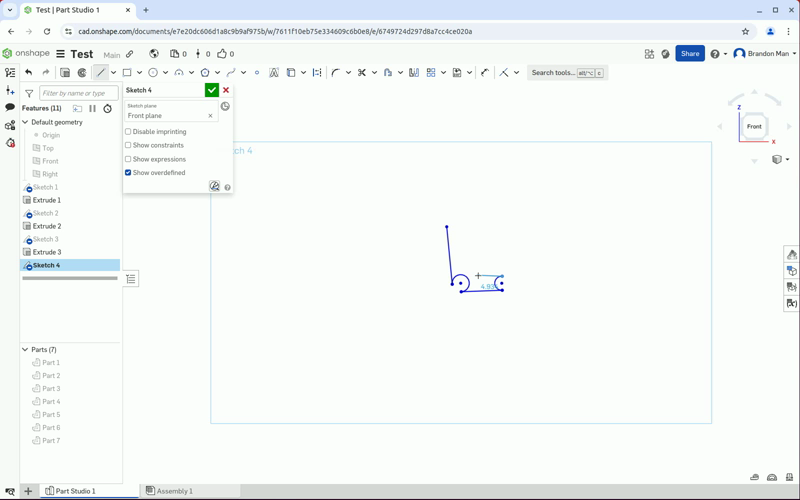
key(esc)
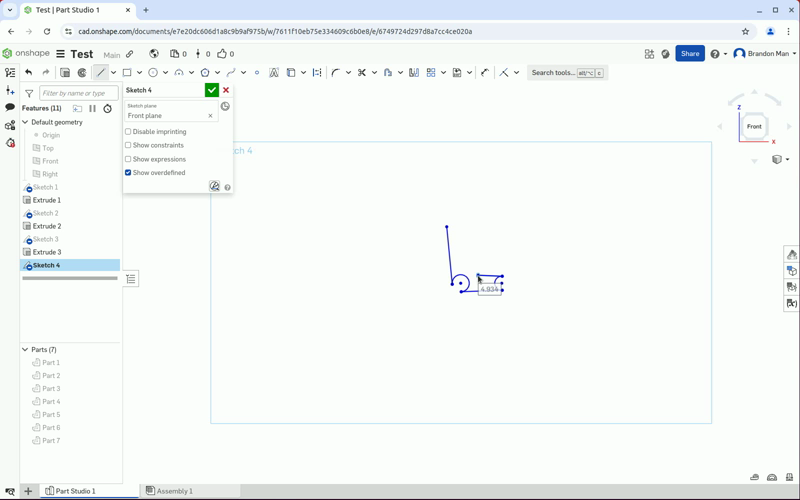
key(a)
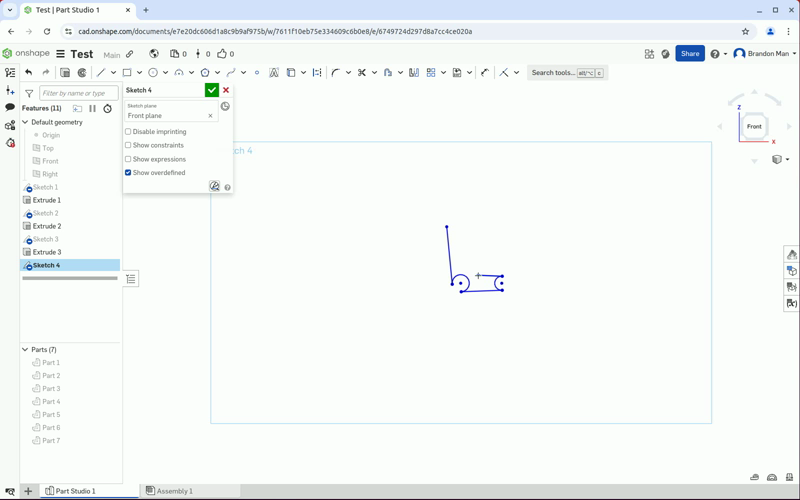
mouse_move(478, 275)
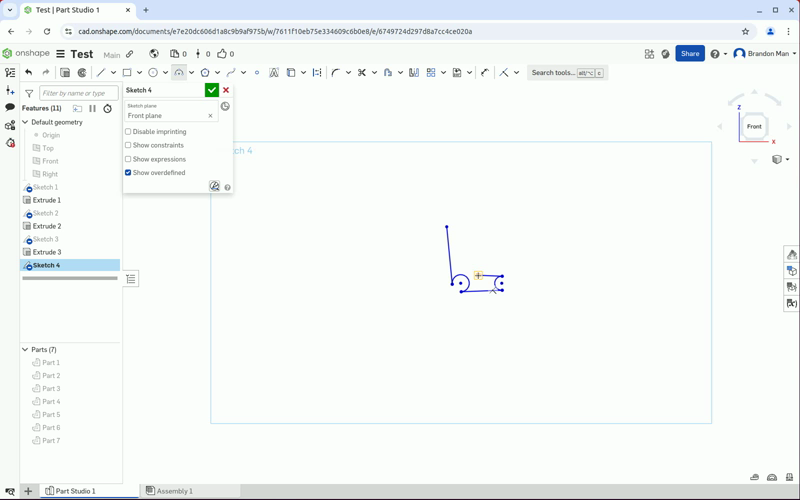
click(478, 275)
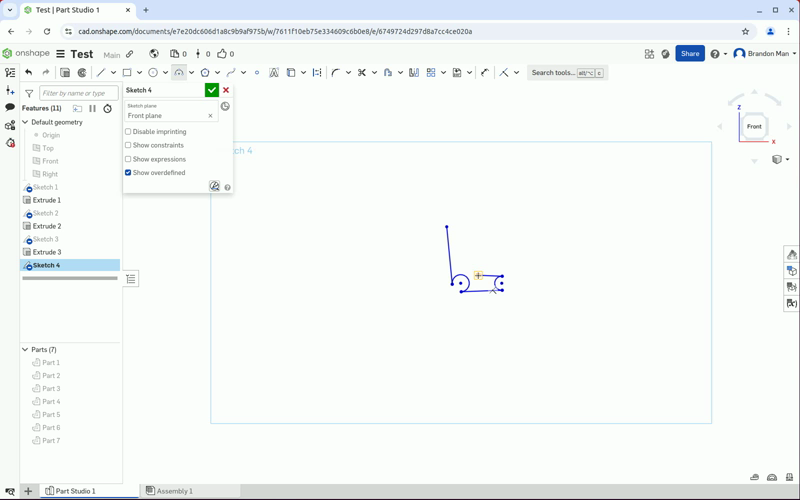
key_down(shift)
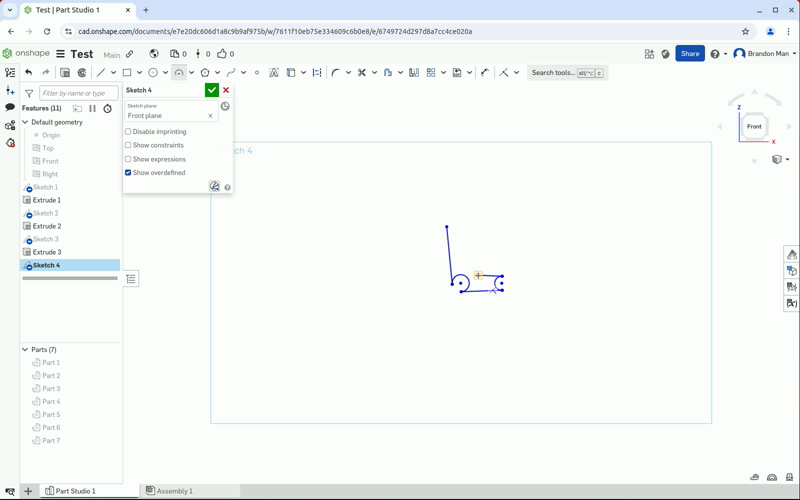
mouse_move(471, 267)
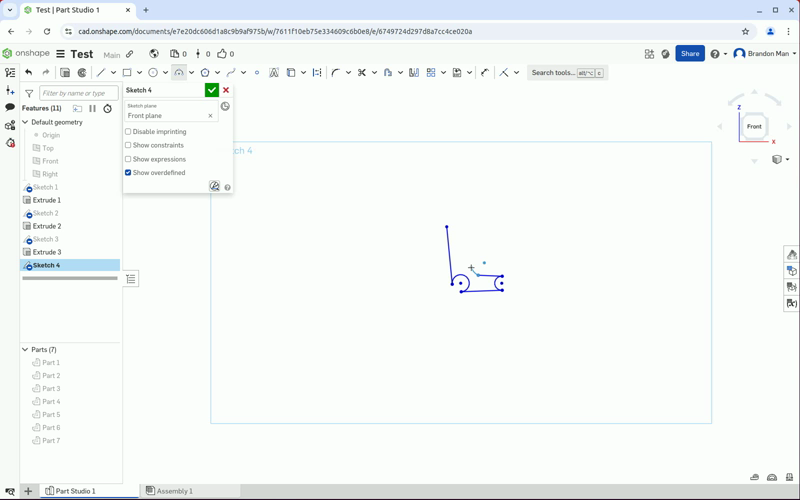
click(471, 267)
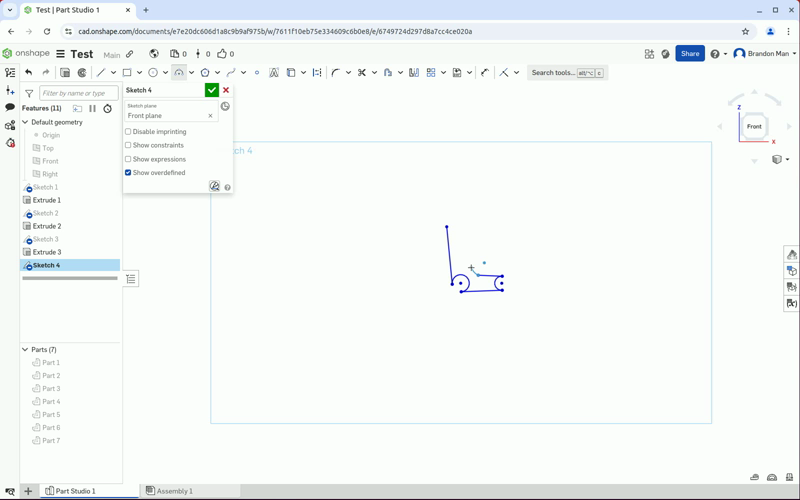
mouse_move(472, 272)
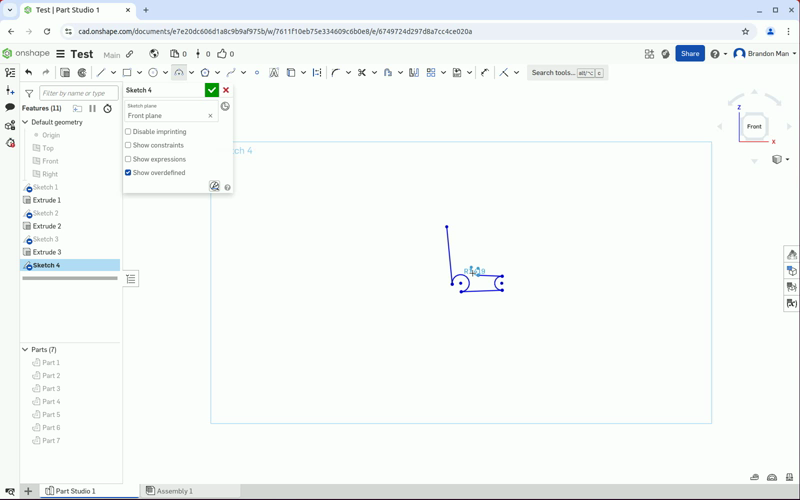
click(472, 272)
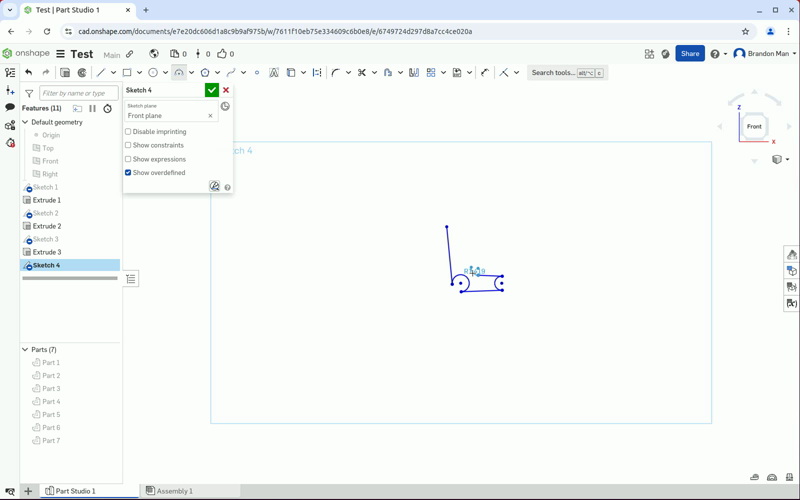
key_up(shift)
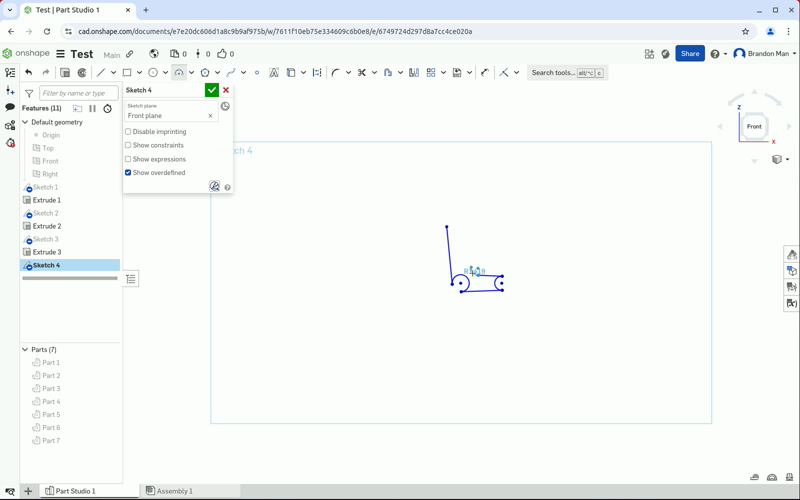
key(esc)
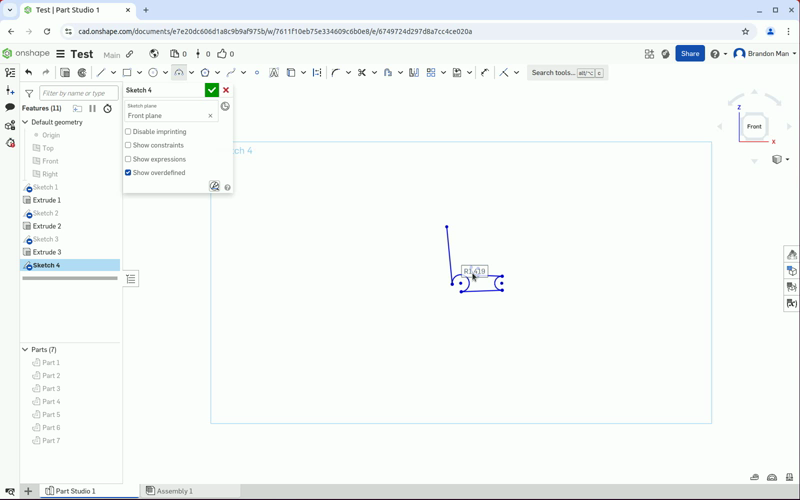
key(l)
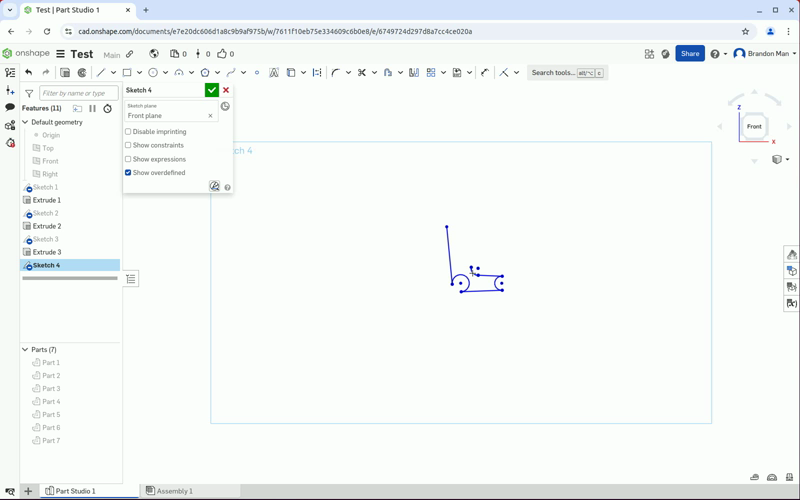
mouse_move(471, 267)
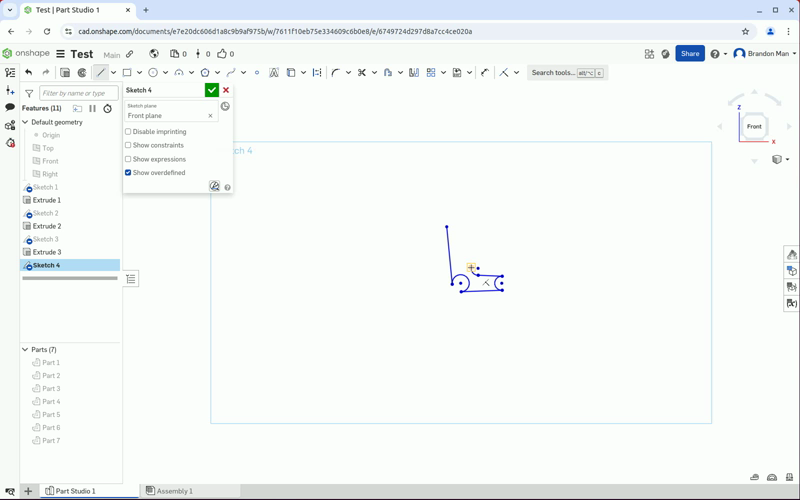
click(471, 267)
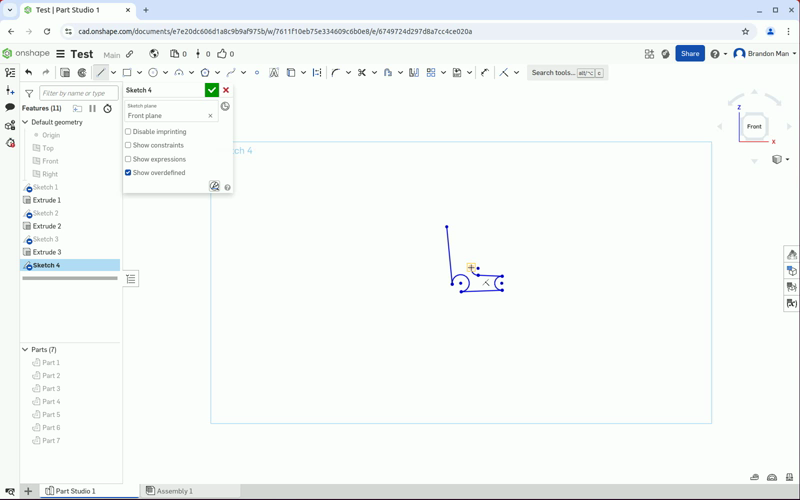
key_down(shift)
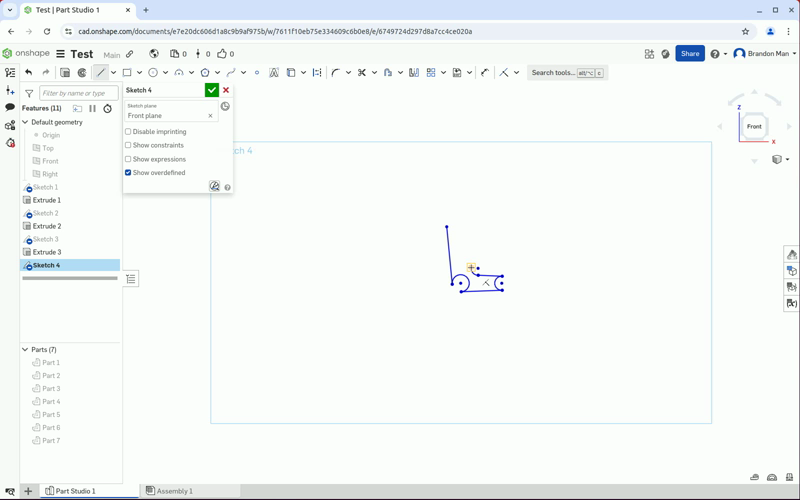
mouse_move(501, 267)
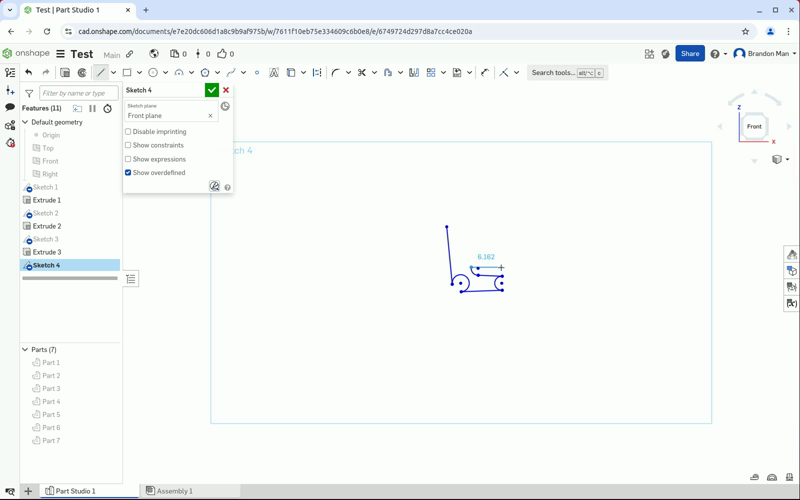
mouse_move(475, 226)
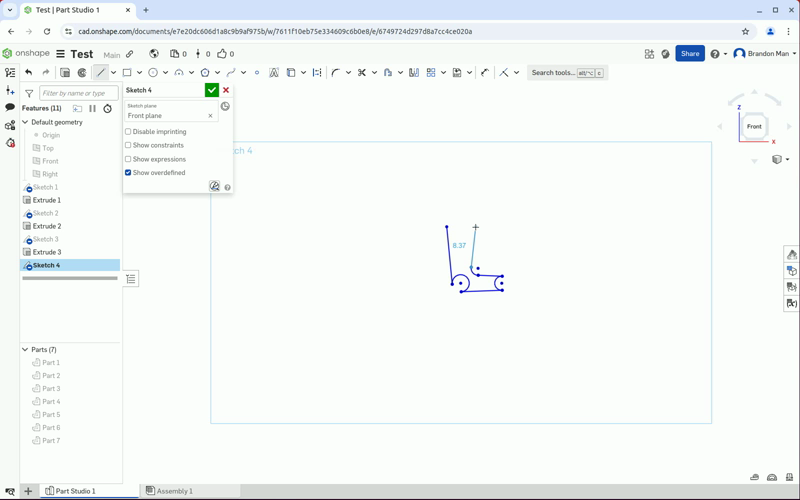
click(475, 226)
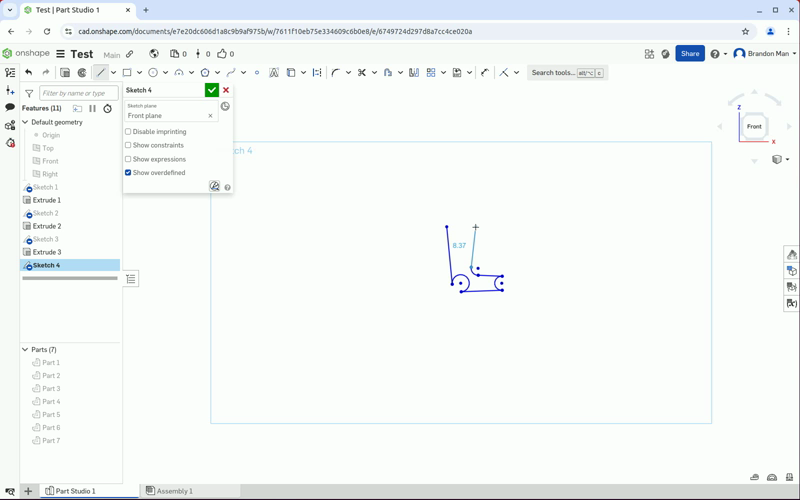
key_up(shift)
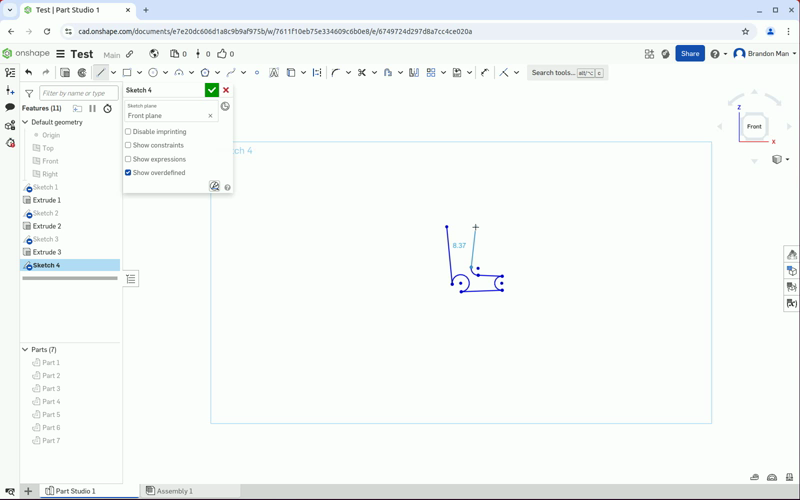
key(esc)
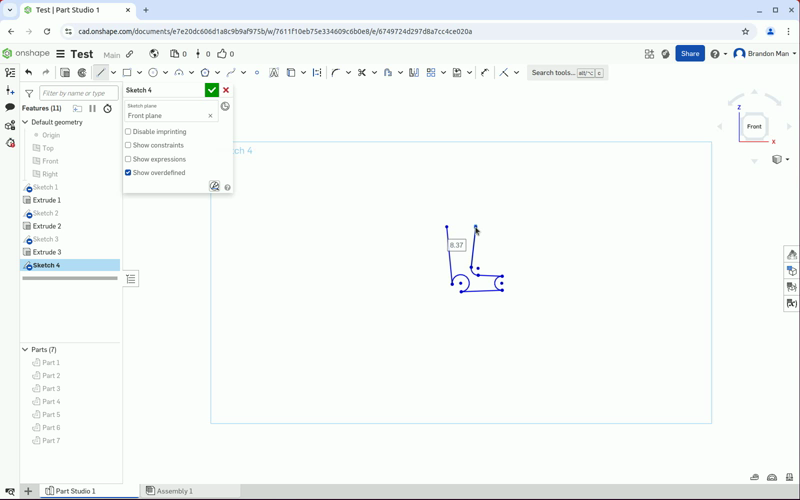
key(a)
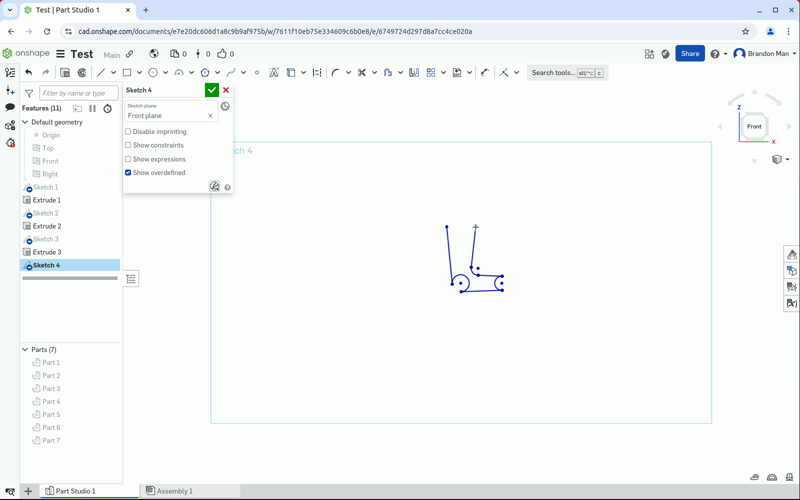
mouse_move(475, 226)
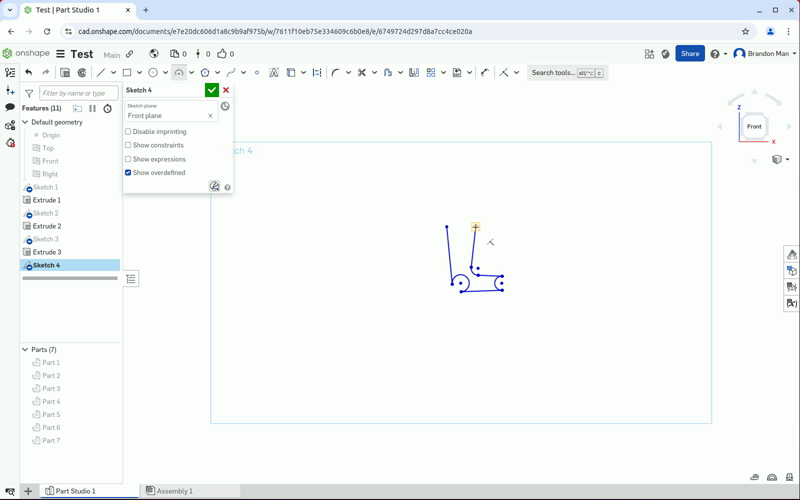
click(475, 226)
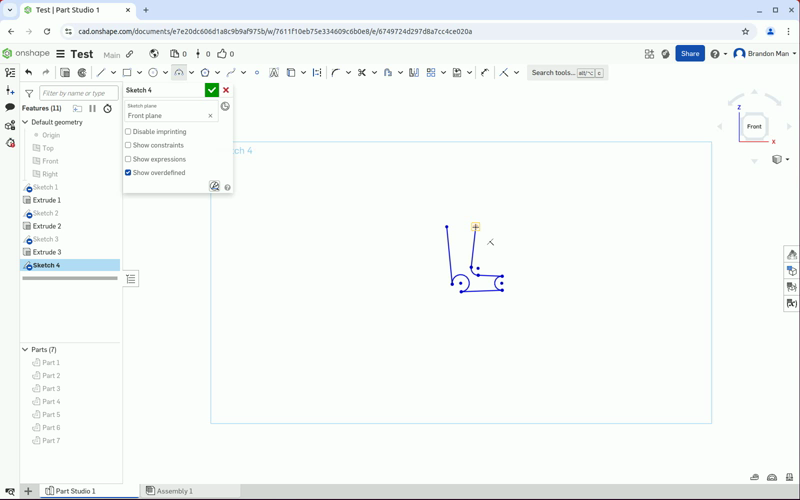
mouse_move(446, 226)
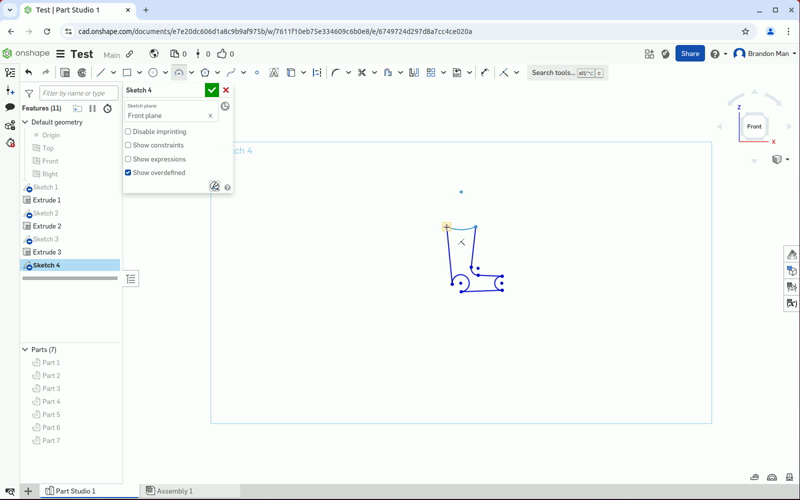
click(446, 226)
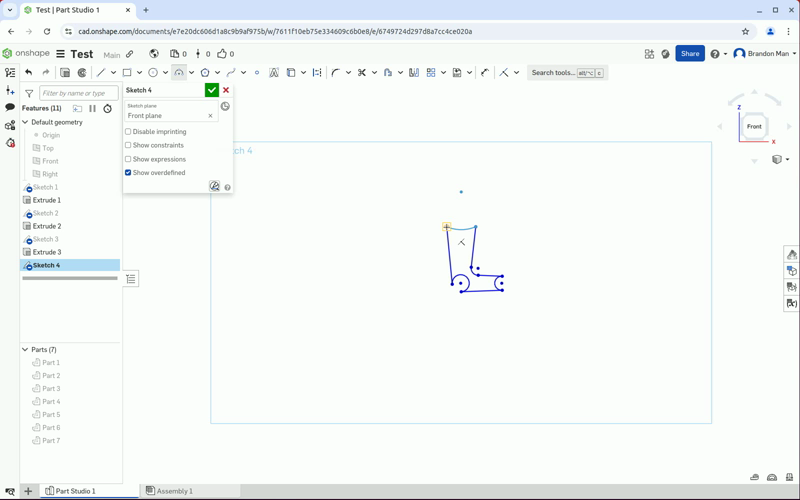
key_down(shift)
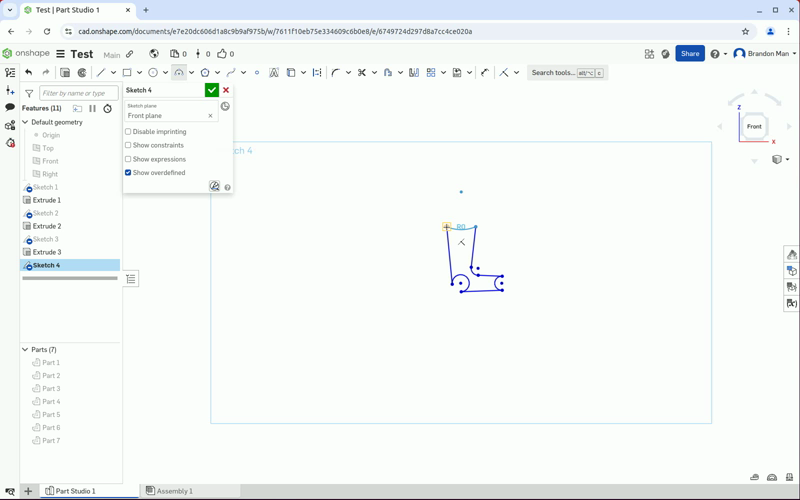
mouse_move(461, 239)
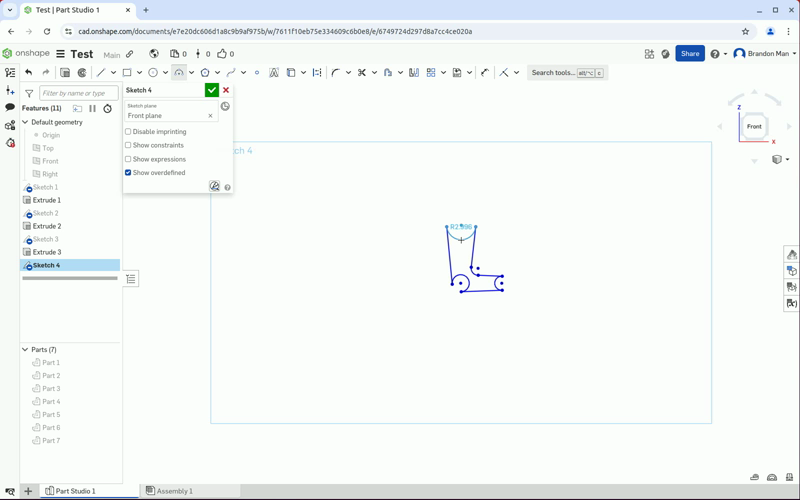
click(461, 239)
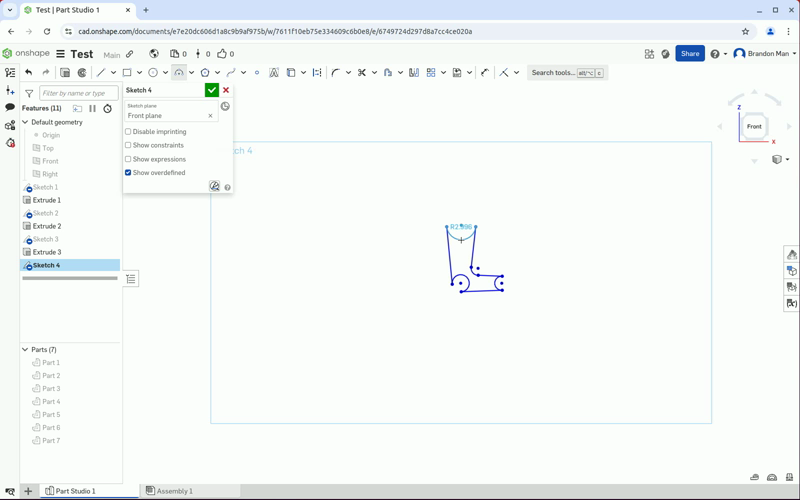
key_up(shift)
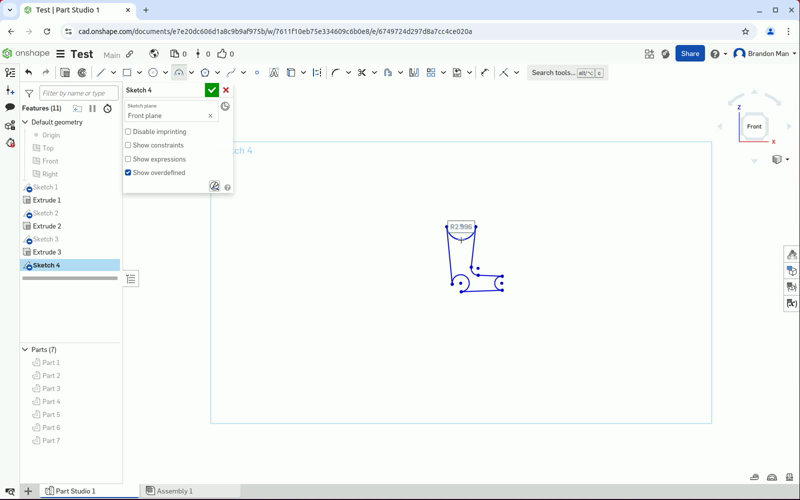
key(esc)
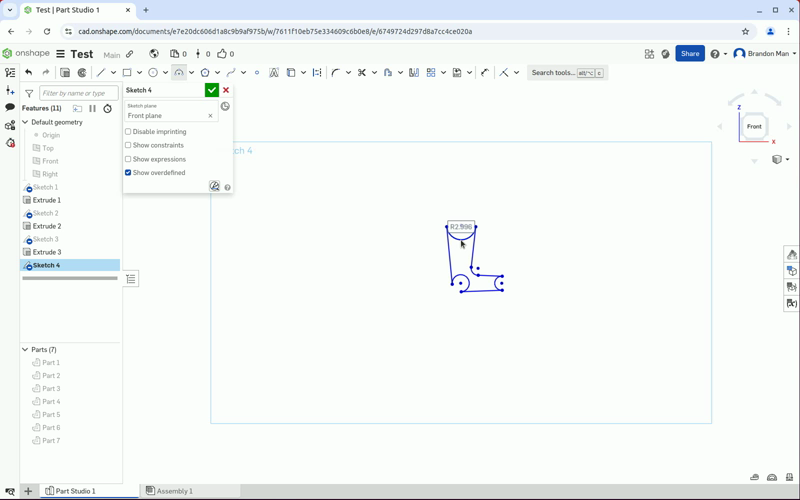
mouse_move(476, 281)
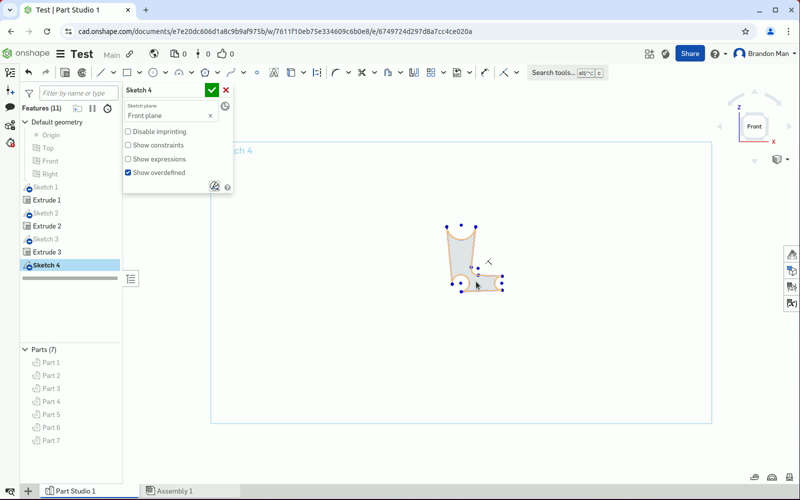
scroll(6)
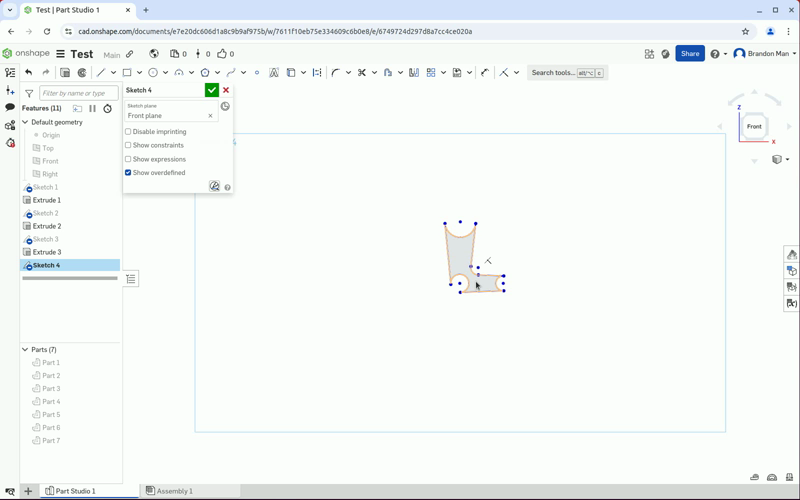
scroll(6)
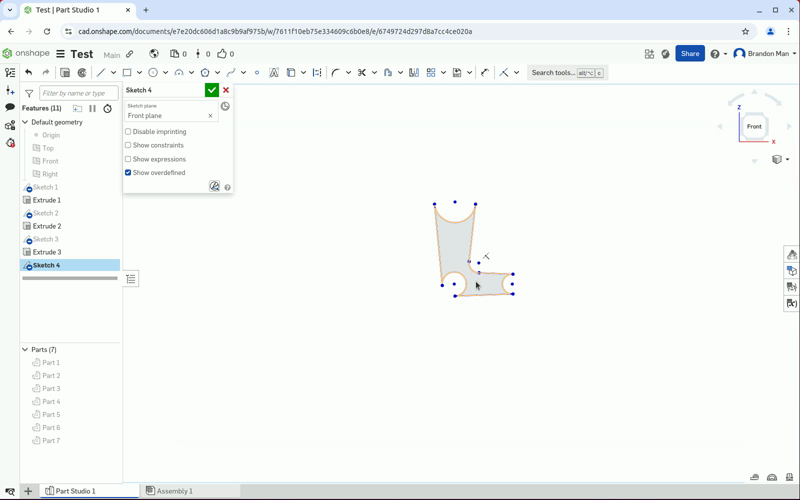
scroll(6)
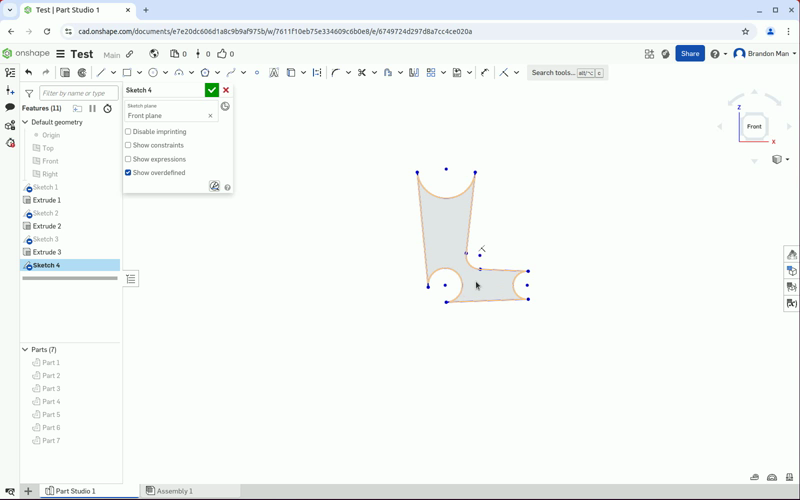
scroll(6)
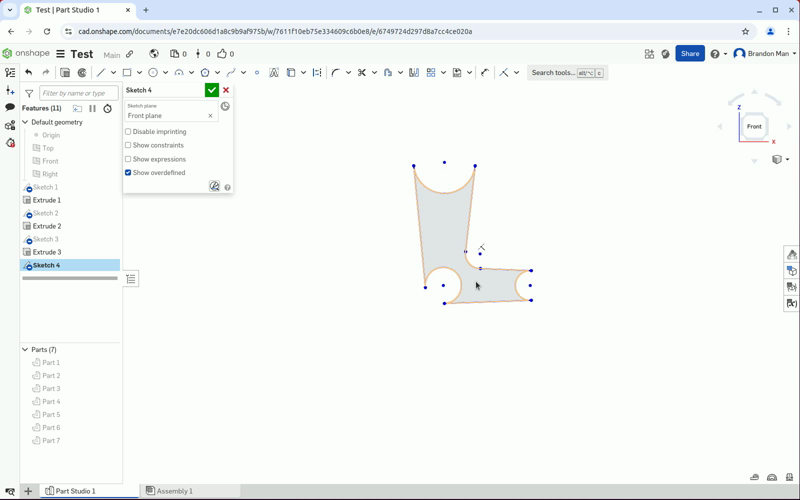
scroll(6)
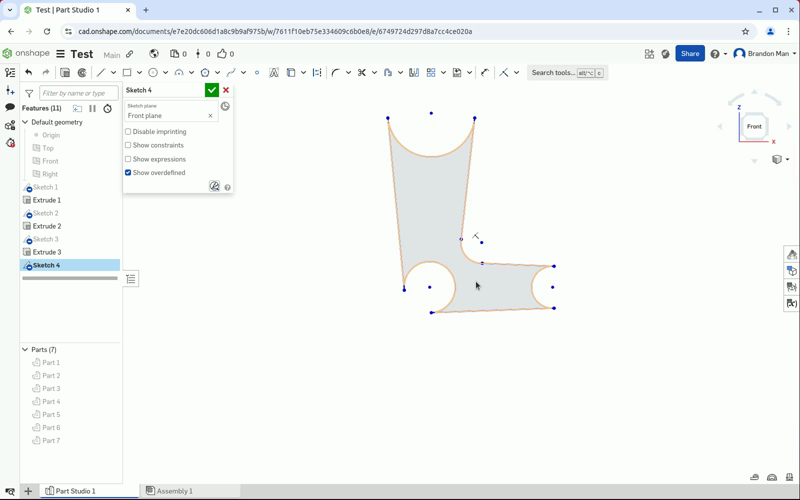
scroll(6)
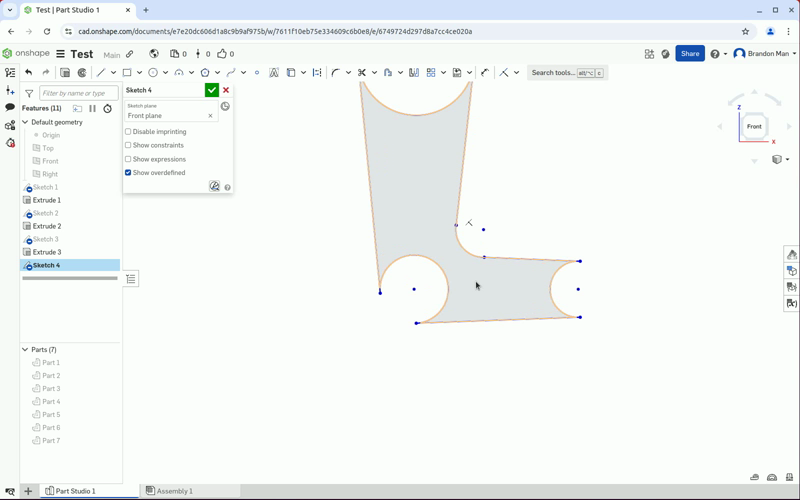
scroll(6)
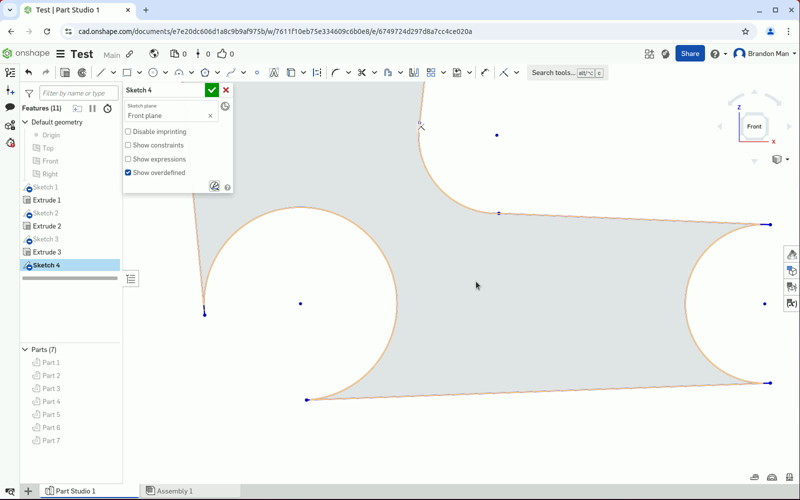
click(476, 281)
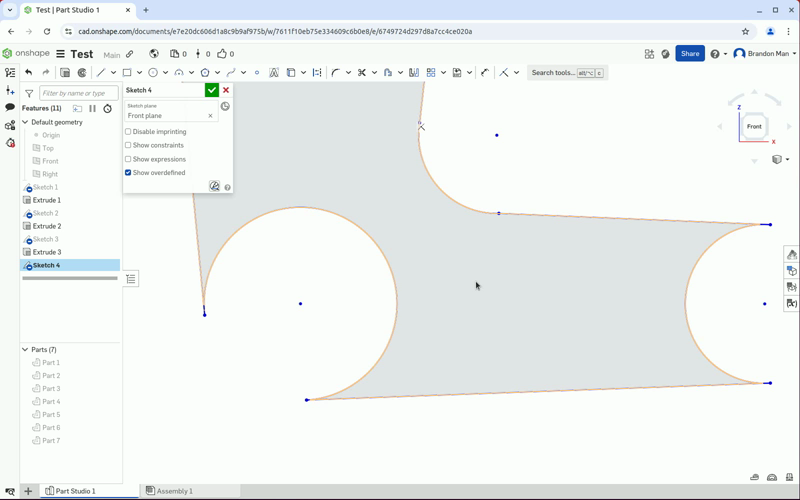
scroll(-6)
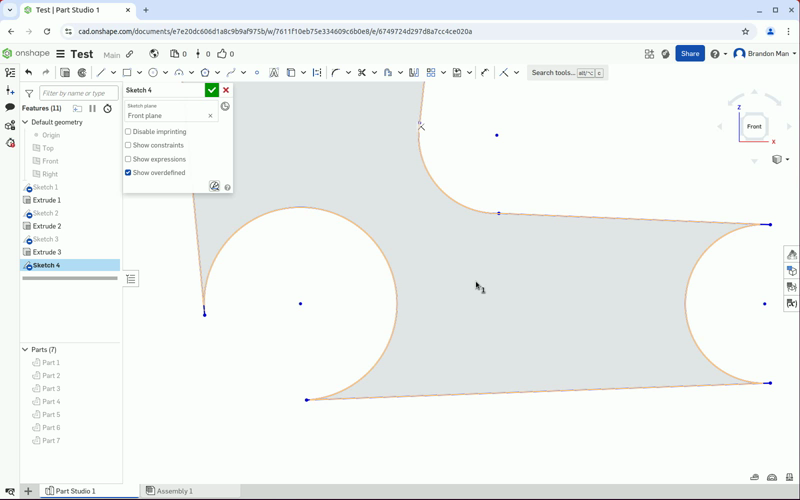
scroll(-6)
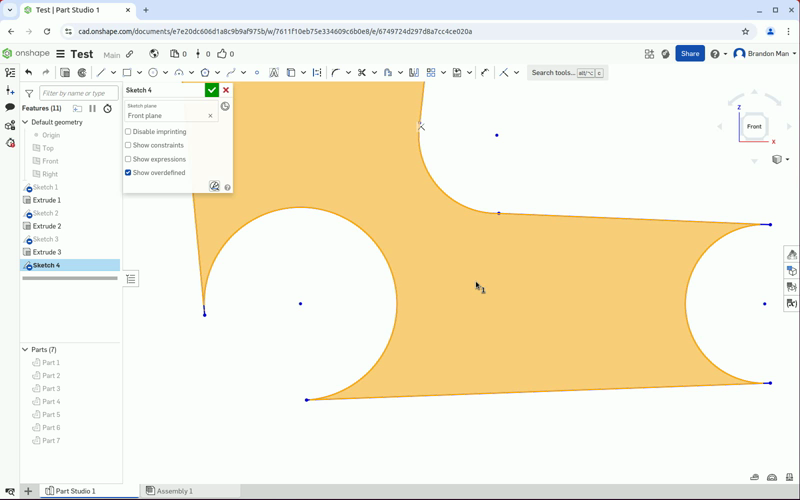
scroll(-6)
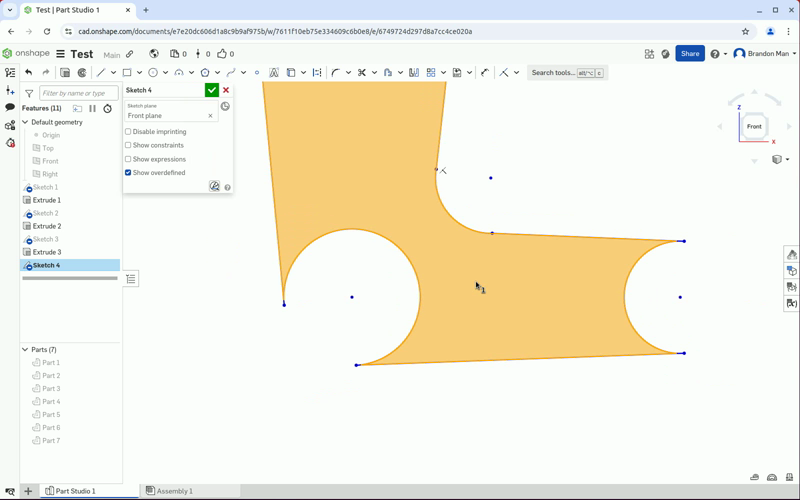
scroll(-6)
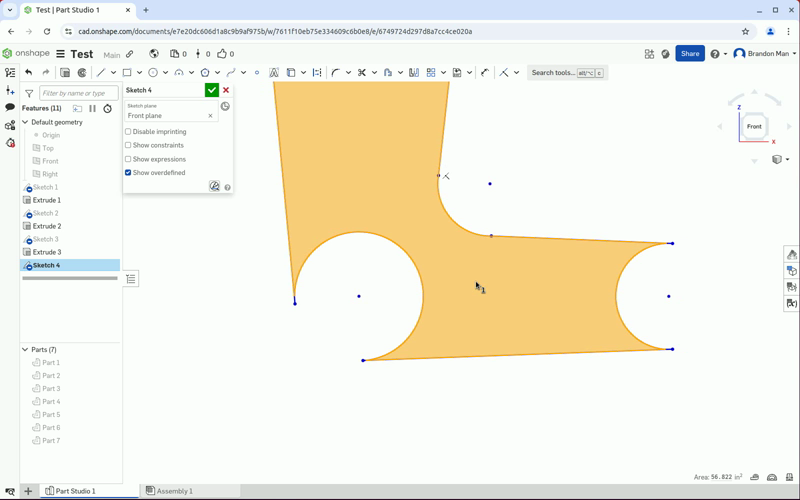
scroll(-6)
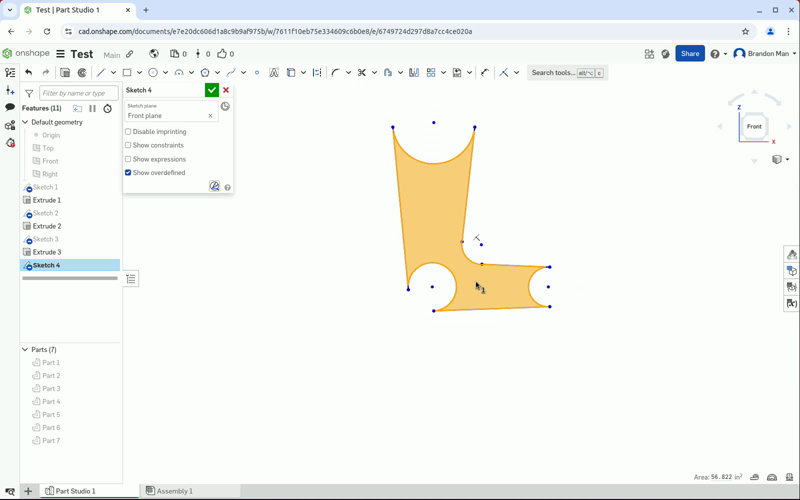
scroll(-6)
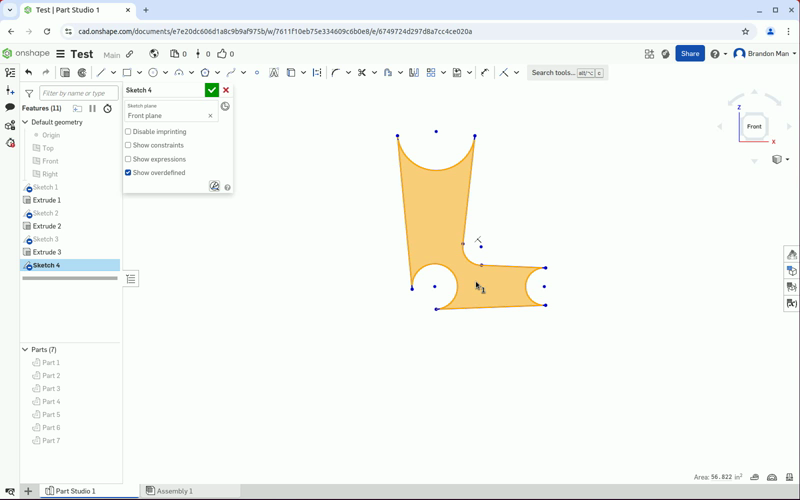
scroll(-6)
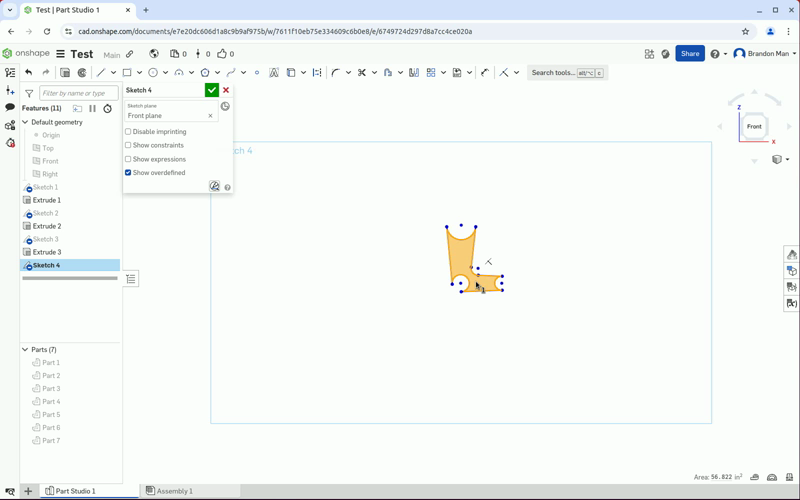
mouse_move(73, 352)
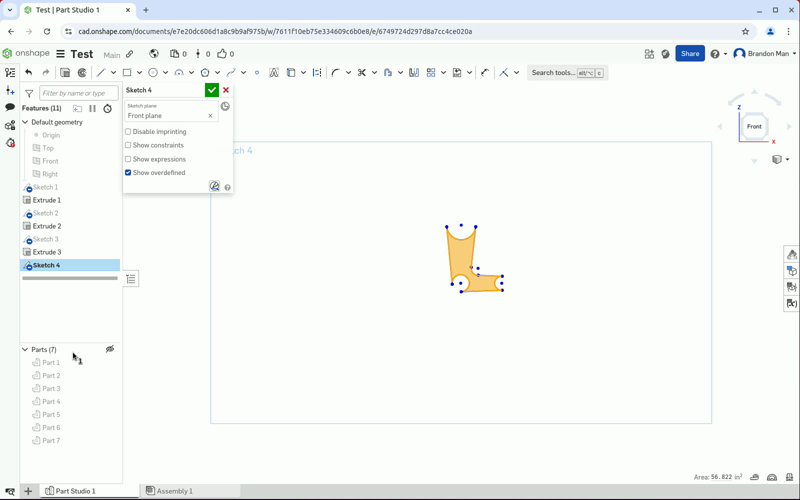
key(shift+y)
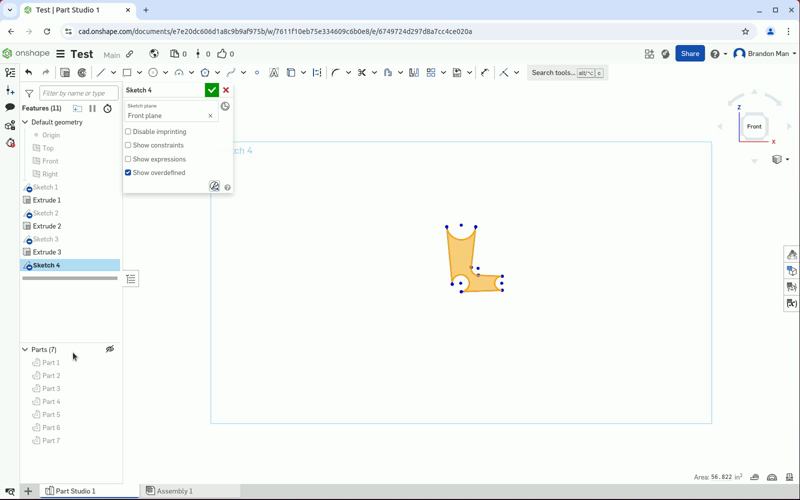
key(shift+e)
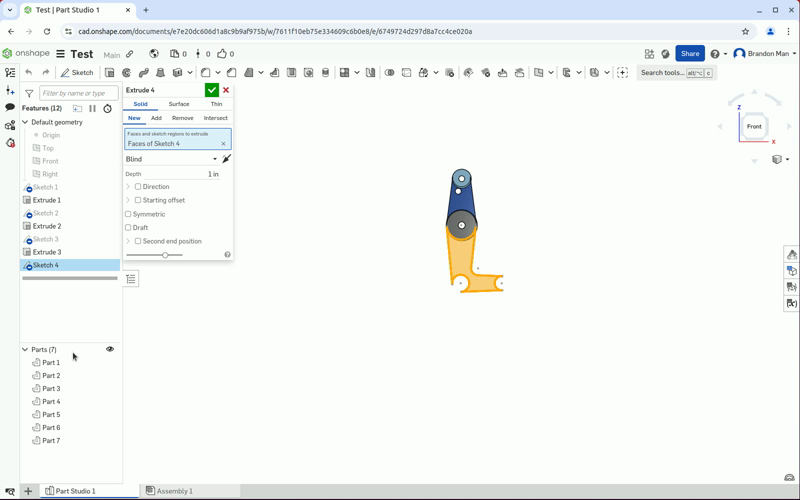
mouse_move(143, 106)
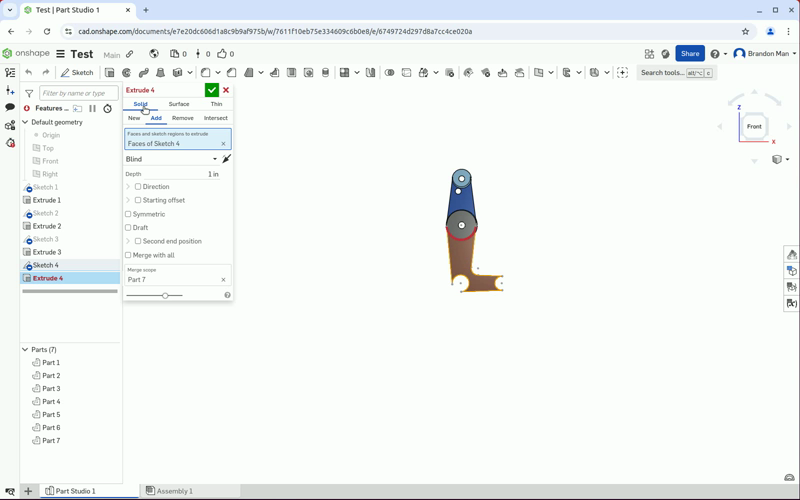
click(143, 106)
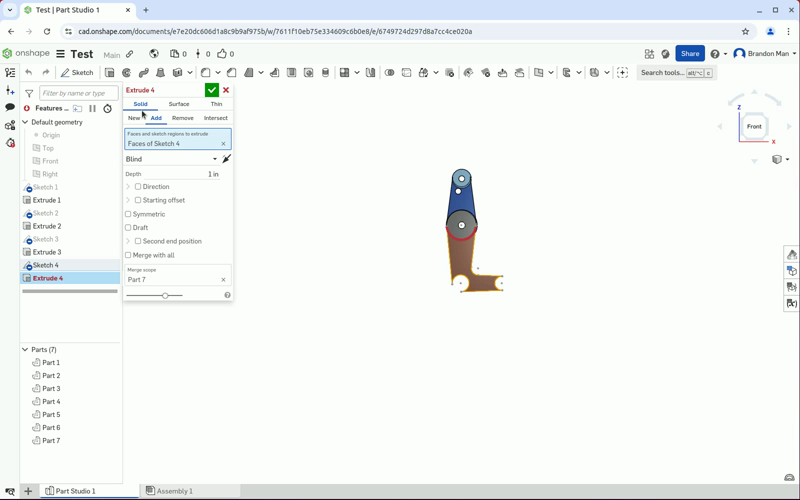
mouse_move(137, 120)
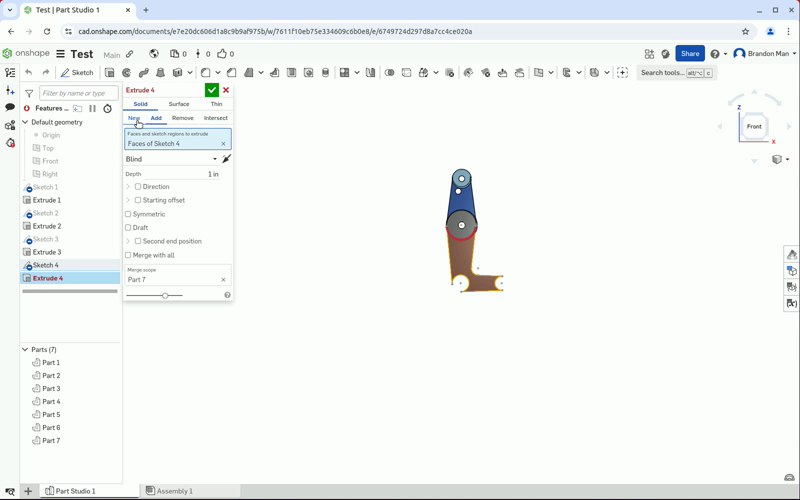
click(137, 120)
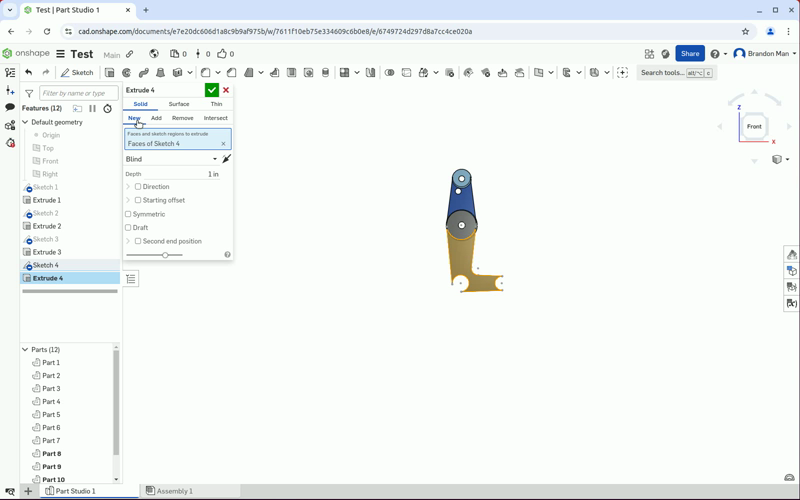
key(tab, 4)
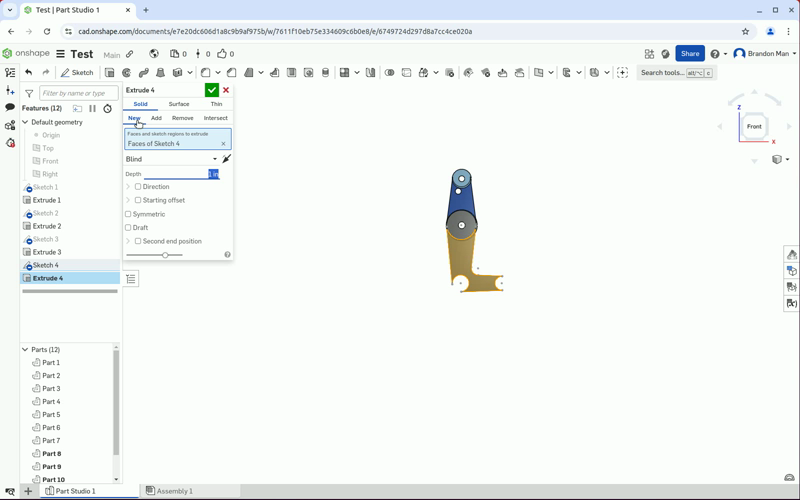
text(0.481)
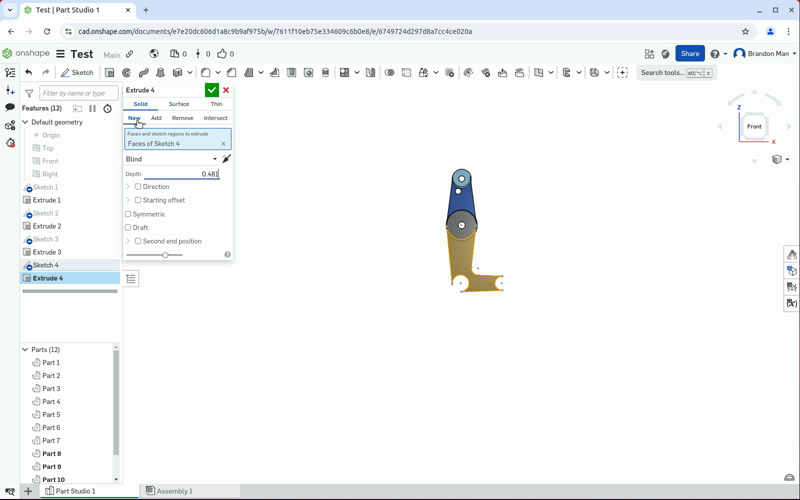
key(enter)
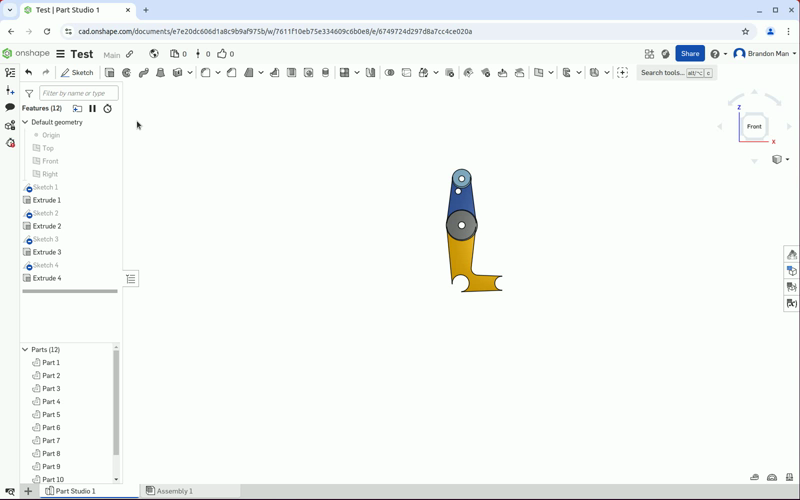
key(shift+h)
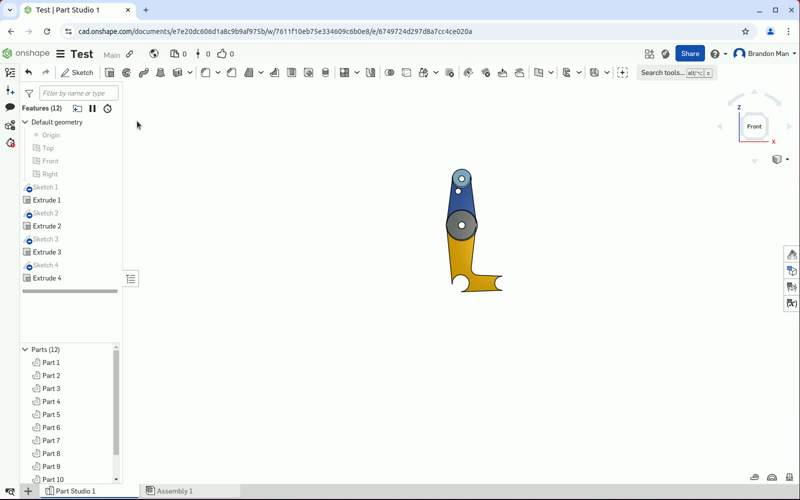
key(shift+h)
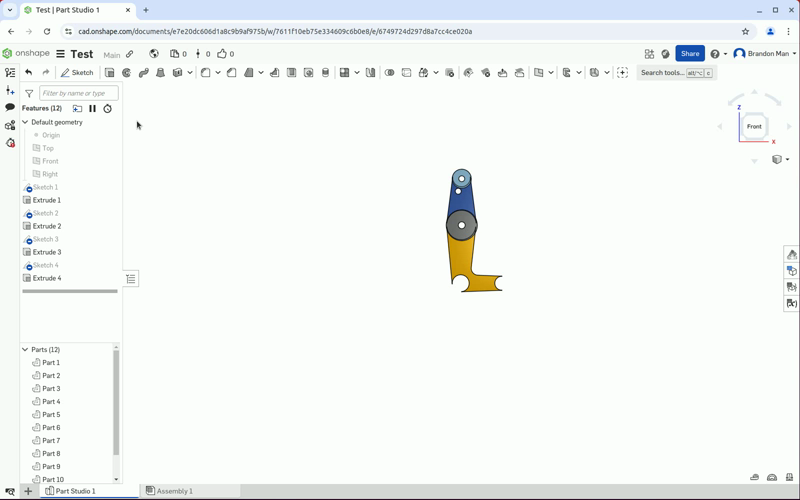
mouse_move(73, 189)
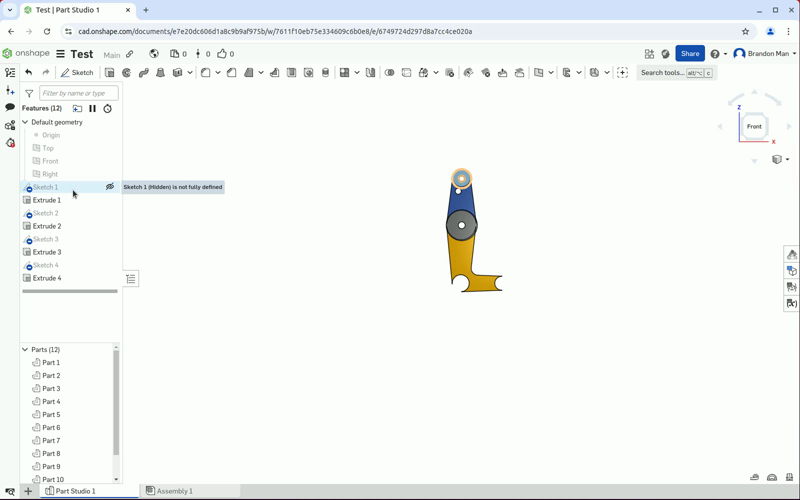
click(73, 189)
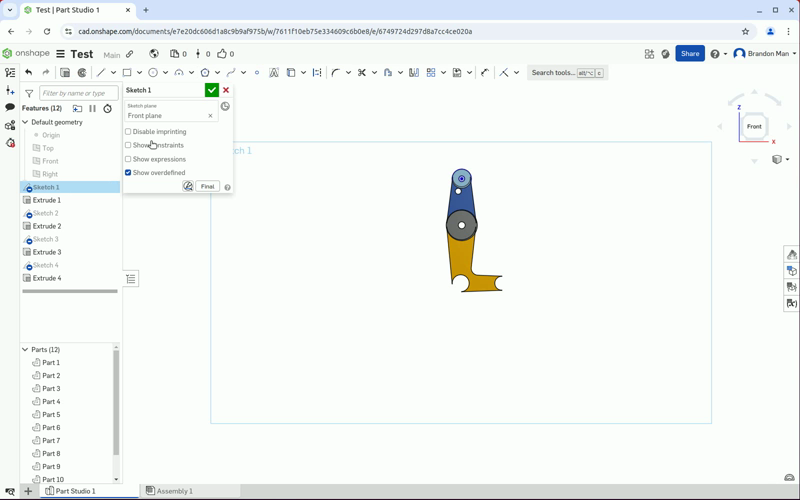
mouse_move(229, 92)
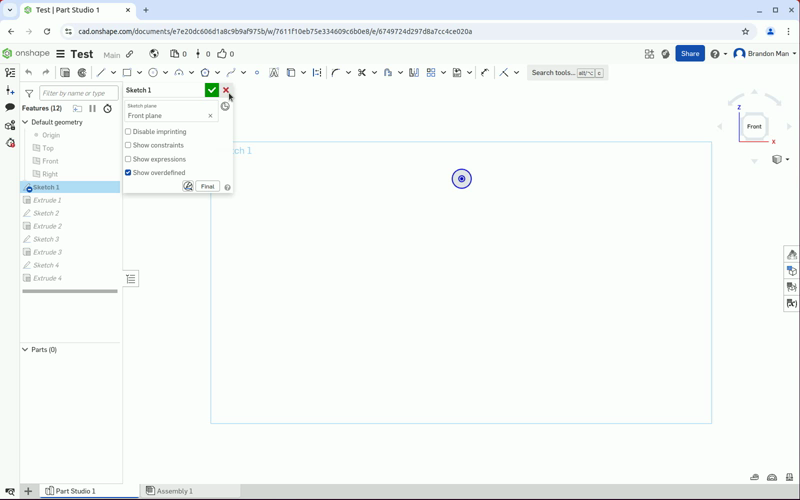
click(229, 92)
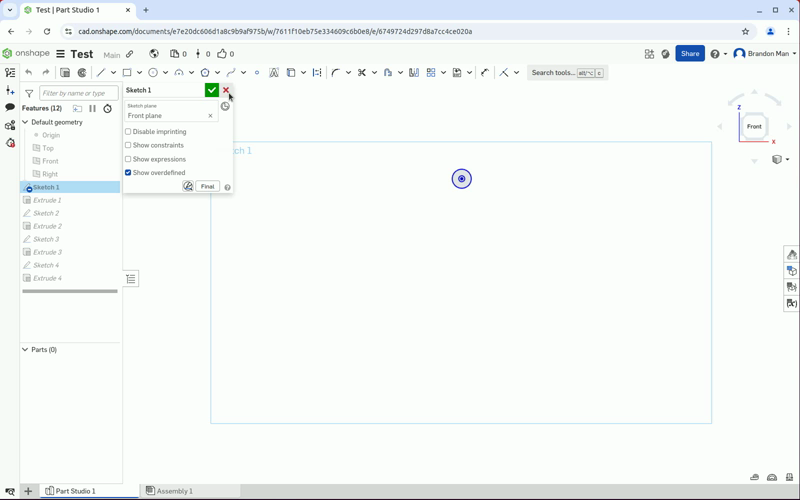
key(shift+s)
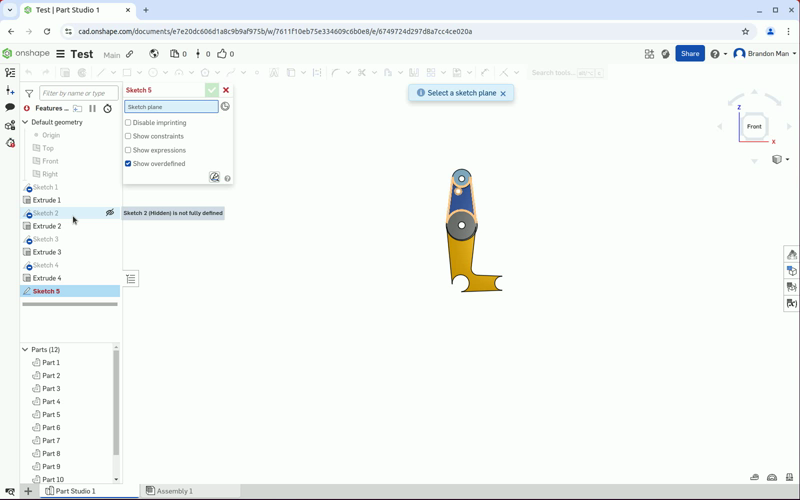
scroll(3)
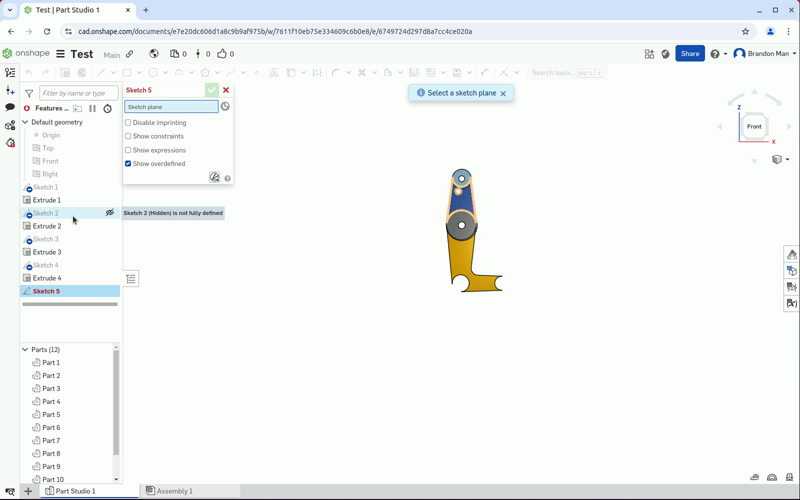
mouse_move(73, 163)
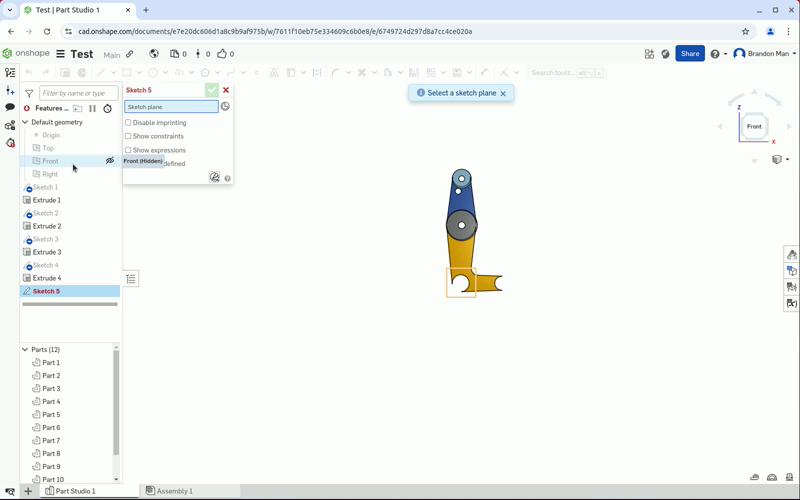
click(73, 163)
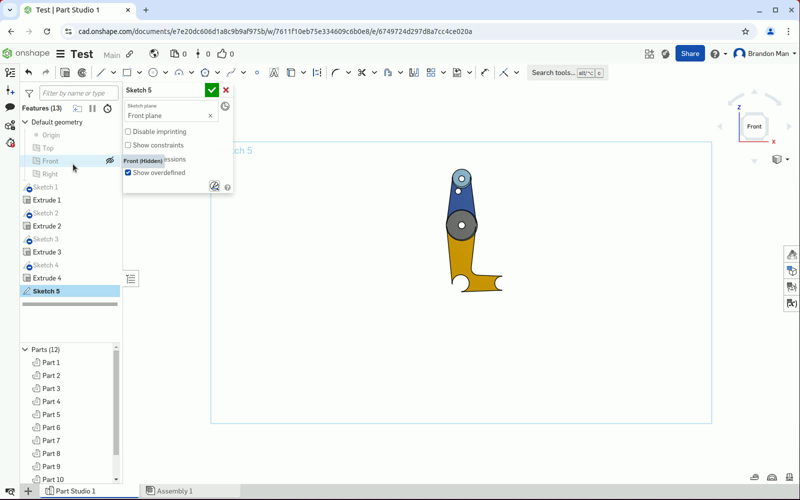
mouse_move(69, 352)
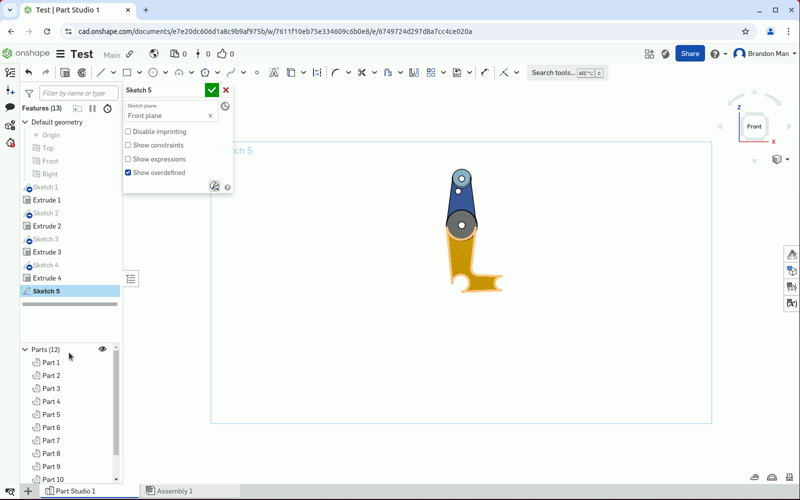
key(y)
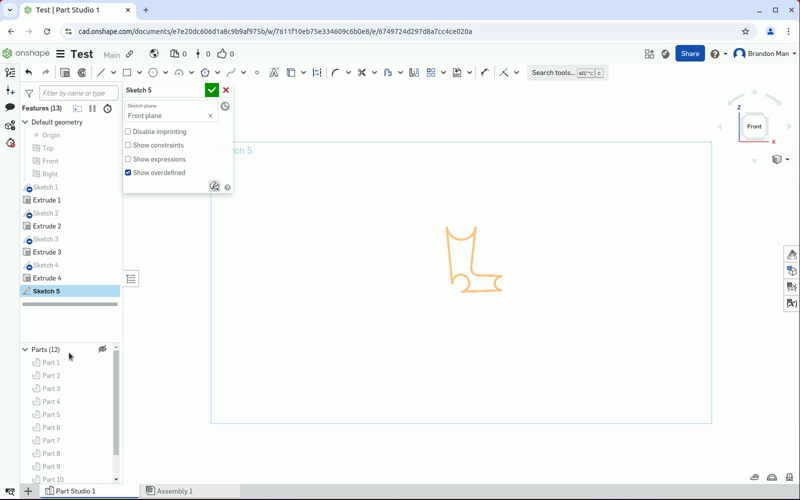
key(c)
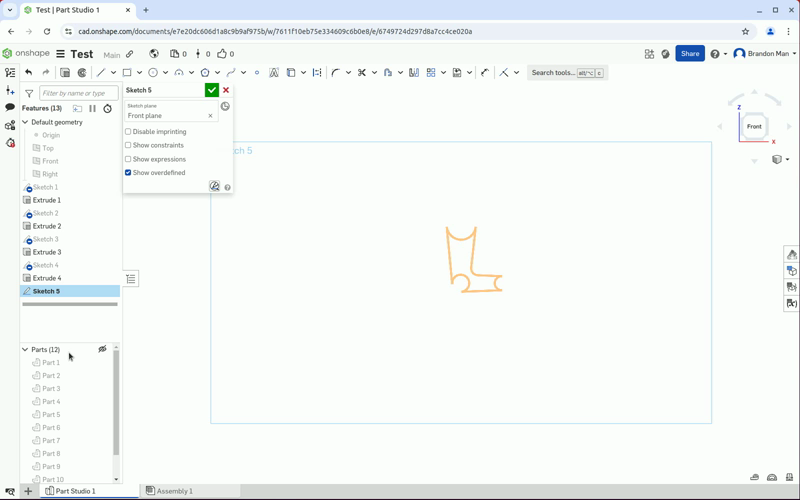
key_down(shift)
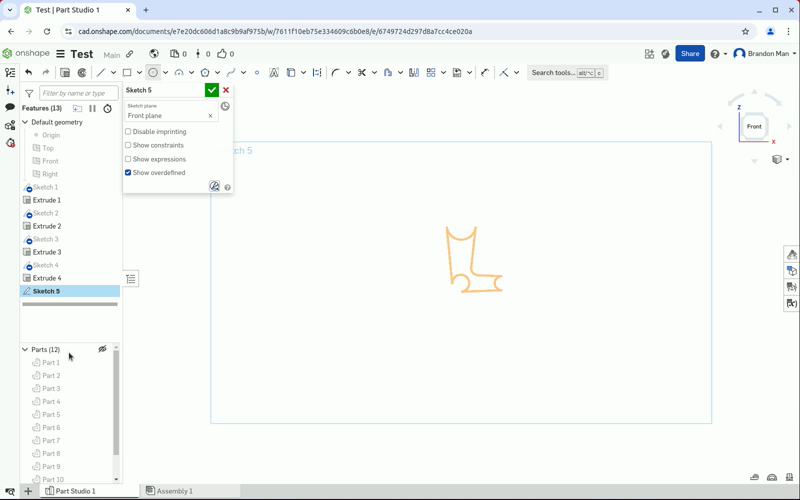
mouse_move(461, 282)
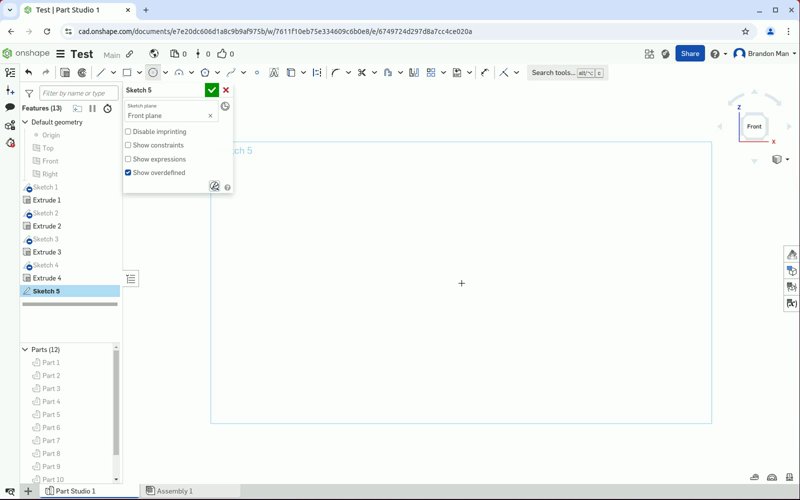
click(461, 282)
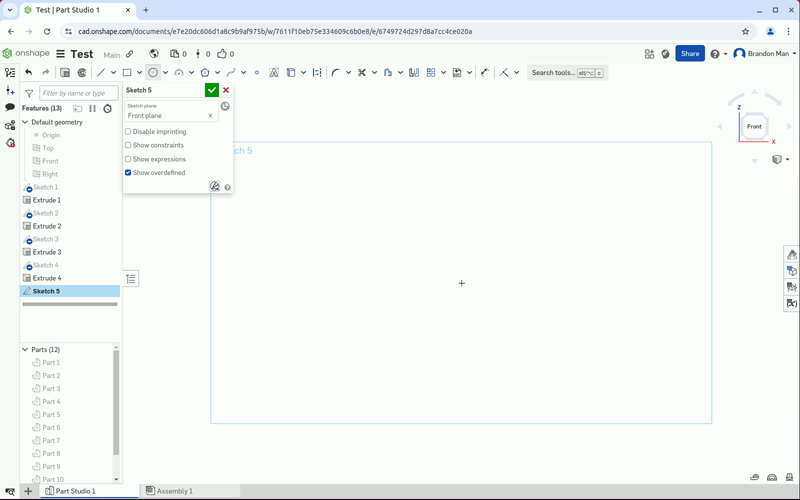
key_up(shift)
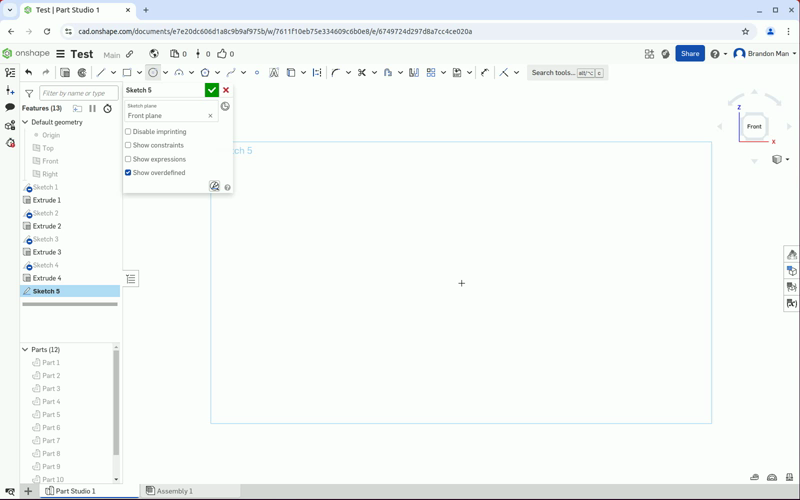
mouse_move(471, 282)
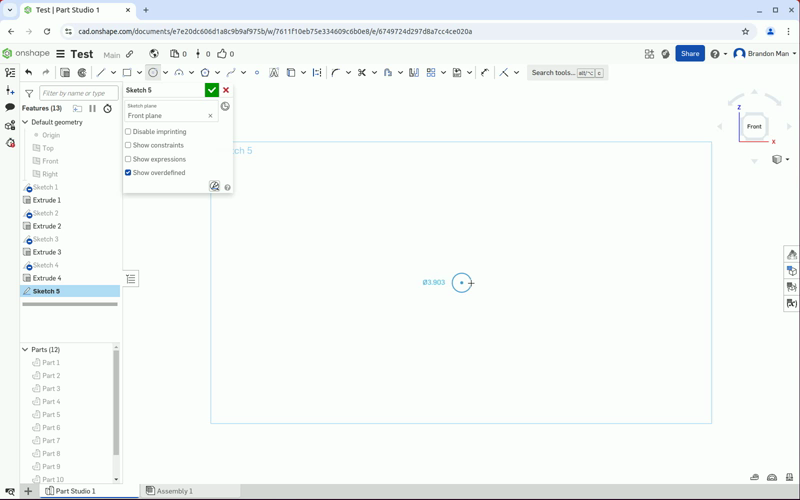
click(471, 282)
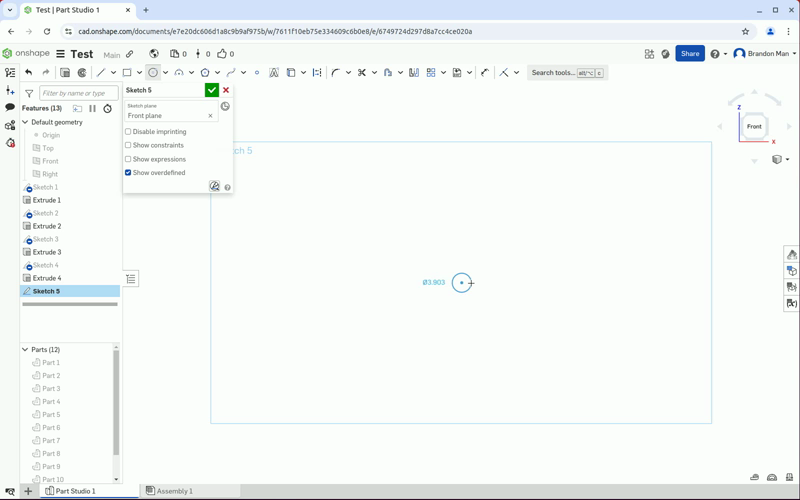
key(esc)
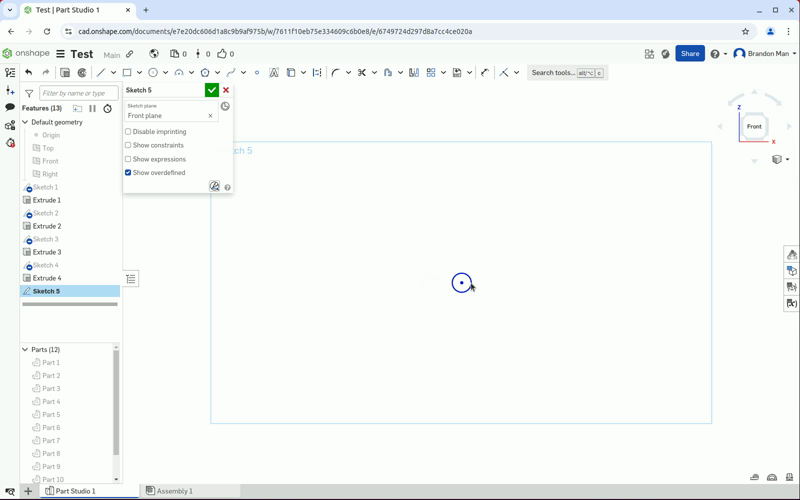
key(c)
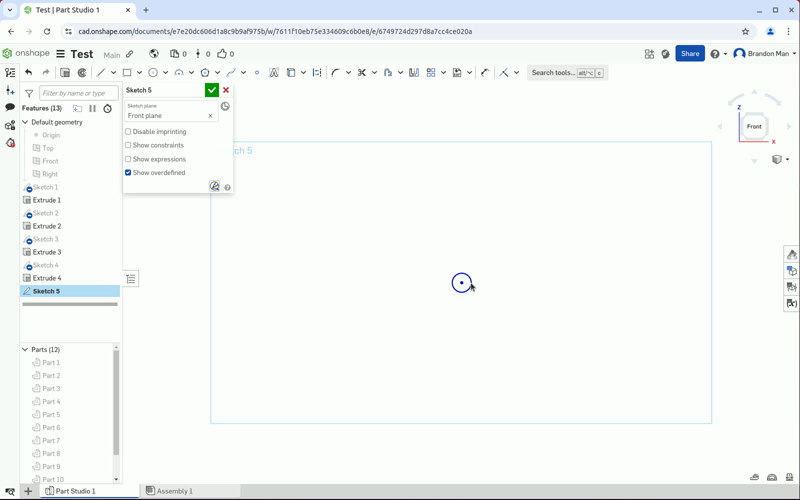
key_down(shift)
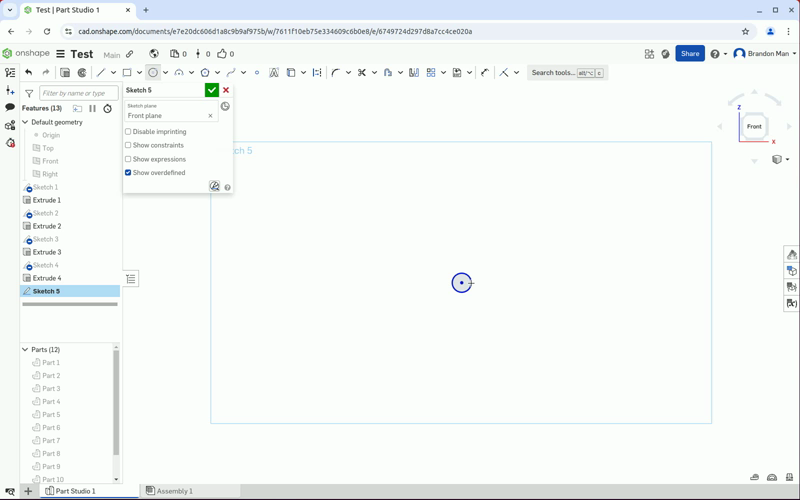
mouse_move(461, 282)
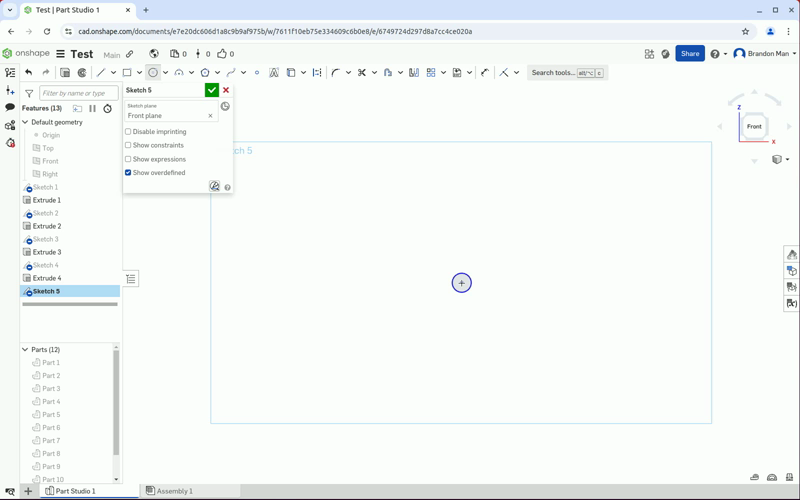
click(461, 282)
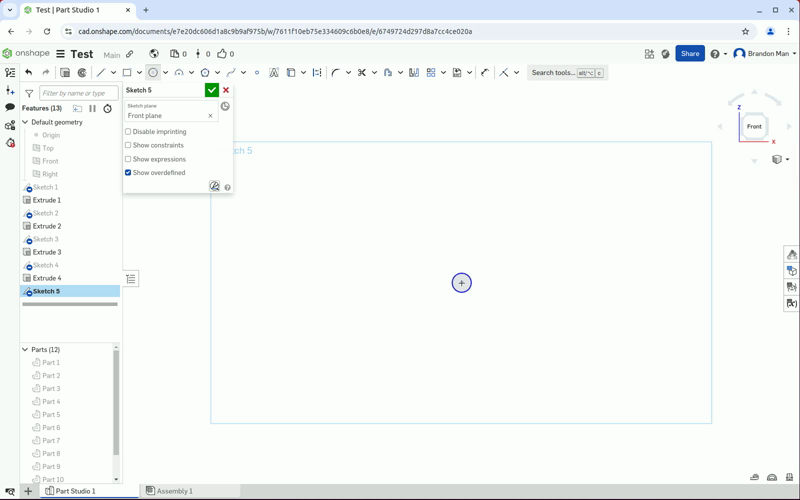
key_up(shift)
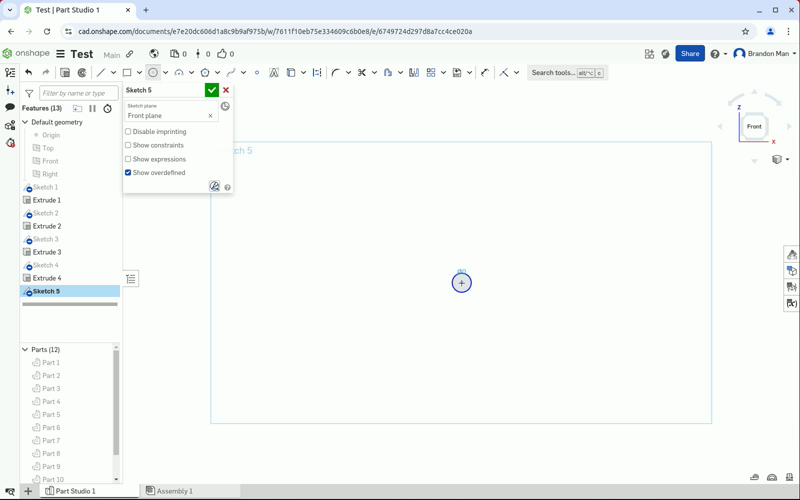
mouse_move(464, 282)
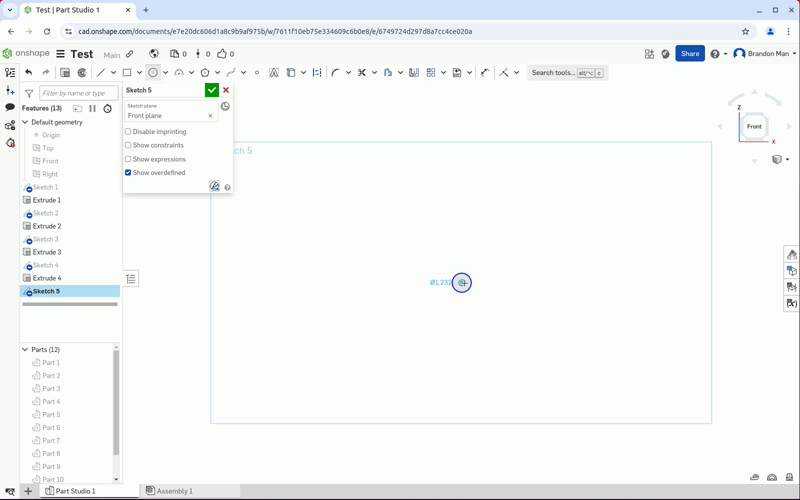
scroll(6)
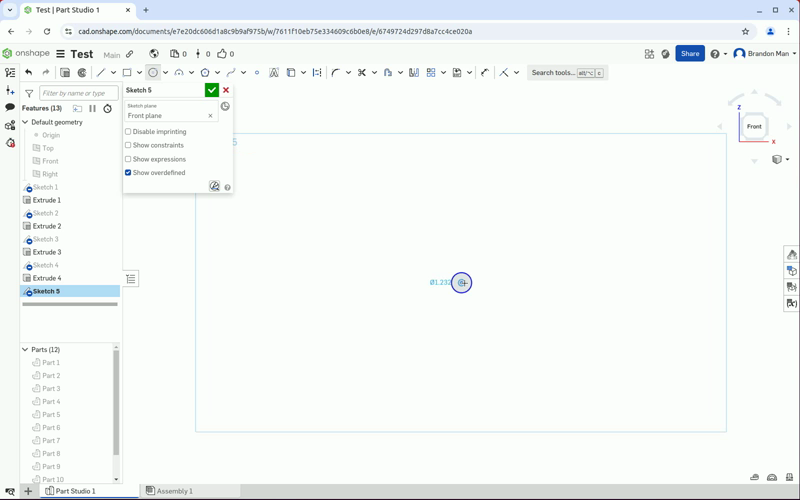
scroll(6)
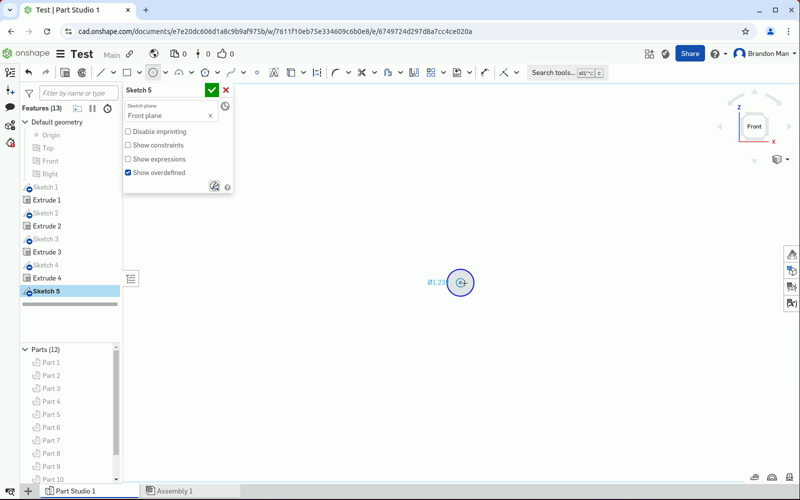
scroll(6)
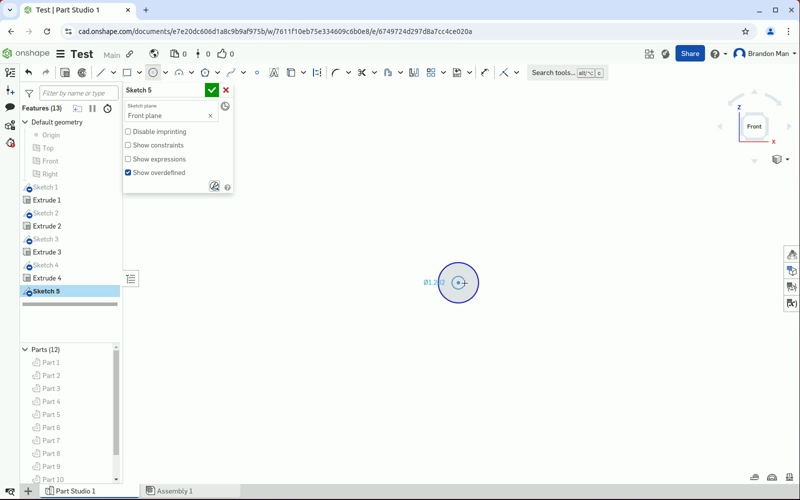
scroll(6)
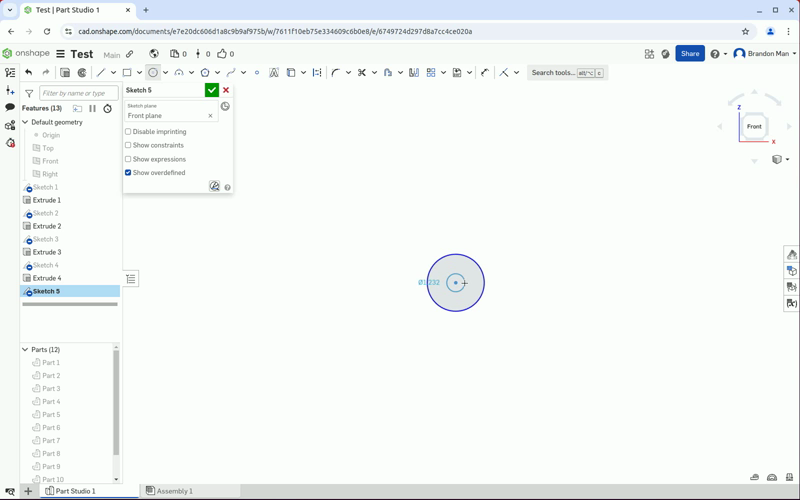
scroll(6)
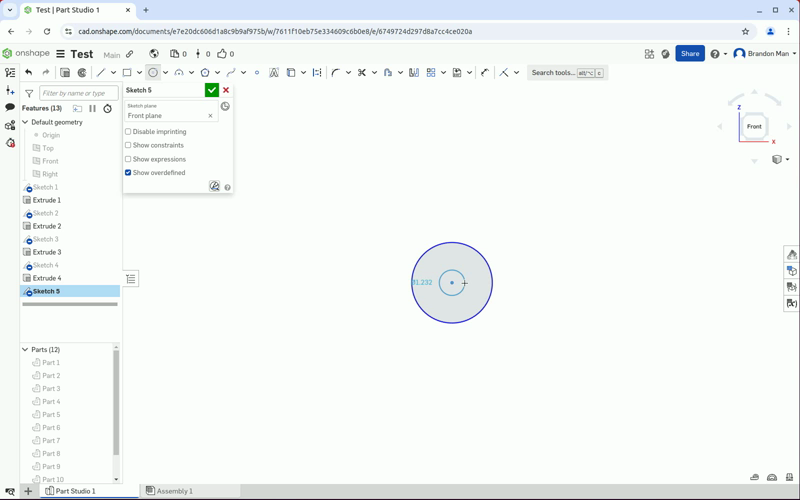
scroll(6)
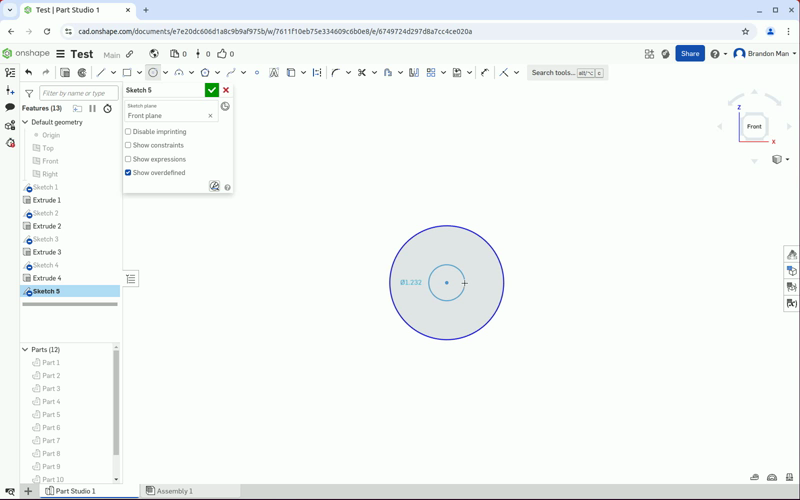
scroll(6)
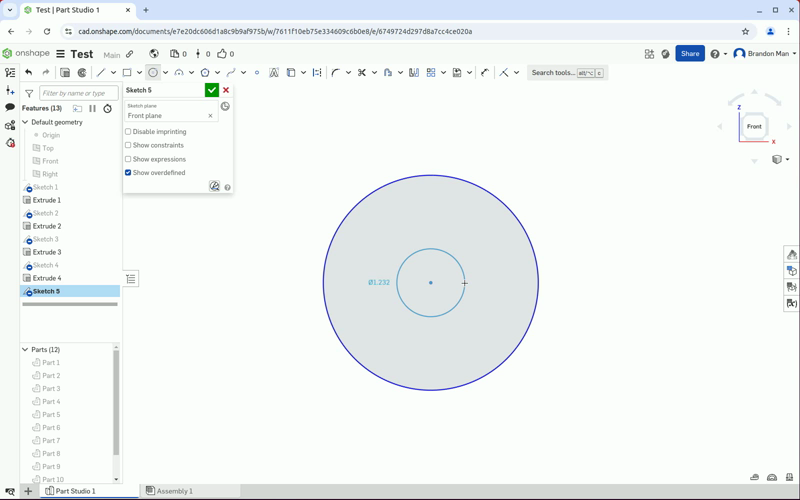
click(464, 282)
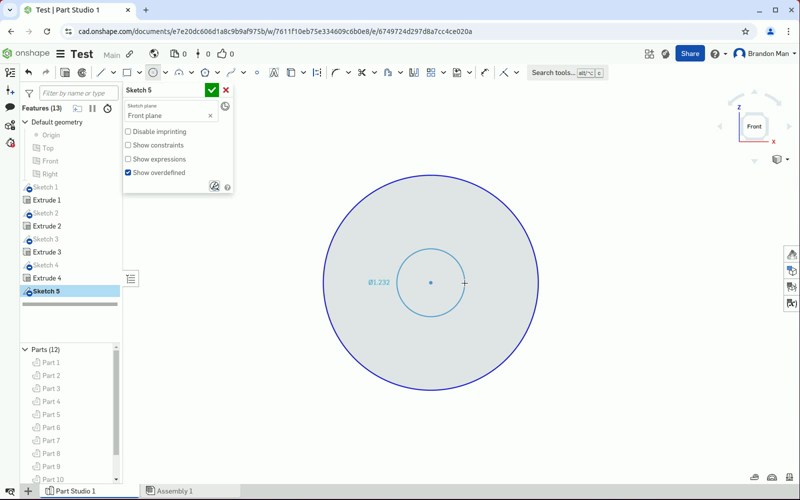
scroll(-6)
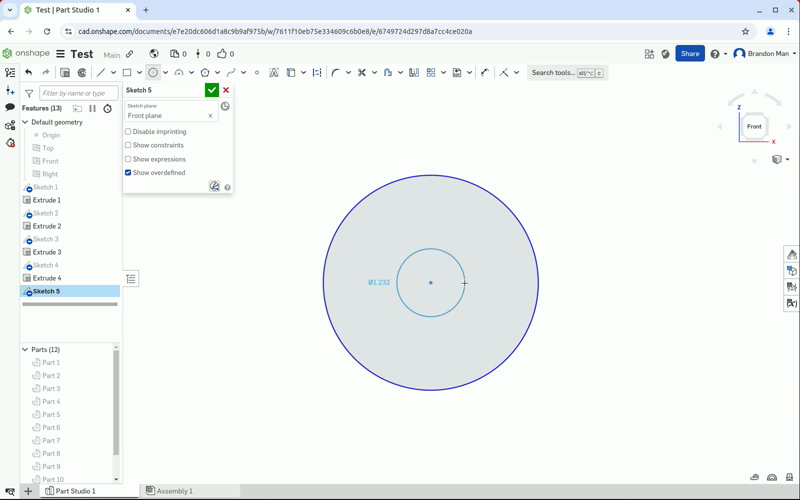
scroll(-6)
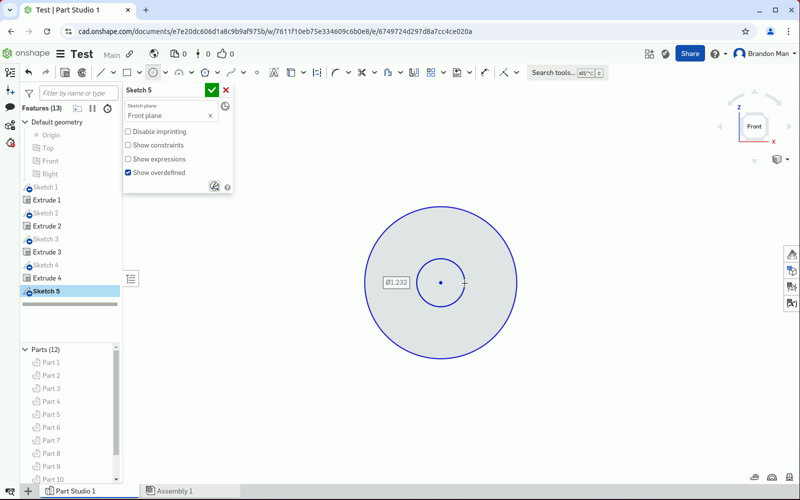
scroll(-6)
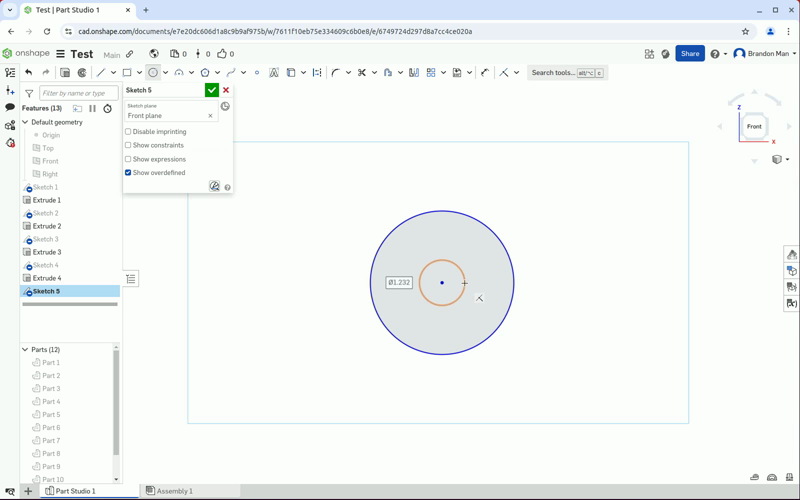
scroll(-6)
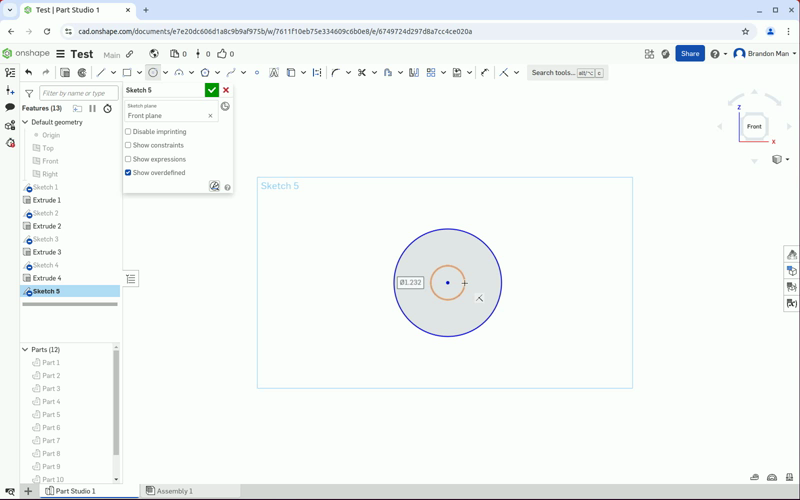
scroll(-6)
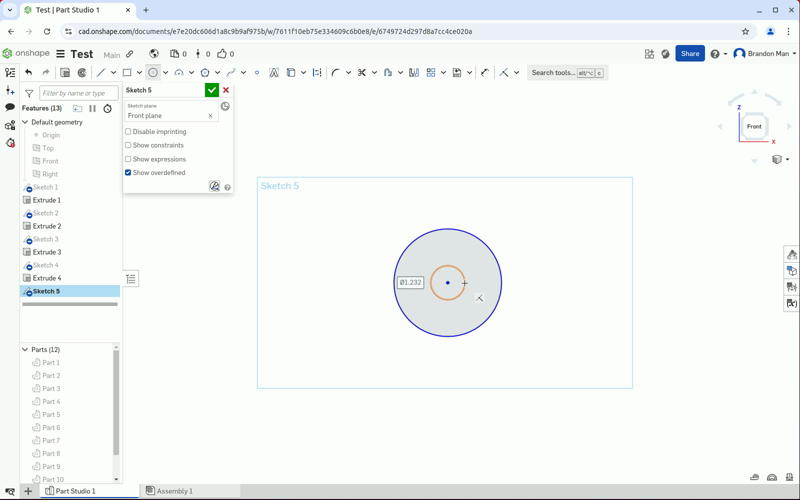
scroll(-6)
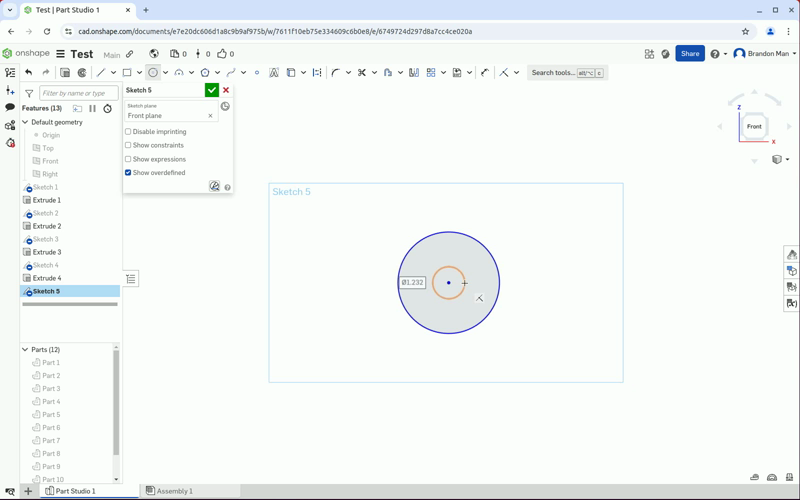
scroll(-6)
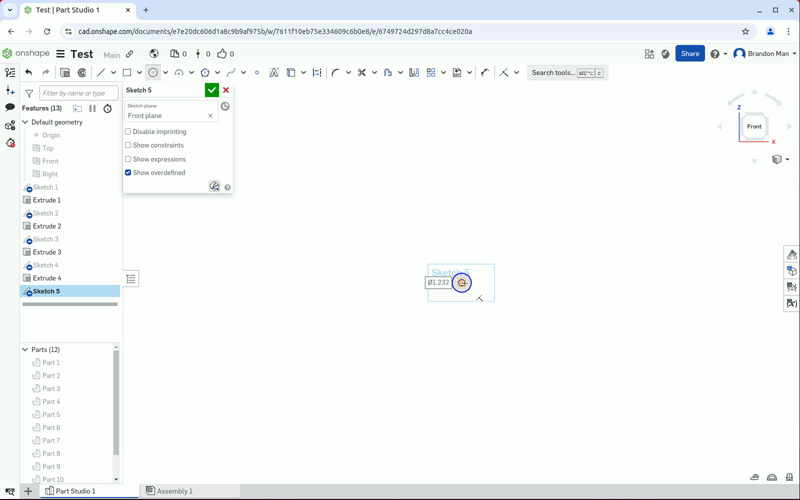
key(esc)
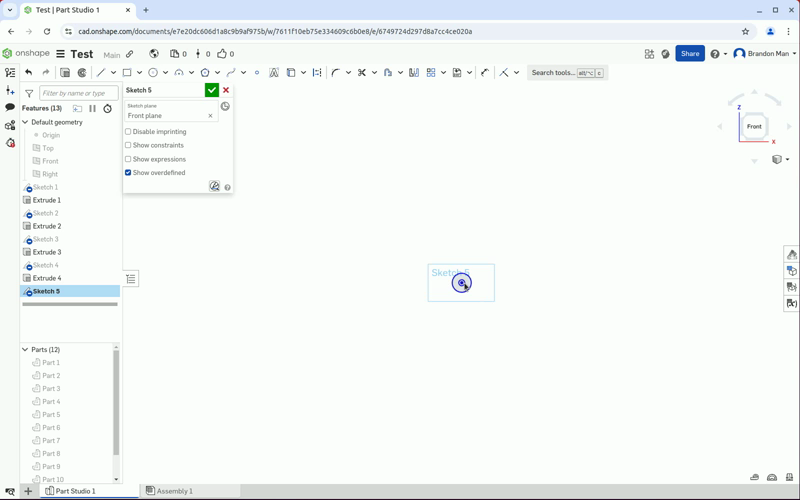
mouse_move(458, 286)
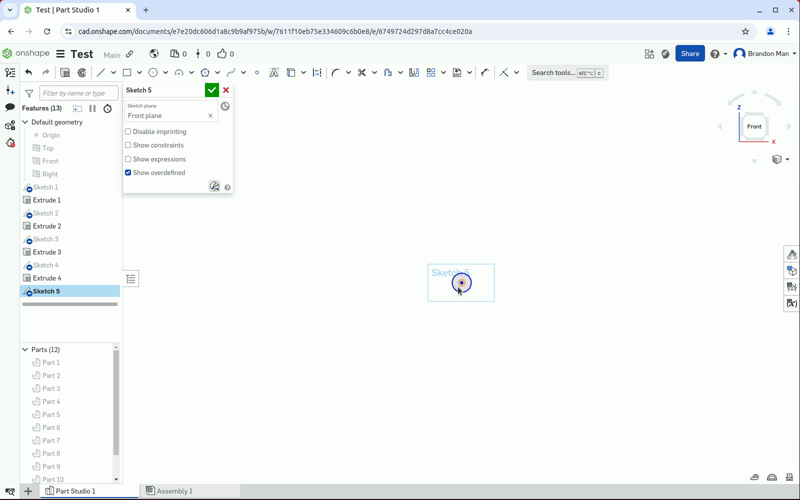
scroll(6)
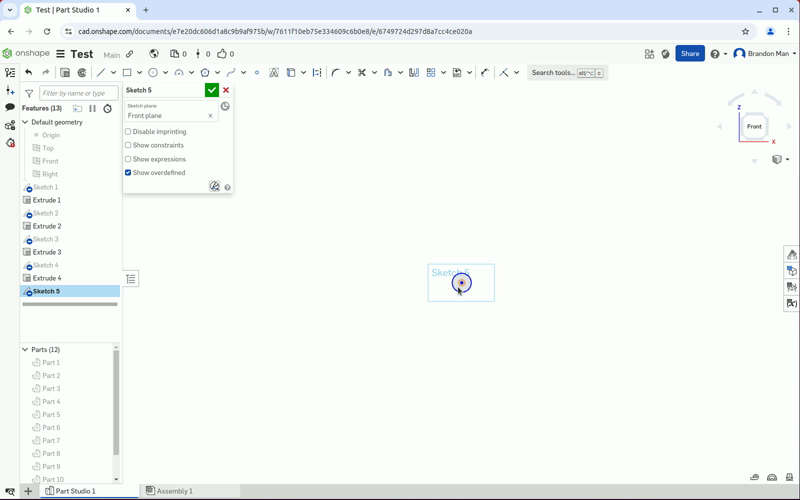
scroll(6)
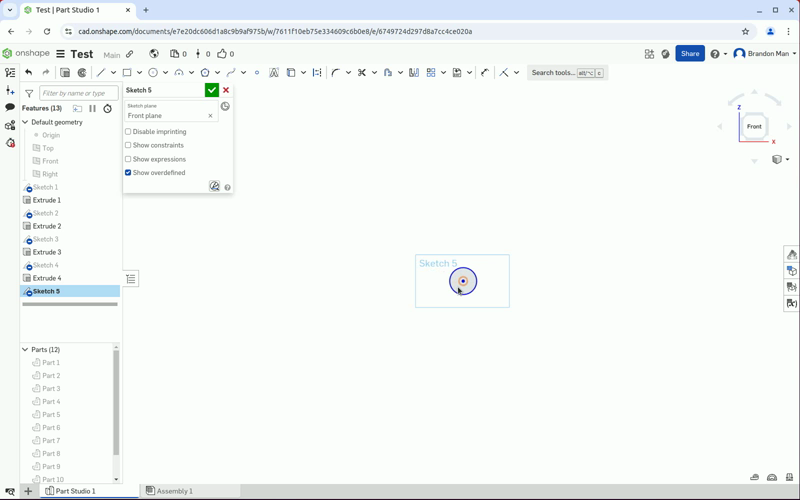
scroll(6)
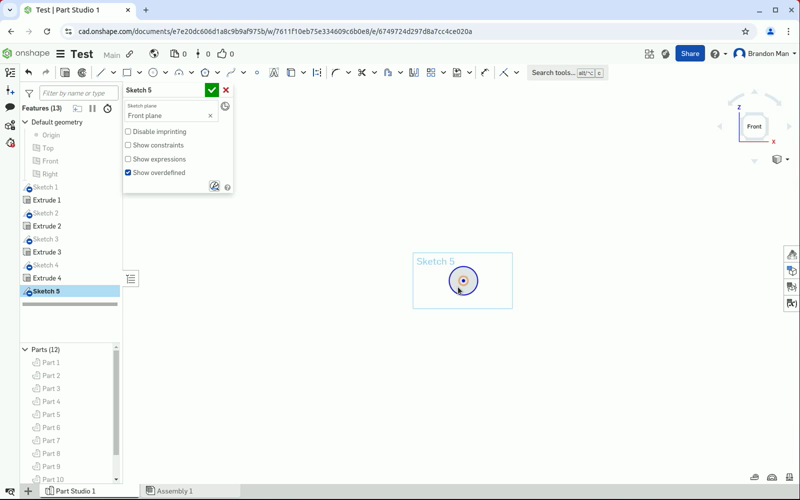
scroll(6)
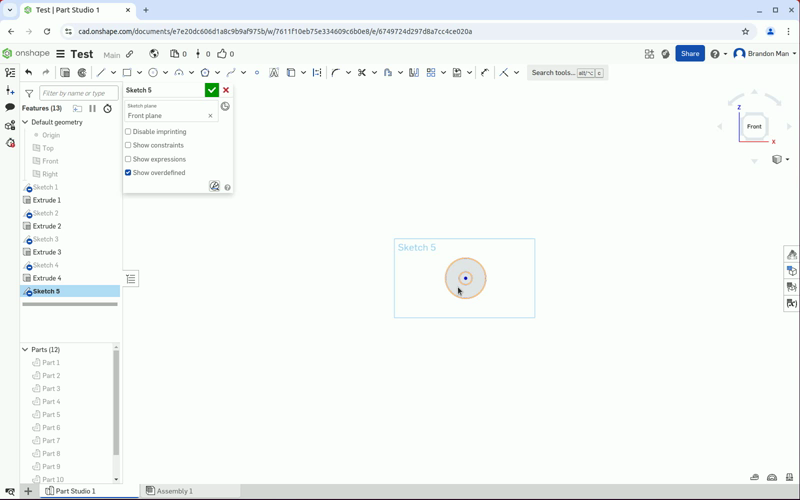
scroll(6)
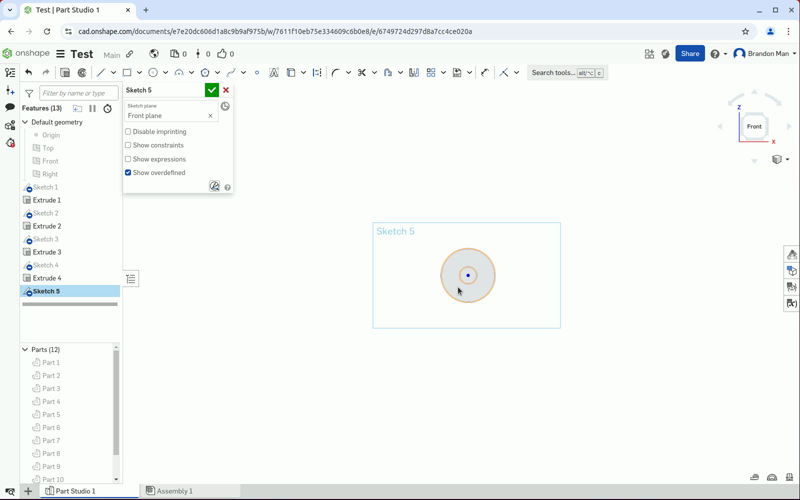
scroll(6)
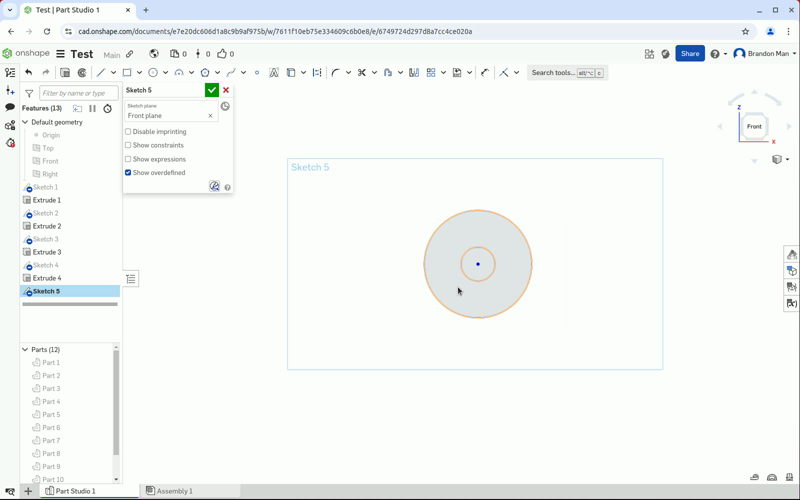
scroll(6)
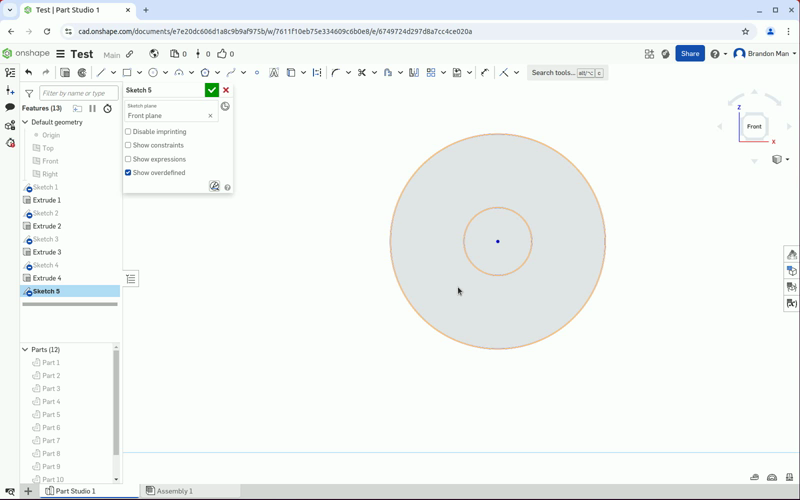
click(458, 286)
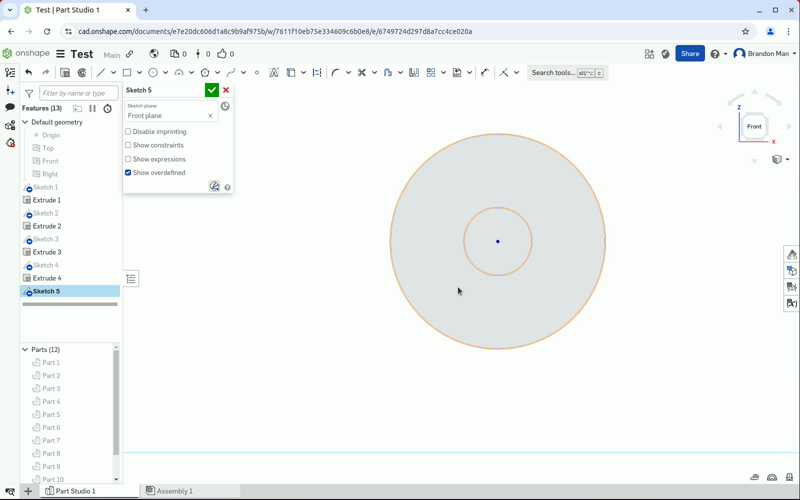
scroll(-6)
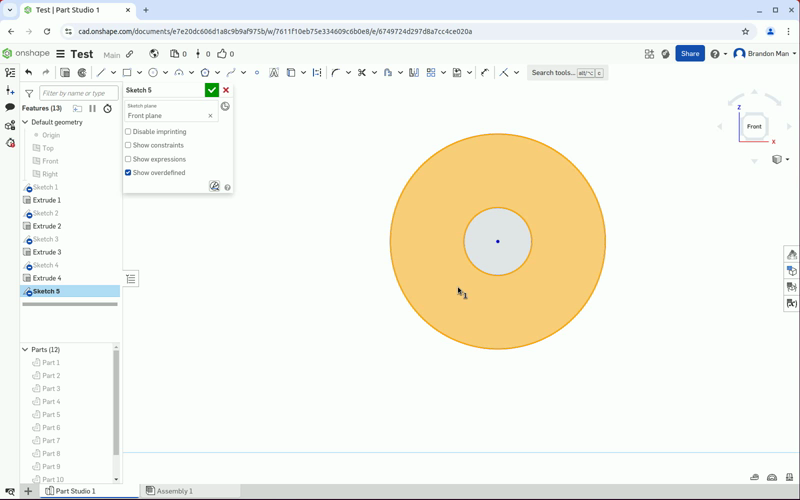
scroll(-6)
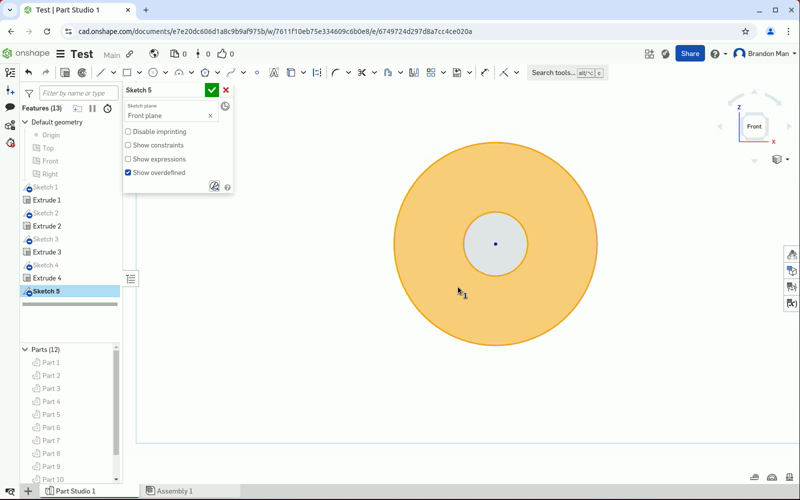
scroll(-6)
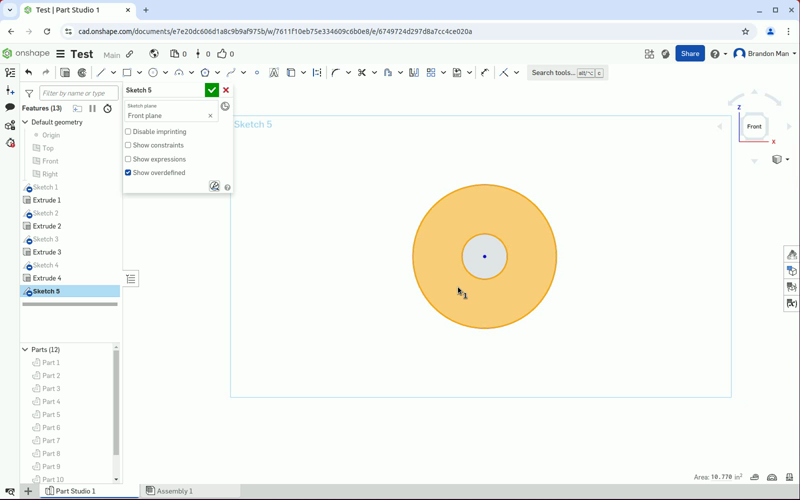
scroll(-6)
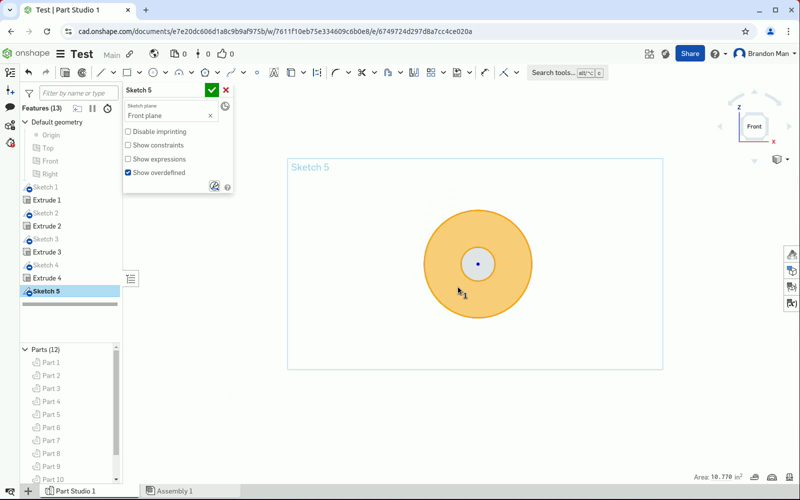
scroll(-6)
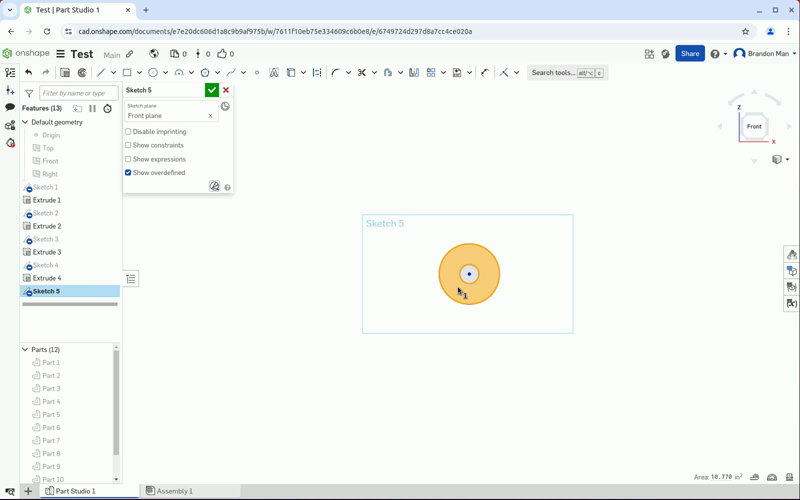
scroll(-6)
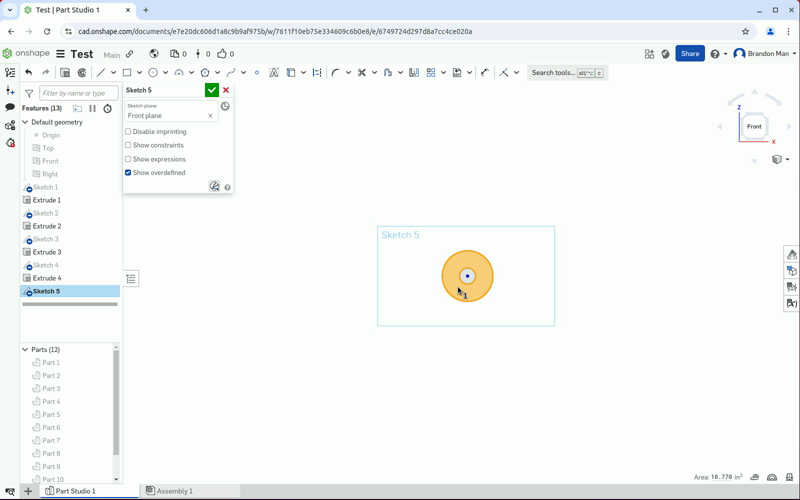
scroll(-6)
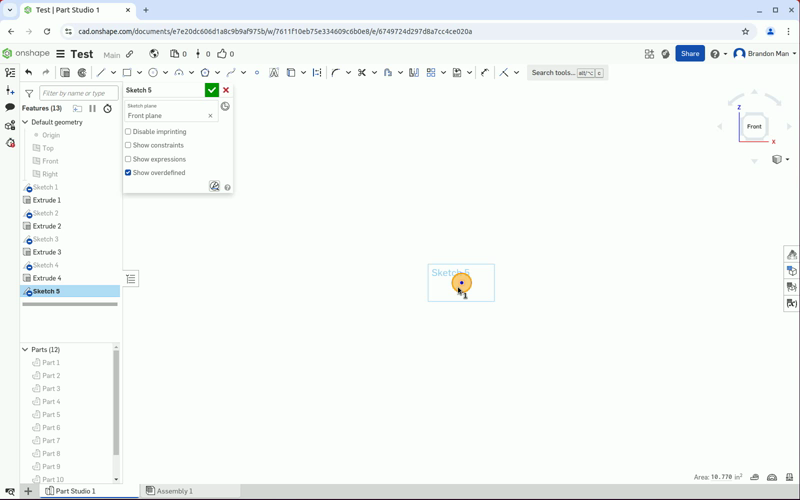
mouse_move(69, 352)
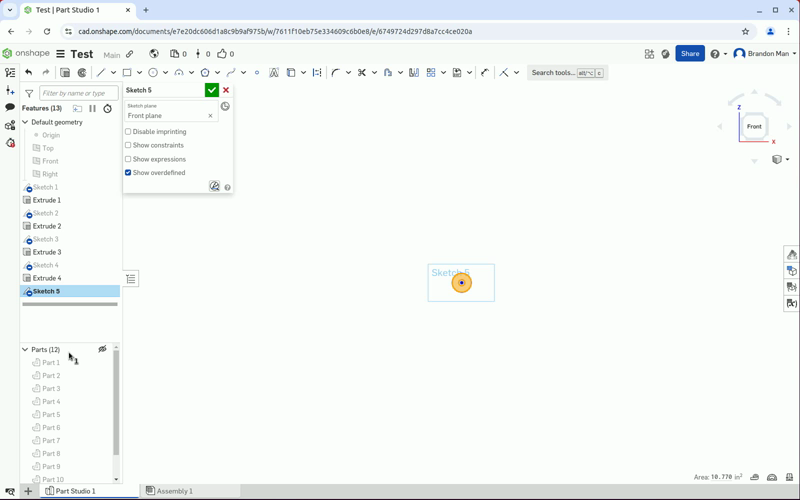
key(shift+y)
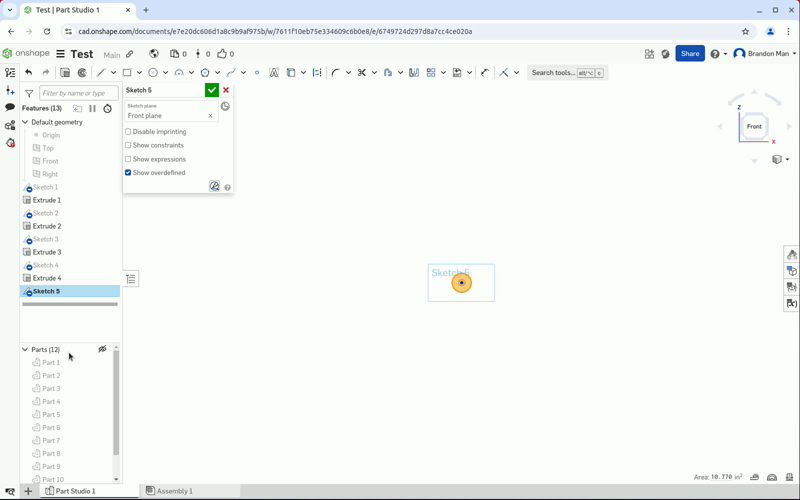
key(shift+e)
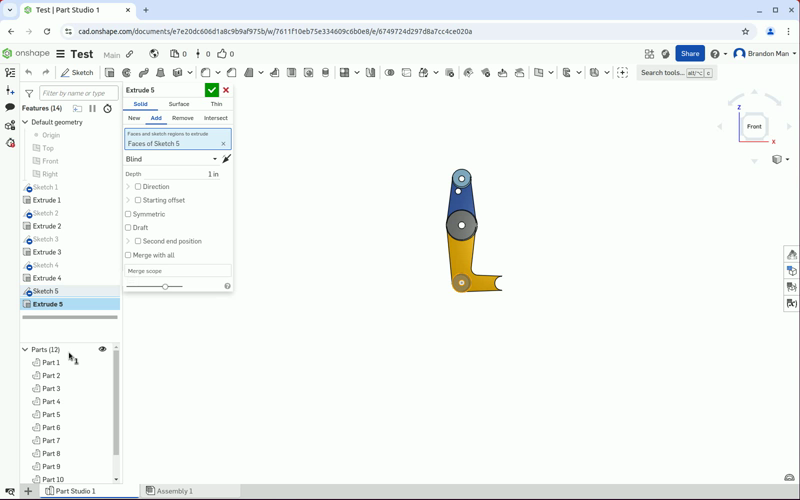
mouse_move(143, 106)
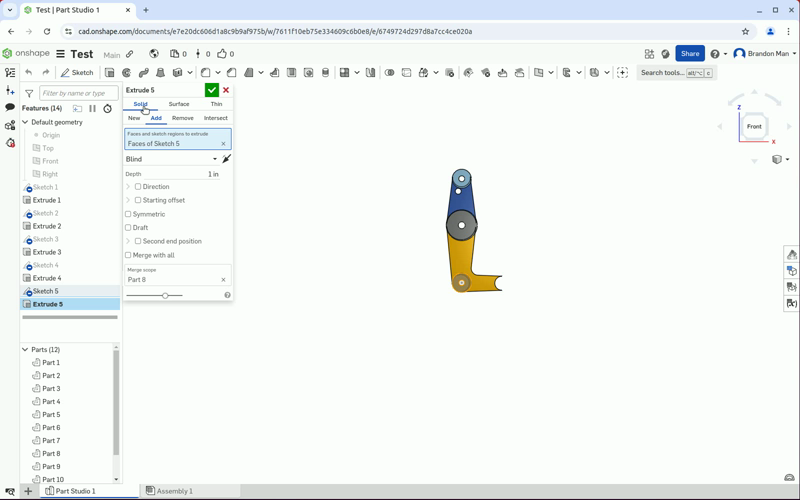
click(143, 106)
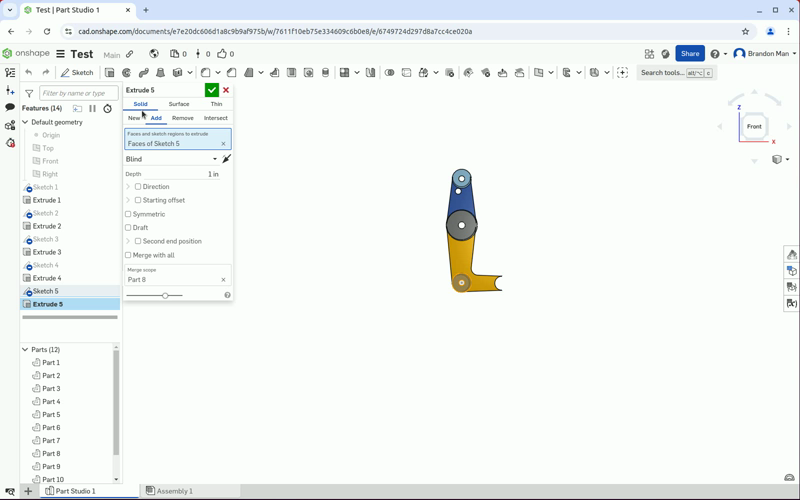
mouse_move(137, 120)
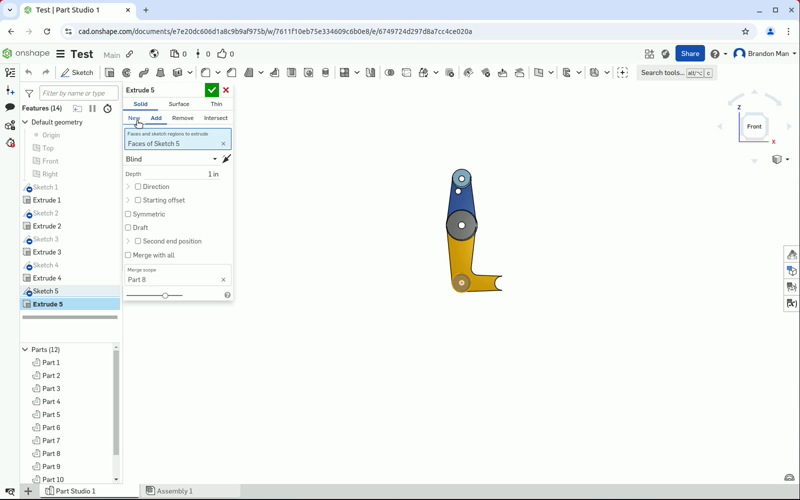
click(137, 120)
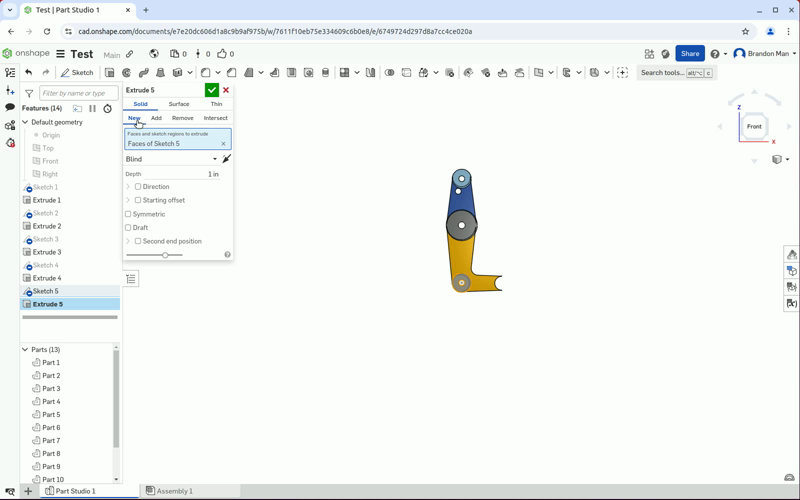
key(tab, 4)
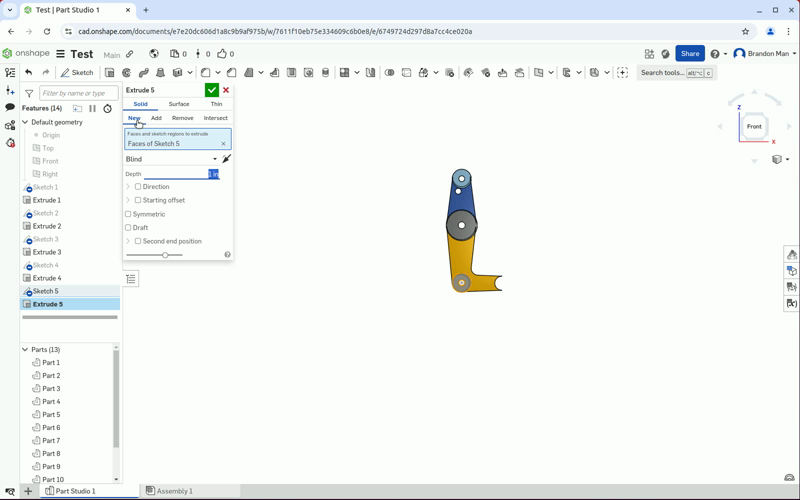
text(0.481)
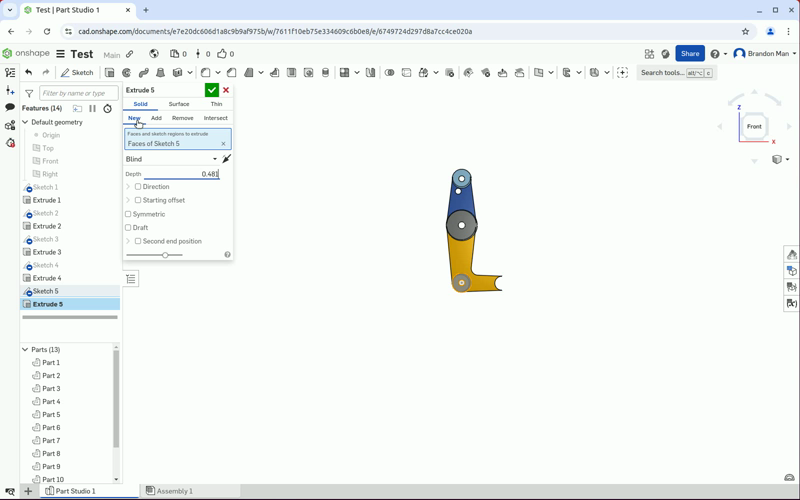
key(enter)
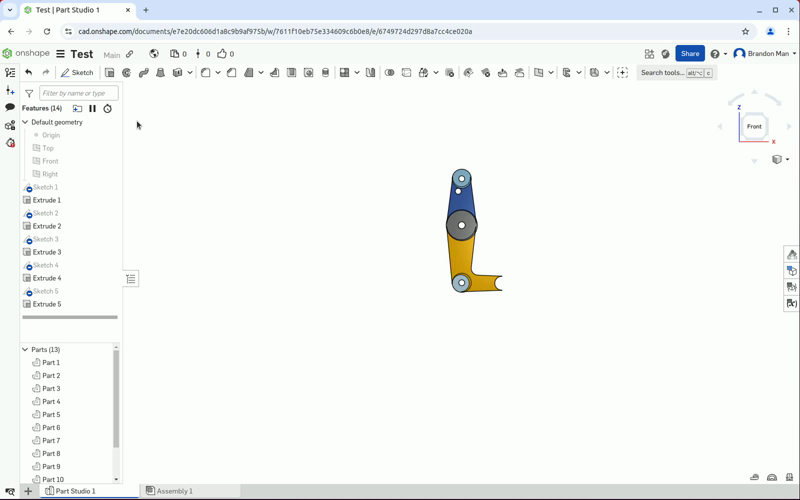
key(shift+h)
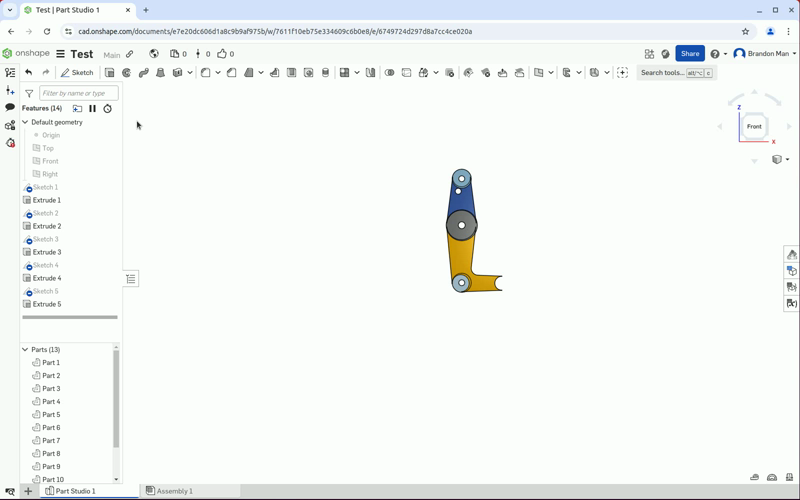
key(shift+h)
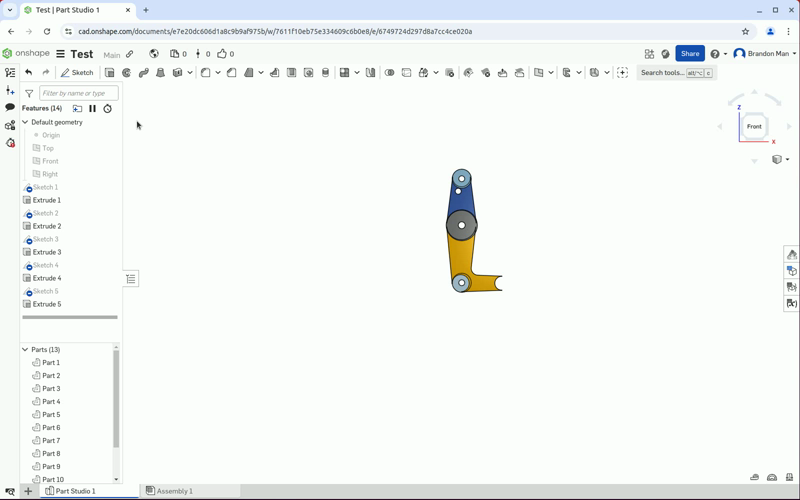
mouse_move(73, 189)
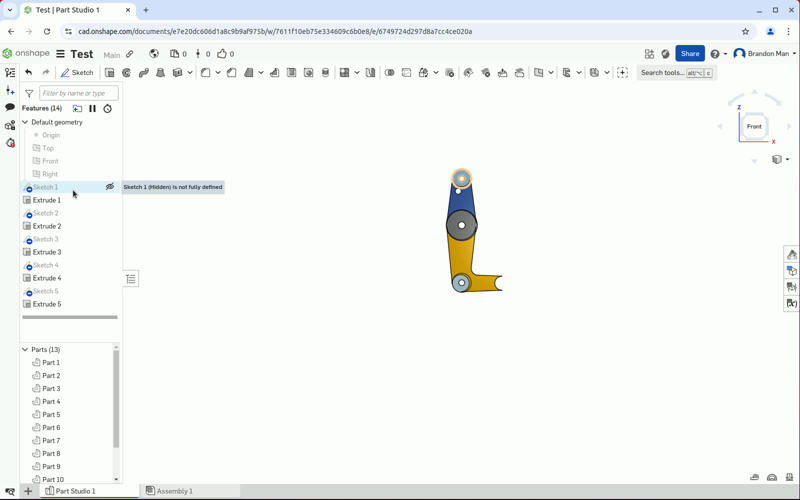
click(73, 189)
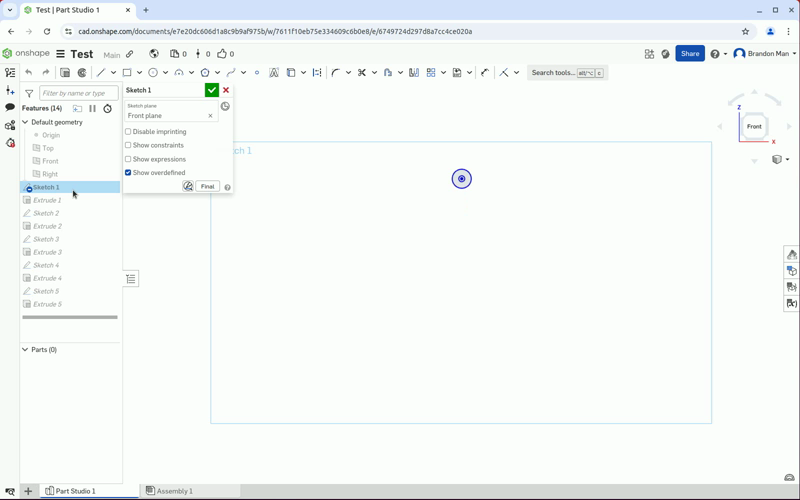
mouse_move(229, 92)
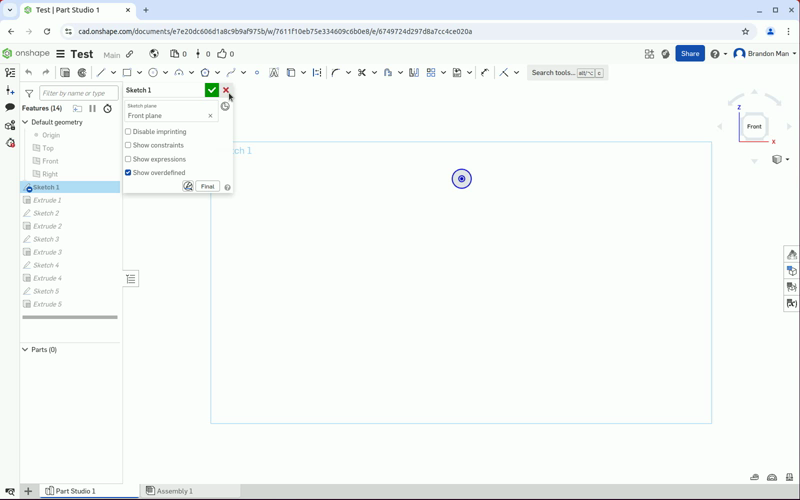
click(229, 92)
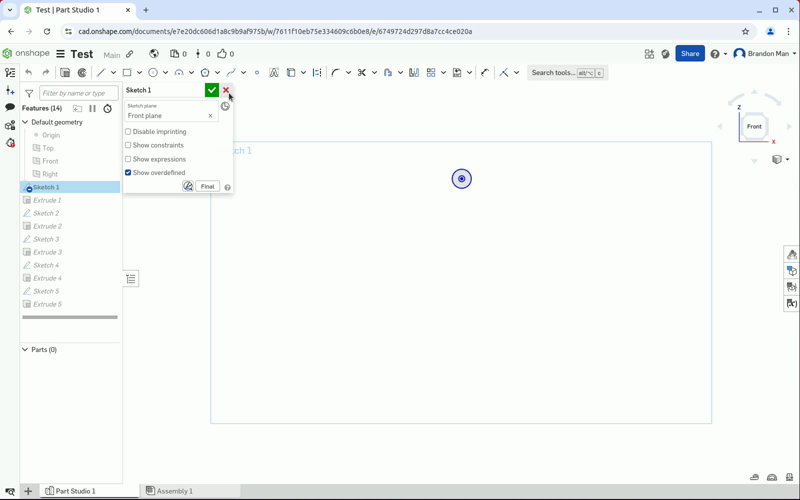
key(shift+s)
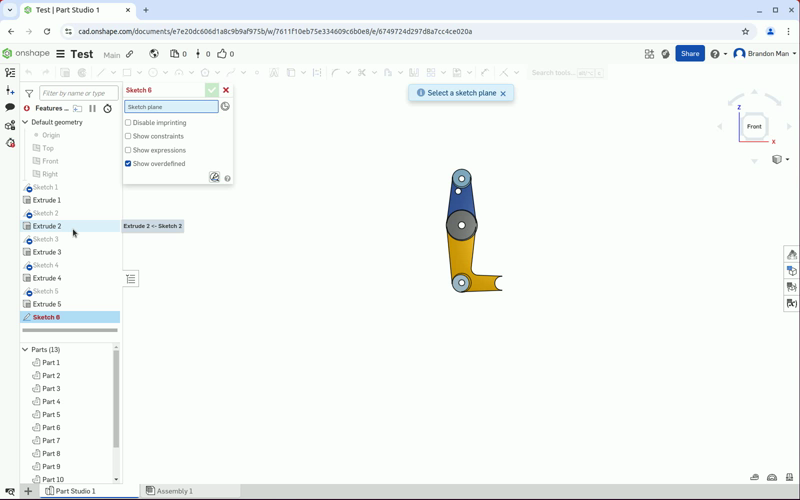
scroll(3)
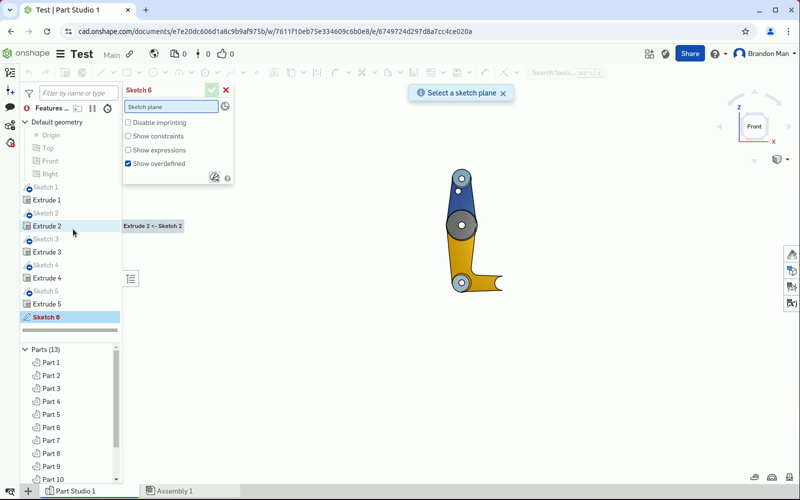
mouse_move(73, 163)
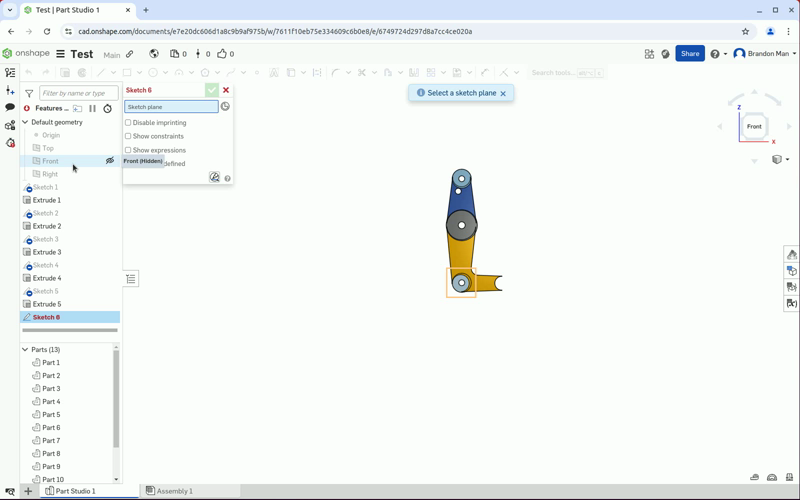
click(73, 163)
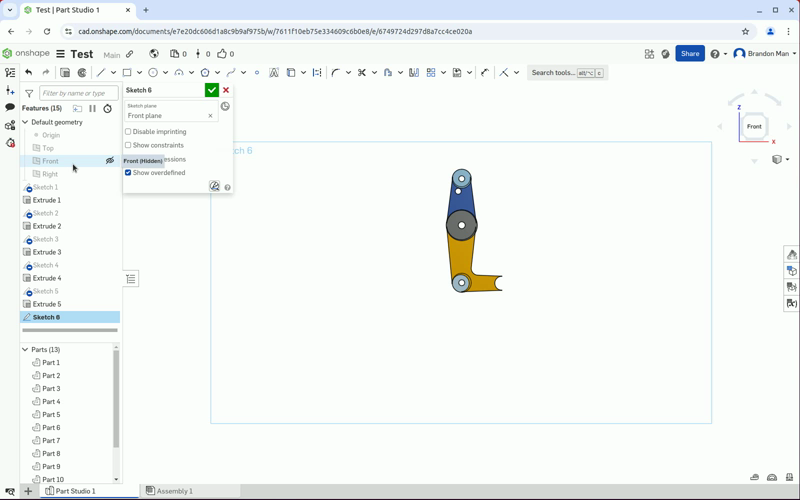
mouse_move(69, 352)
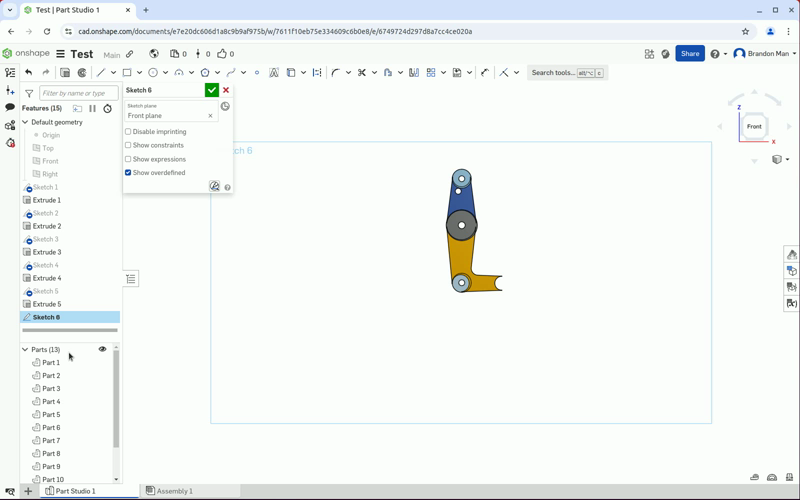
key(y)
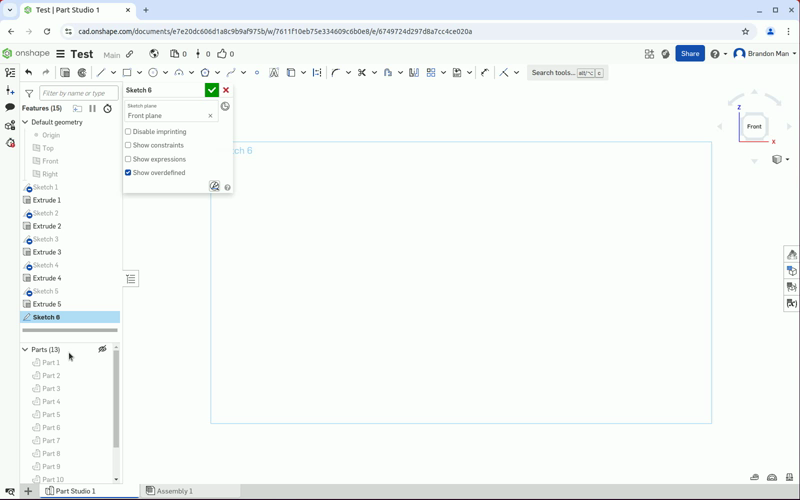
key(c)
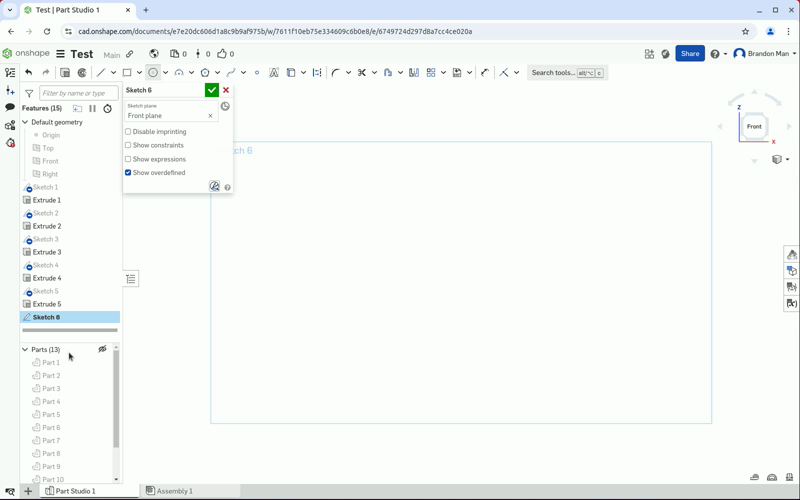
key_down(shift)
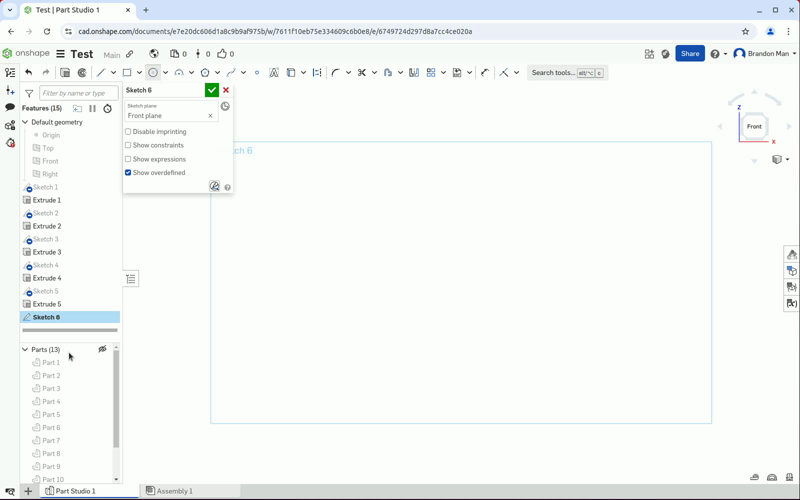
mouse_move(501, 282)
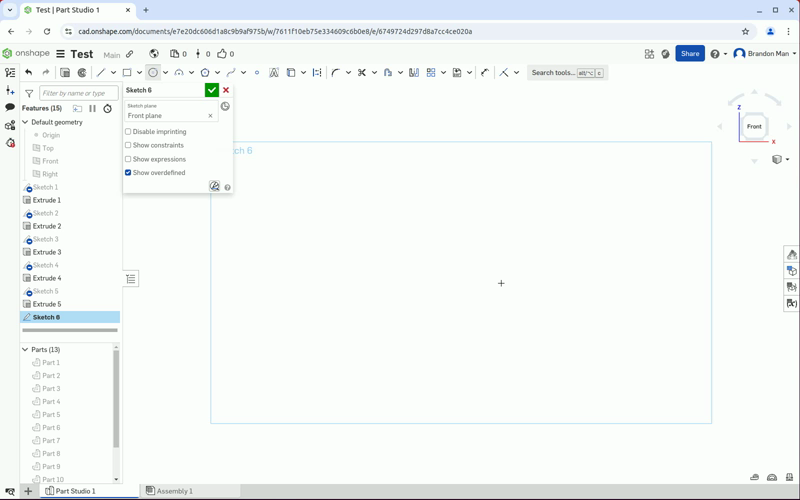
click(501, 282)
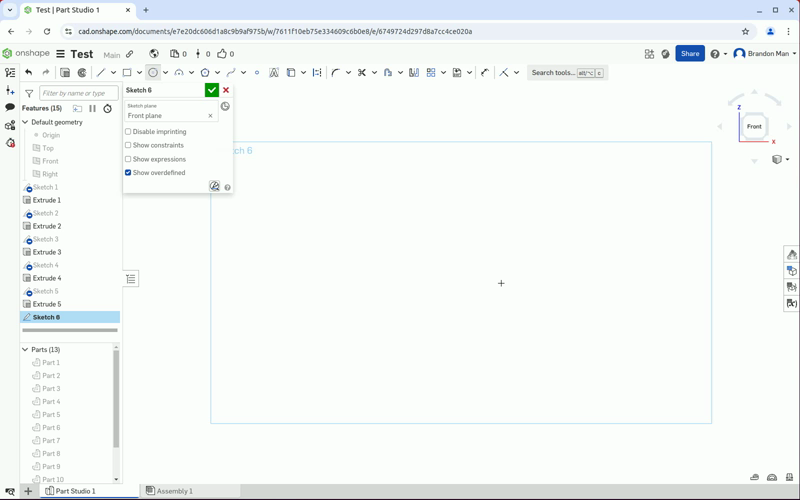
key_up(shift)
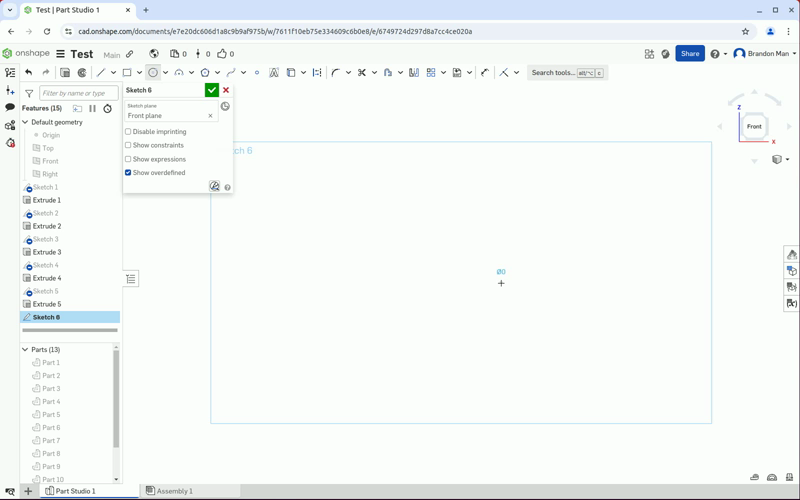
mouse_move(508, 282)
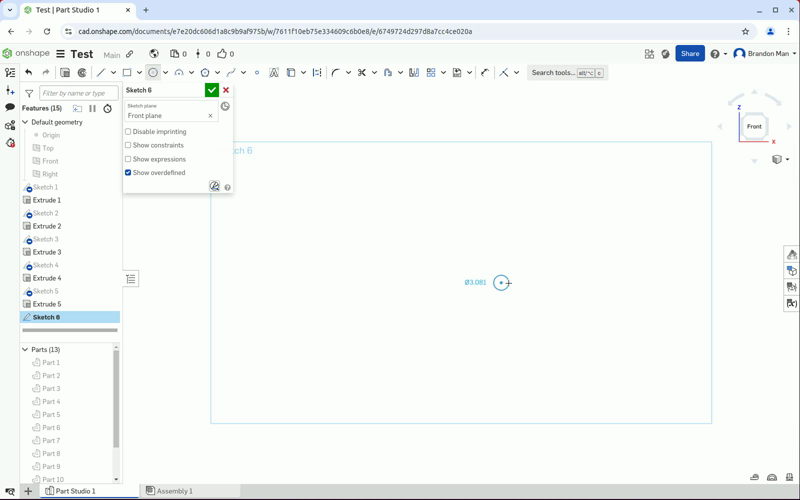
click(508, 282)
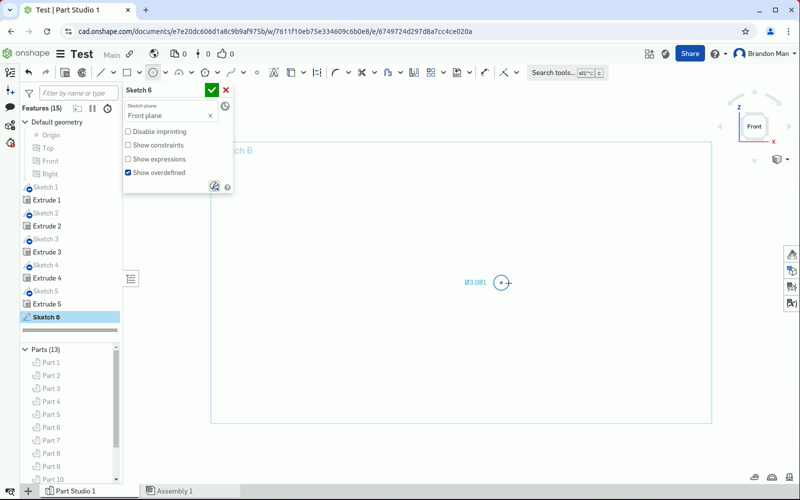
key(esc)
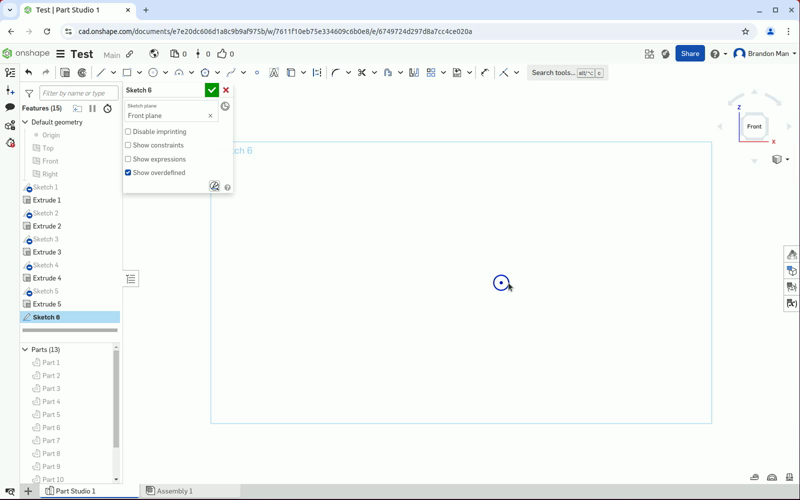
key(c)
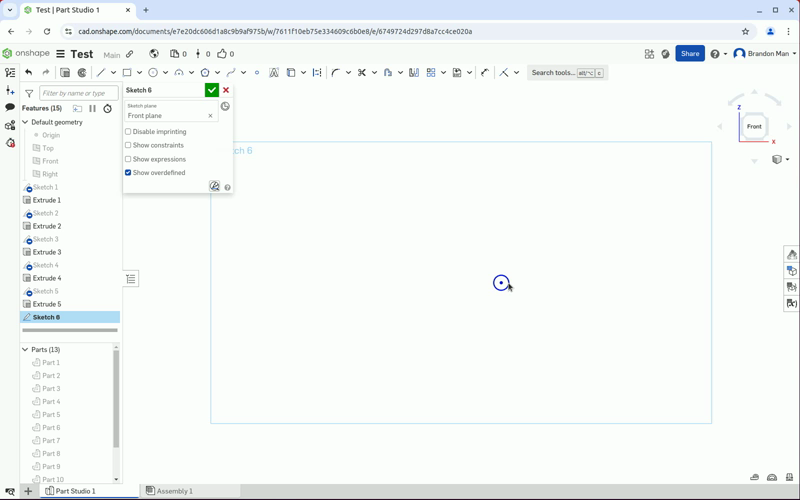
key_down(shift)
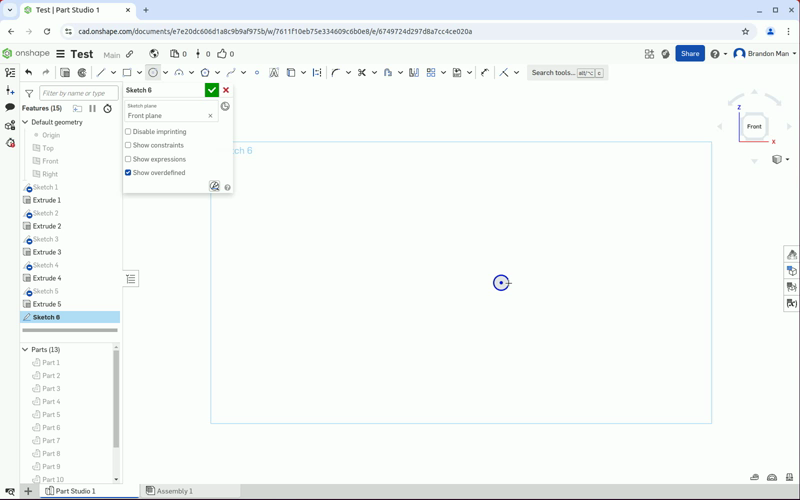
mouse_move(501, 282)
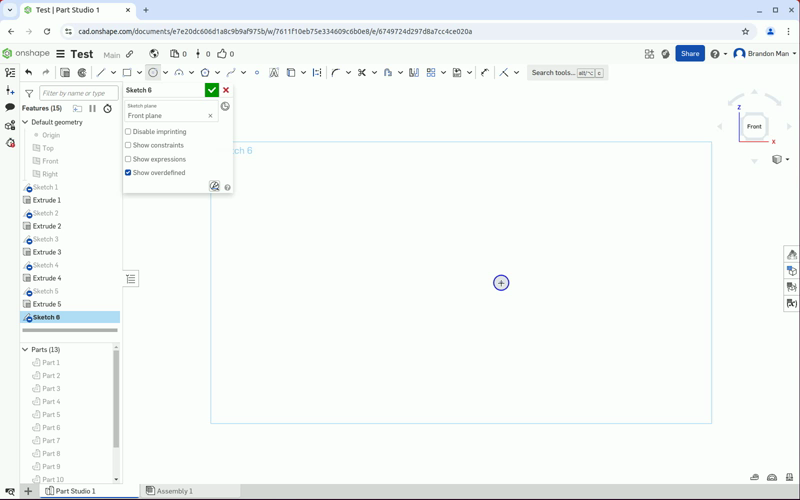
click(501, 282)
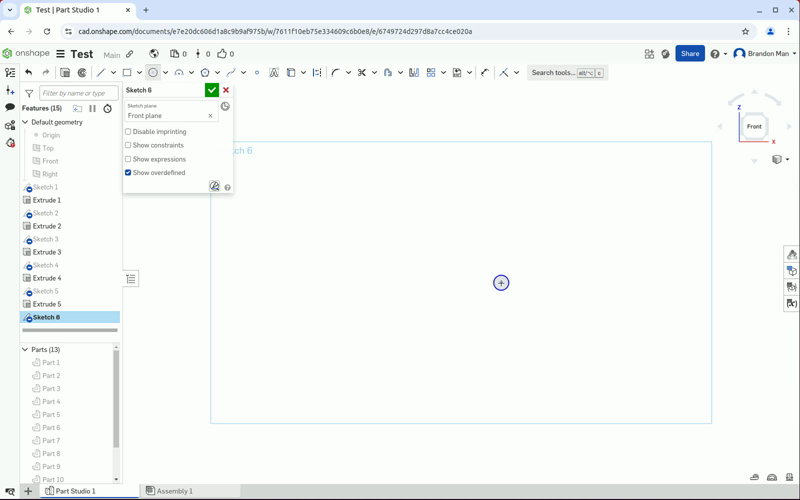
key_up(shift)
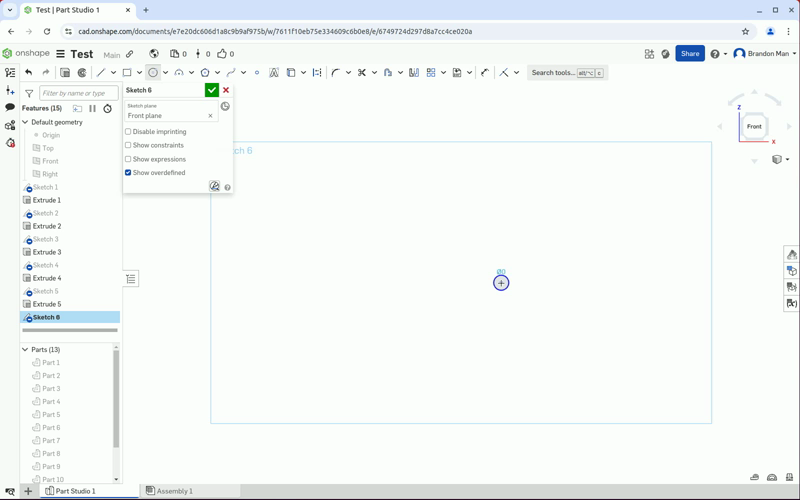
mouse_move(504, 282)
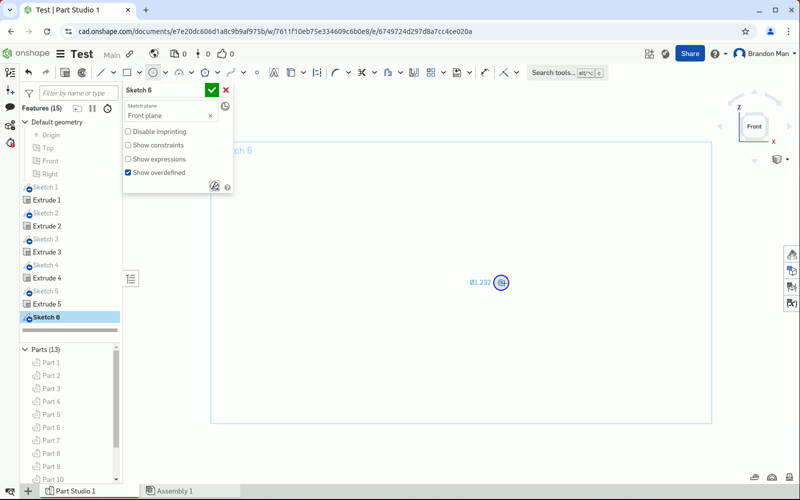
scroll(6)
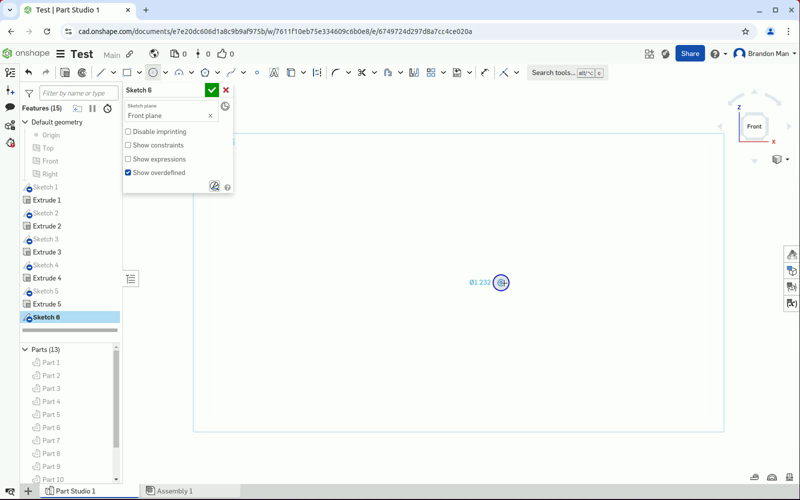
scroll(6)
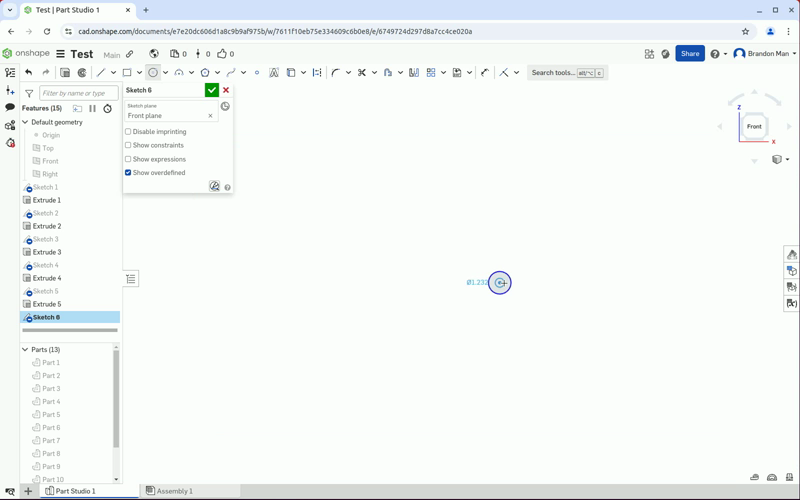
scroll(6)
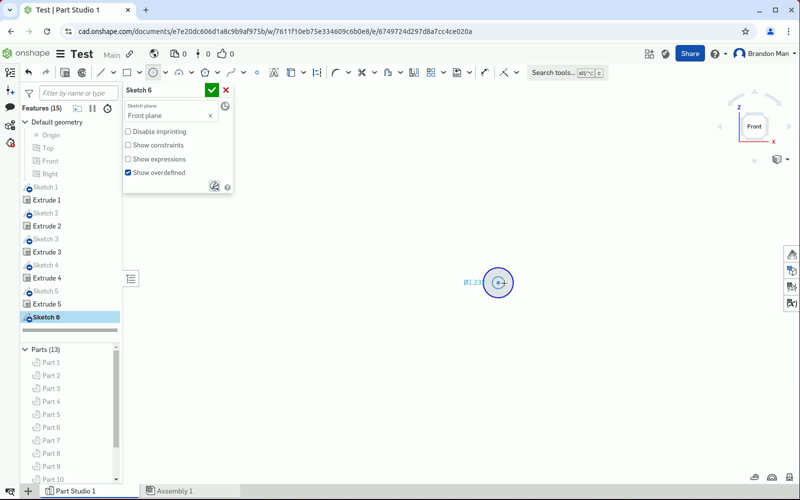
scroll(6)
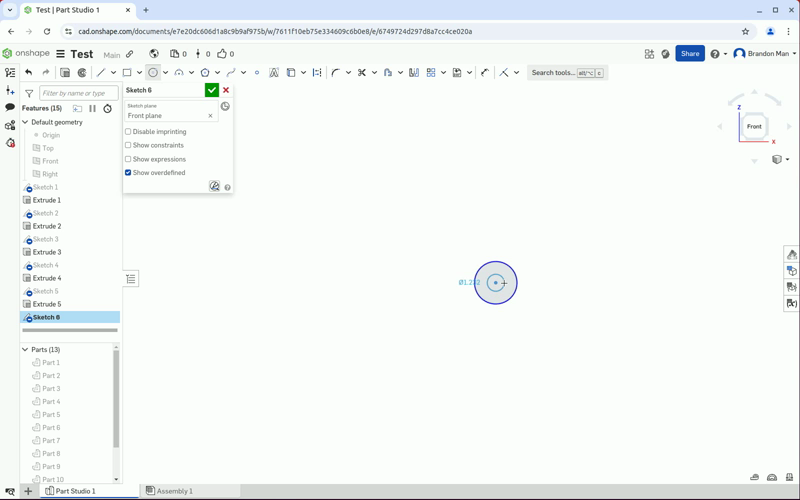
scroll(6)
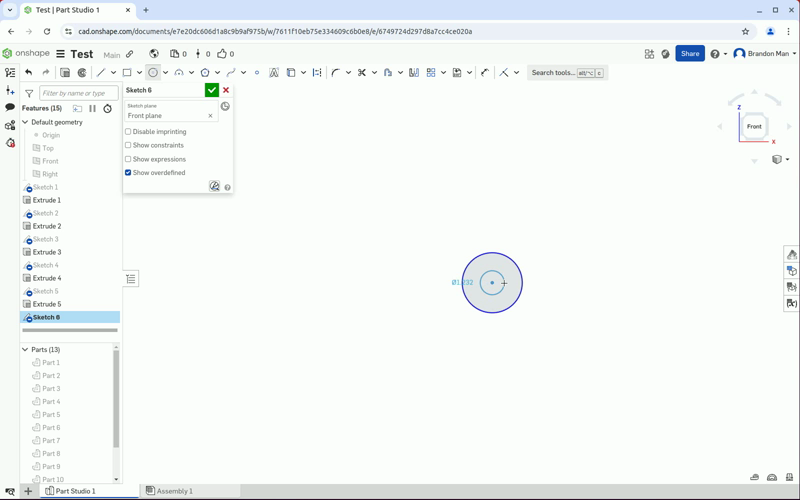
scroll(6)
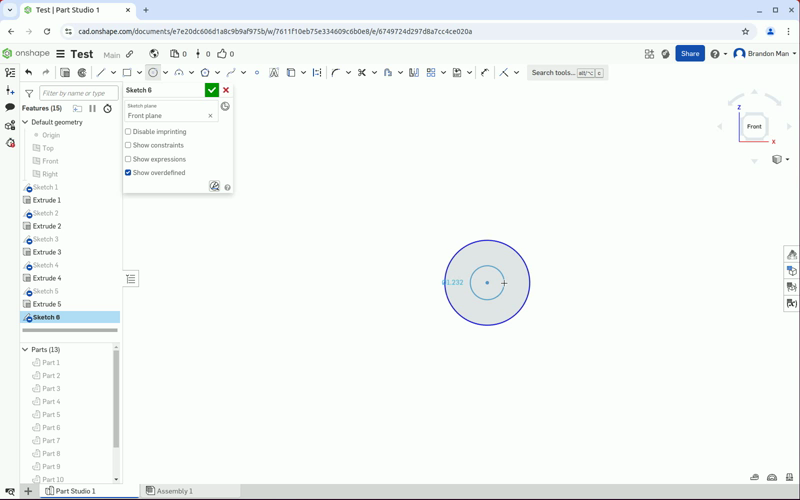
scroll(6)
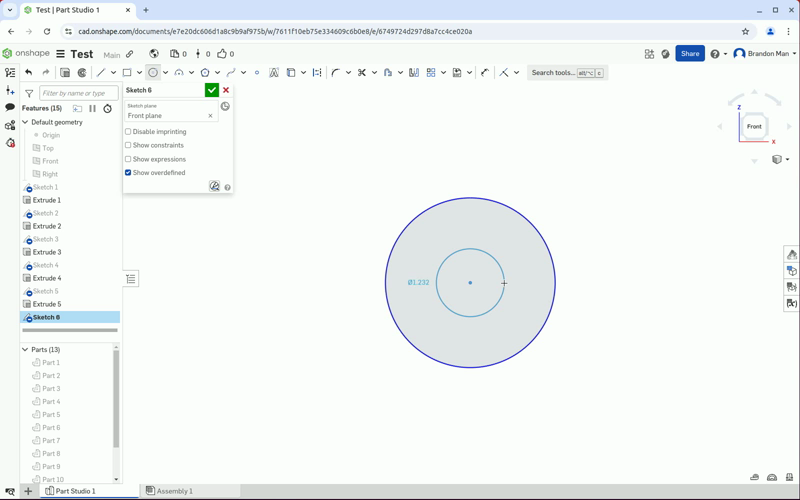
click(504, 282)
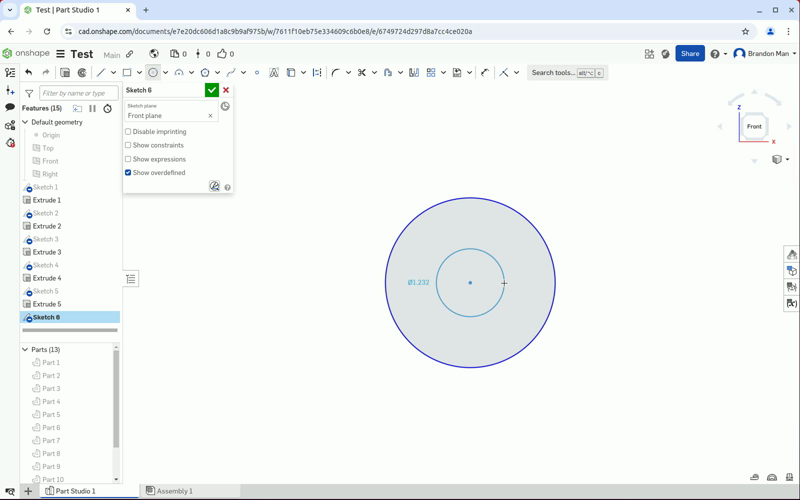
scroll(-6)
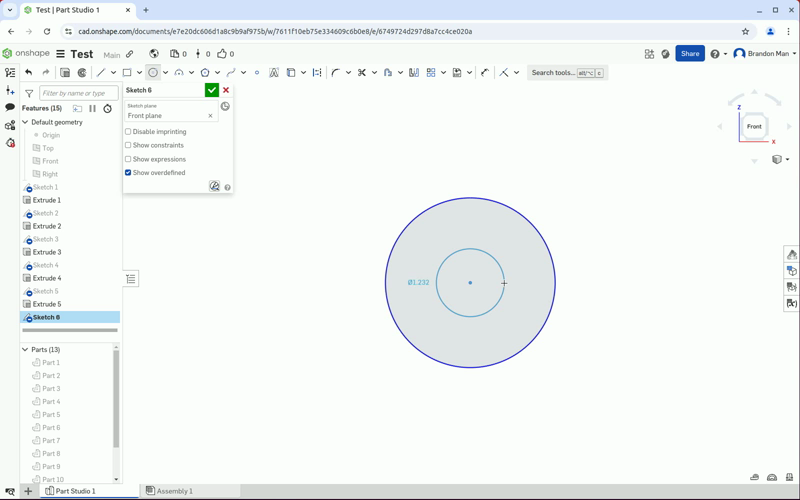
scroll(-6)
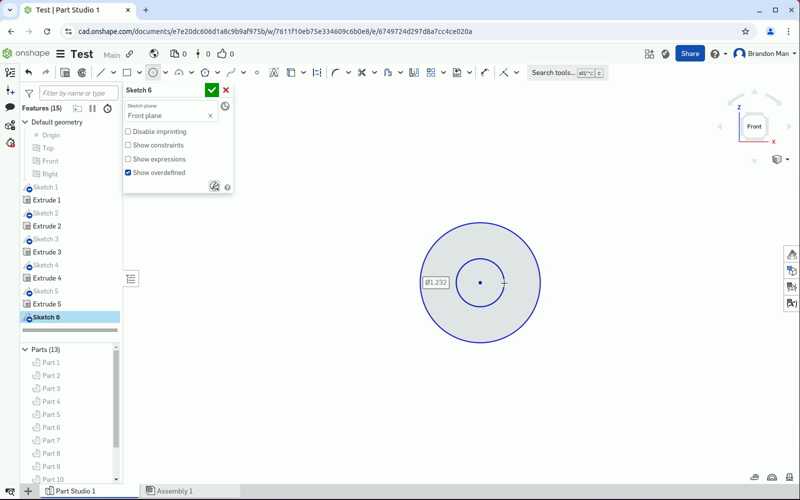
scroll(-6)
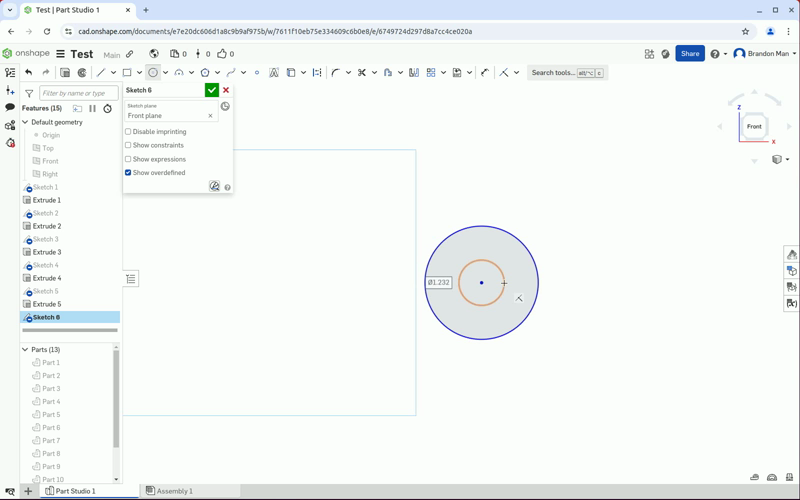
scroll(-6)
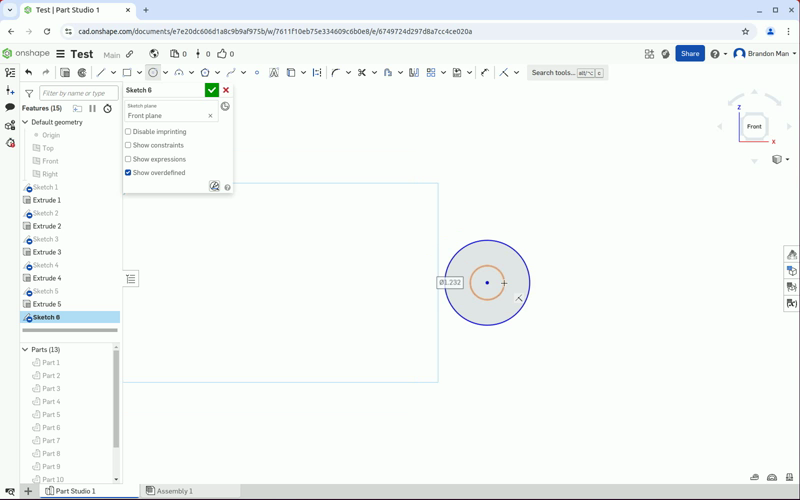
scroll(-6)
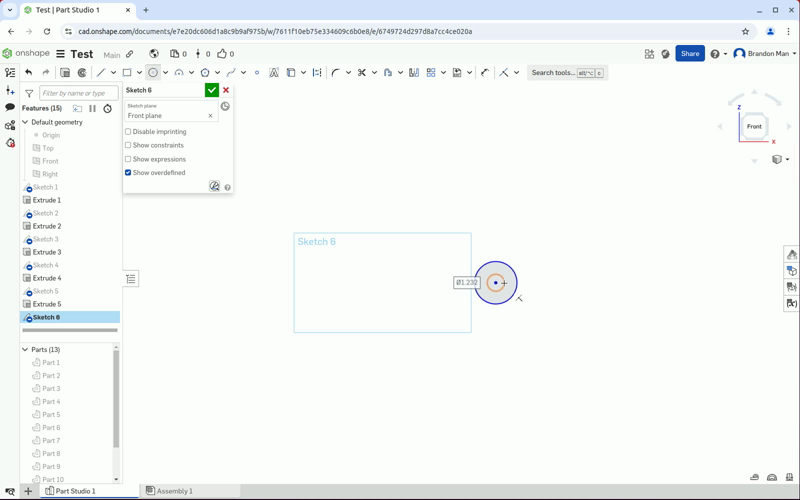
scroll(-6)
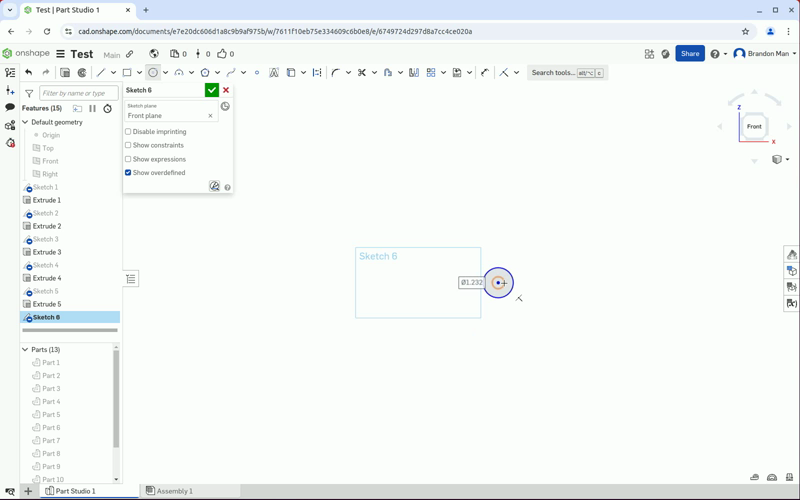
scroll(-6)
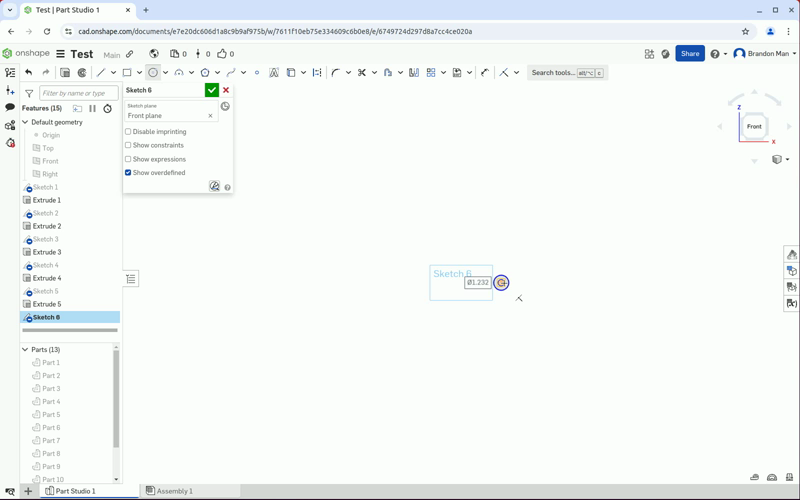
key(esc)
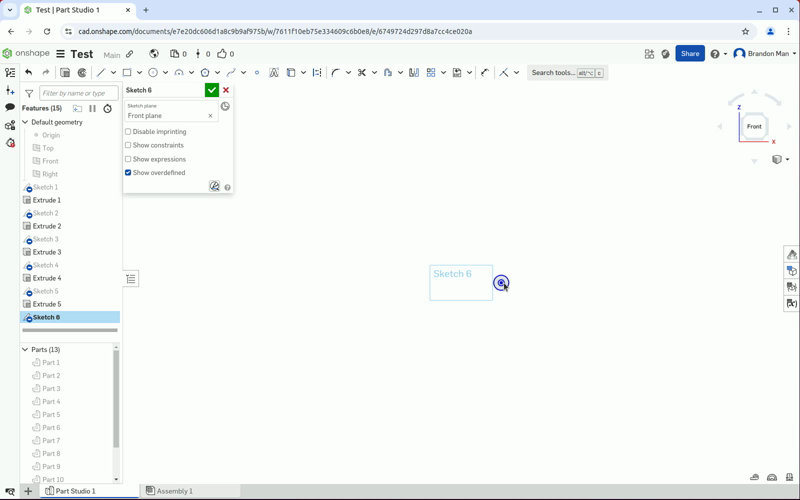
mouse_move(507, 283)
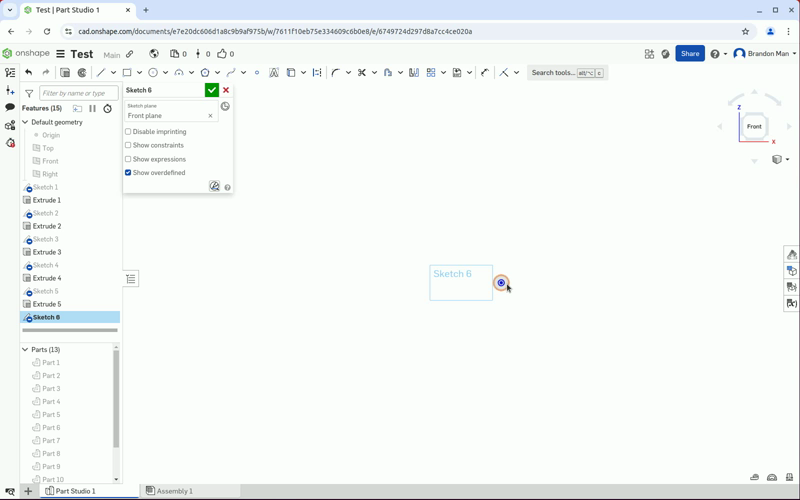
scroll(6)
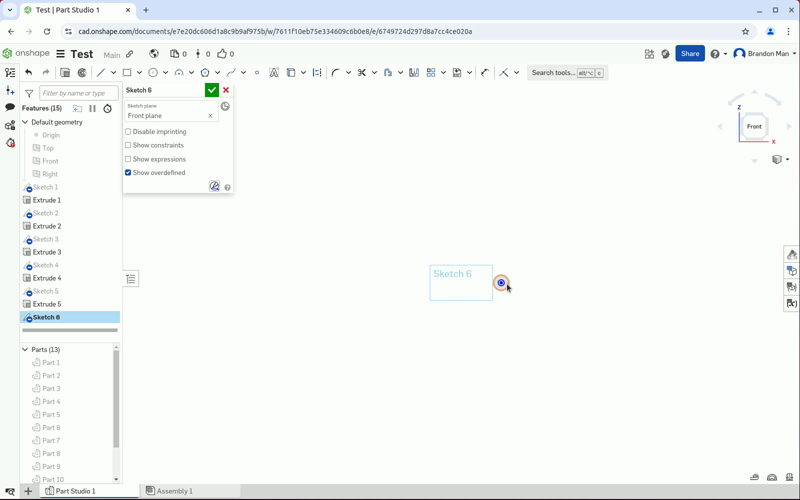
scroll(6)
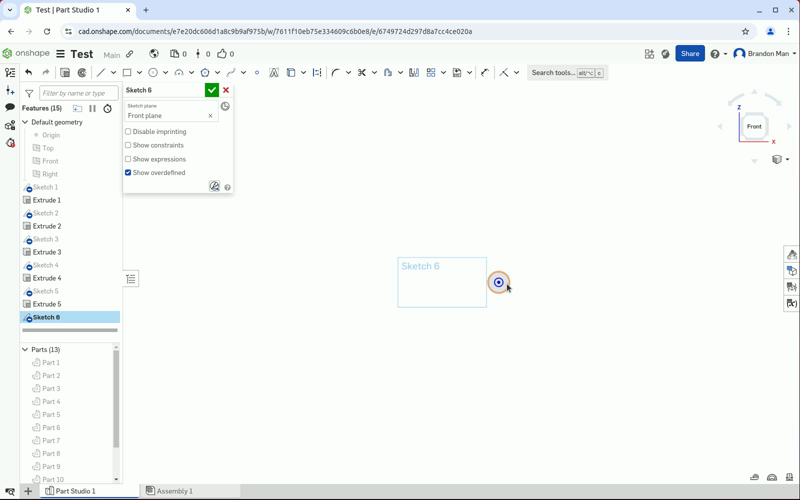
scroll(6)
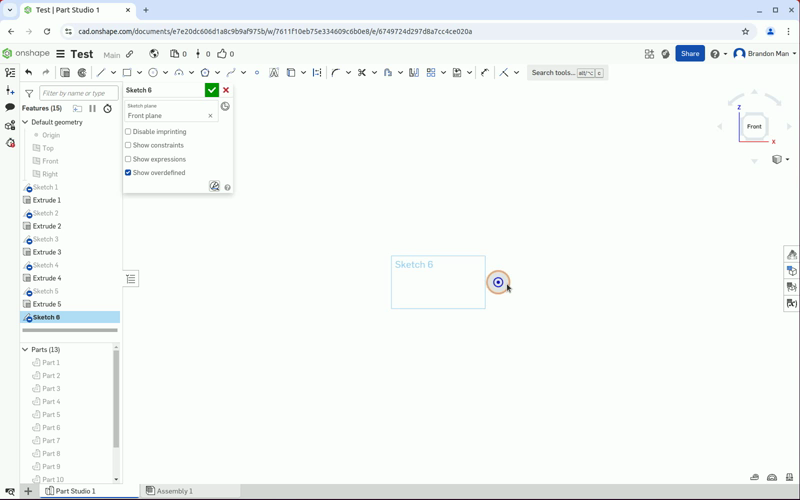
scroll(6)
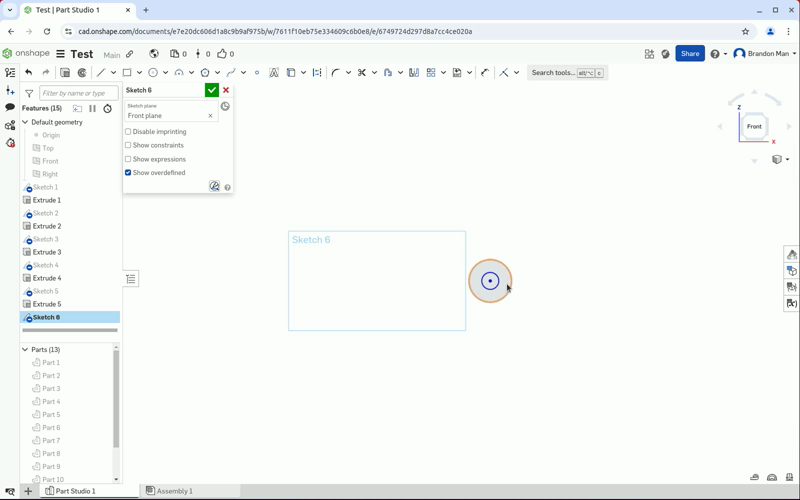
scroll(6)
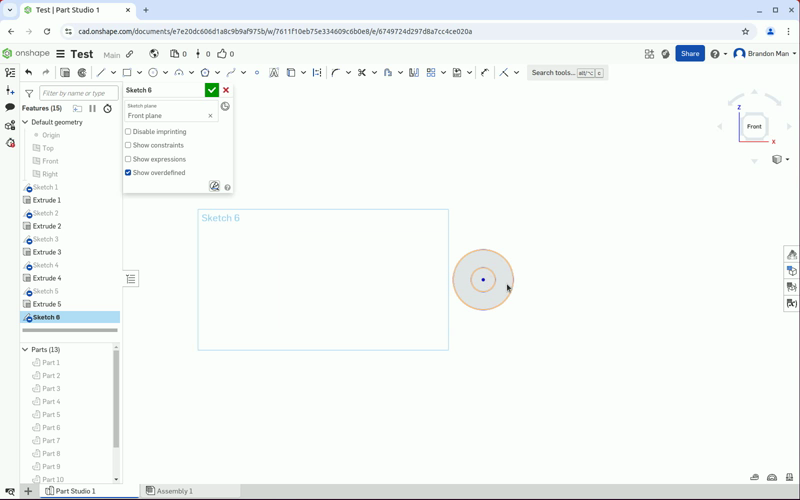
scroll(6)
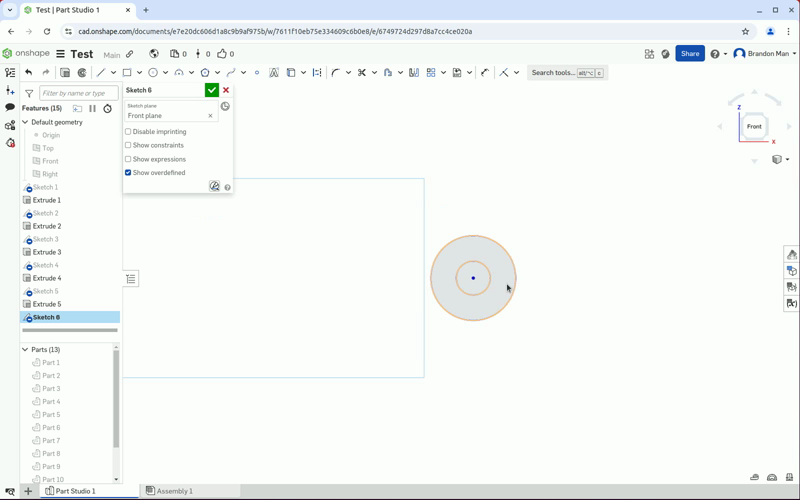
scroll(6)
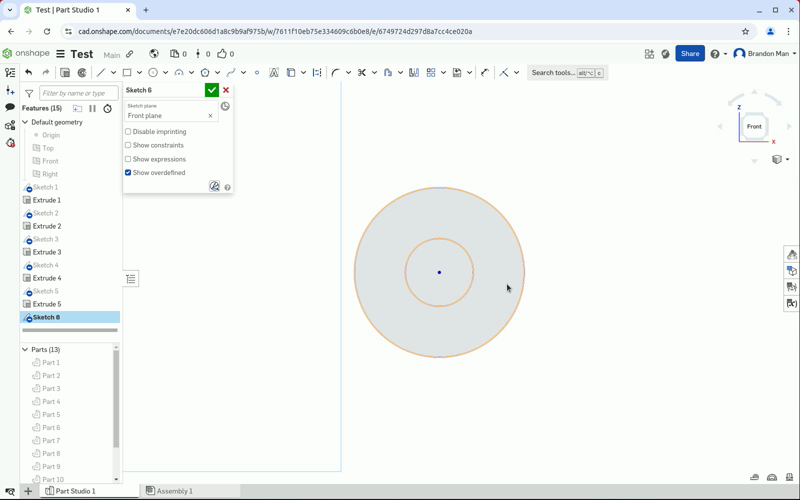
click(507, 283)
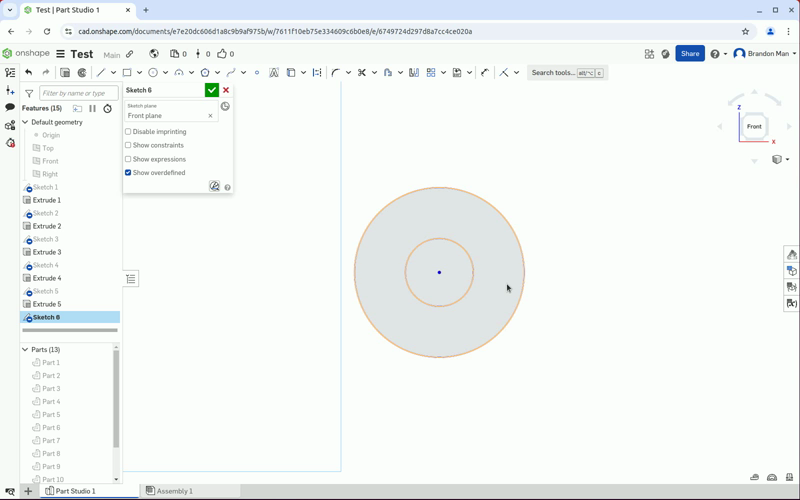
scroll(-6)
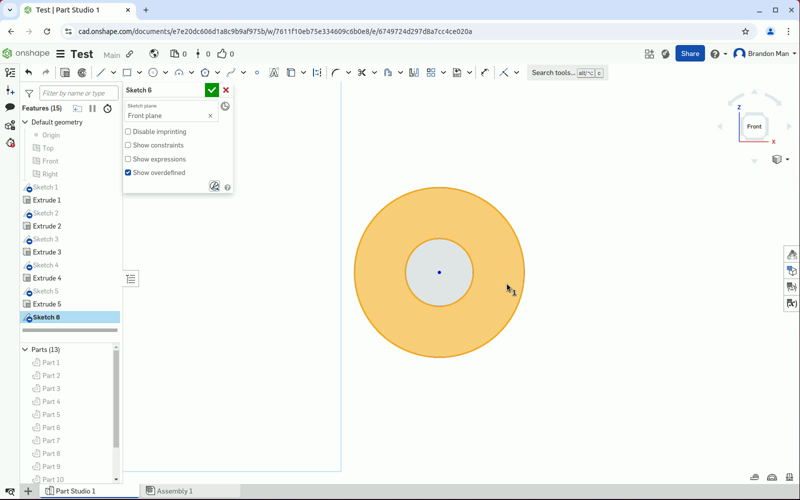
scroll(-6)
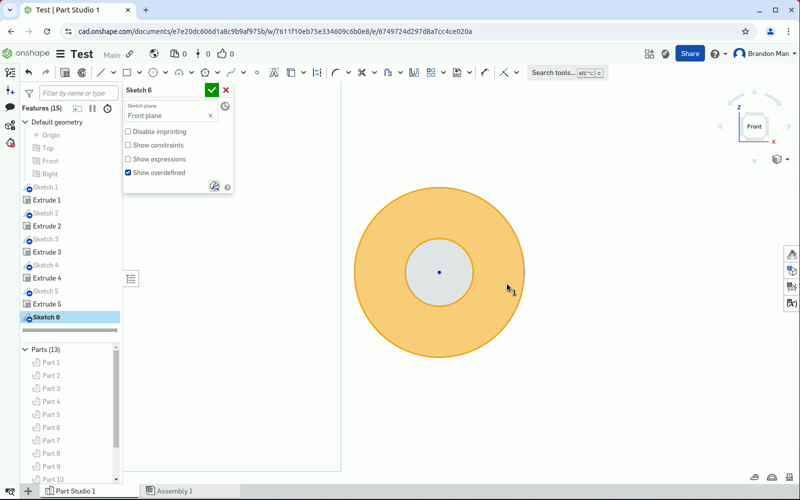
scroll(-6)
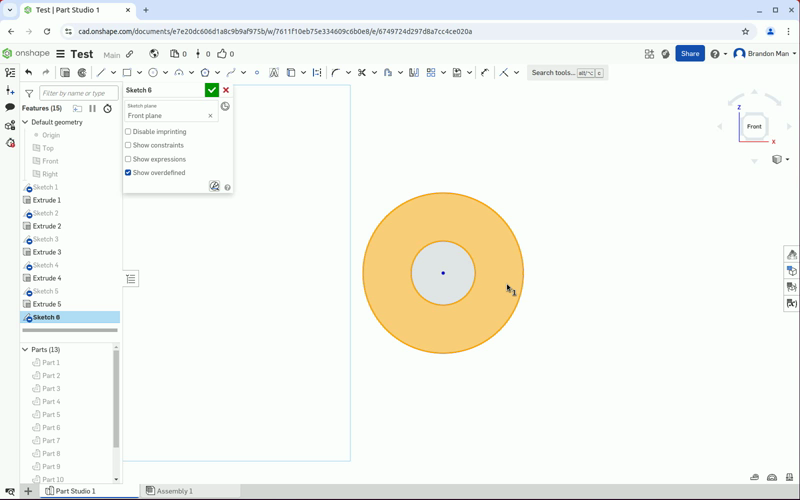
scroll(-6)
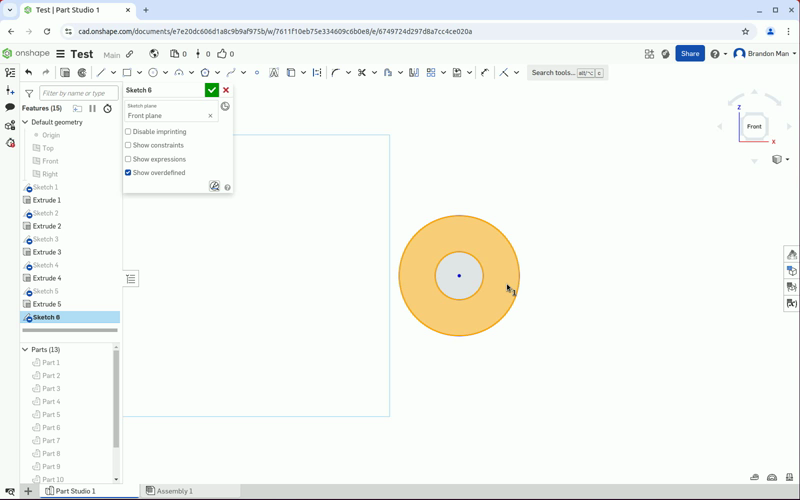
scroll(-6)
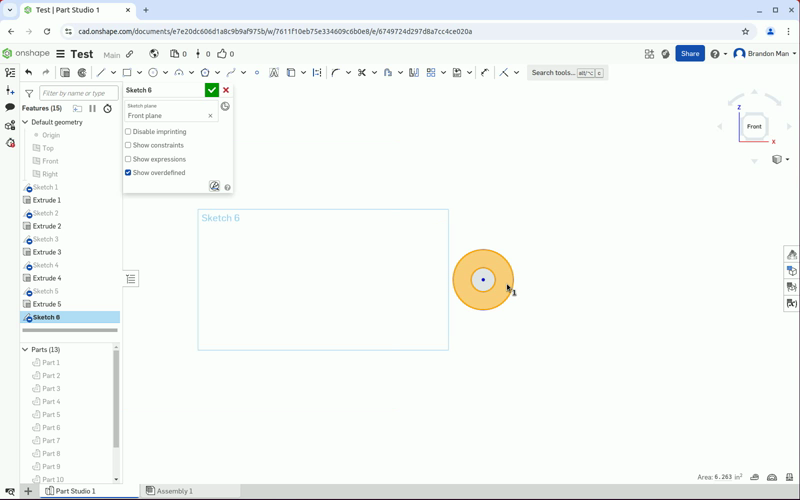
scroll(-6)
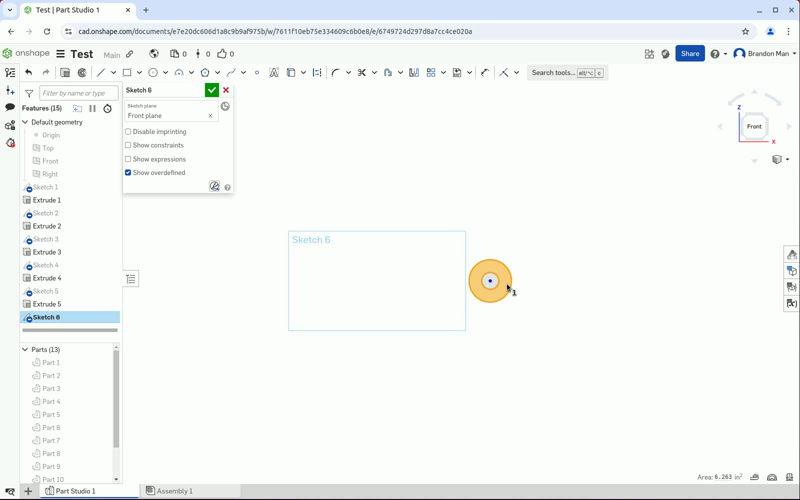
scroll(-6)
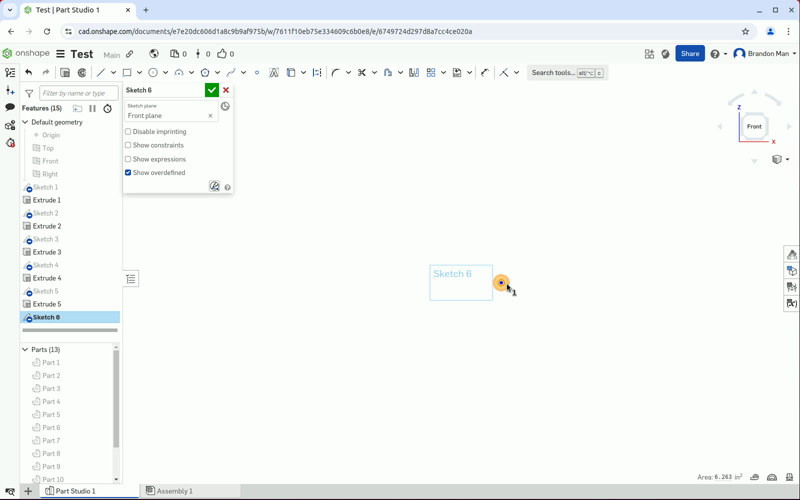
mouse_move(69, 352)
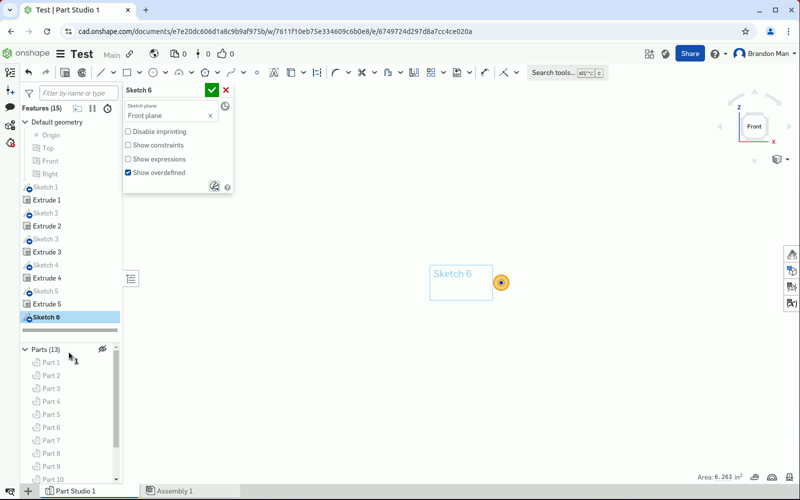
key(shift+y)
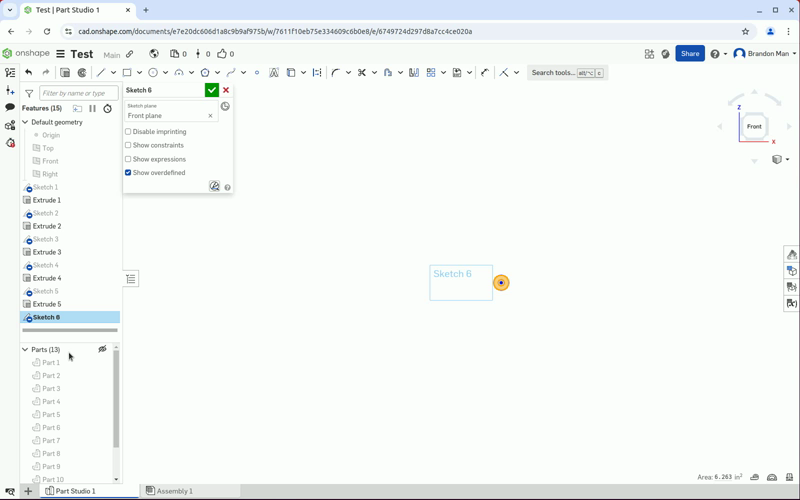
key(shift+e)
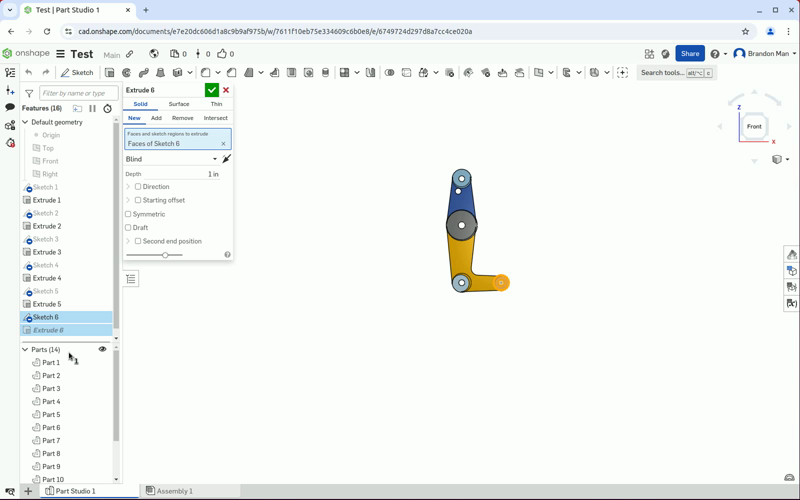
mouse_move(143, 106)
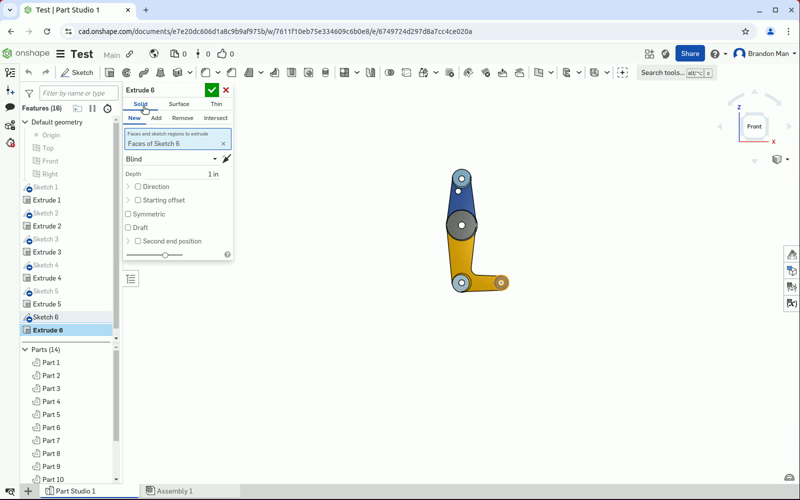
click(143, 106)
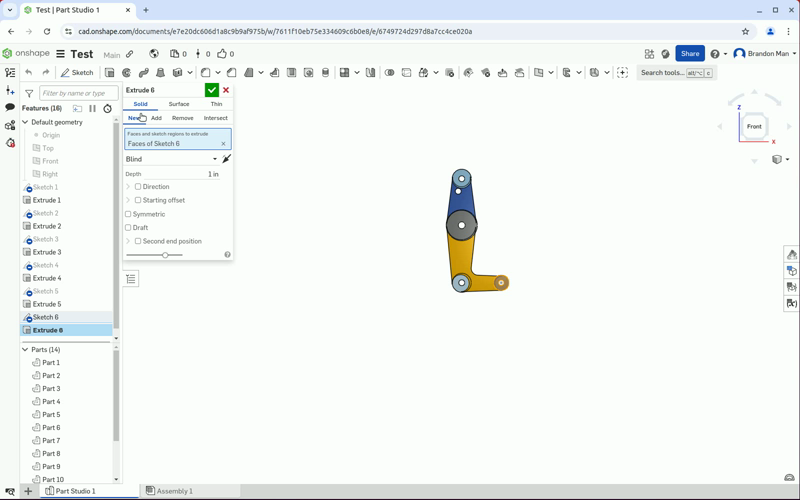
mouse_move(137, 120)
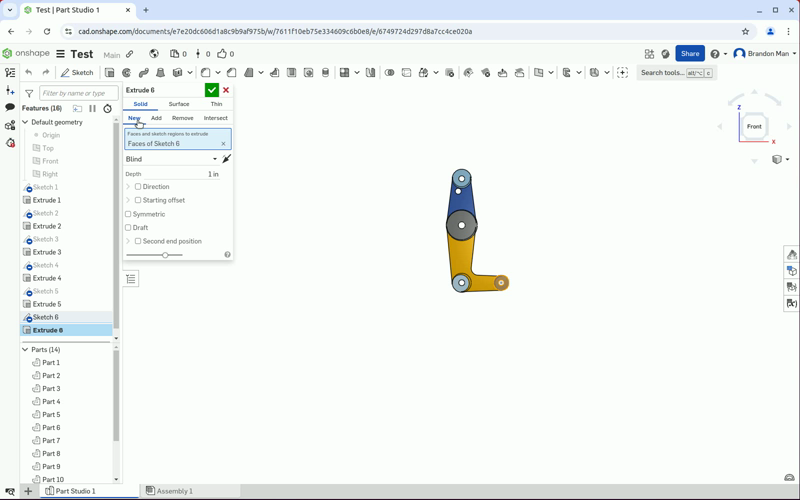
click(137, 120)
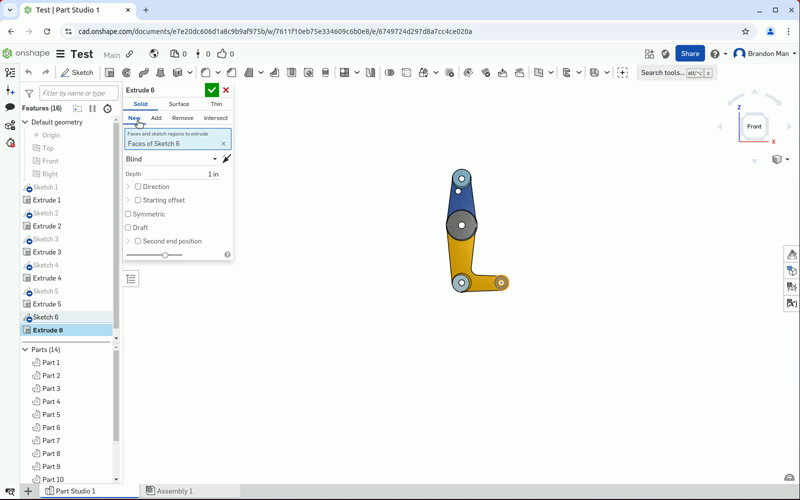
key(tab, 4)
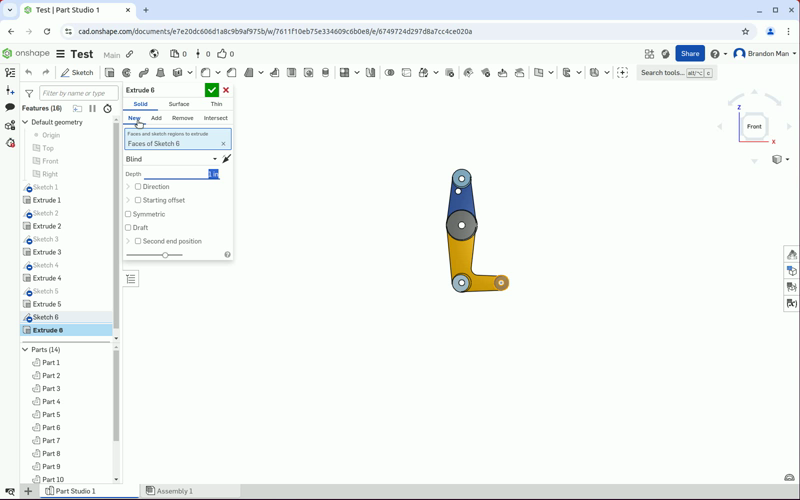
text(0.481)
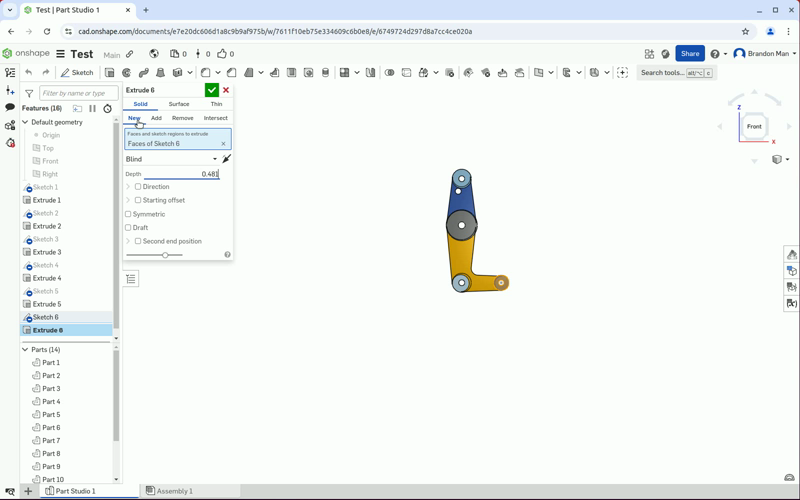
key(enter)
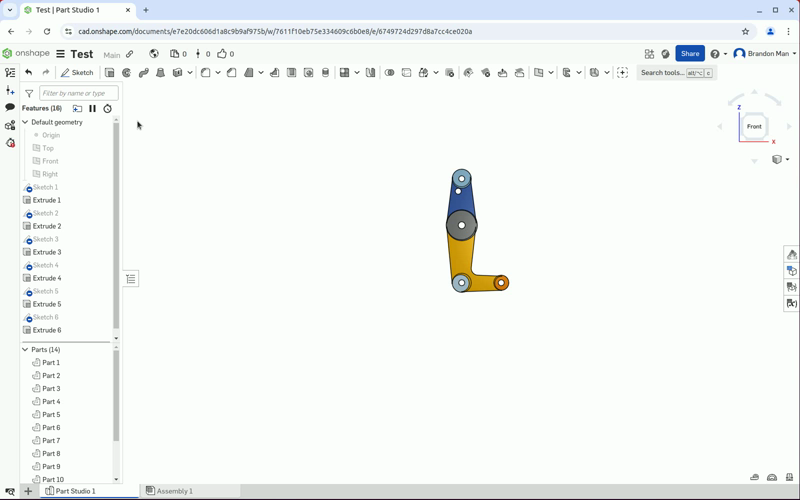
key(shift+h)
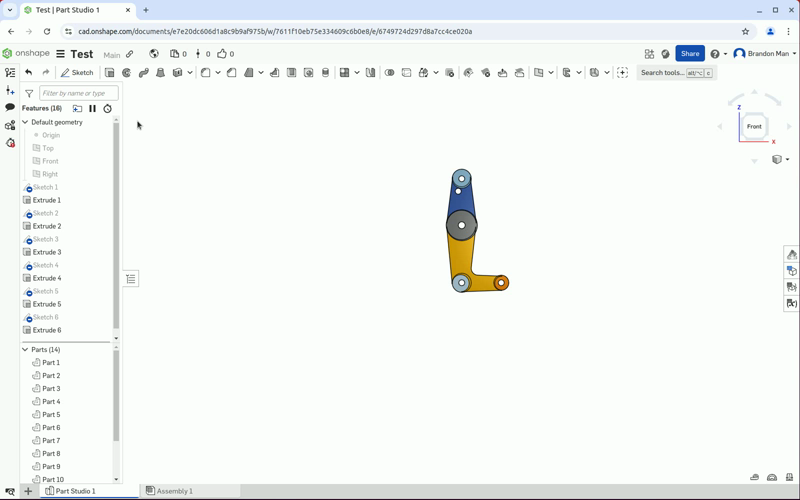
key(shift+h)
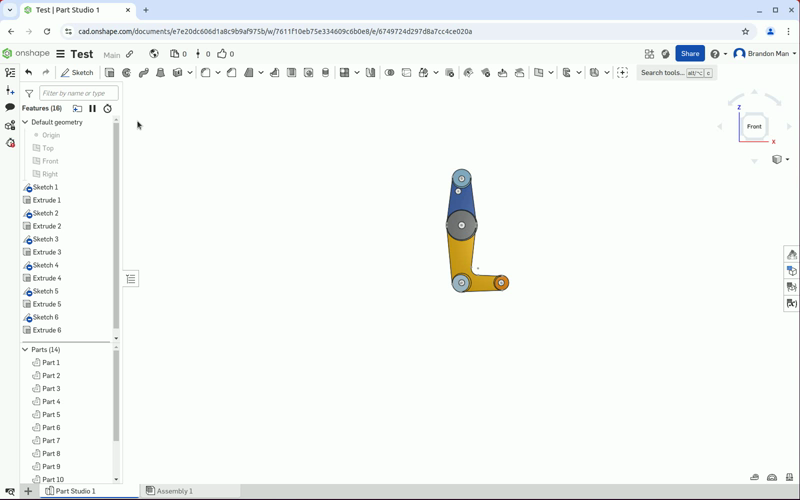
key(shift+7)
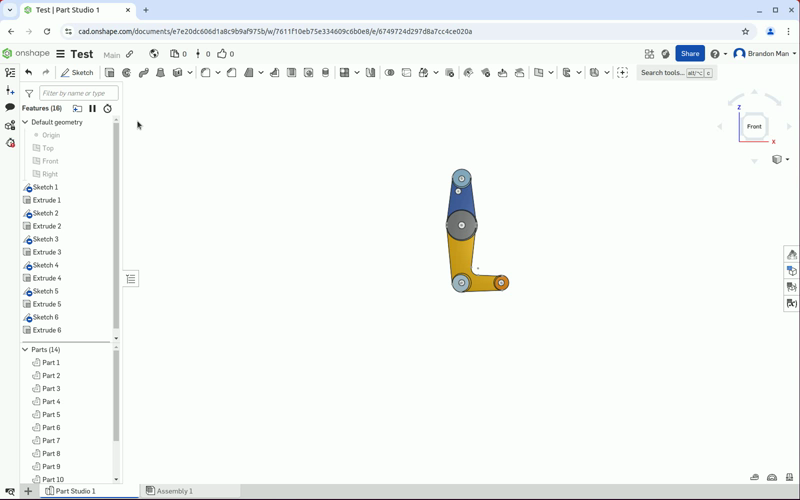
key(left, 2)
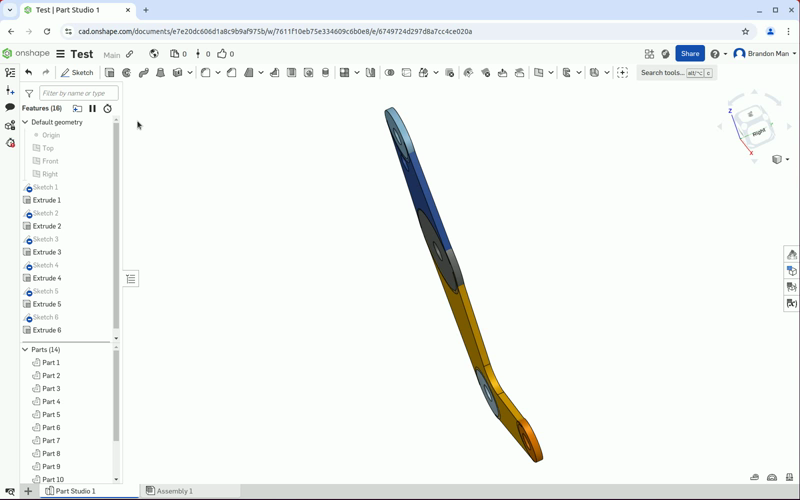
key(down, 2)
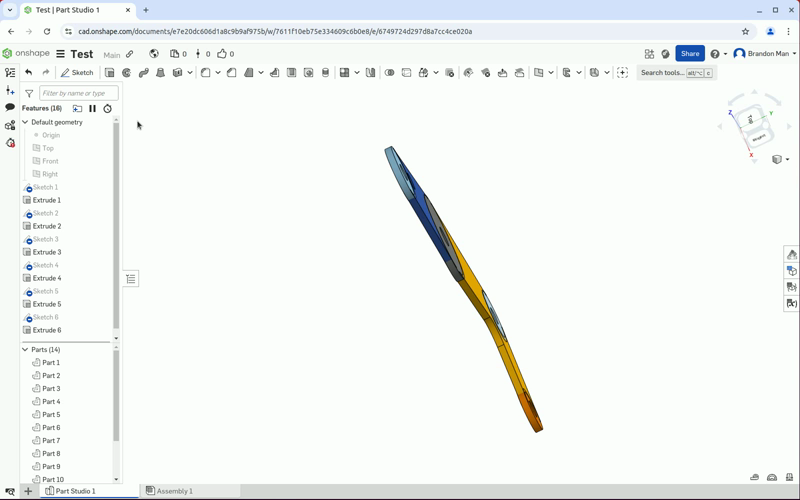
key(up, 2)
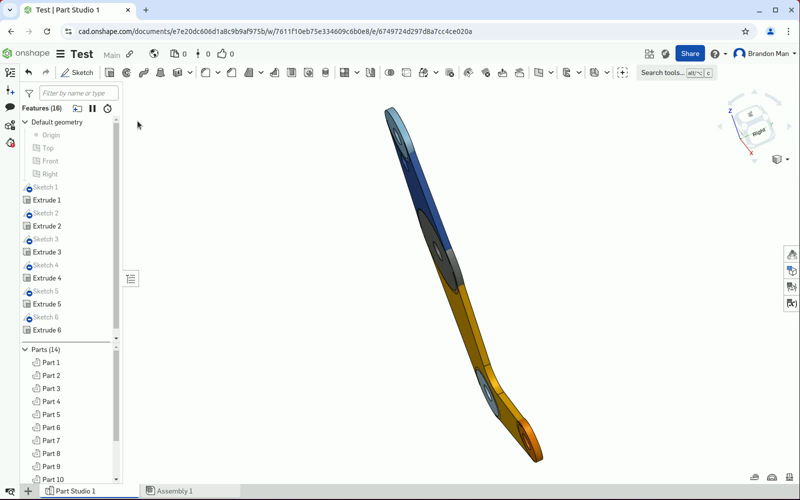
key(right, 2)
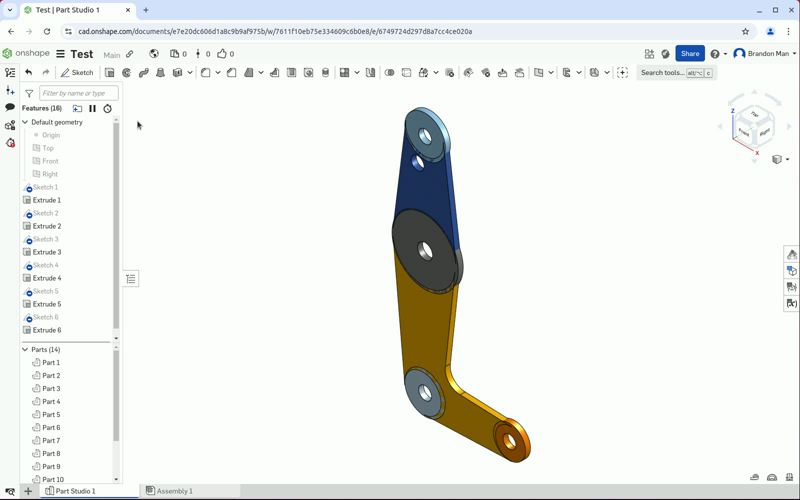
mouse_move(69, 189)
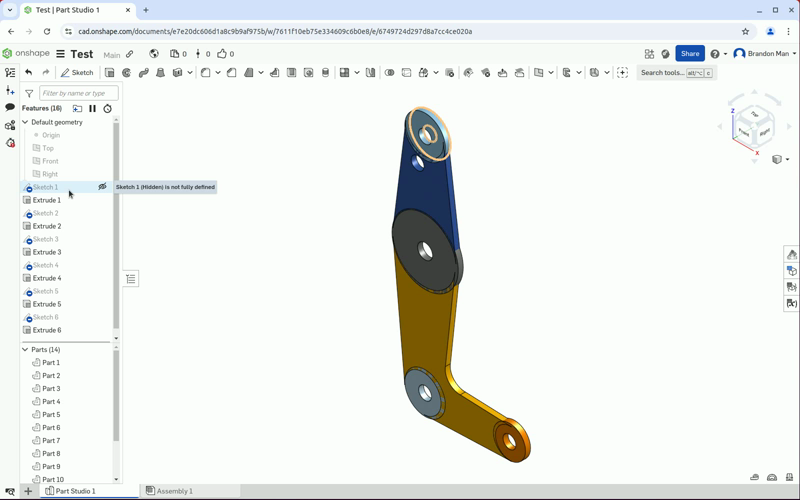
click(69, 189)